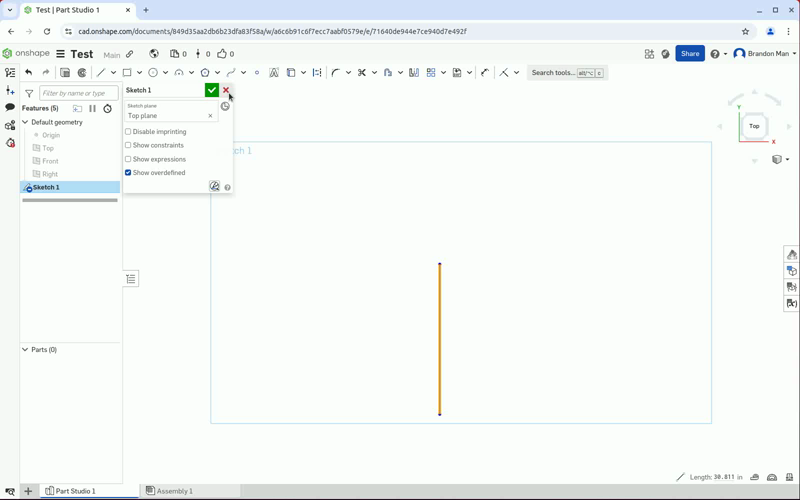
key(shift+h)
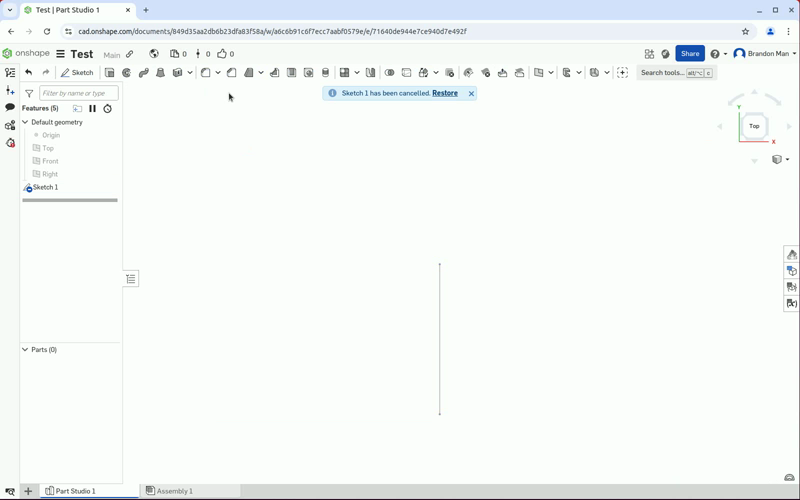
key(shift+s)
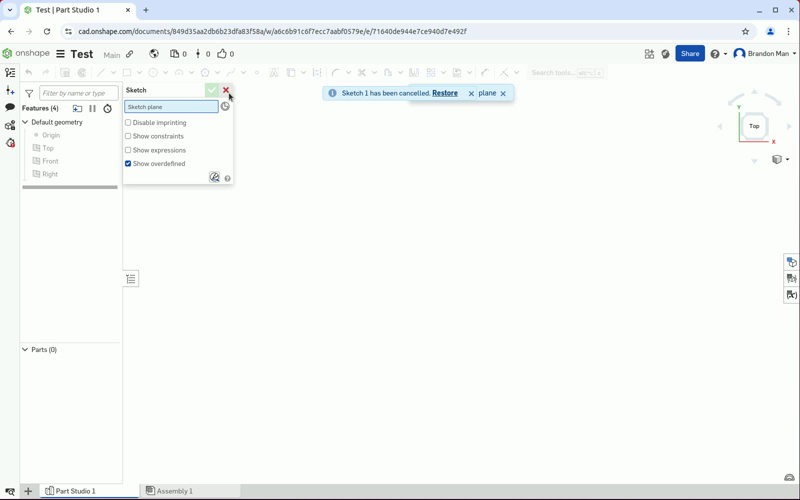
mouse_move(73, 150)
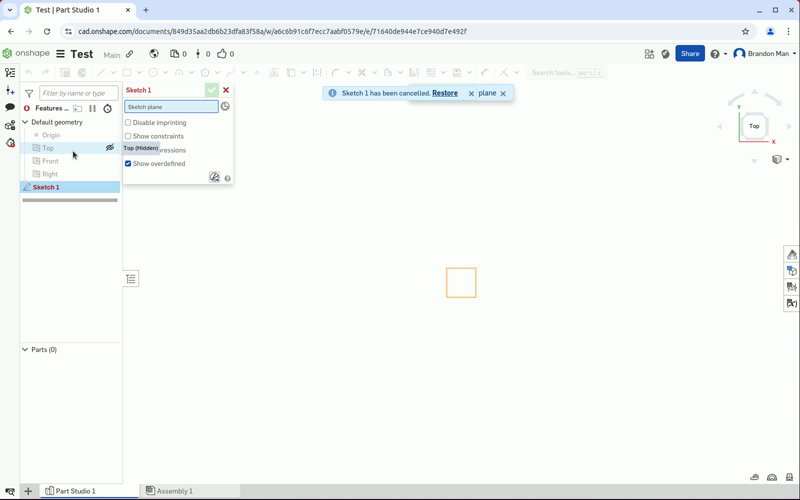
click(73, 150)
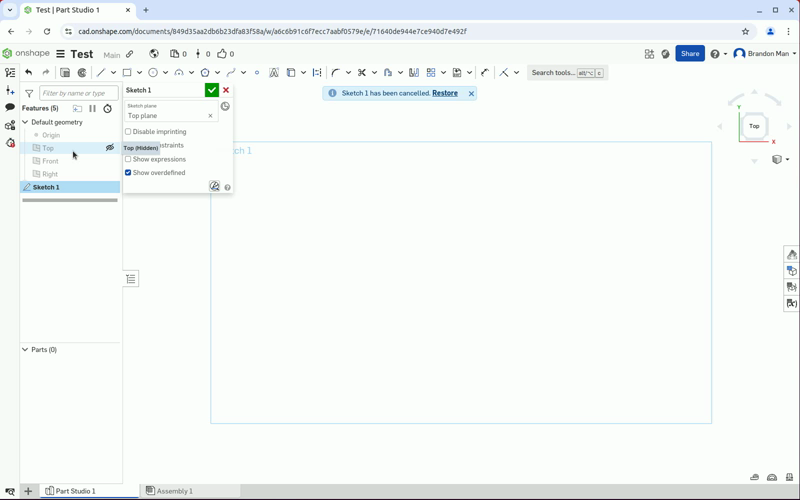
mouse_move(73, 352)
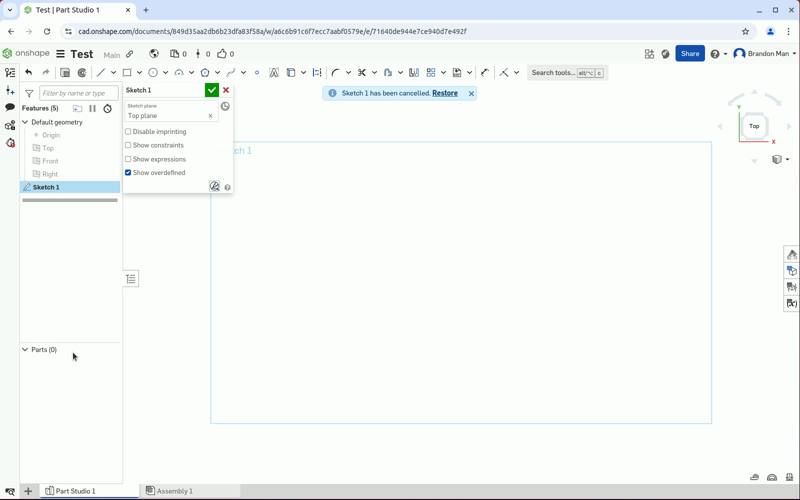
key(y)
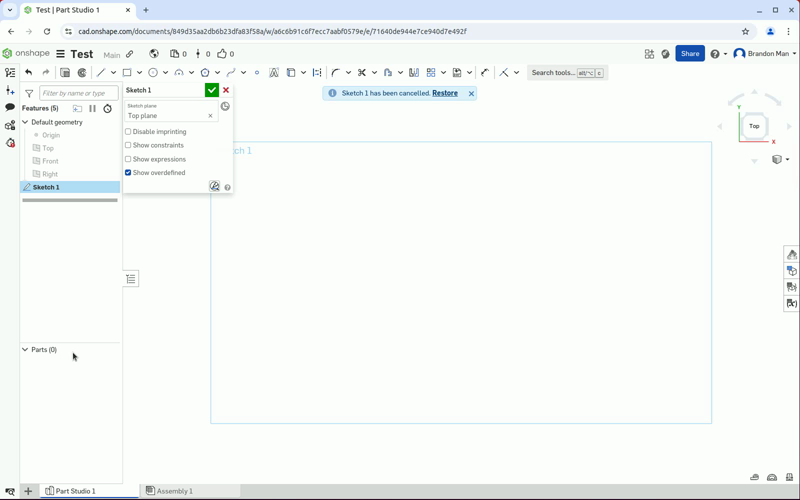
key(a)
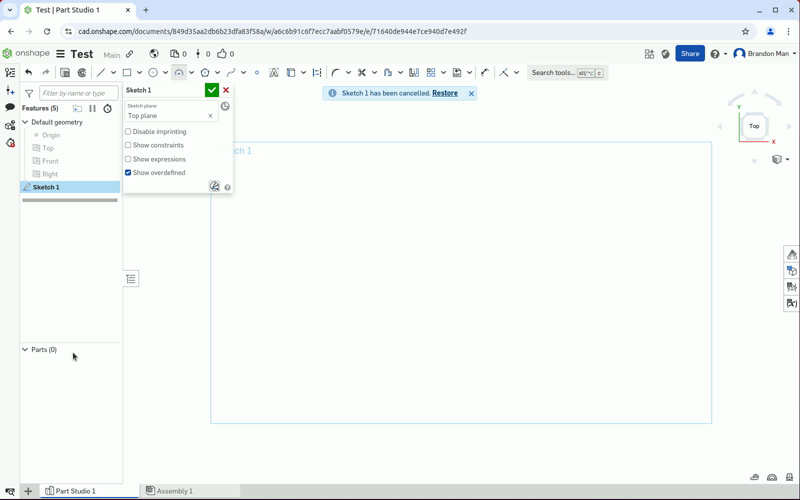
key_down(shift)
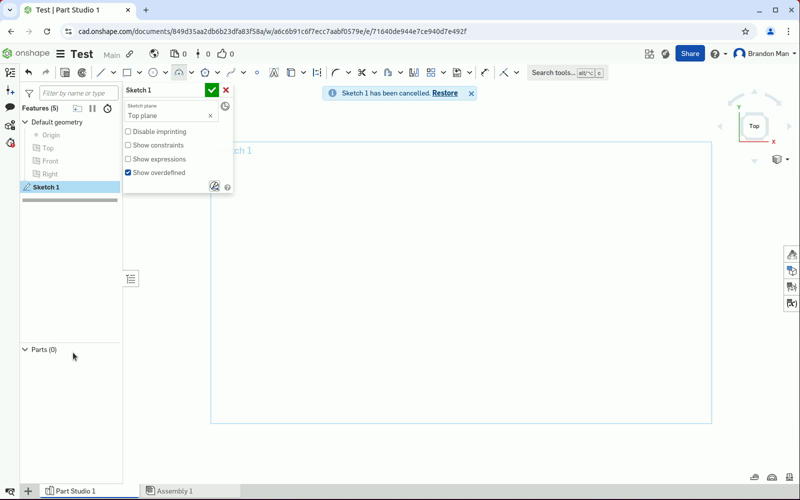
mouse_move(460, 351)
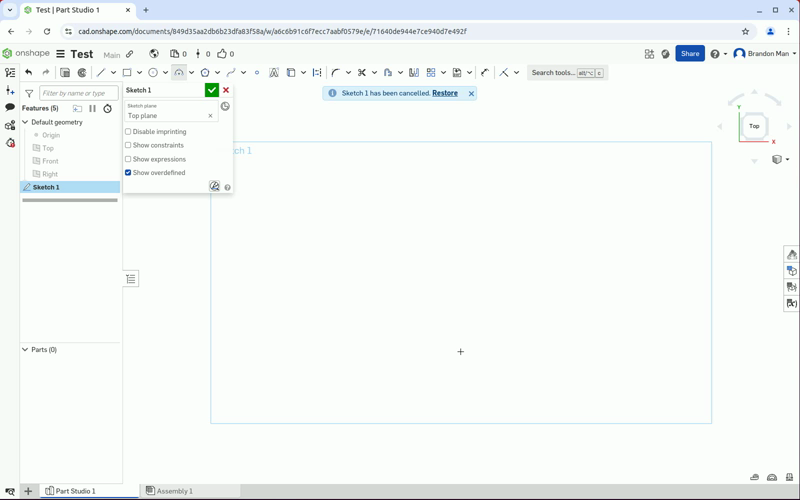
click(460, 351)
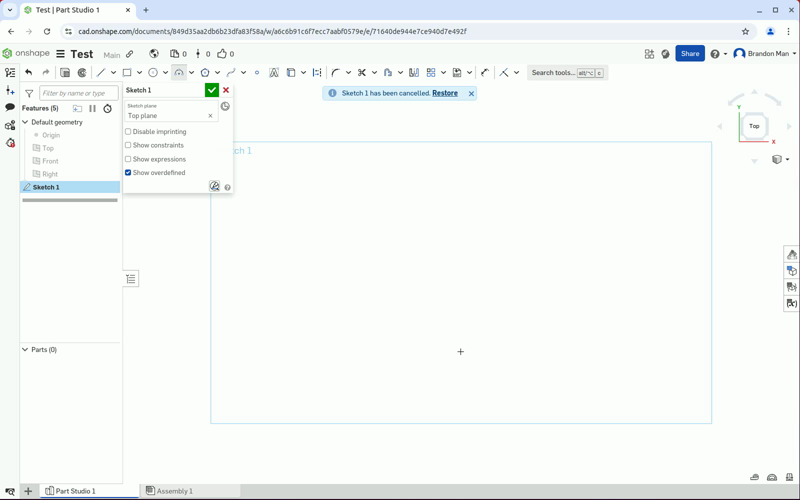
key_up(shift)
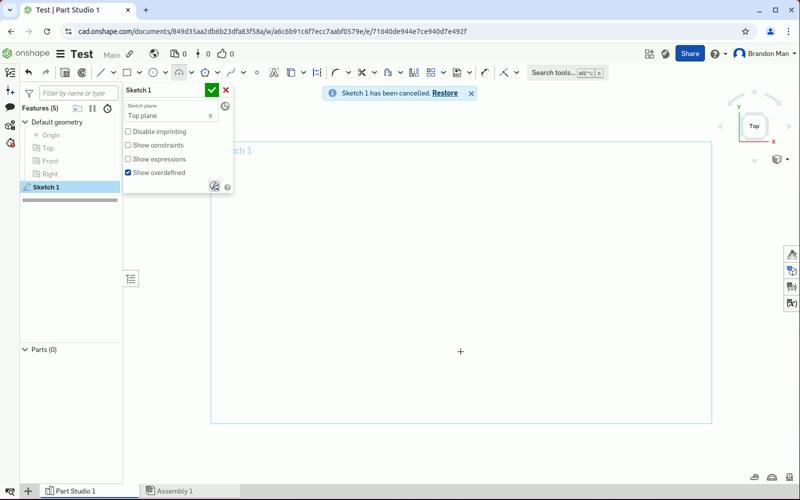
key_down(shift)
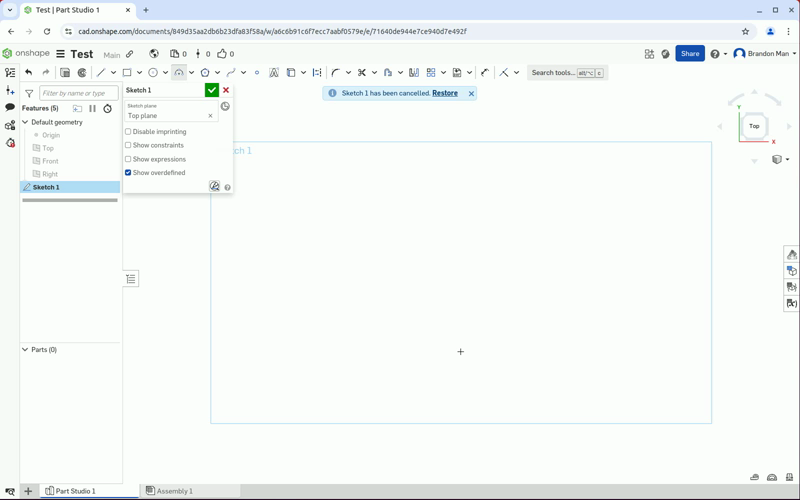
mouse_move(489, 343)
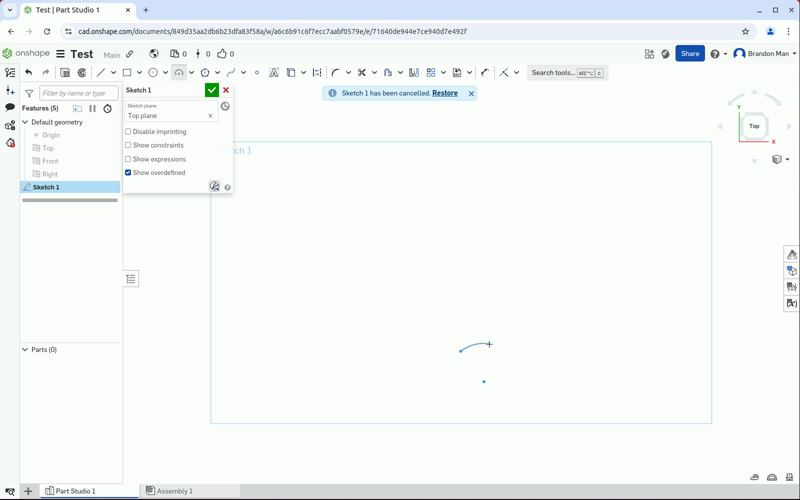
click(489, 343)
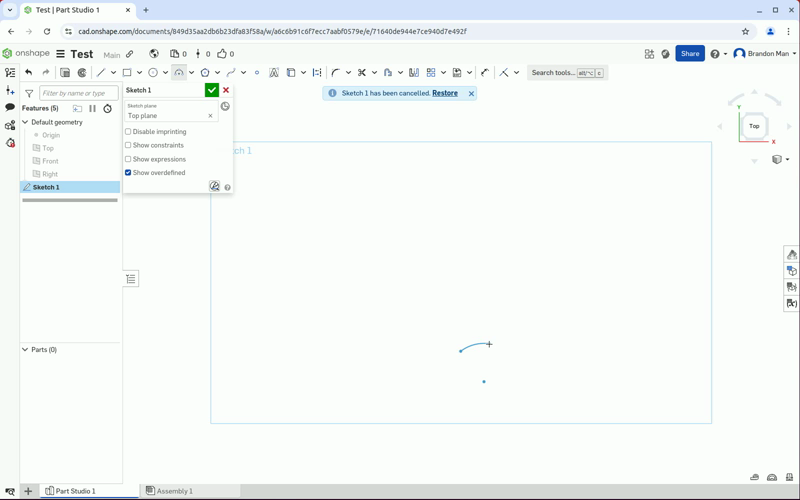
mouse_move(475, 348)
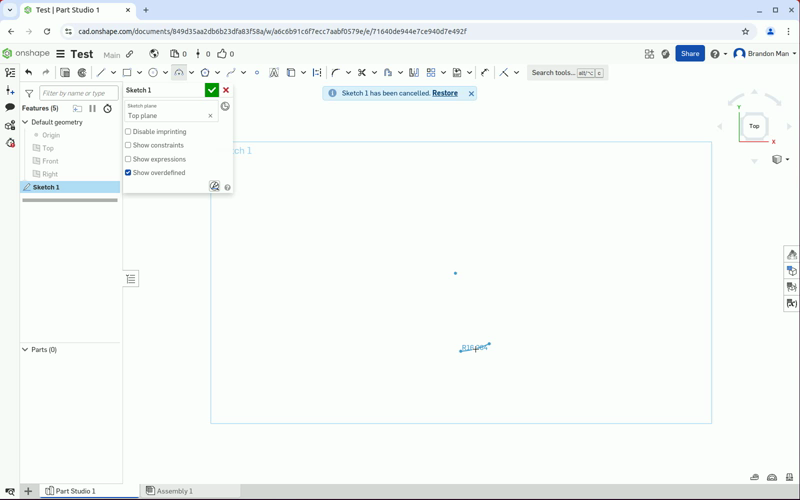
click(475, 348)
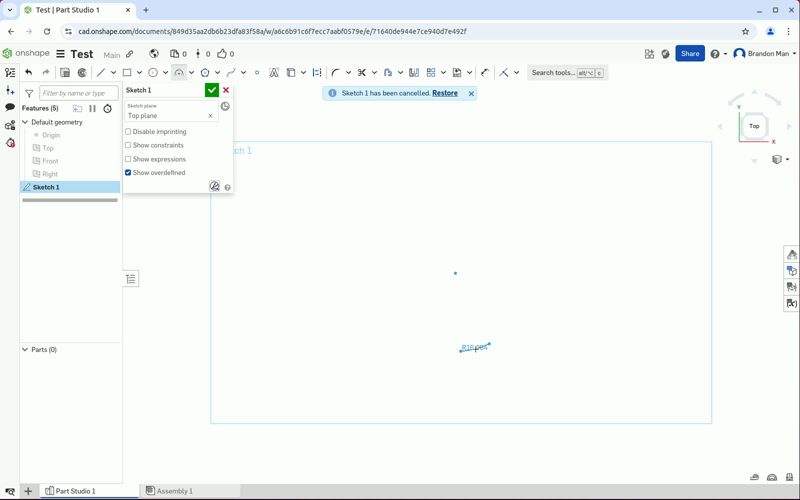
key_up(shift)
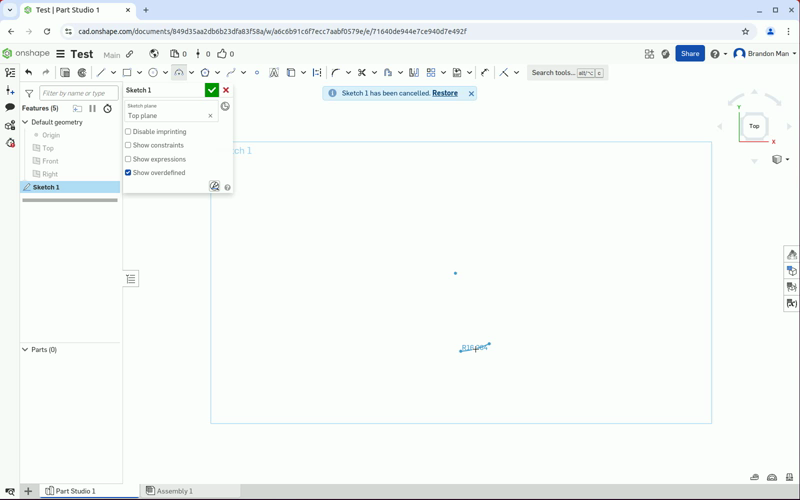
key(esc)
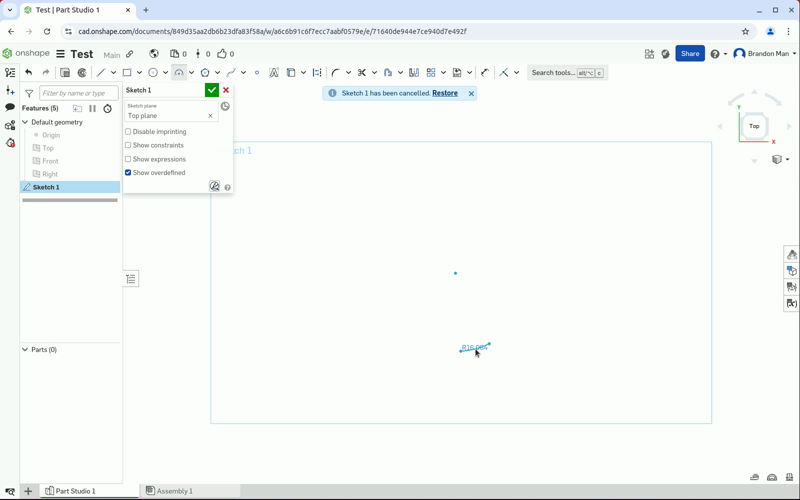
key(l)
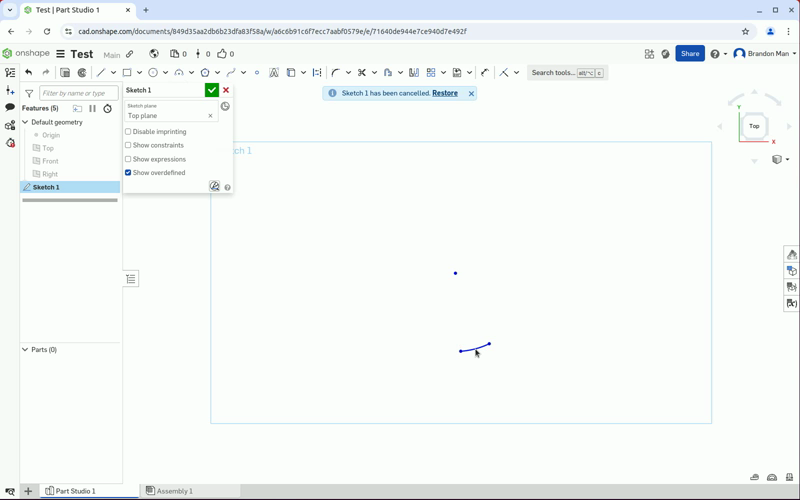
mouse_move(489, 343)
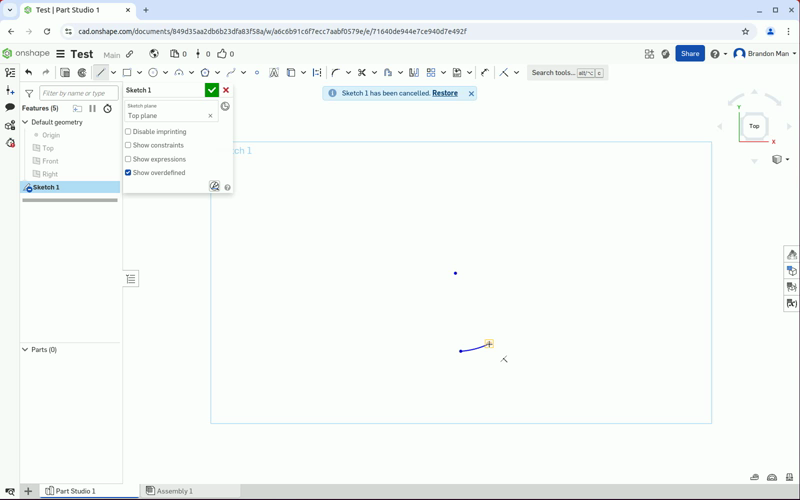
click(489, 343)
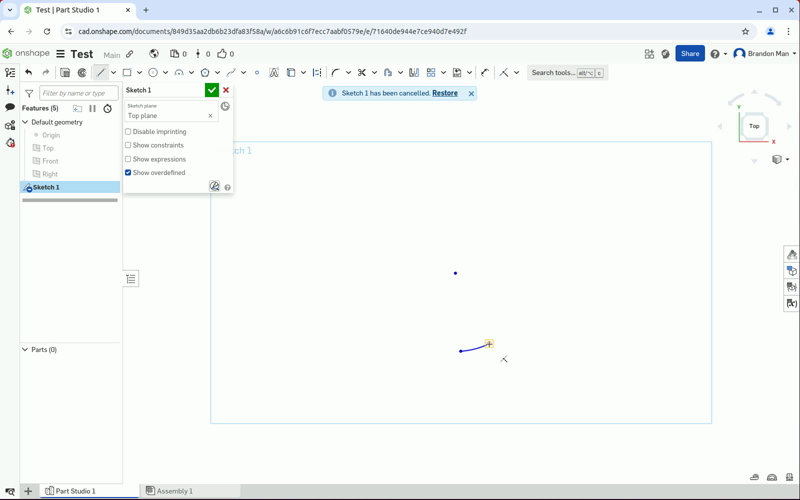
key_down(shift)
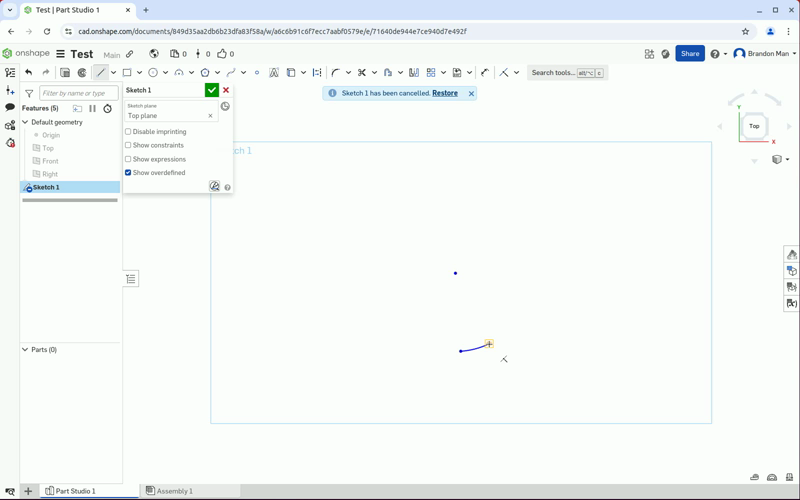
mouse_move(554, 314)
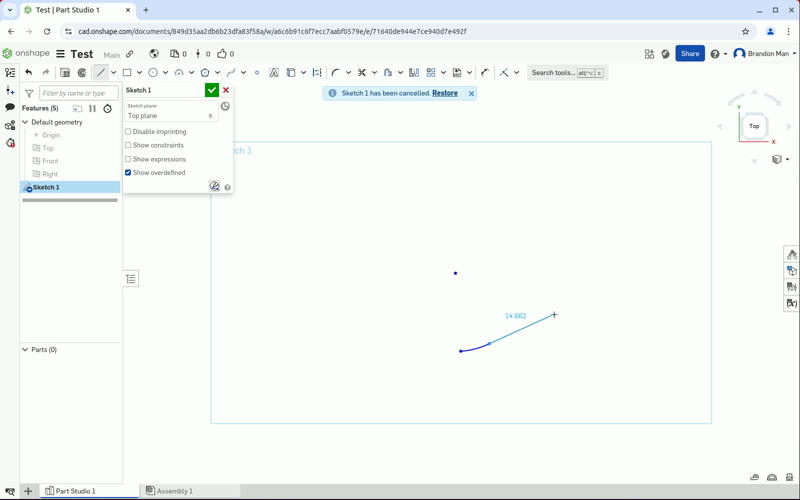
click(554, 314)
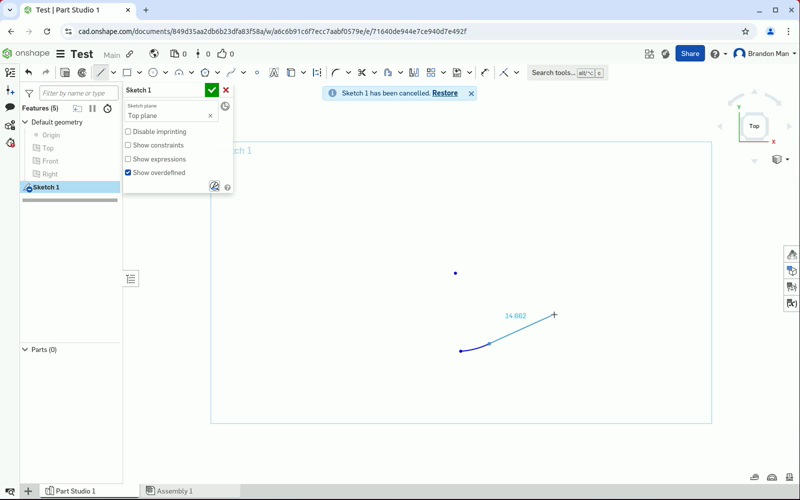
key_up(shift)
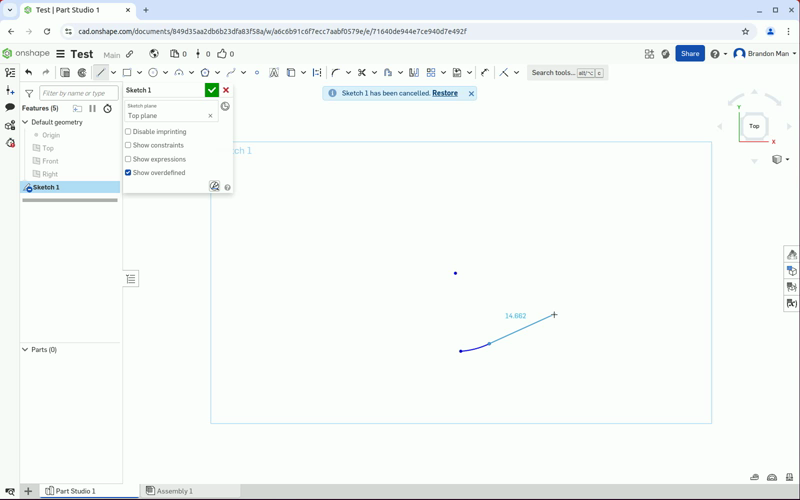
key(esc)
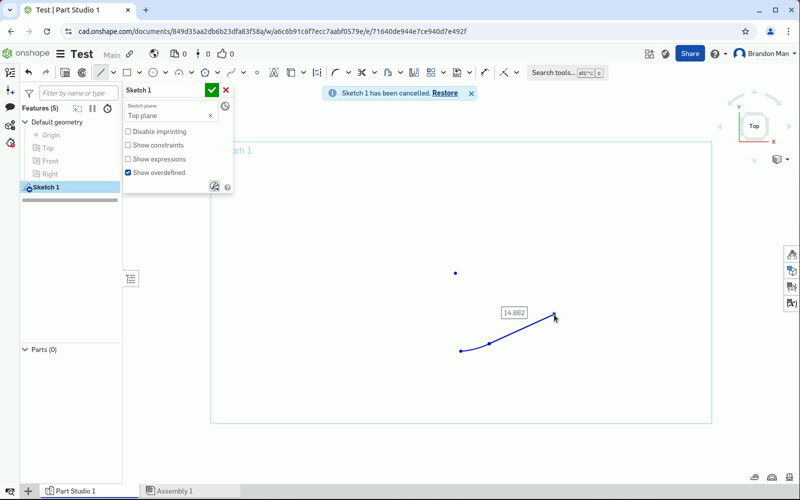
key(a)
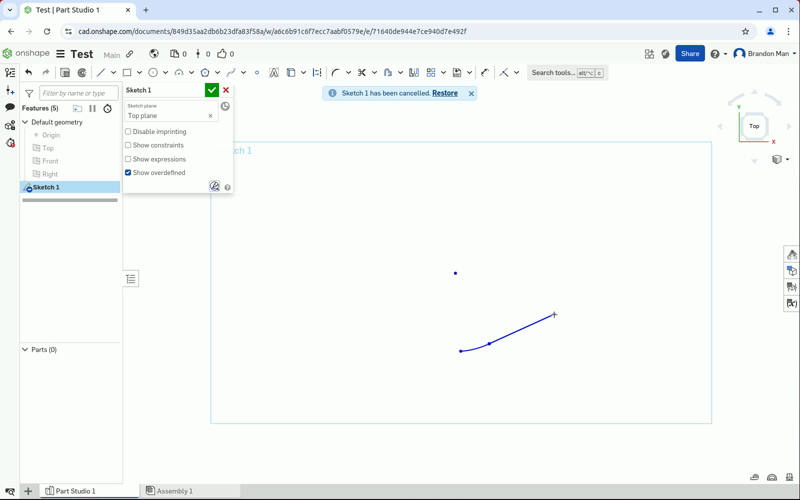
mouse_move(554, 314)
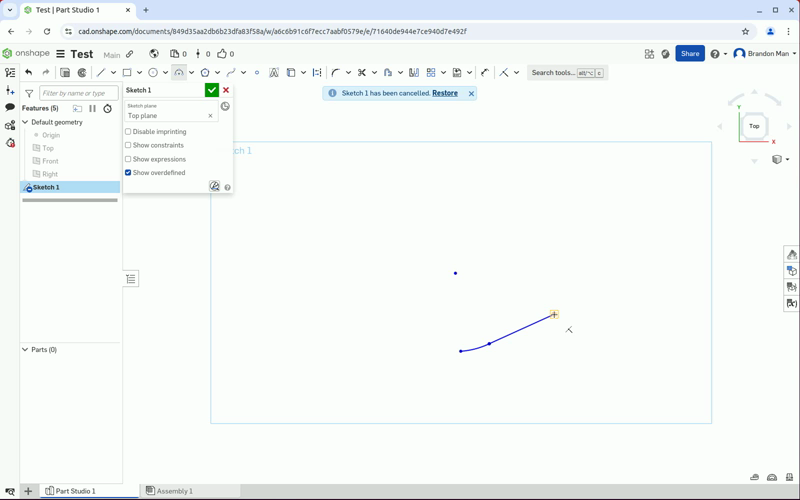
click(554, 314)
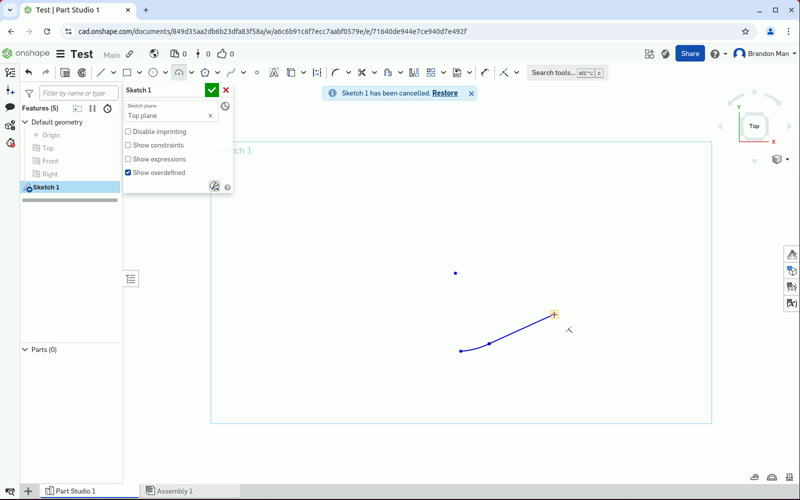
key_down(shift)
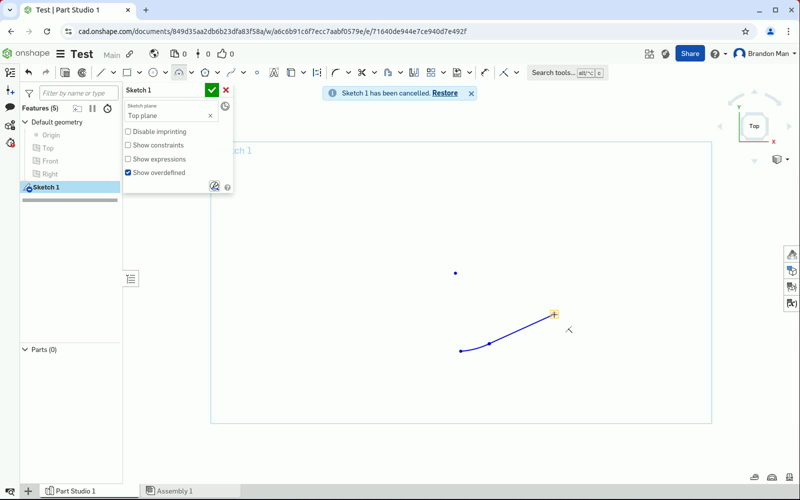
mouse_move(554, 253)
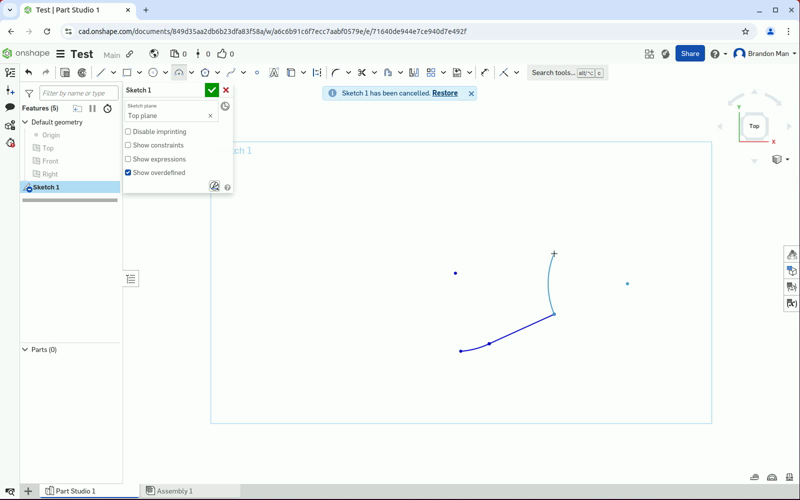
click(554, 253)
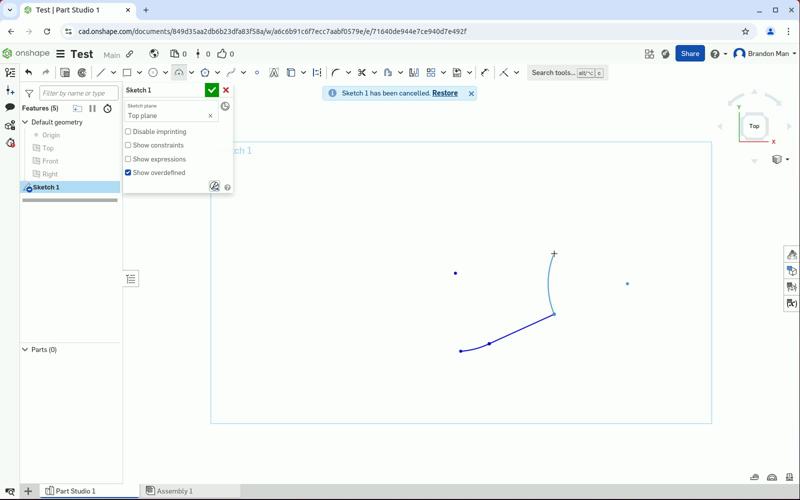
mouse_move(573, 283)
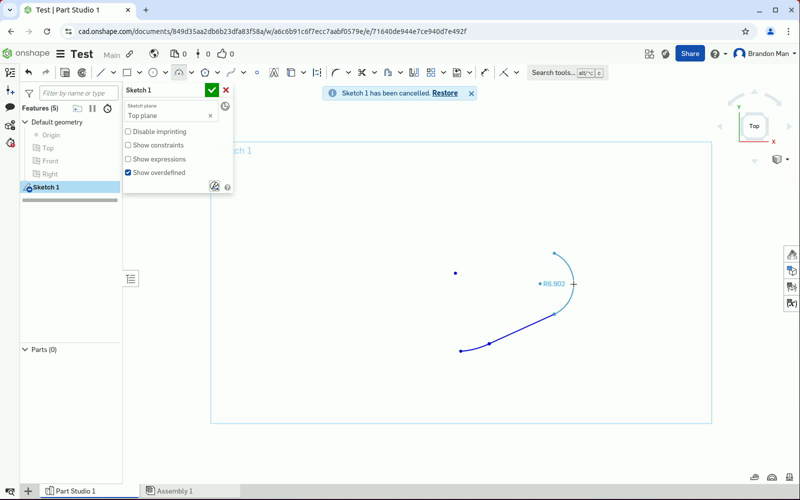
click(573, 283)
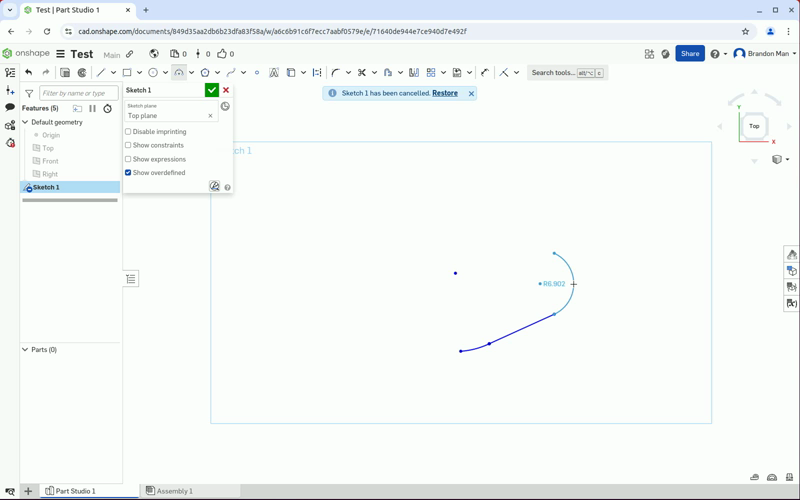
key_up(shift)
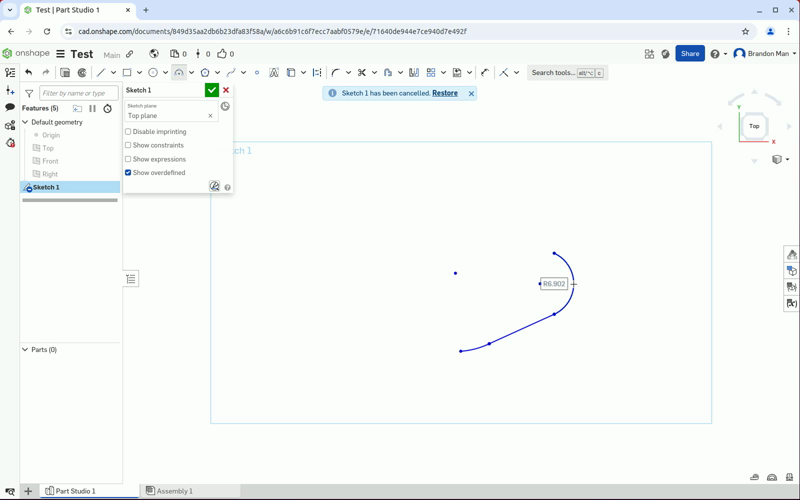
key(esc)
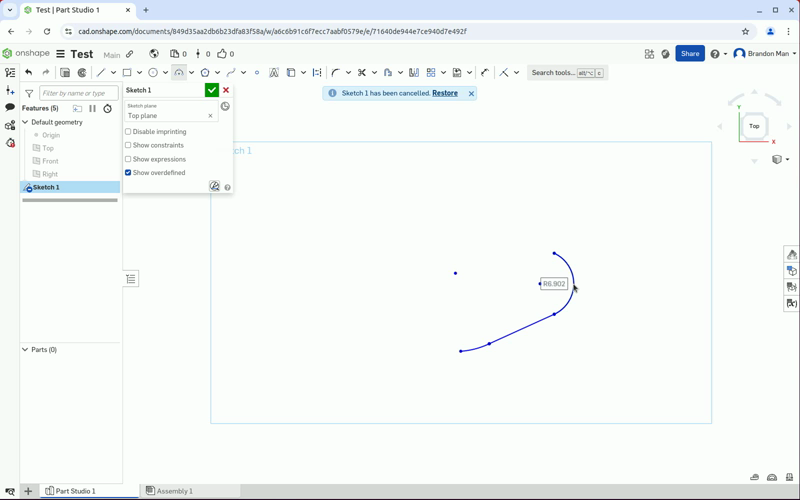
key(l)
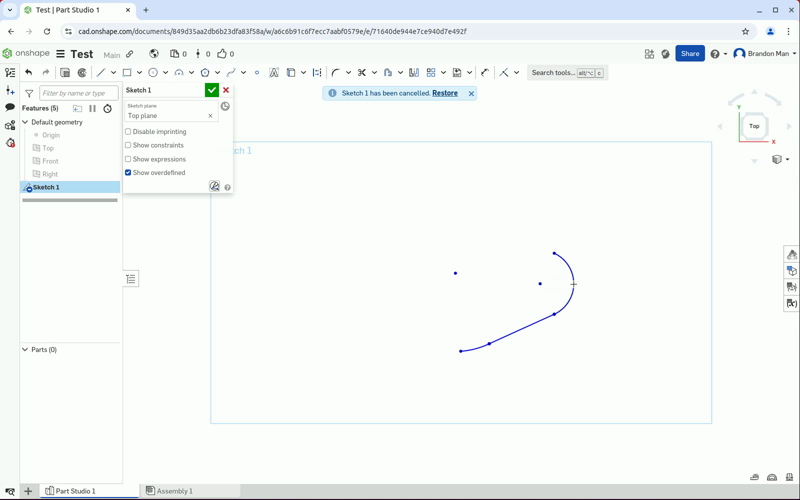
mouse_move(554, 253)
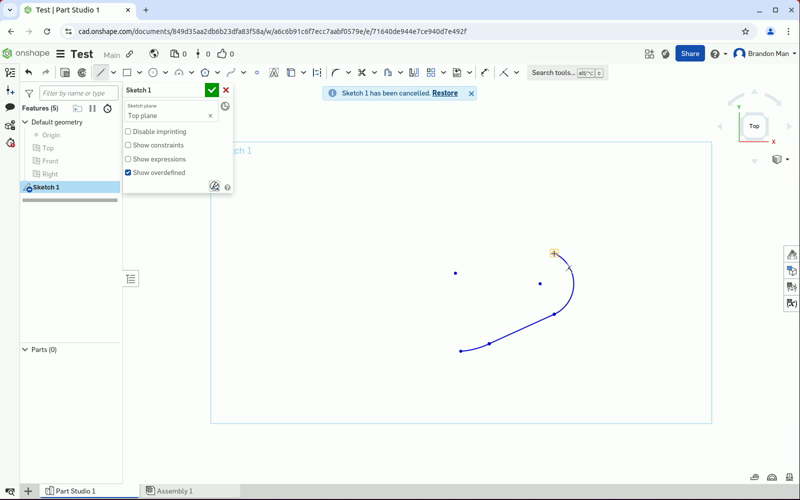
click(554, 253)
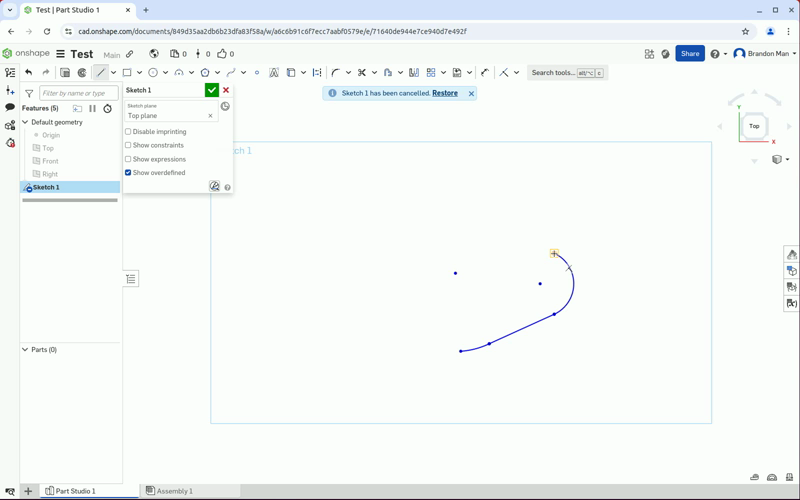
key_down(shift)
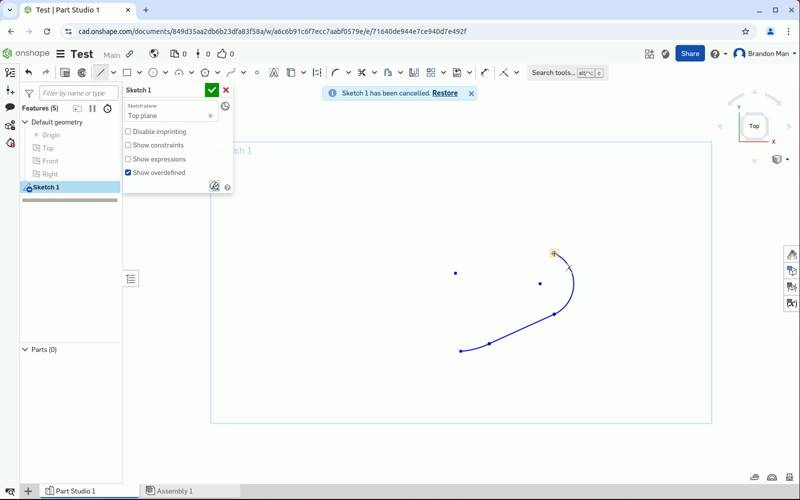
mouse_move(489, 223)
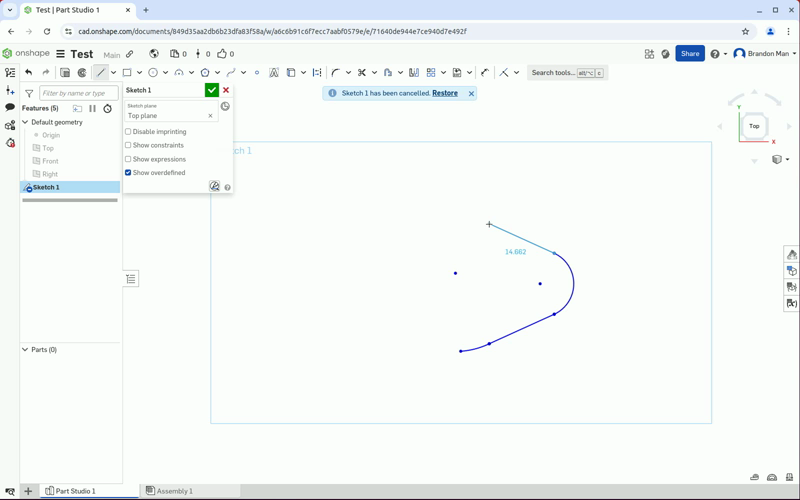
click(489, 223)
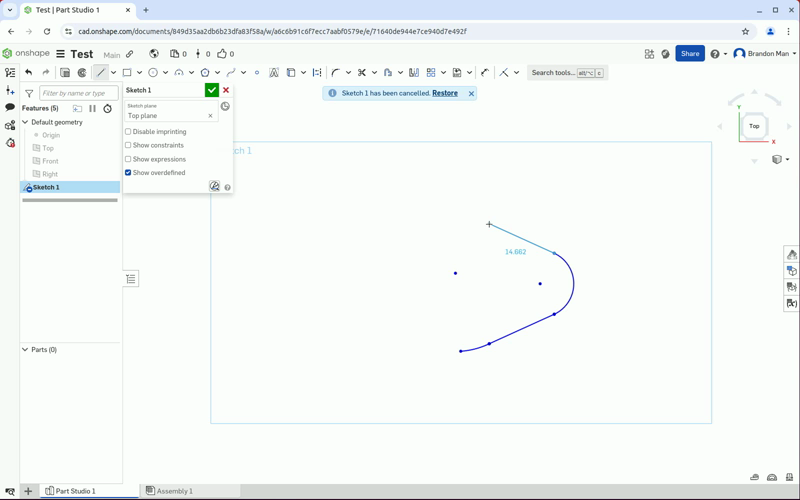
key_up(shift)
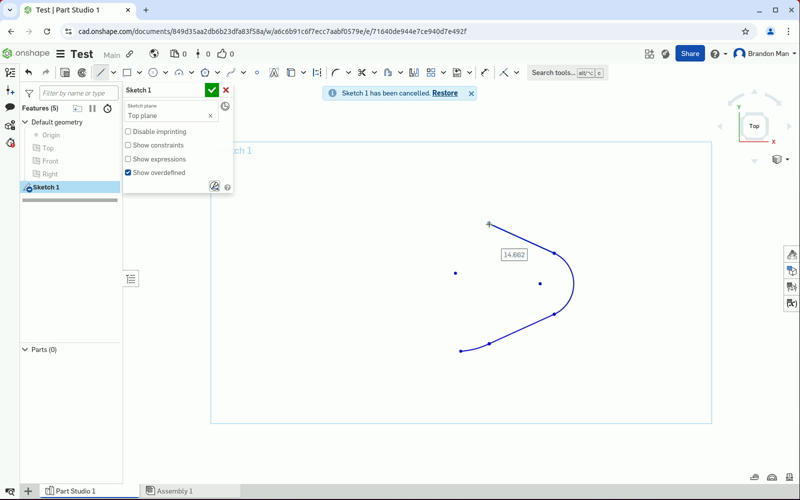
key(esc)
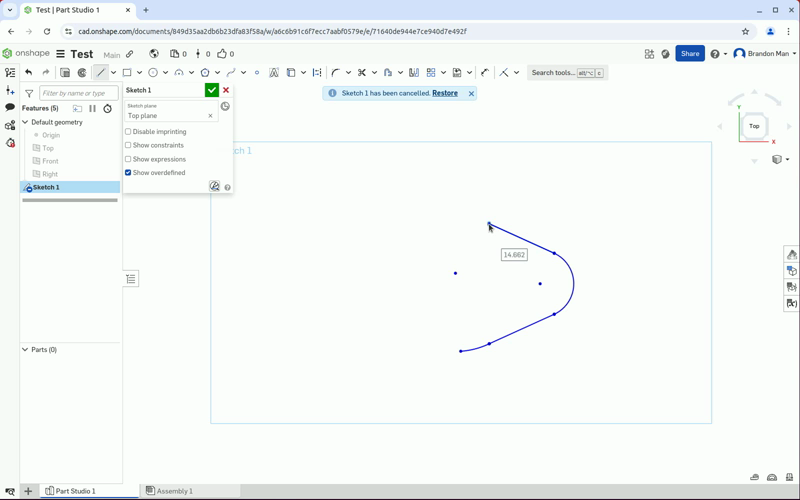
key(a)
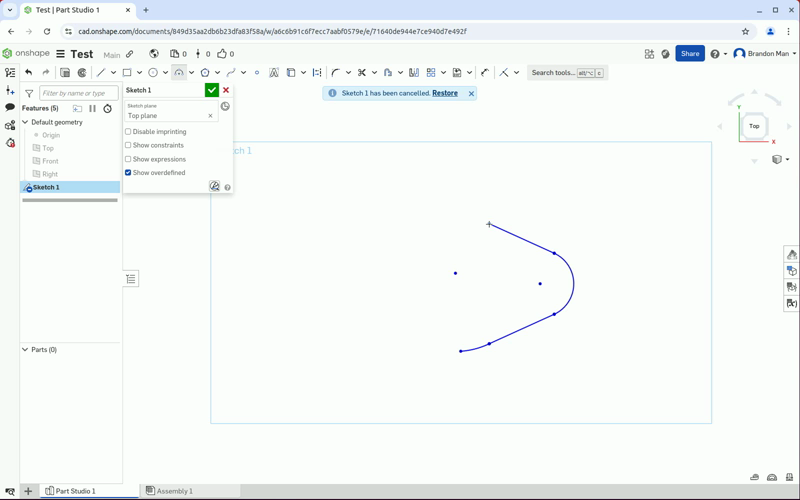
mouse_move(489, 223)
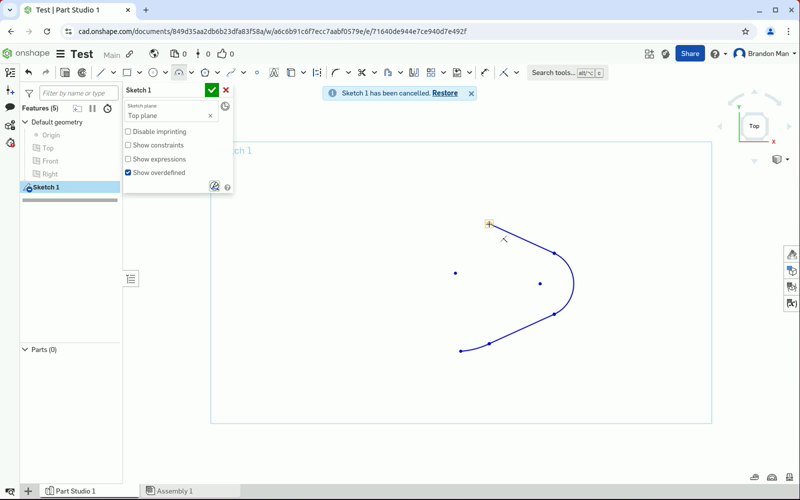
click(489, 223)
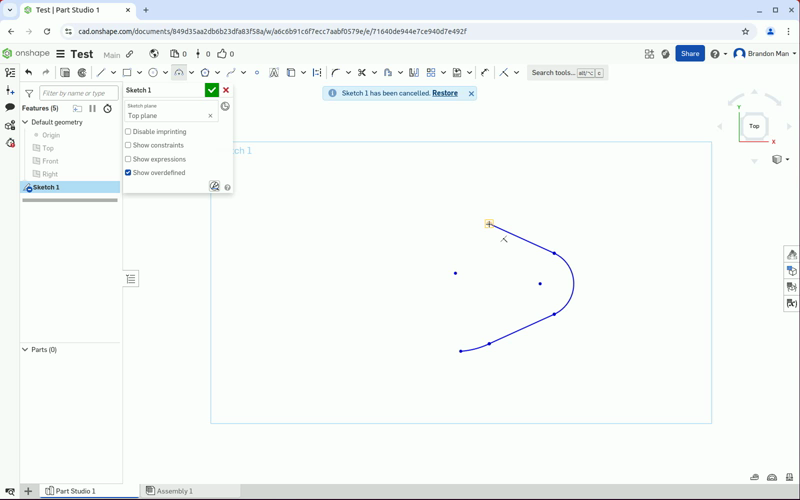
key_down(shift)
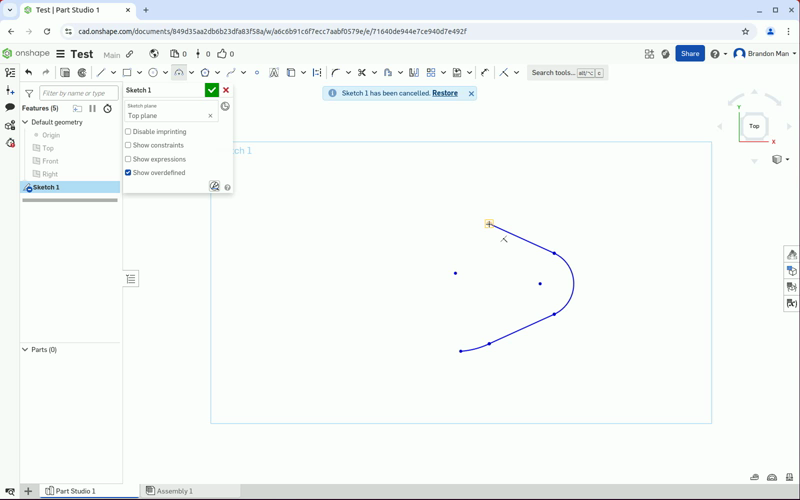
mouse_move(460, 216)
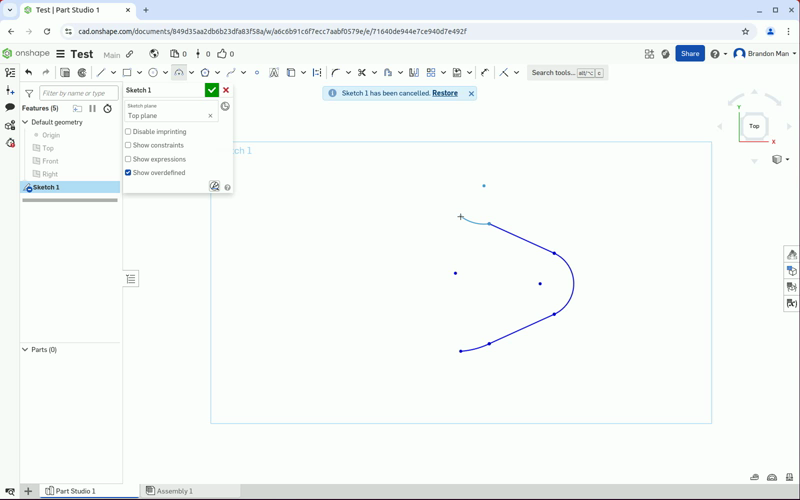
click(460, 216)
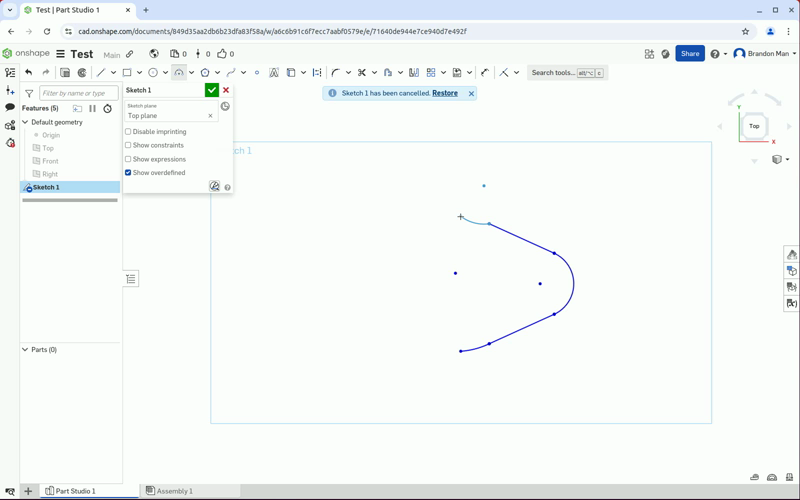
mouse_move(475, 218)
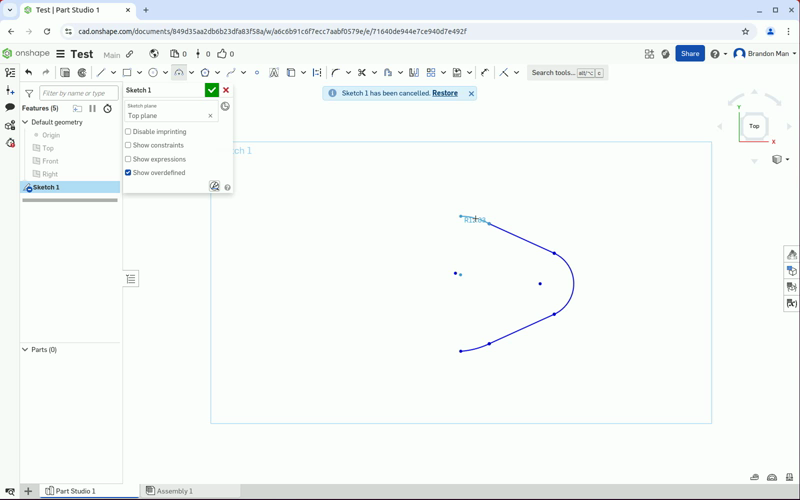
click(475, 218)
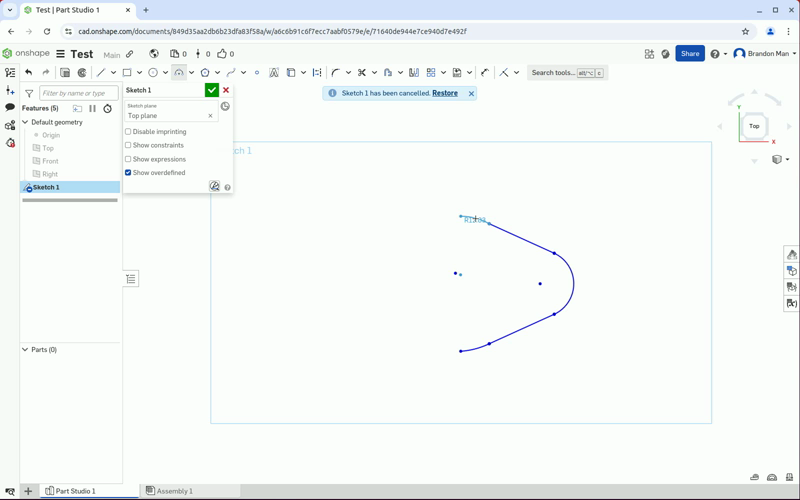
key_up(shift)
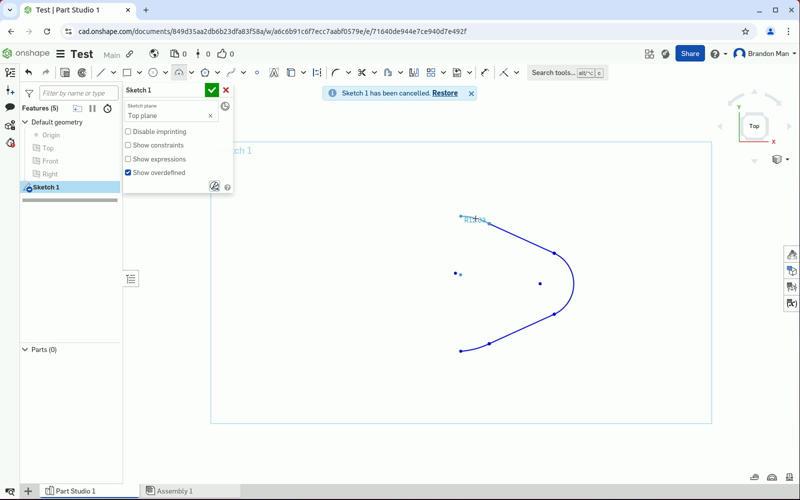
key(esc)
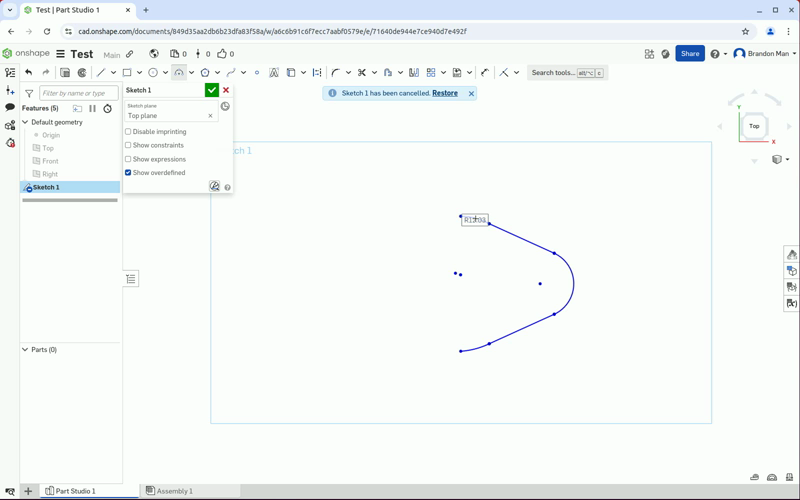
key(l)
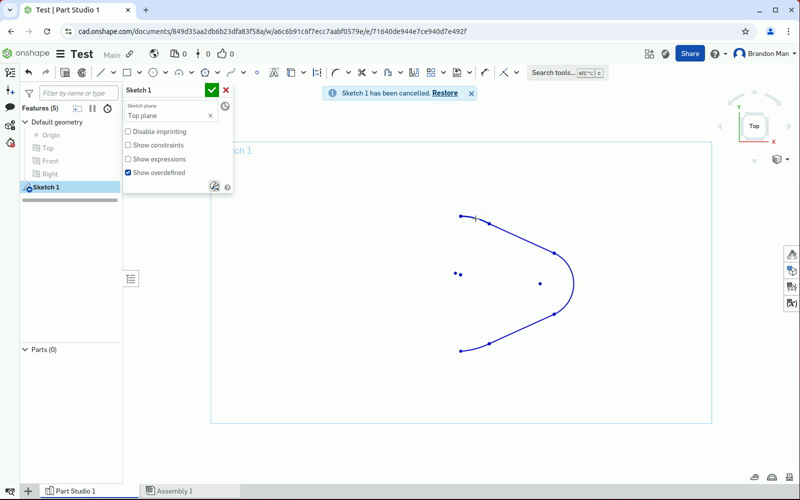
mouse_move(460, 216)
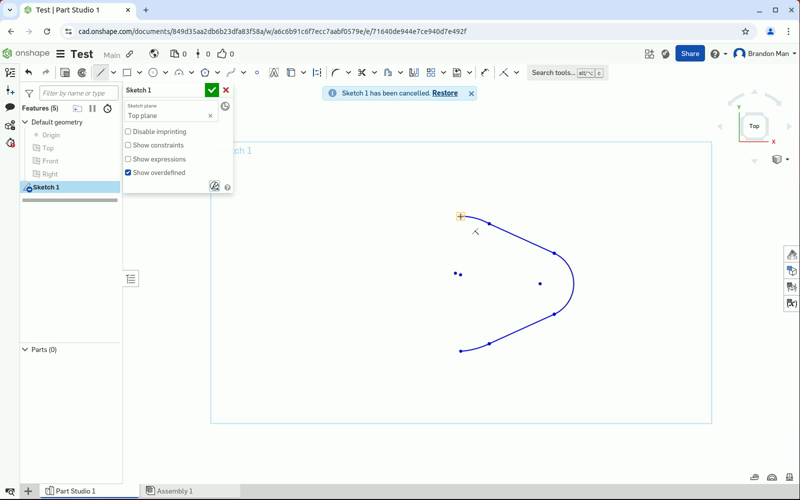
click(460, 216)
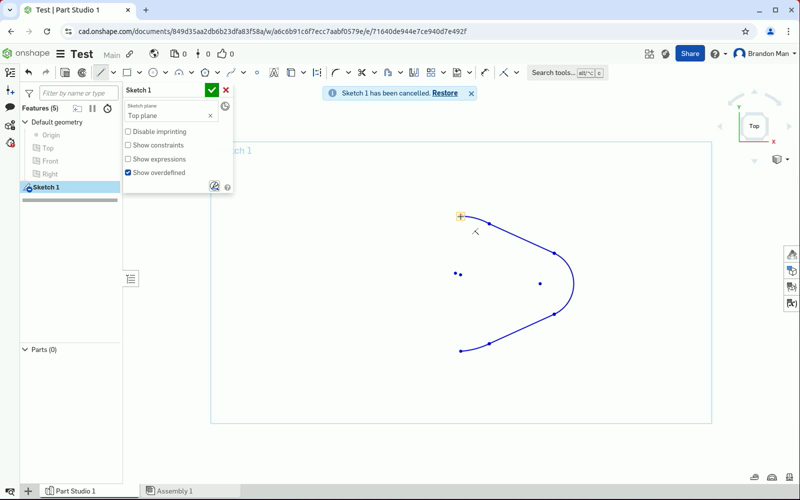
key_down(shift)
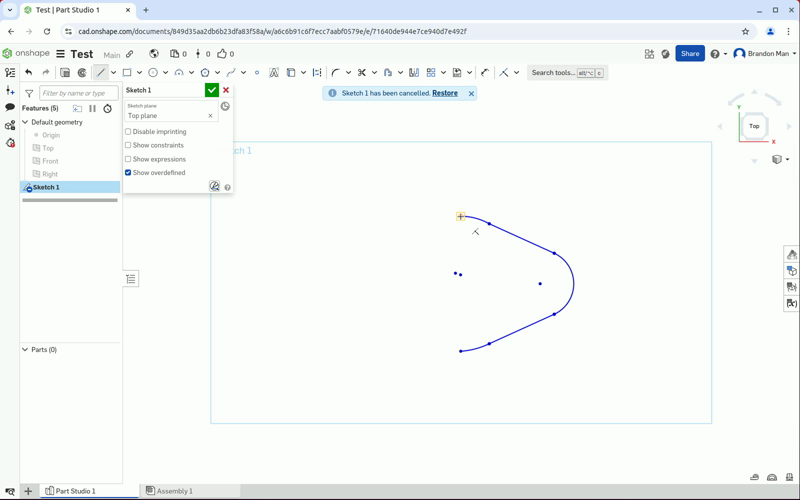
mouse_move(490, 216)
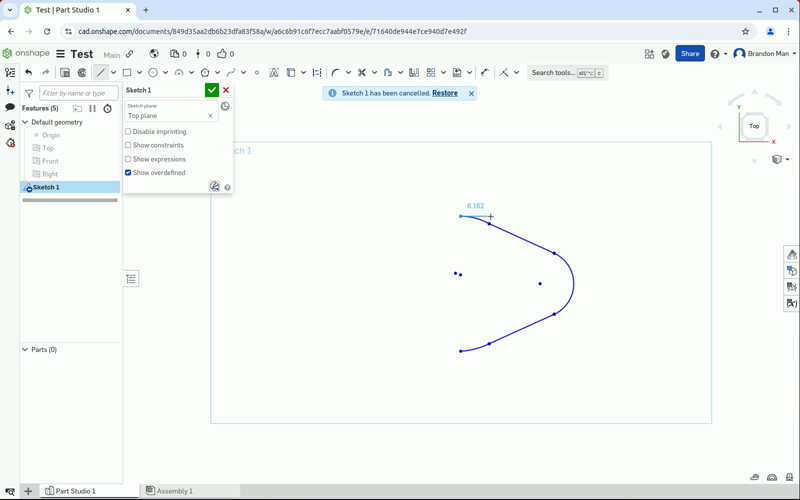
mouse_move(460, 236)
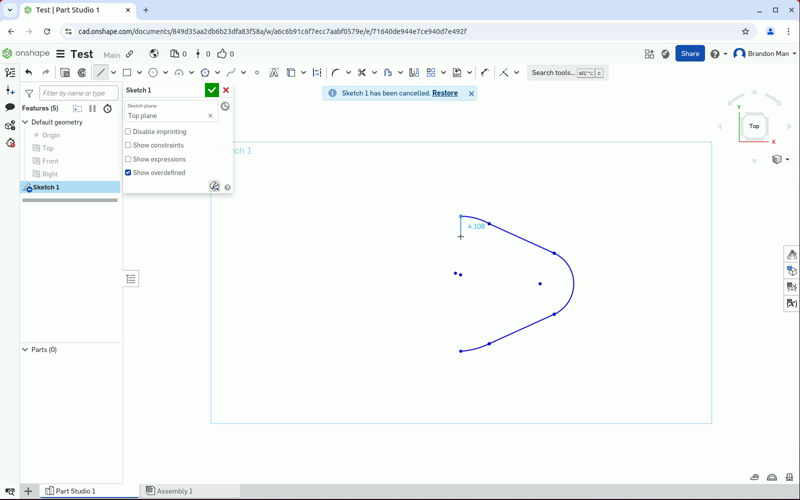
click(460, 236)
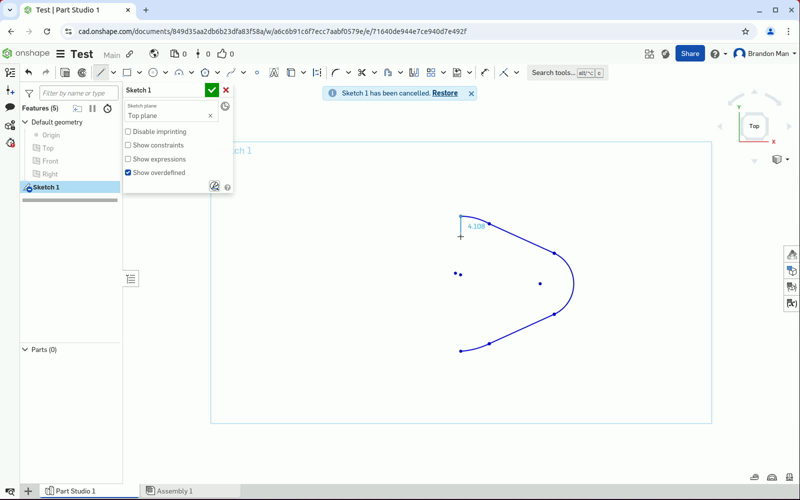
key_up(shift)
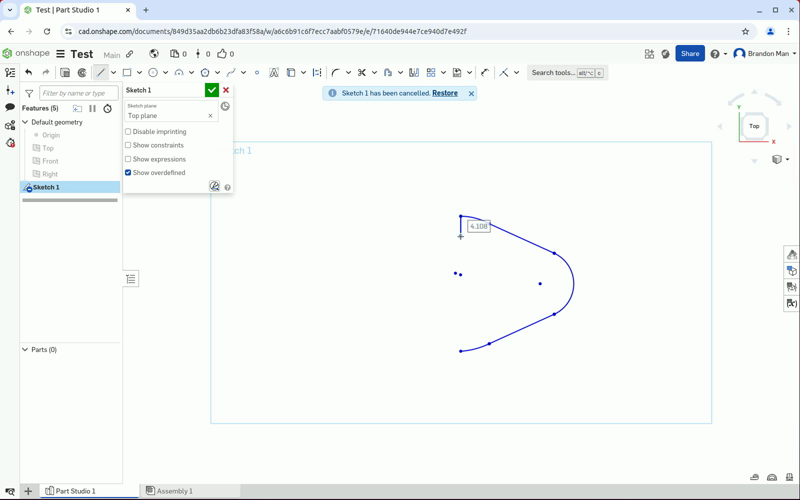
key(esc)
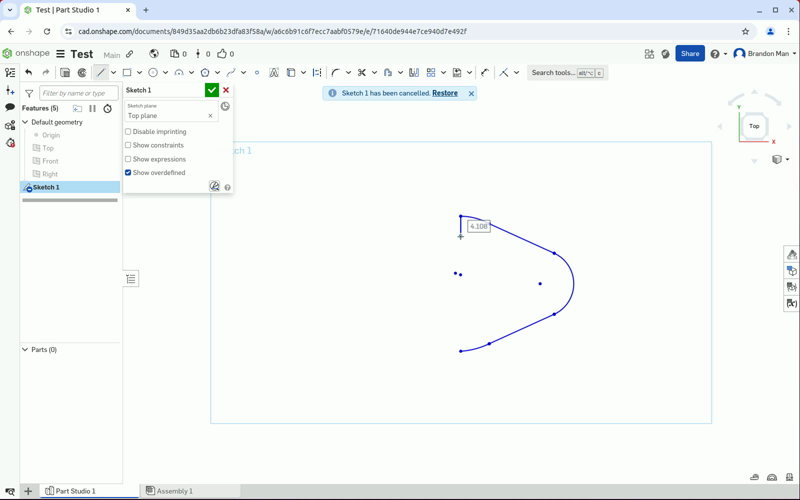
key(a)
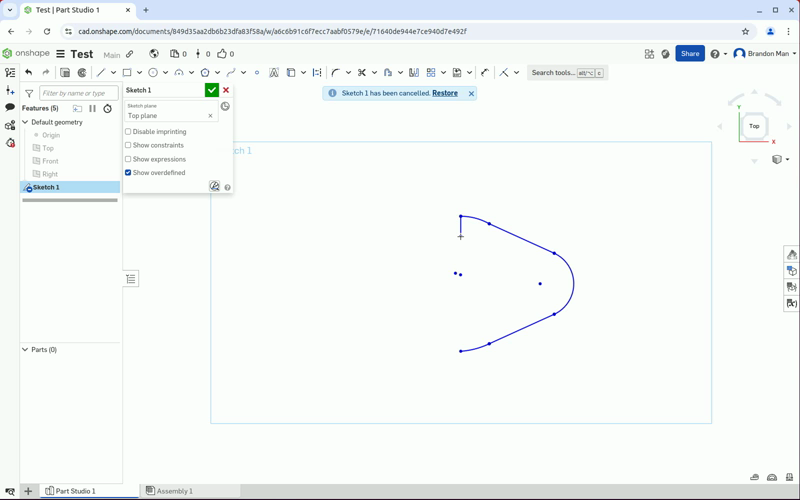
mouse_move(460, 236)
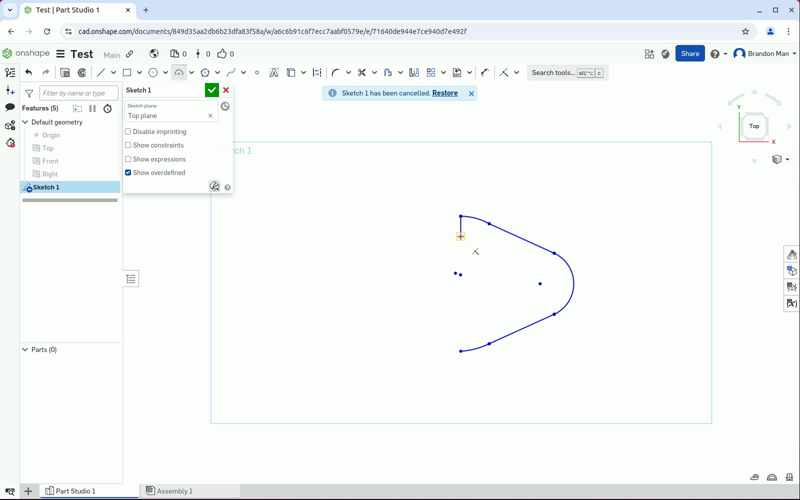
click(460, 236)
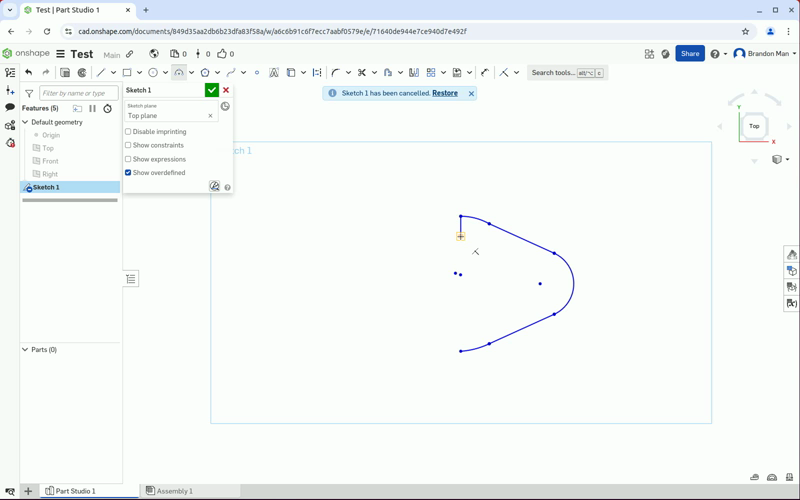
key_down(shift)
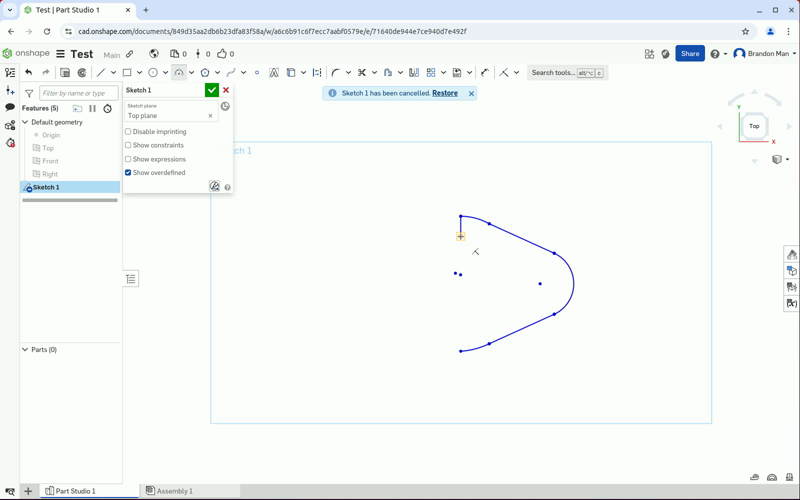
mouse_move(460, 330)
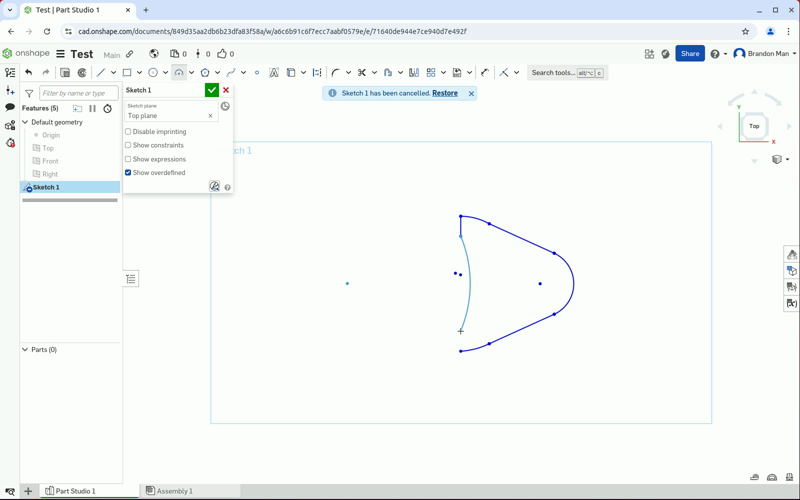
click(460, 330)
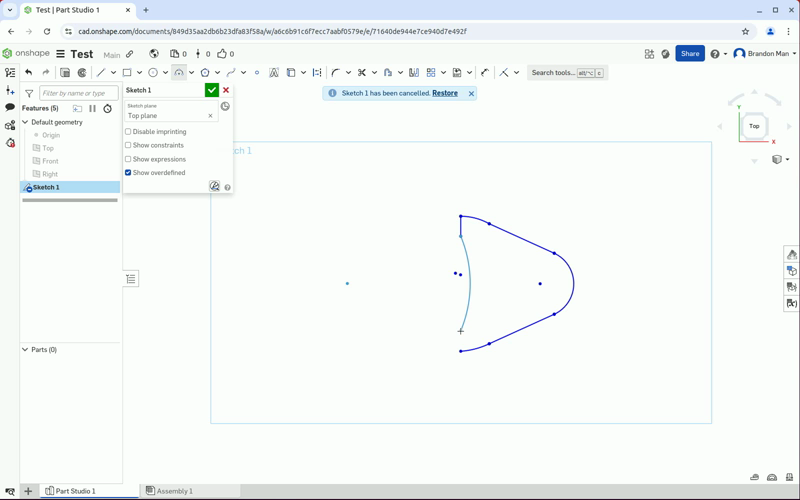
mouse_move(508, 283)
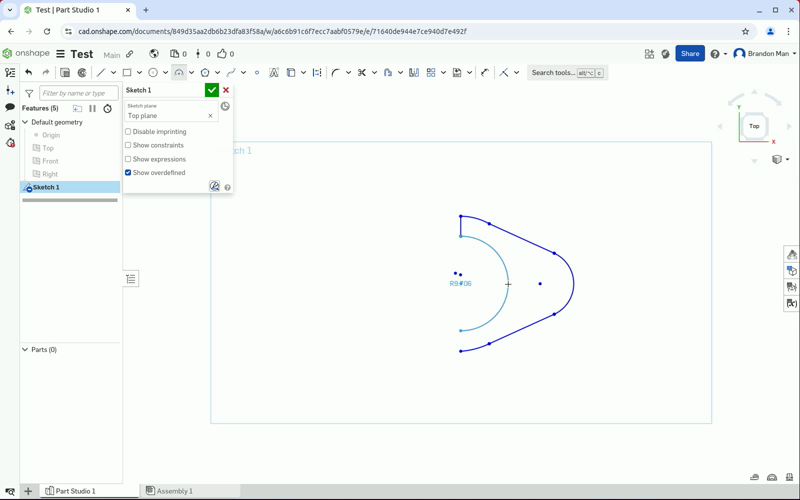
click(508, 283)
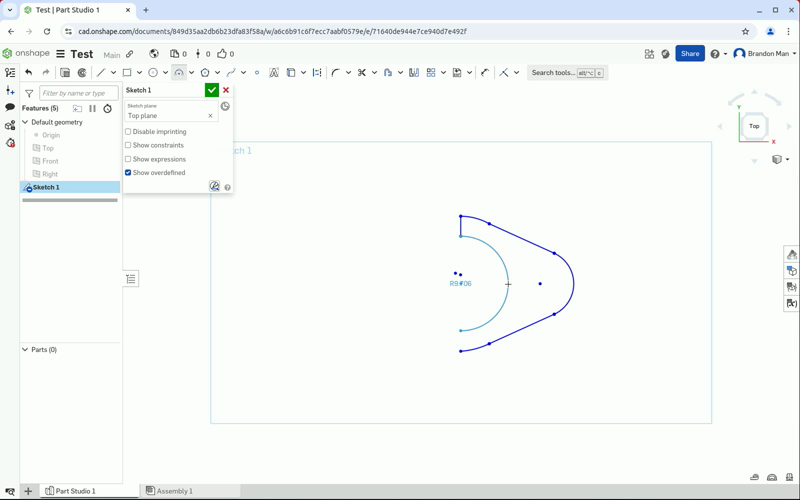
key_up(shift)
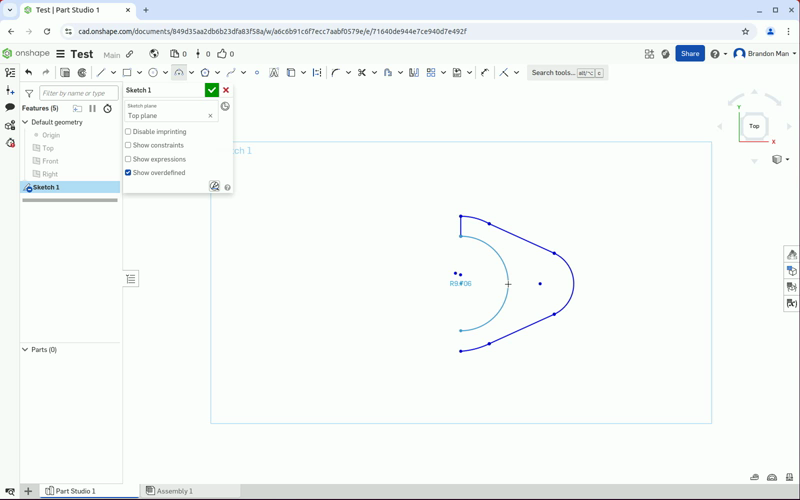
key(esc)
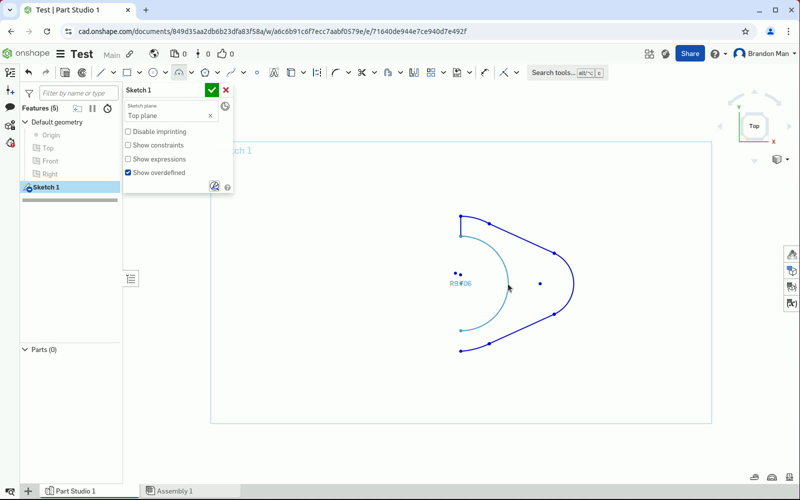
key(l)
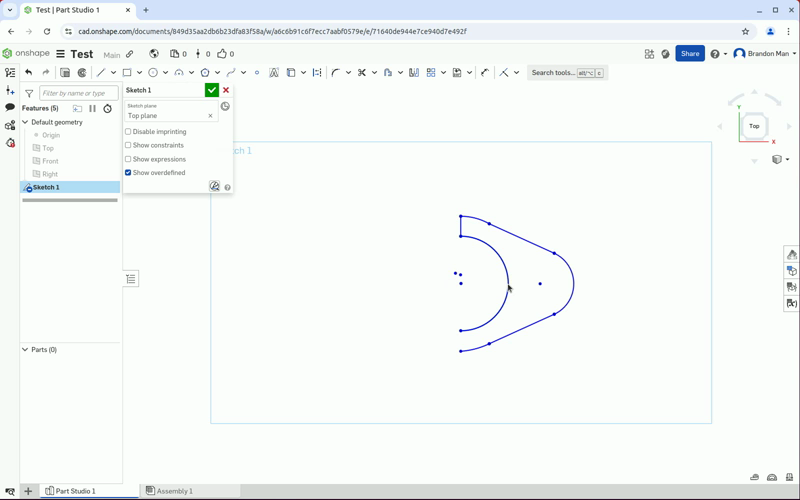
mouse_move(460, 330)
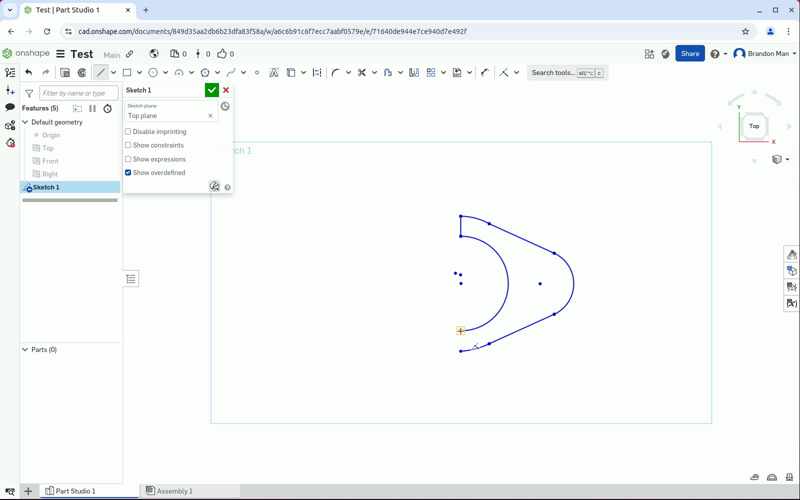
click(460, 330)
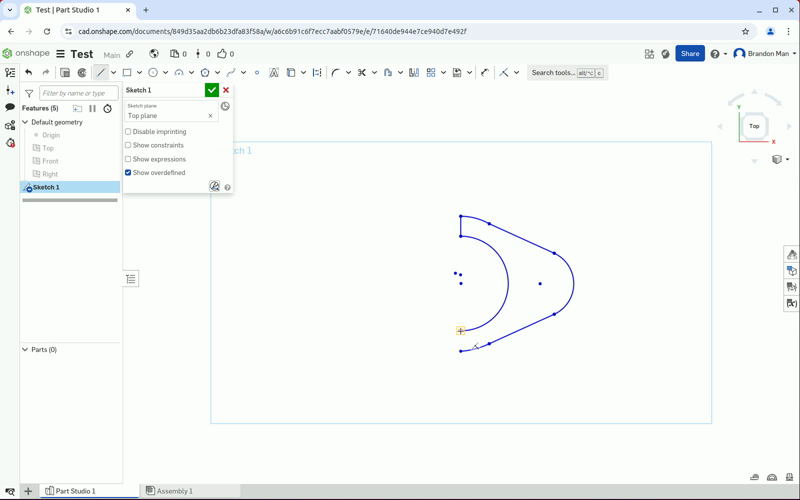
mouse_move(490, 330)
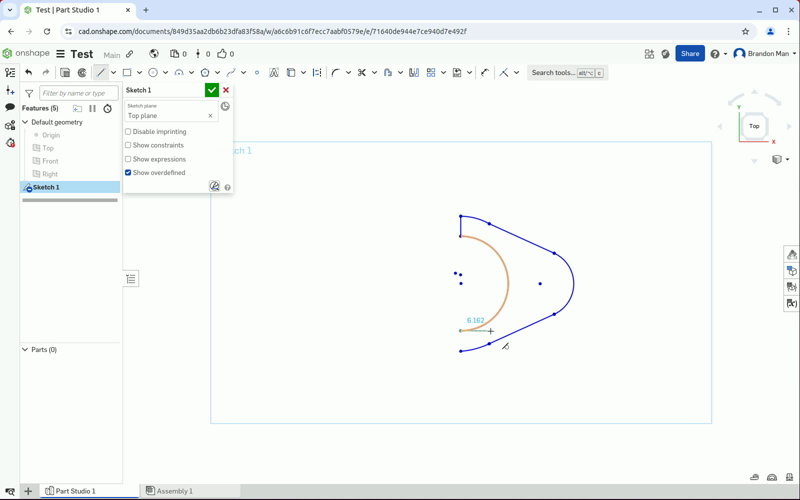
key_down(shift)
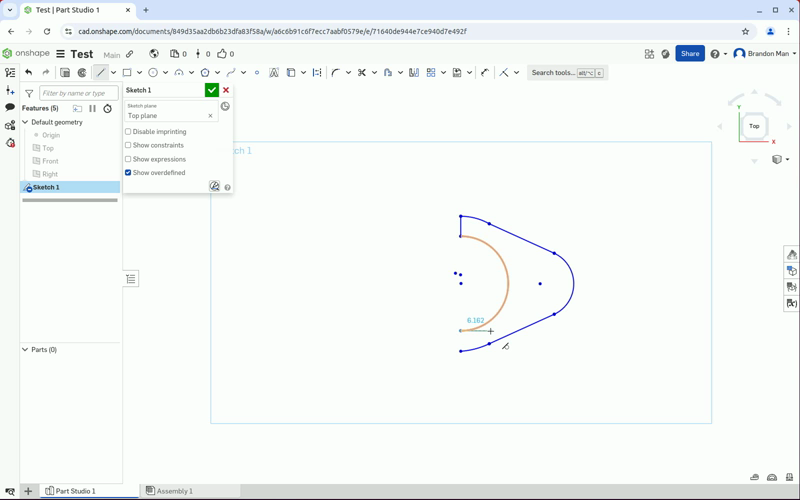
mouse_move(460, 351)
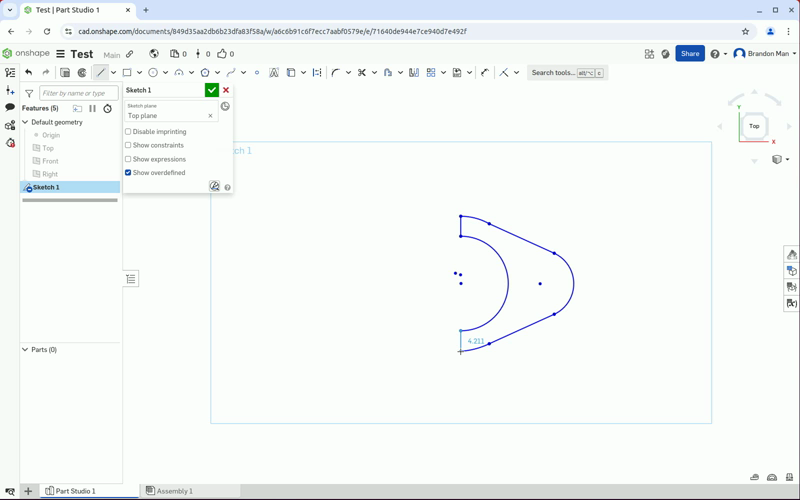
key_up(shift)
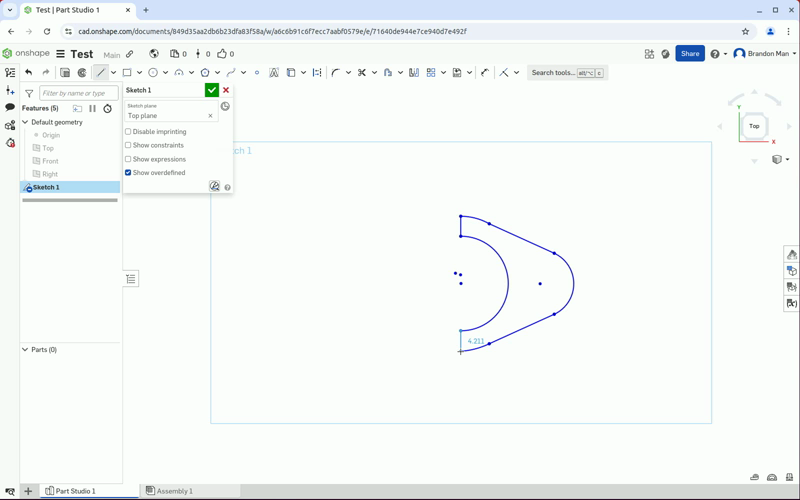
click(460, 351)
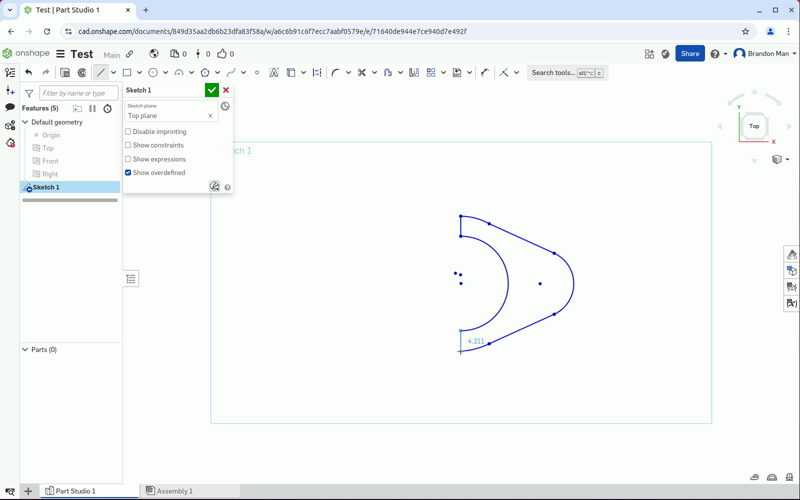
key(esc)
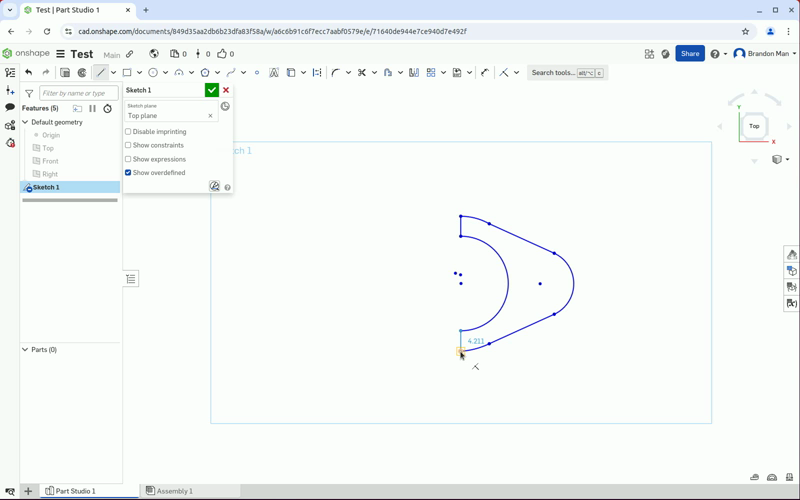
key(c)
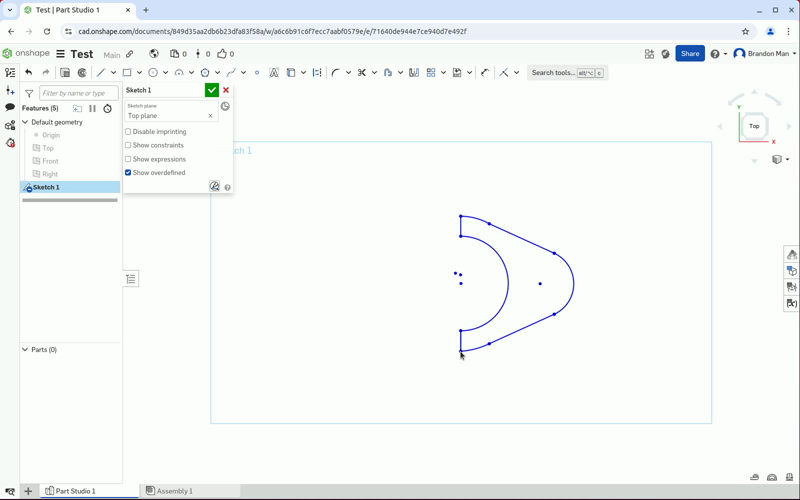
key_down(shift)
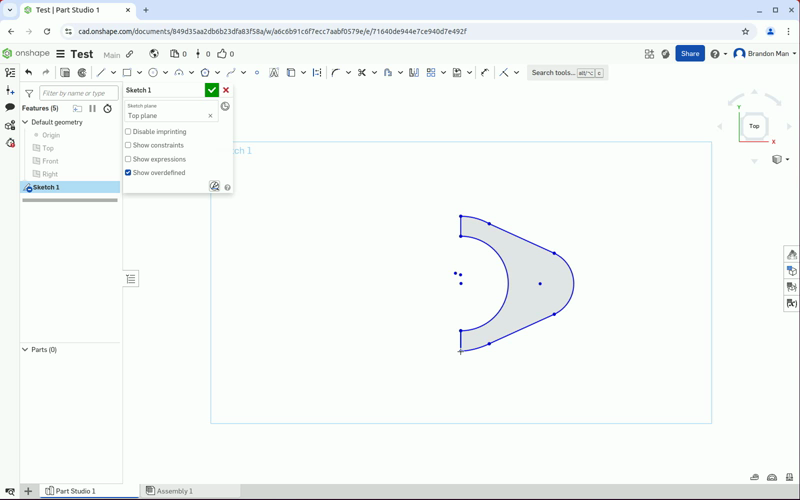
mouse_move(538, 282)
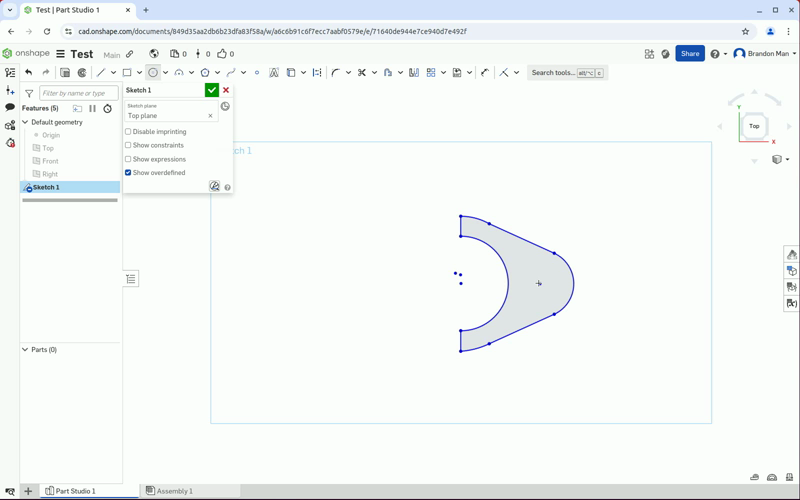
scroll(6)
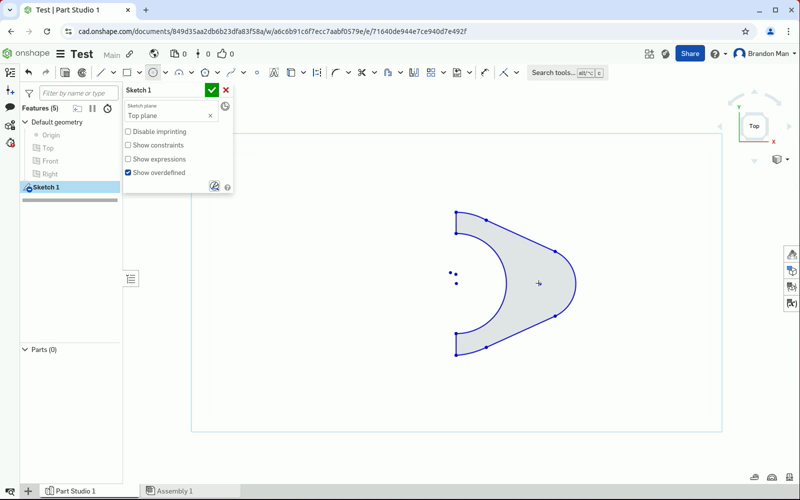
scroll(6)
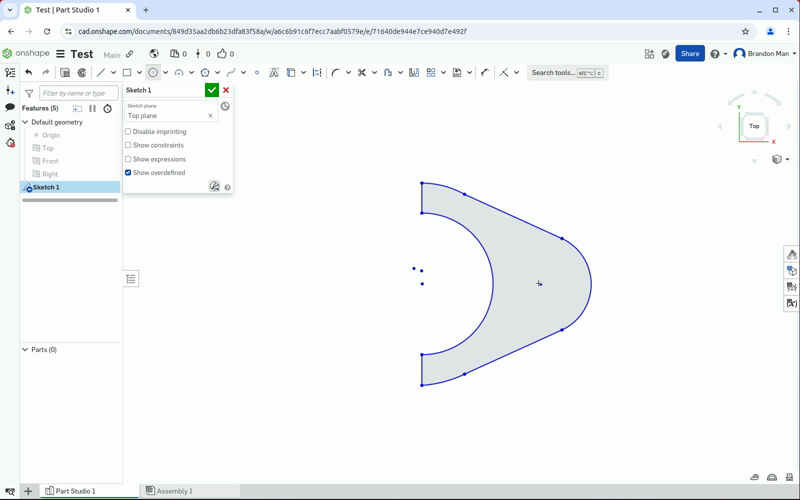
scroll(6)
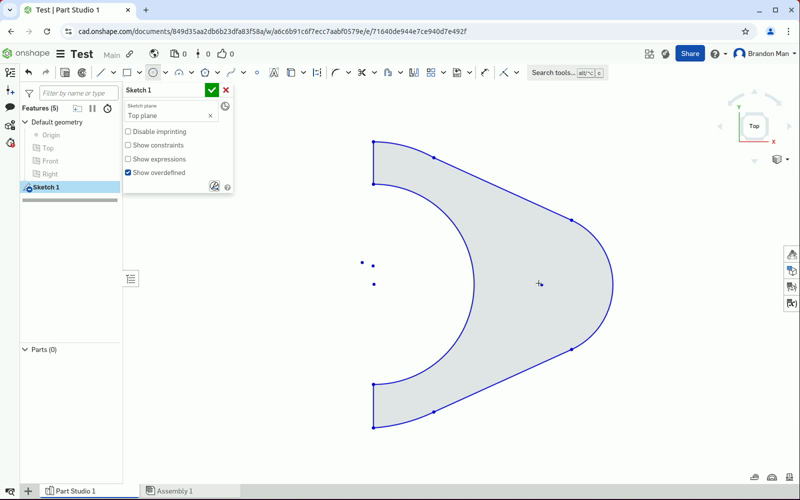
scroll(6)
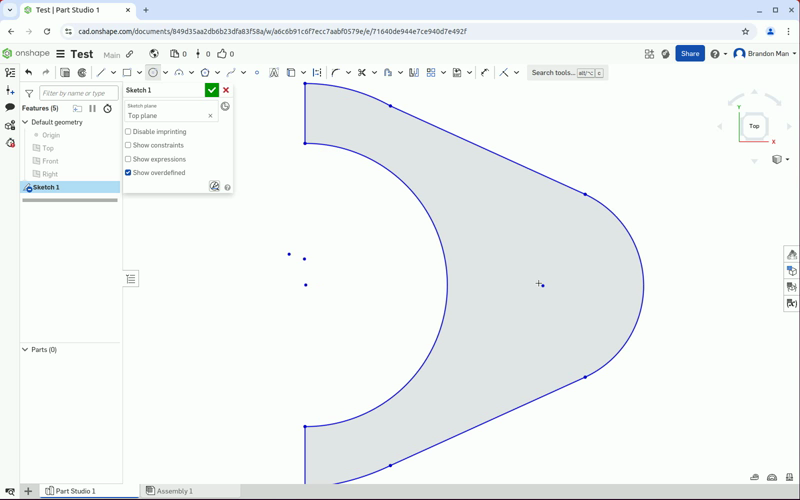
scroll(6)
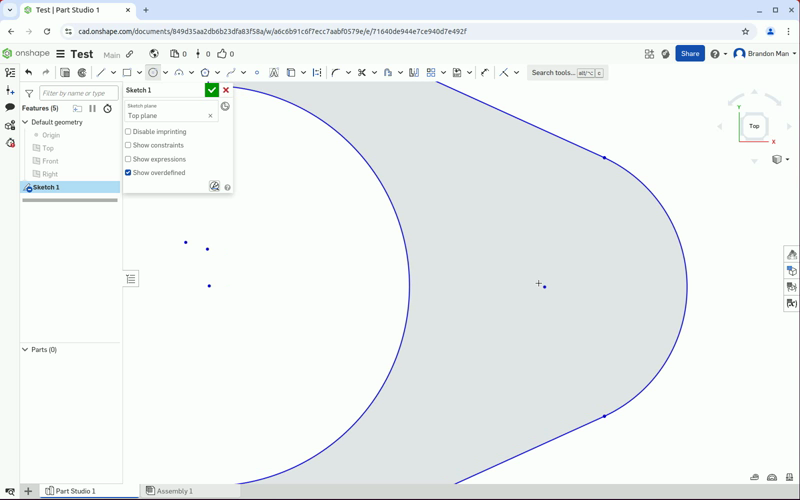
scroll(6)
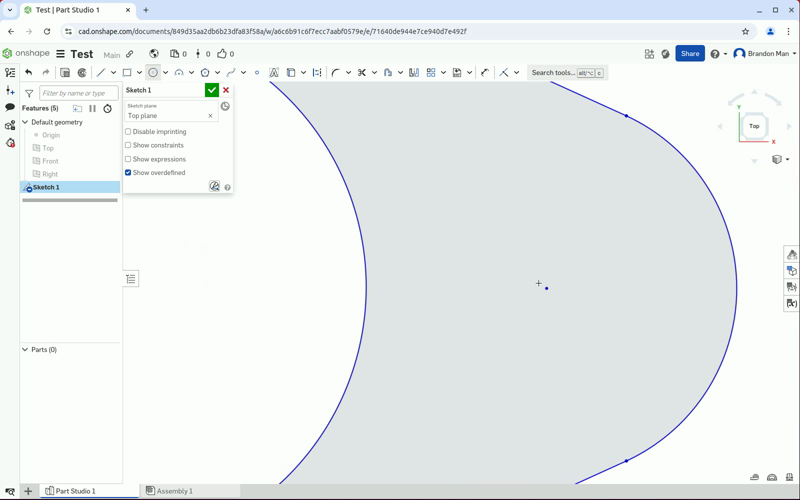
scroll(6)
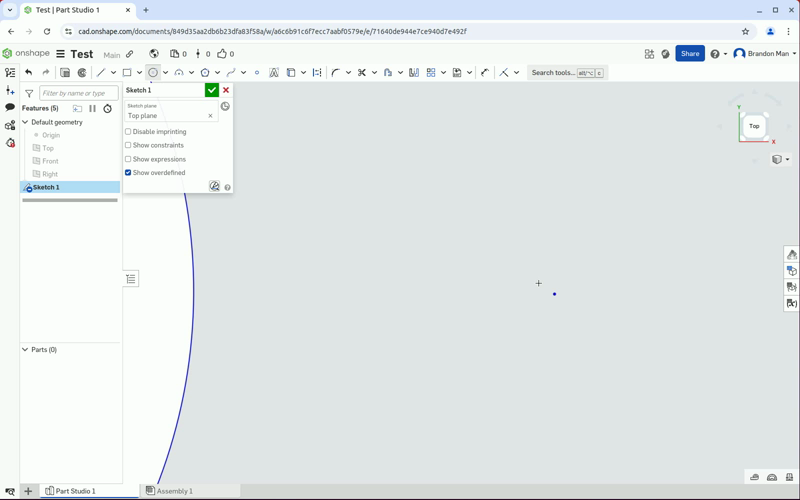
click(538, 282)
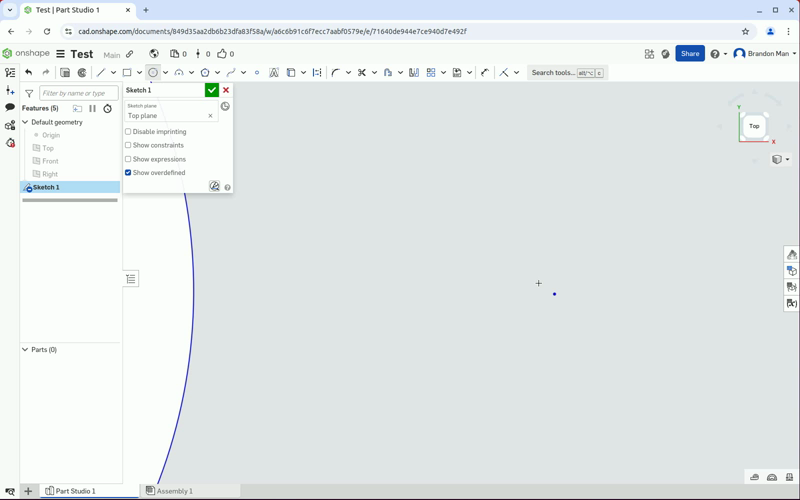
scroll(-6)
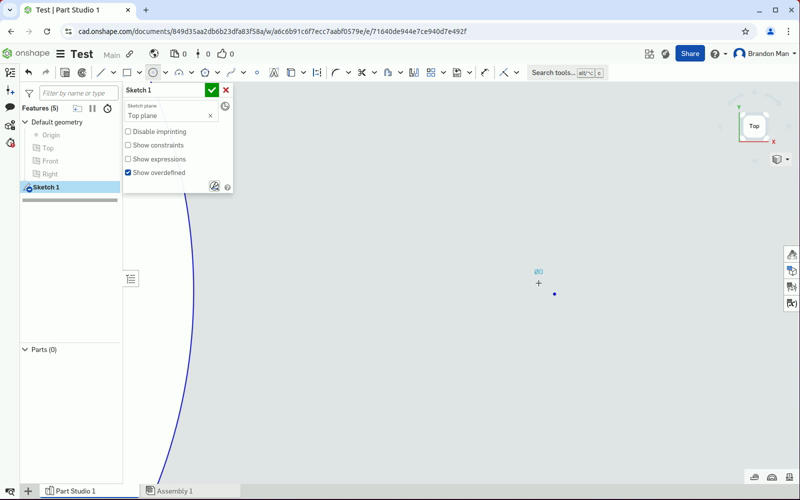
scroll(-6)
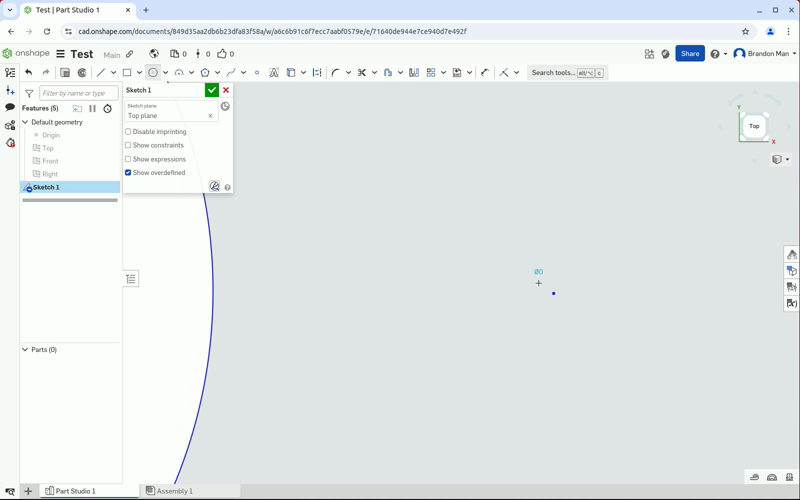
scroll(-6)
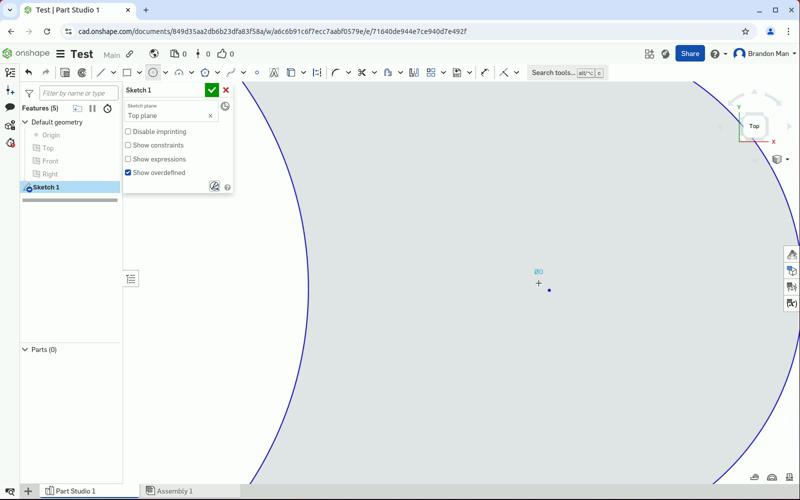
scroll(-6)
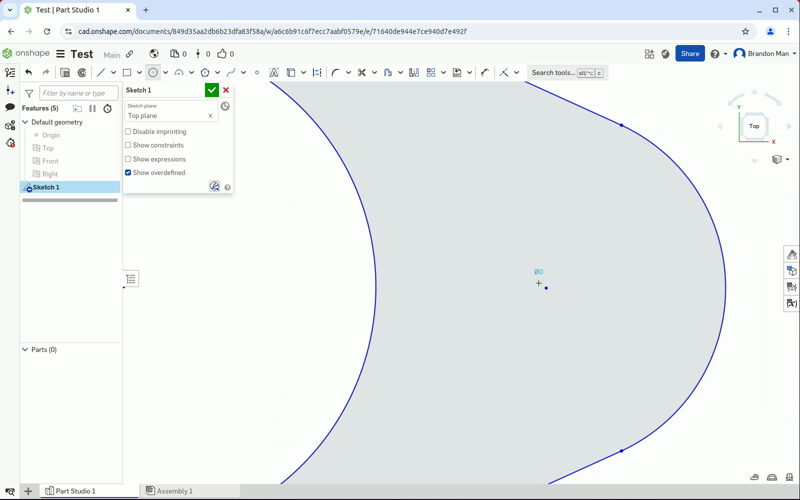
scroll(-6)
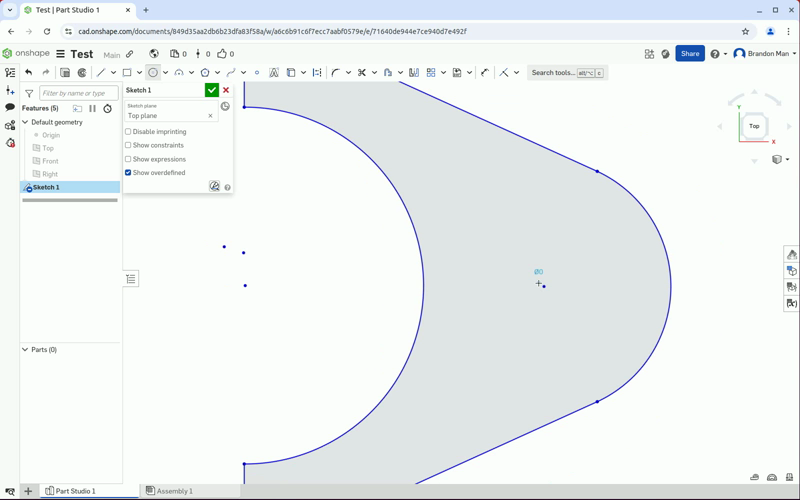
scroll(-6)
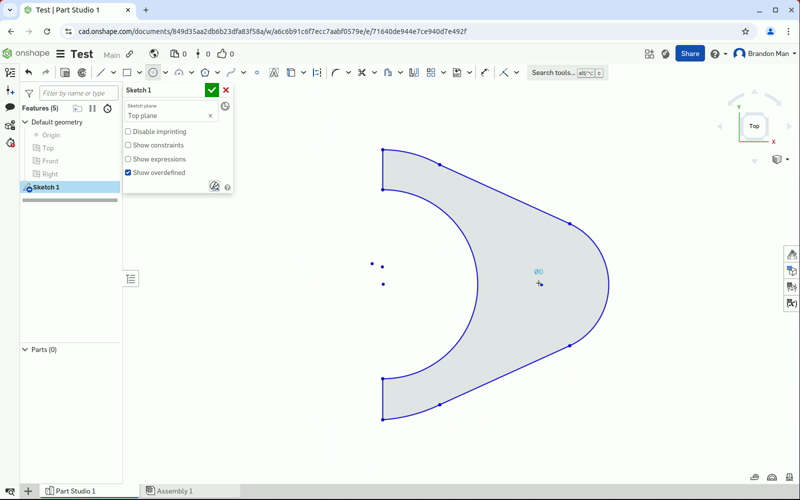
scroll(-6)
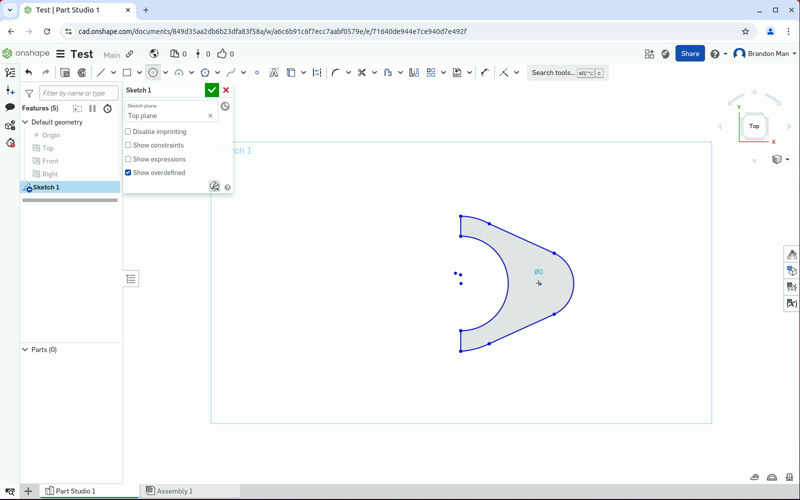
key_up(shift)
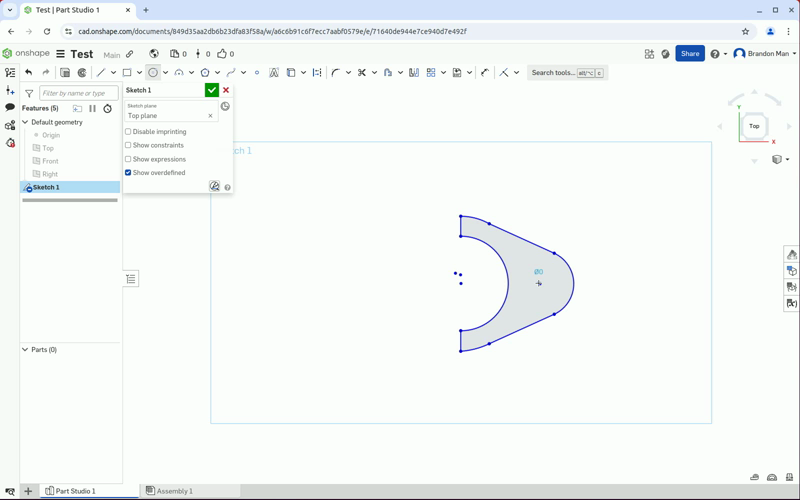
mouse_move(552, 282)
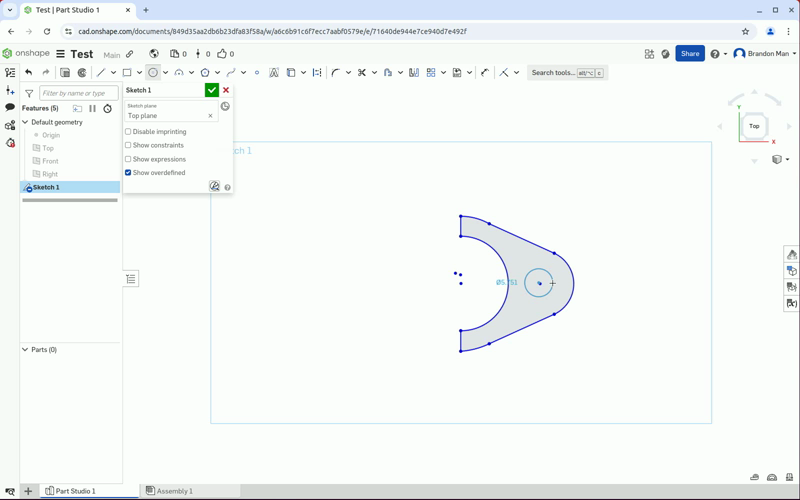
click(552, 282)
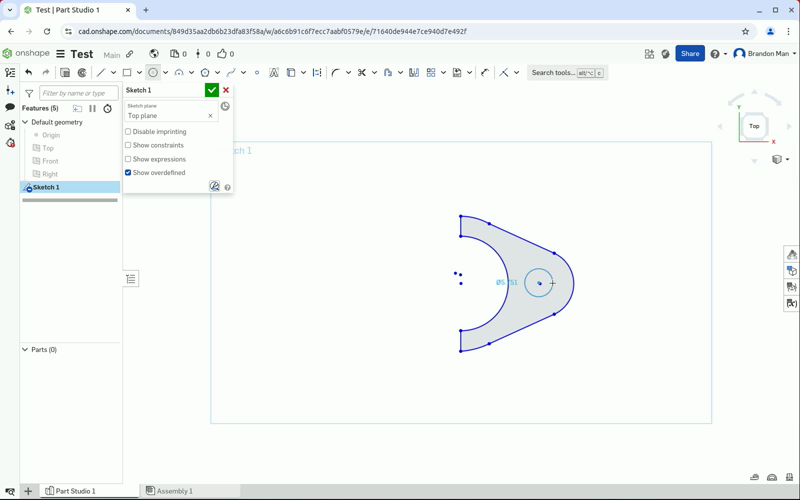
key(esc)
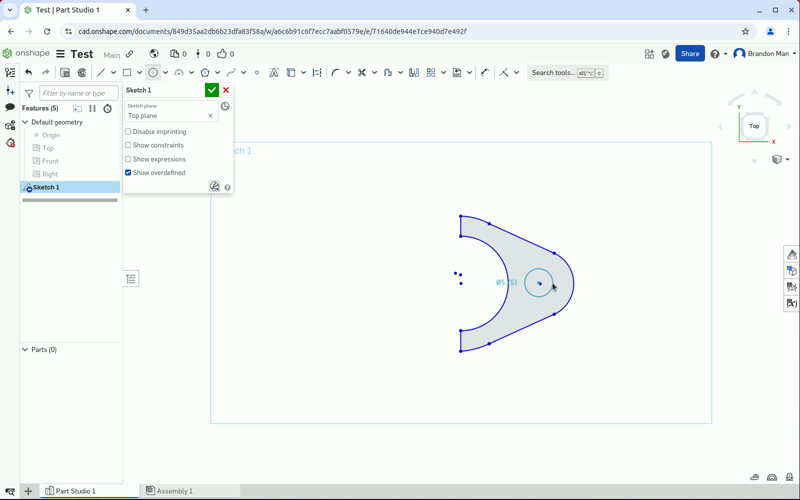
mouse_move(488, 318)
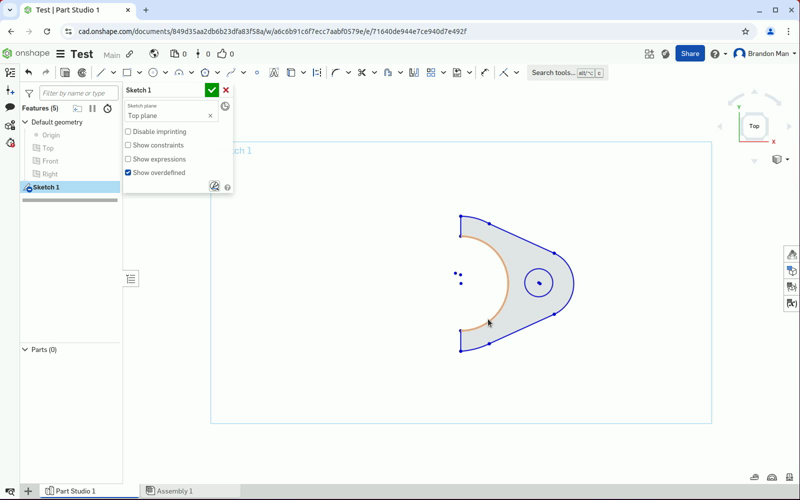
click(488, 318)
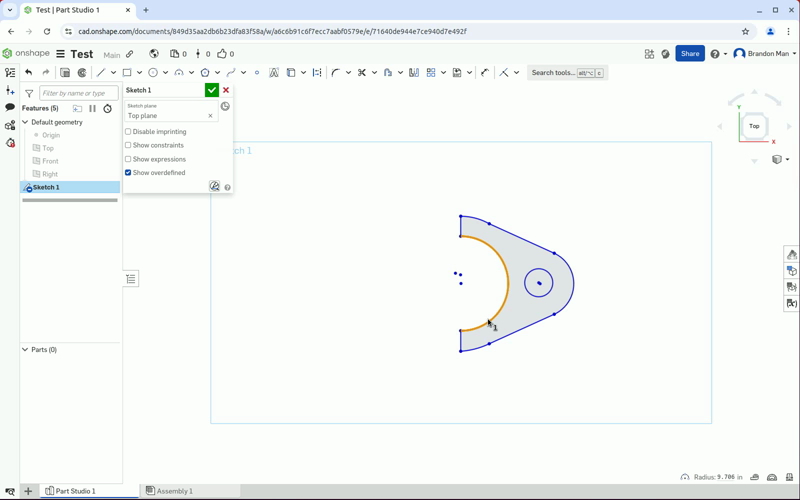
mouse_move(73, 352)
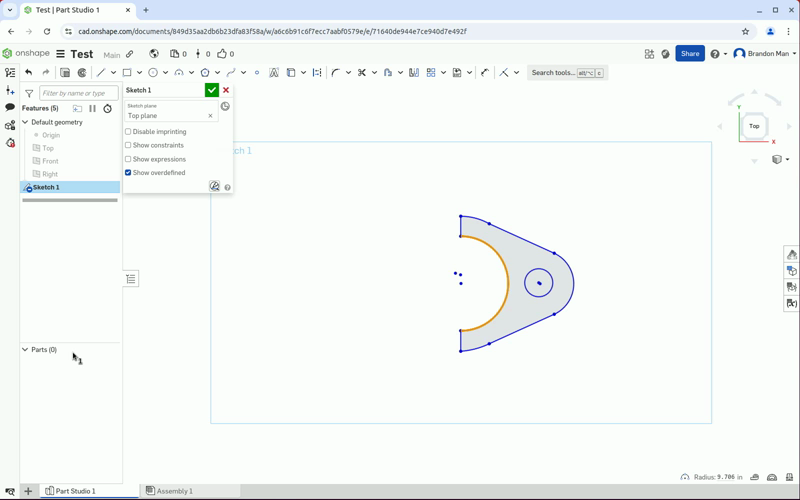
key(shift+y)
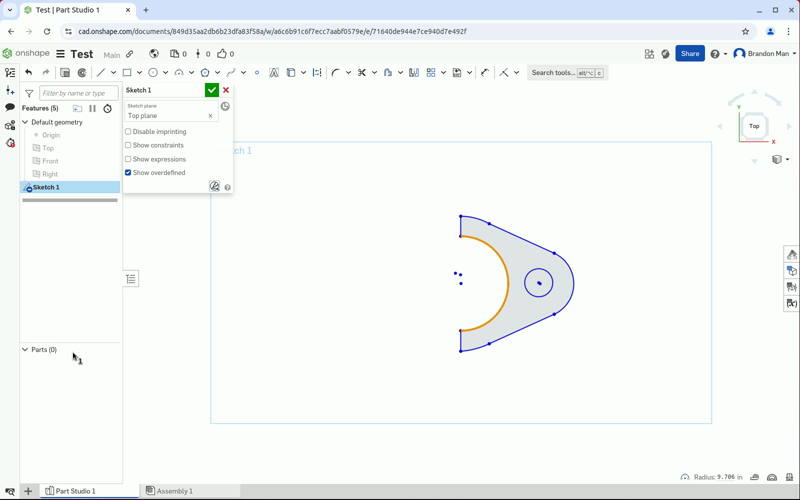
key(shift+e)
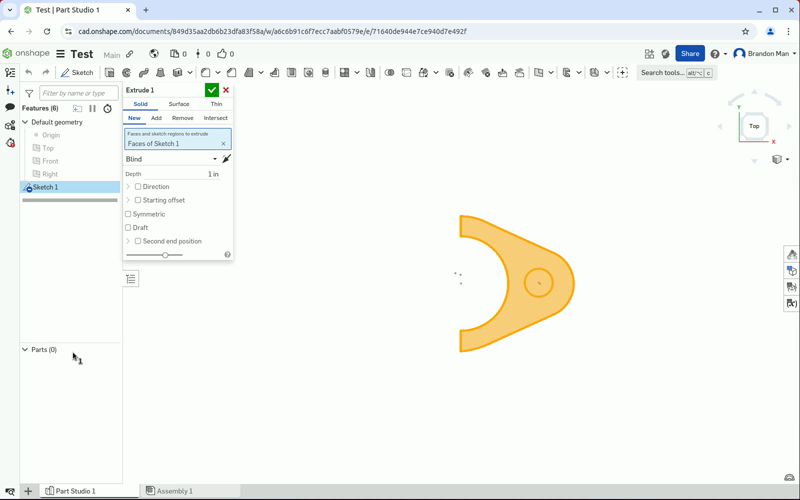
mouse_move(143, 106)
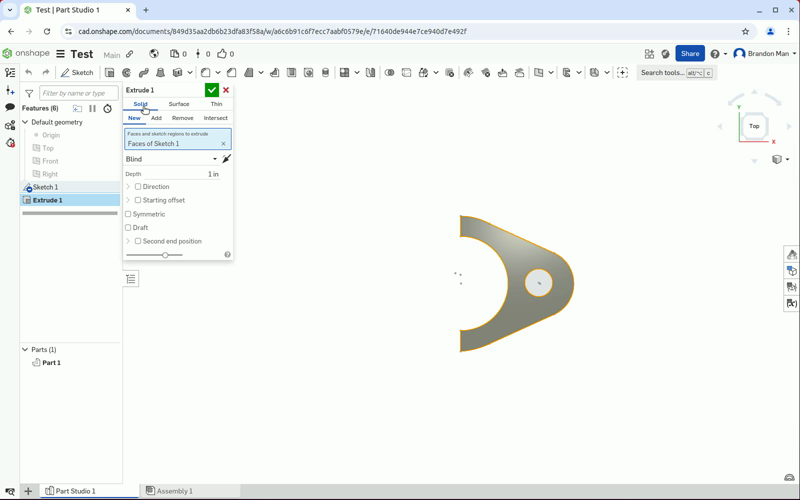
click(143, 106)
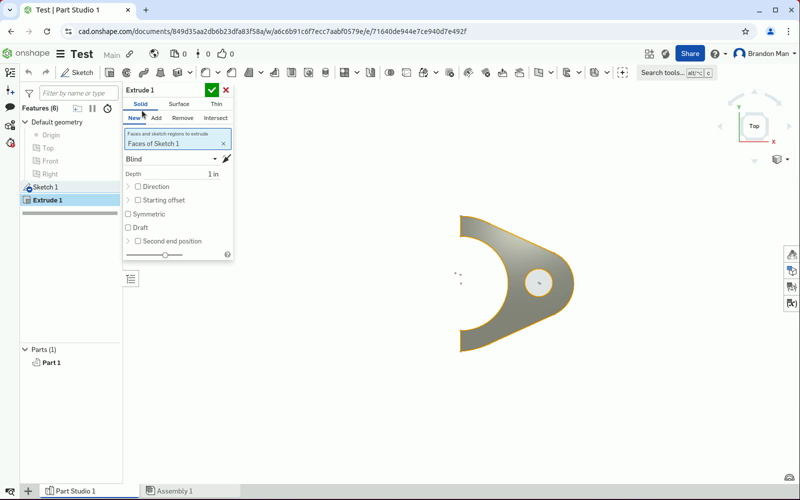
mouse_move(137, 120)
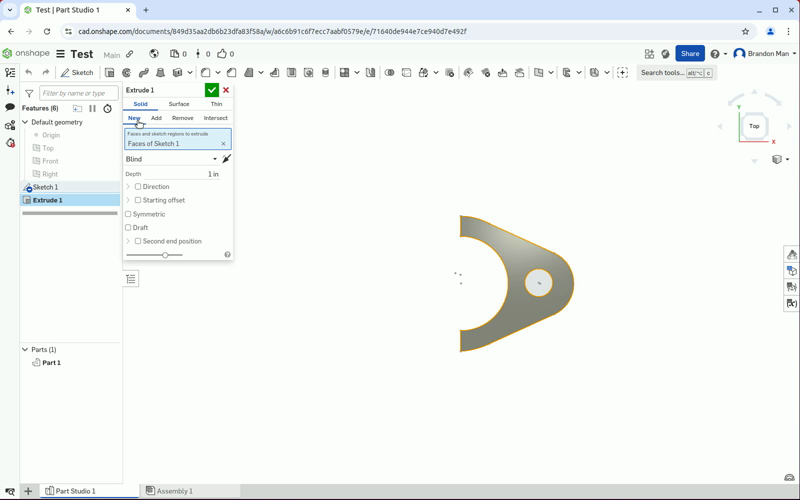
click(137, 120)
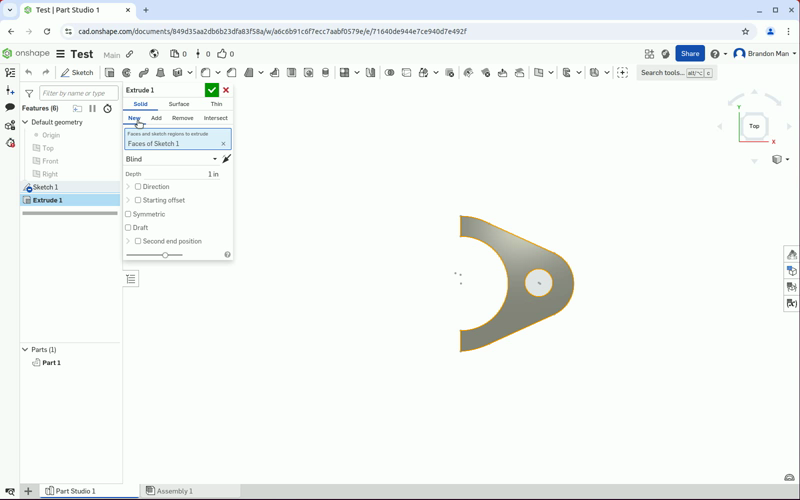
key(tab, 4)
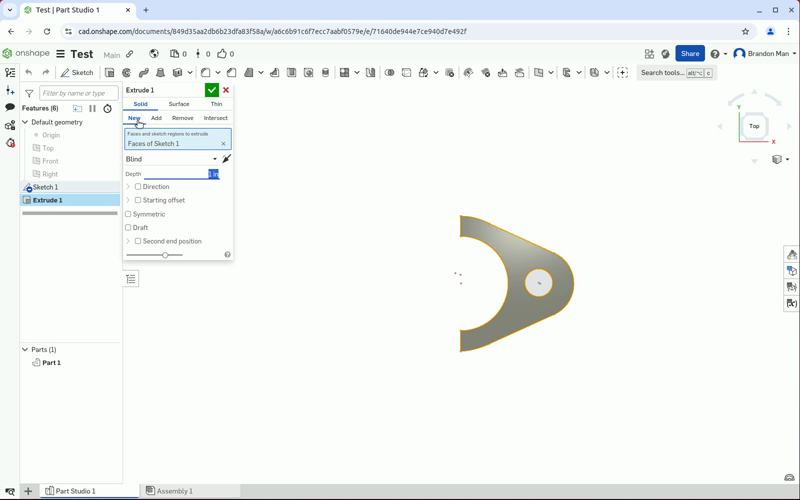
text(4.574)
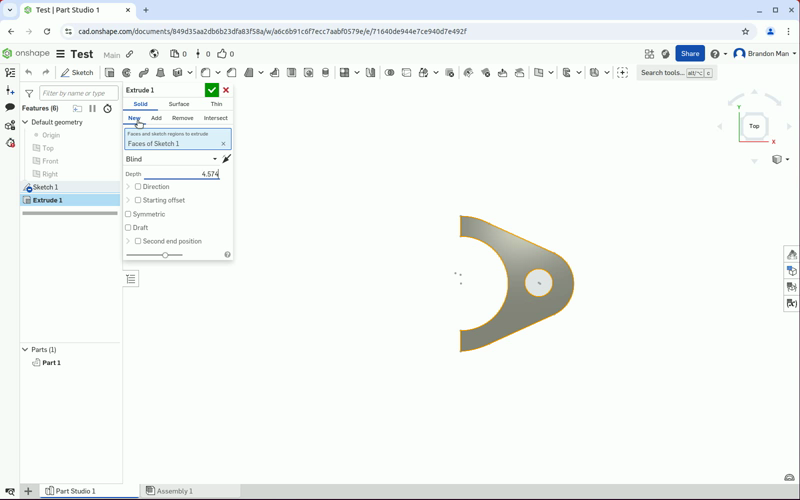
key(enter)
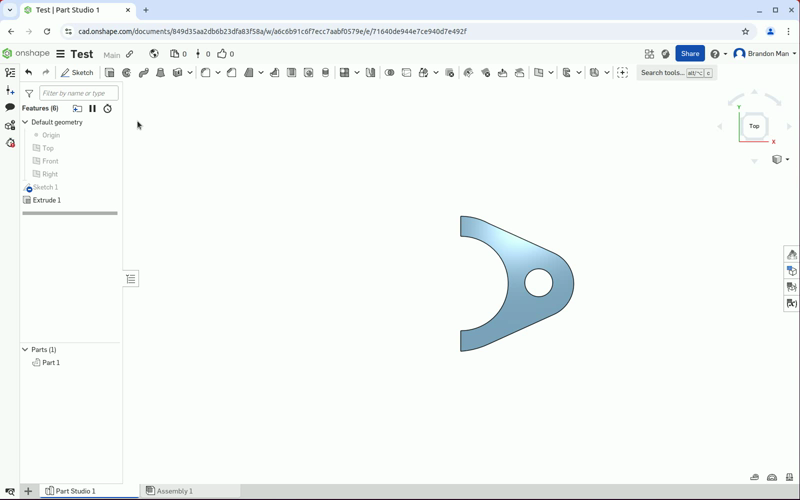
key(shift+h)
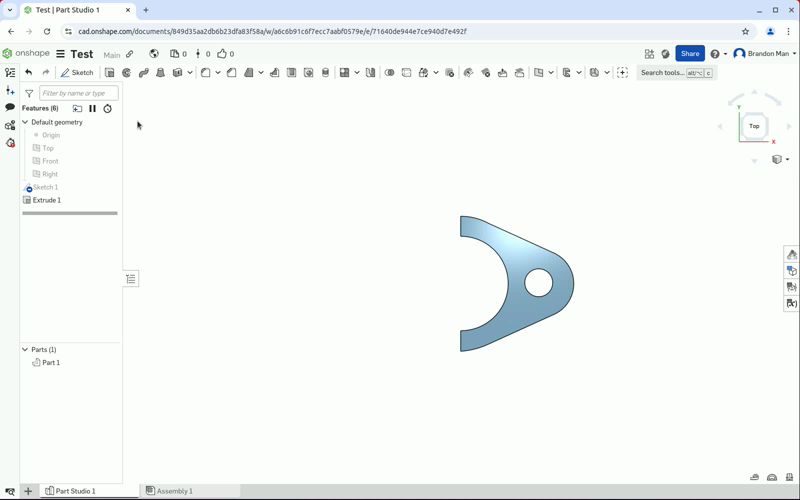
key(shift+h)
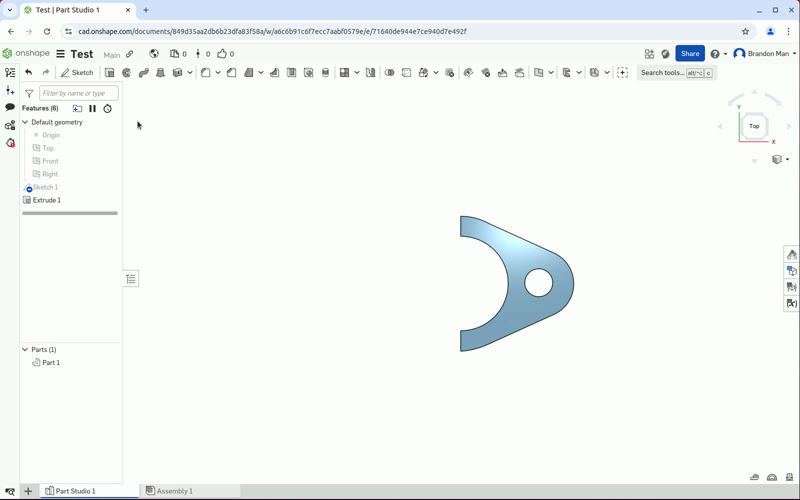
mouse_move(73, 189)
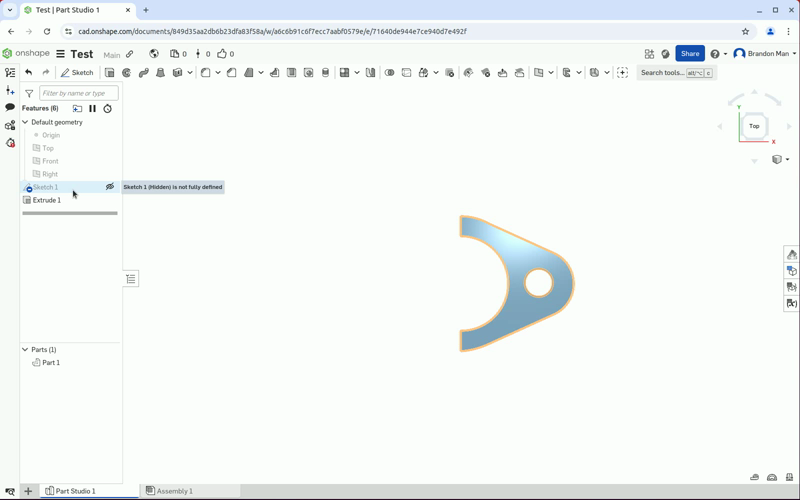
click(73, 189)
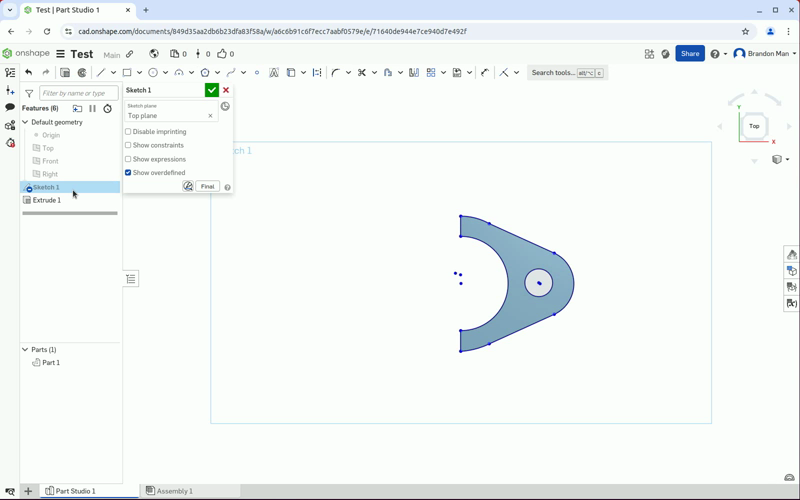
mouse_move(229, 92)
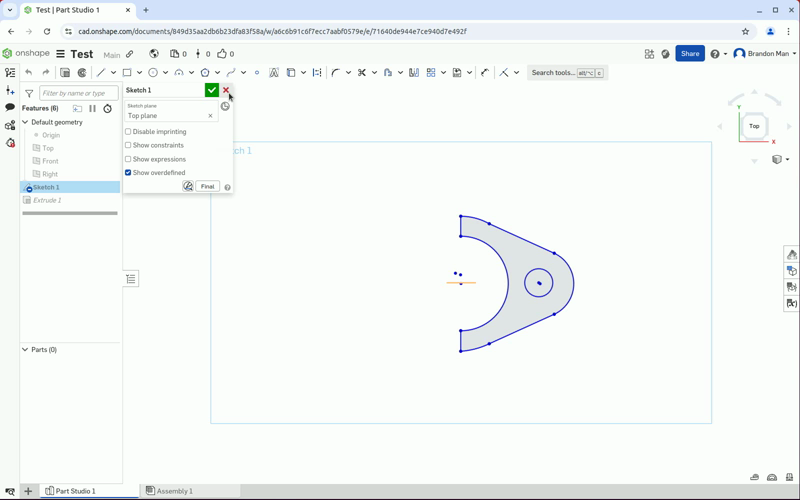
click(229, 92)
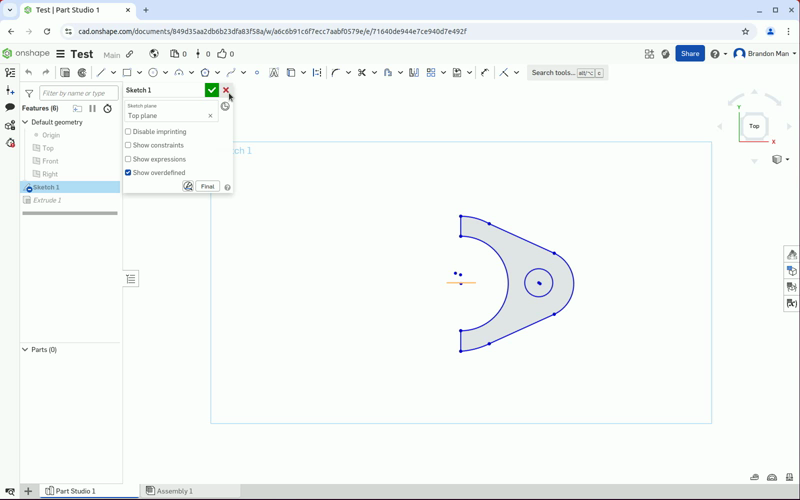
key(shift+s)
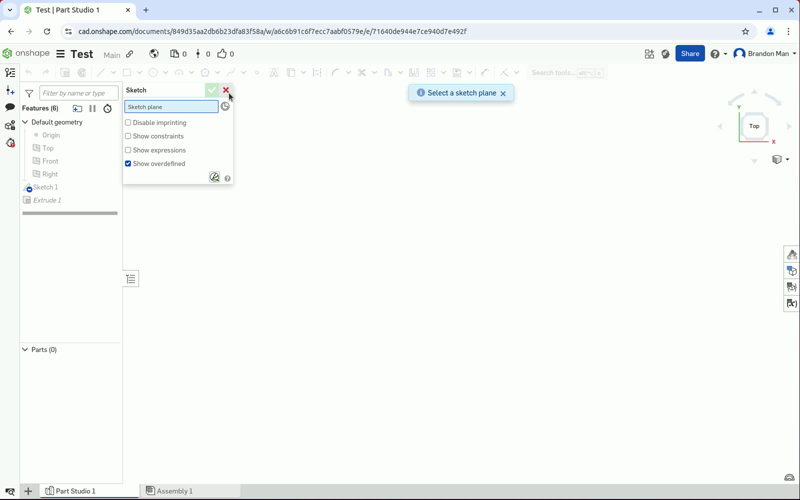
mouse_move(73, 150)
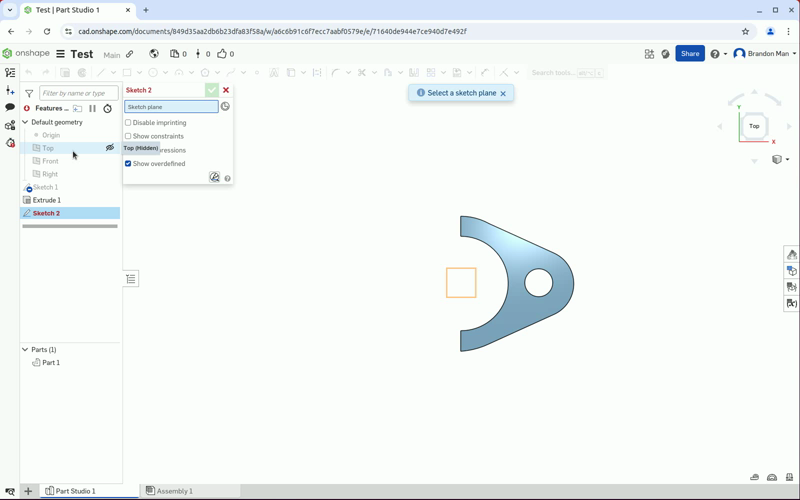
click(73, 150)
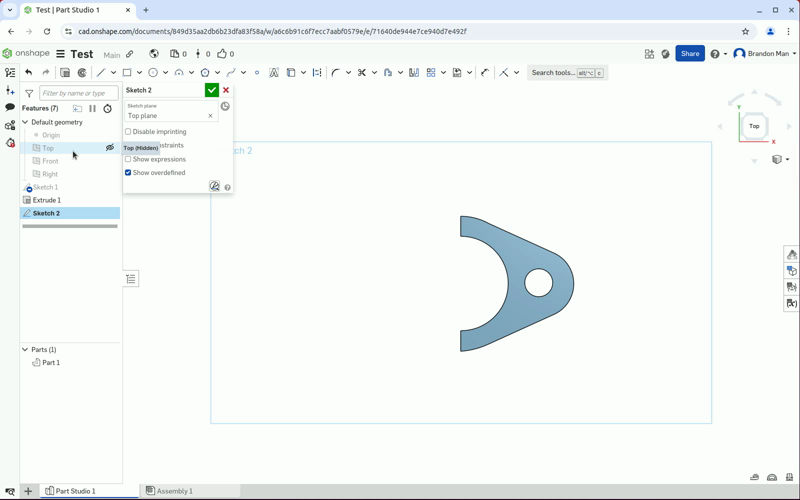
mouse_move(73, 352)
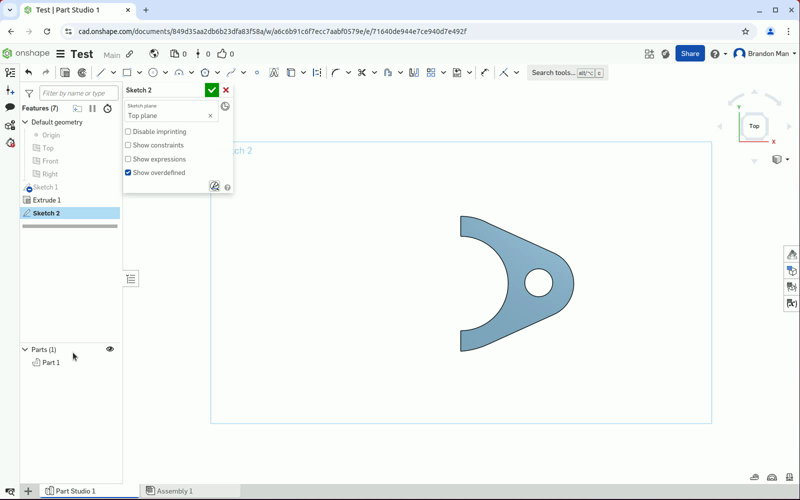
key(y)
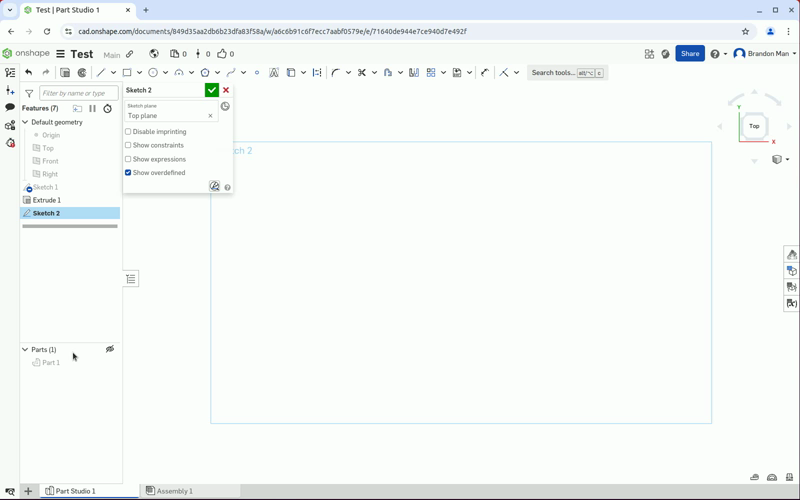
key(l)
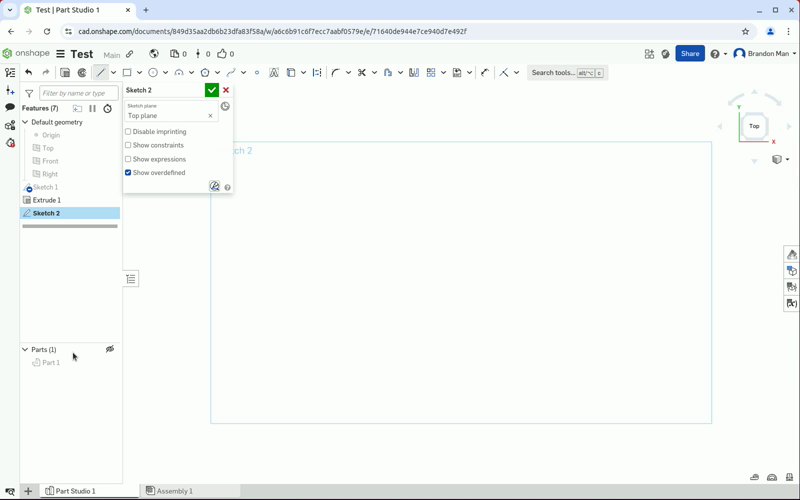
key_down(shift)
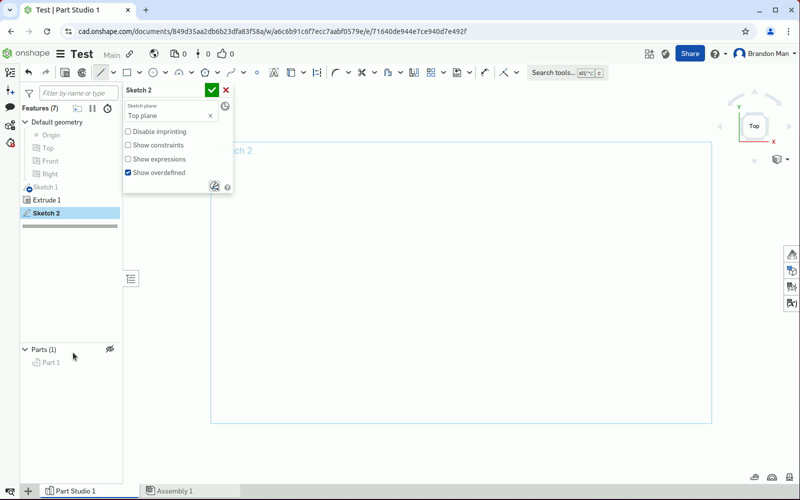
mouse_move(366, 313)
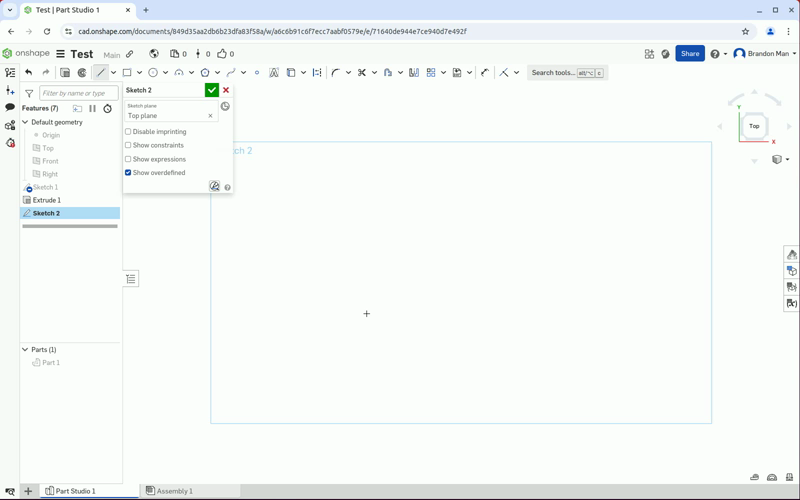
click(366, 313)
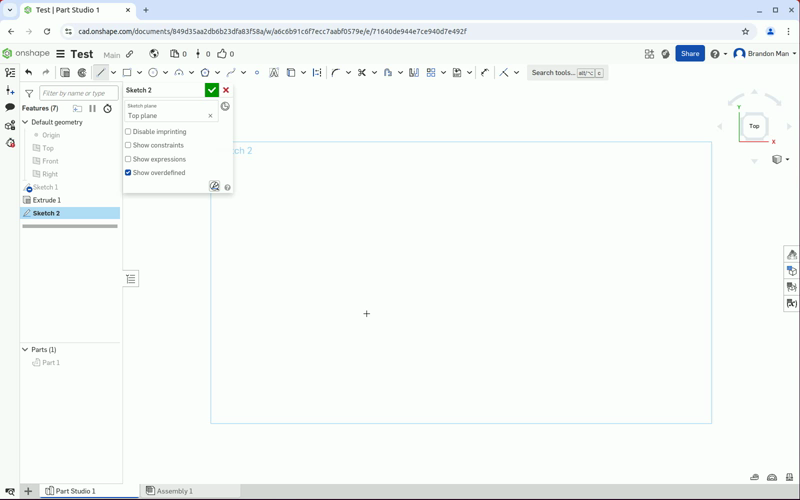
key_up(shift)
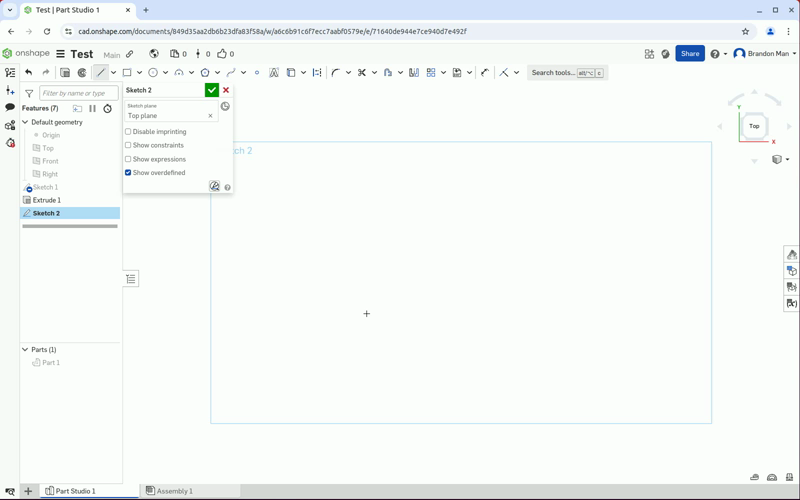
key_down(shift)
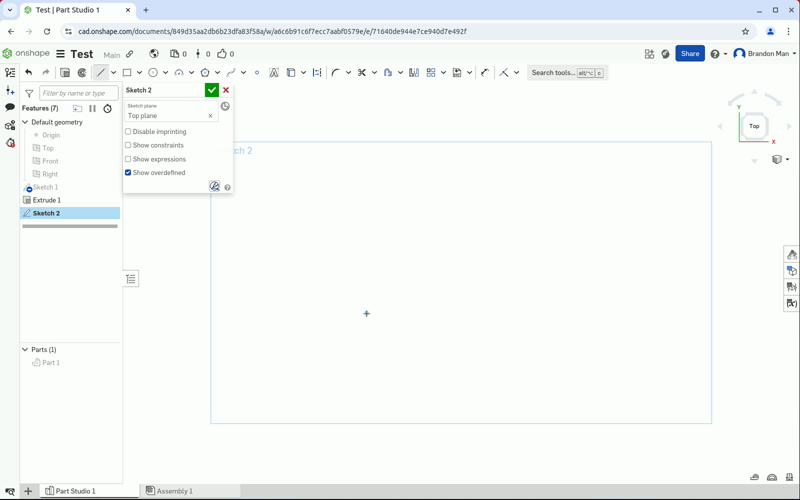
mouse_move(431, 344)
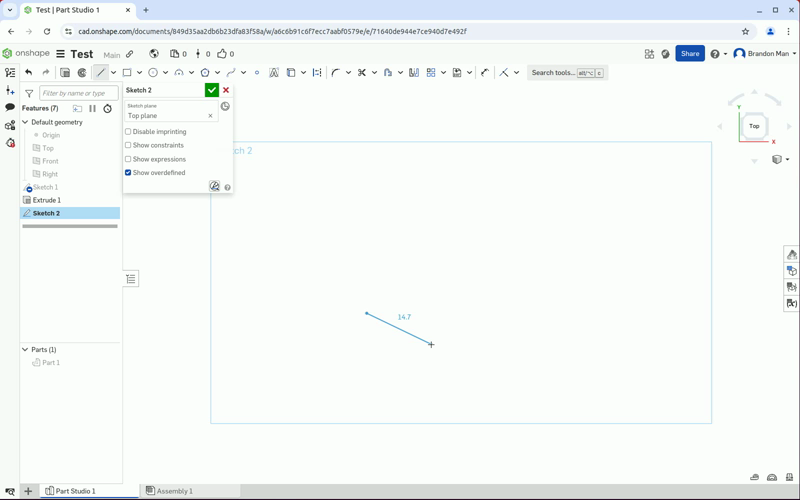
click(431, 344)
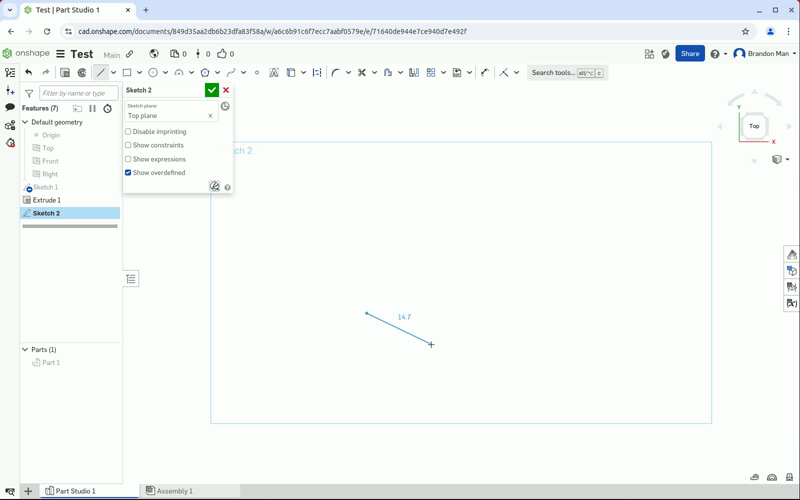
key_up(shift)
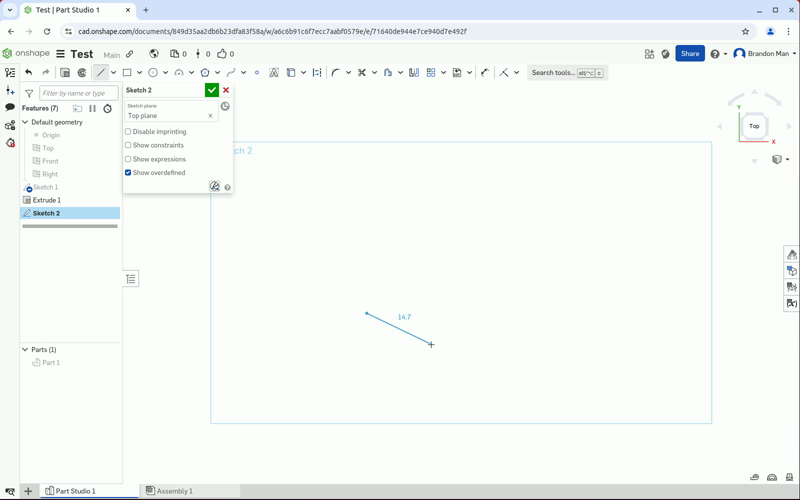
key(esc)
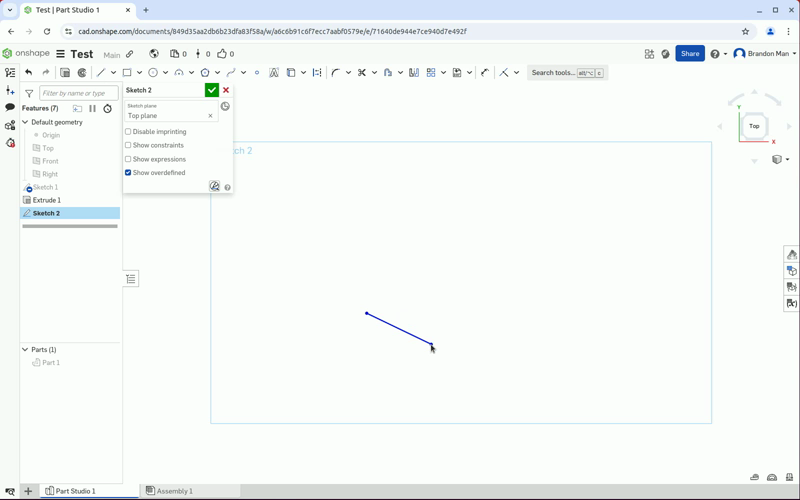
key(a)
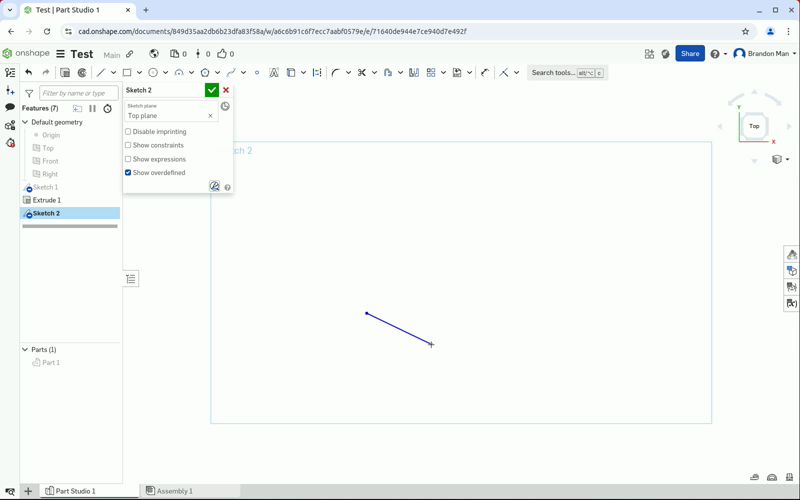
mouse_move(431, 344)
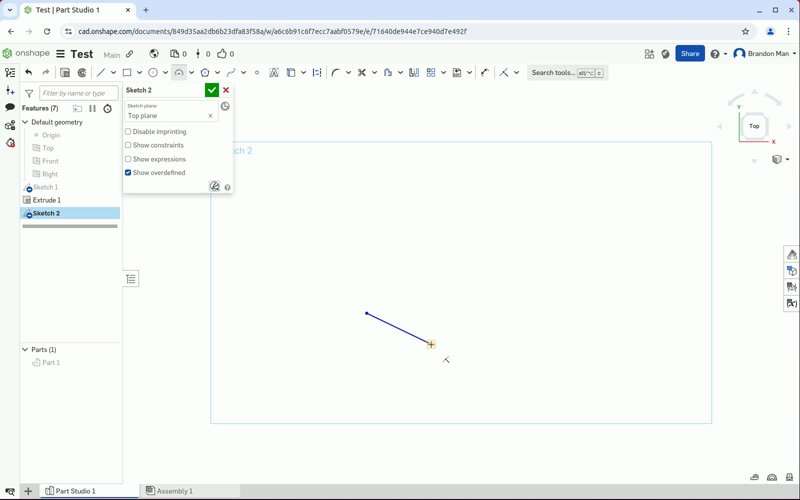
click(431, 344)
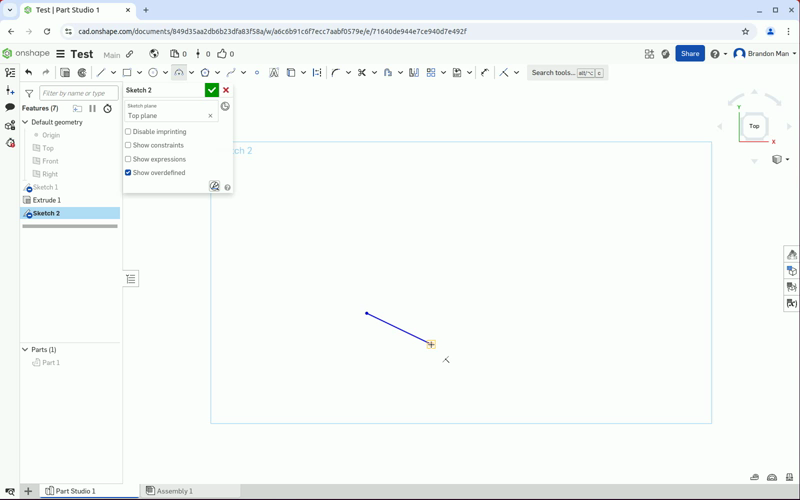
key_down(shift)
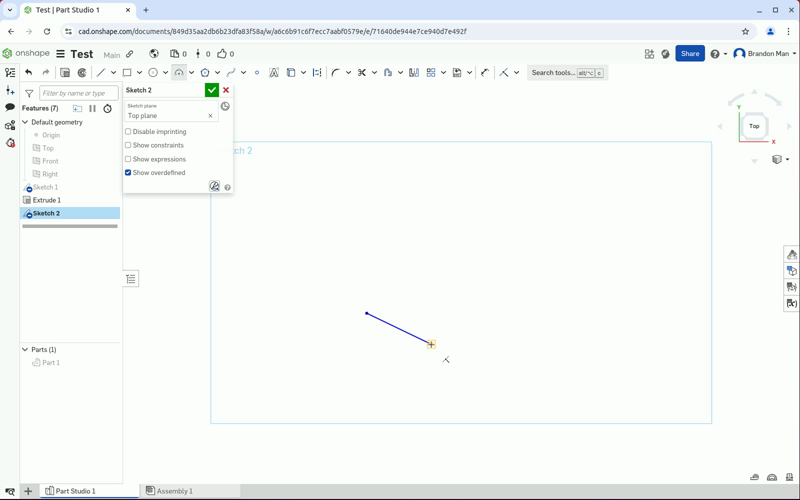
mouse_move(460, 350)
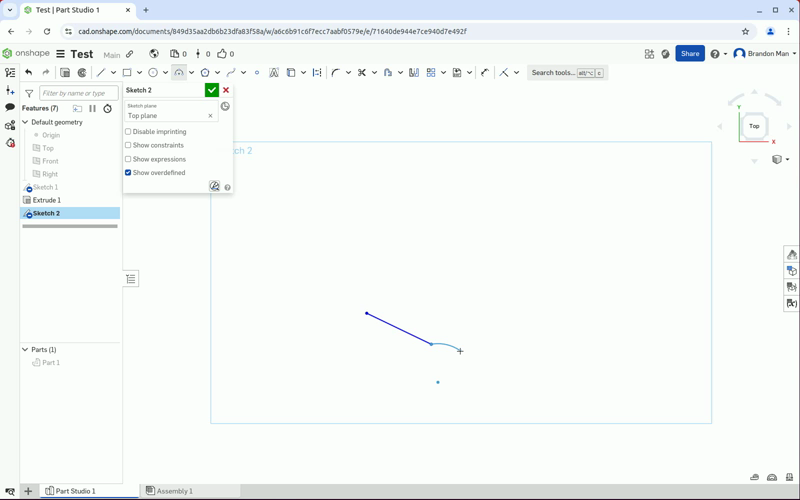
click(460, 350)
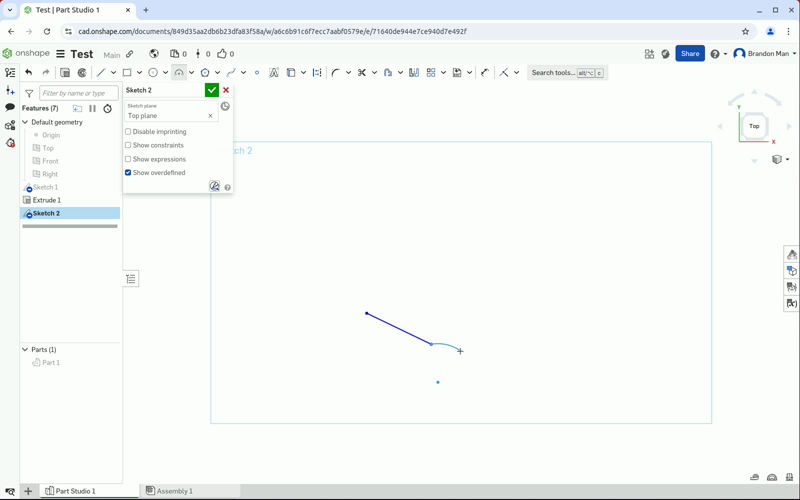
mouse_move(445, 349)
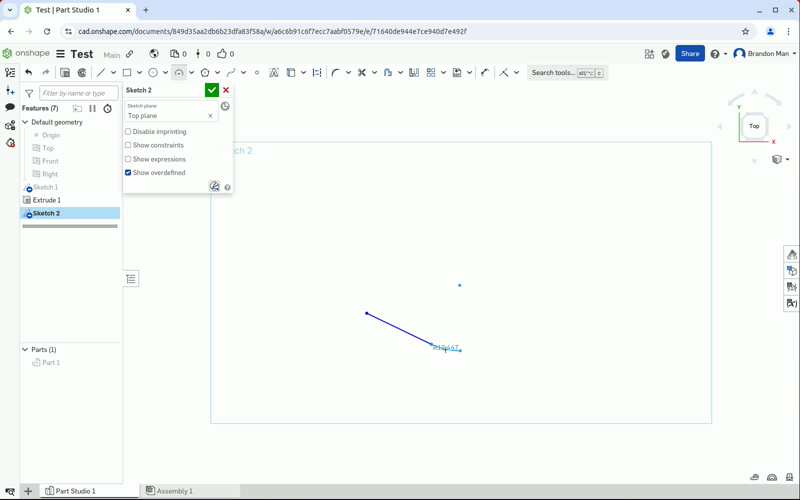
click(445, 349)
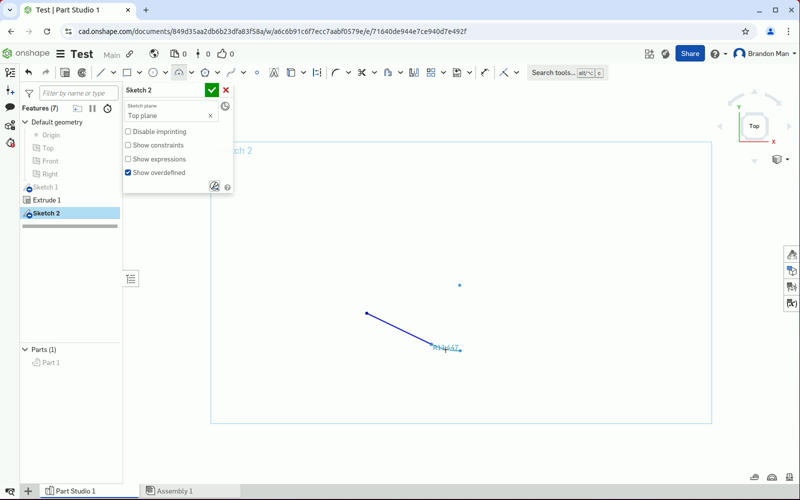
key_up(shift)
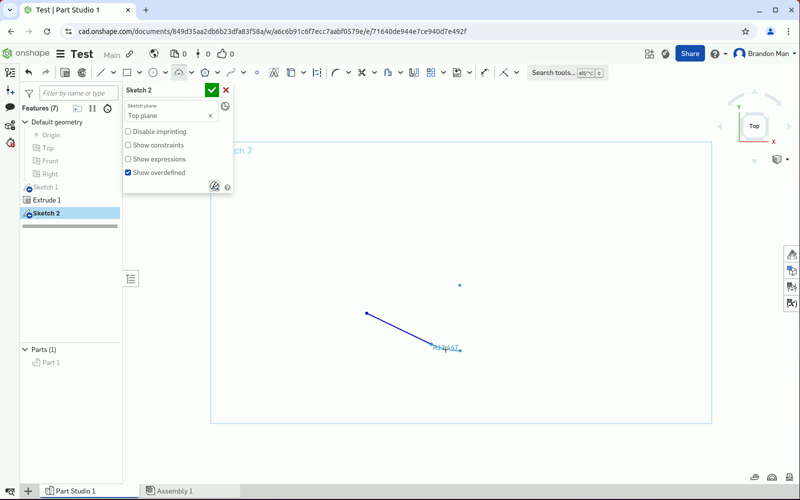
key(esc)
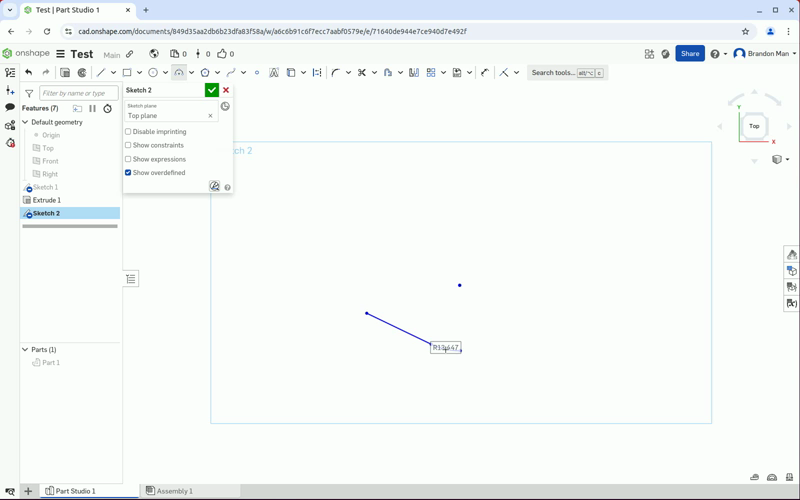
key(l)
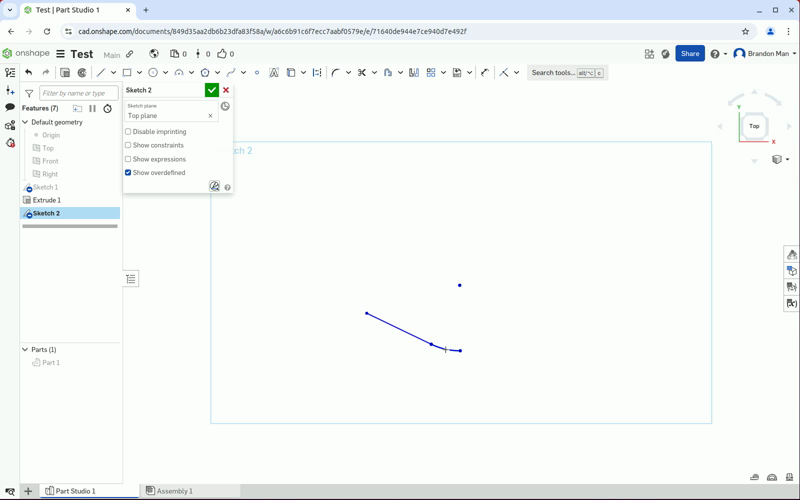
mouse_move(460, 350)
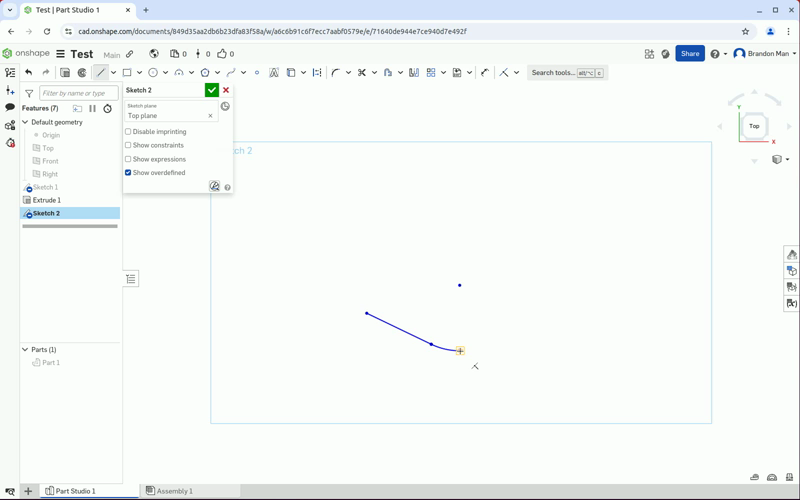
click(460, 350)
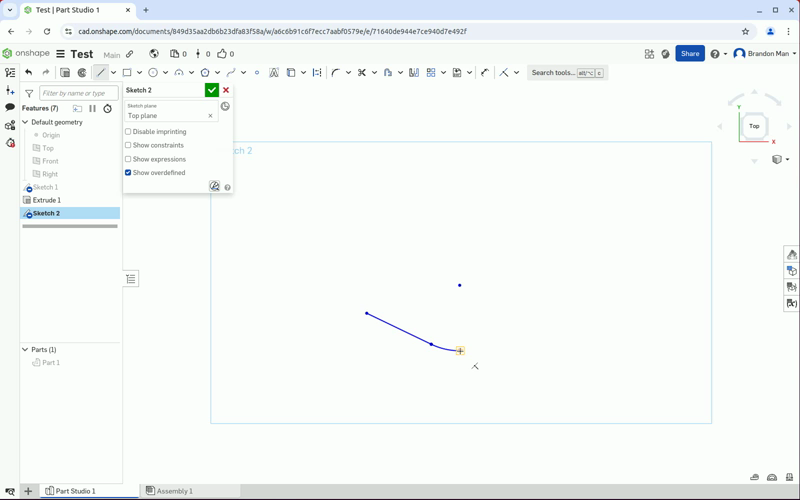
key_down(shift)
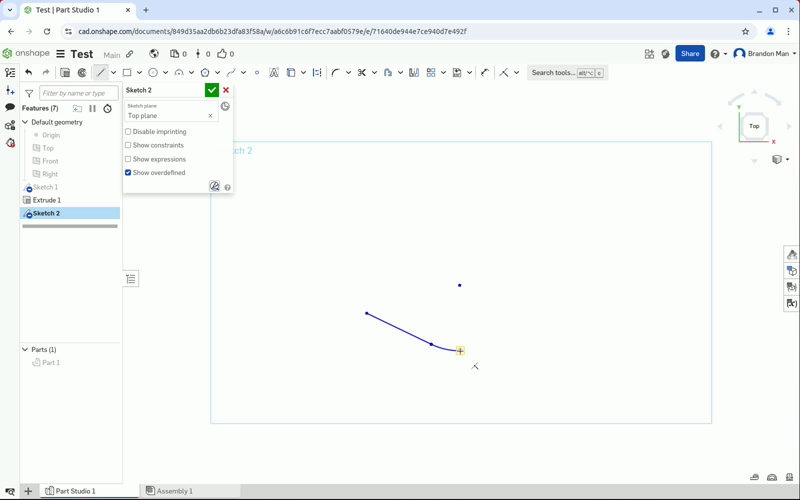
mouse_move(490, 350)
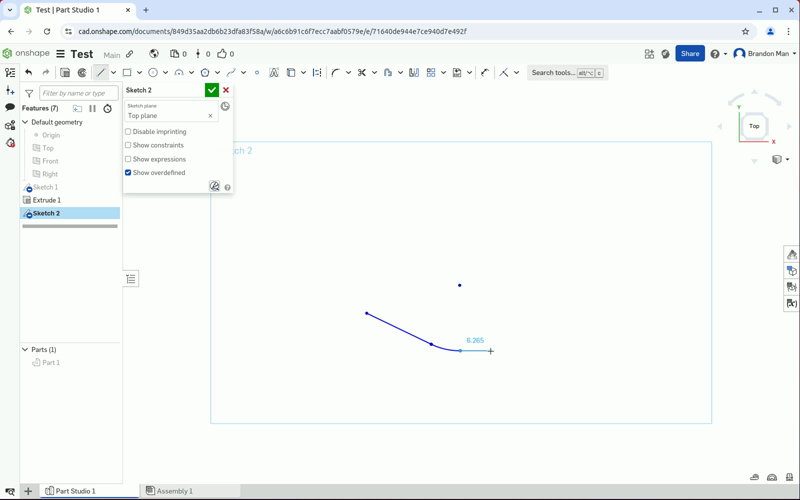
mouse_move(460, 330)
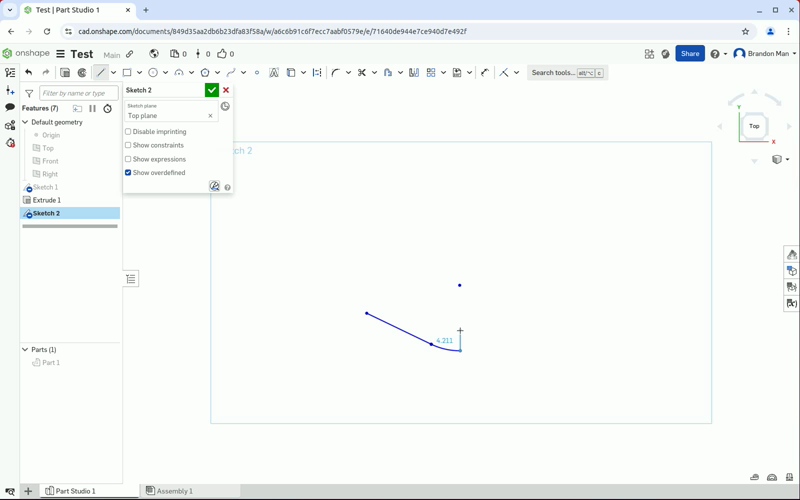
click(460, 330)
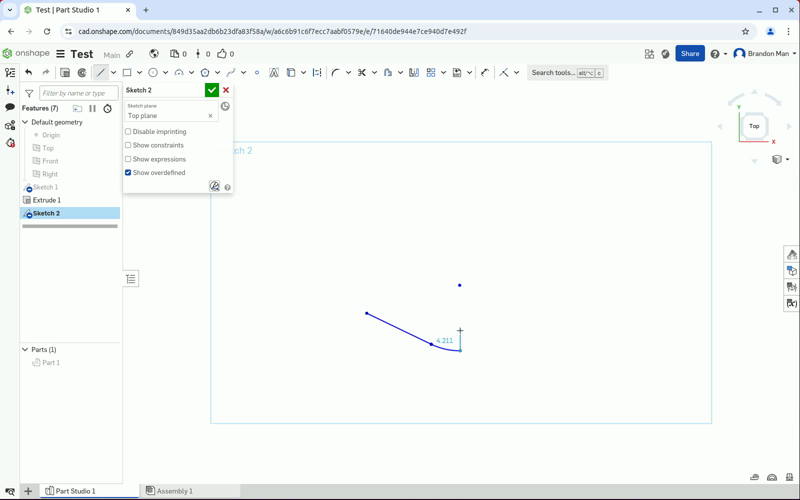
key_up(shift)
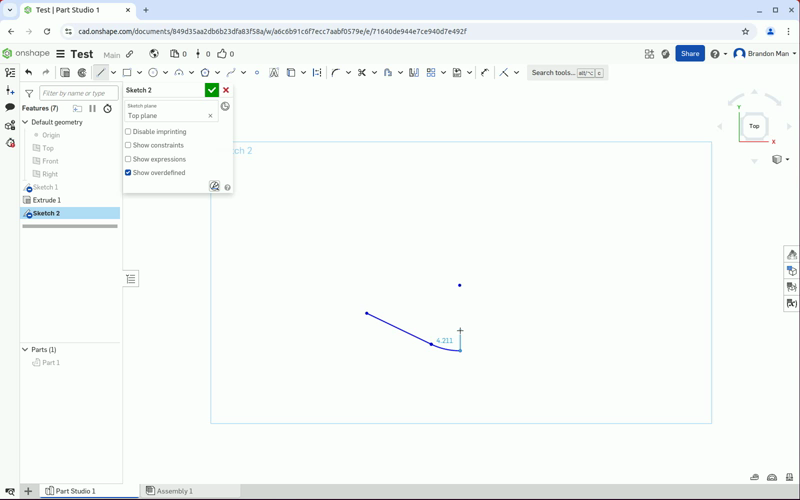
key(esc)
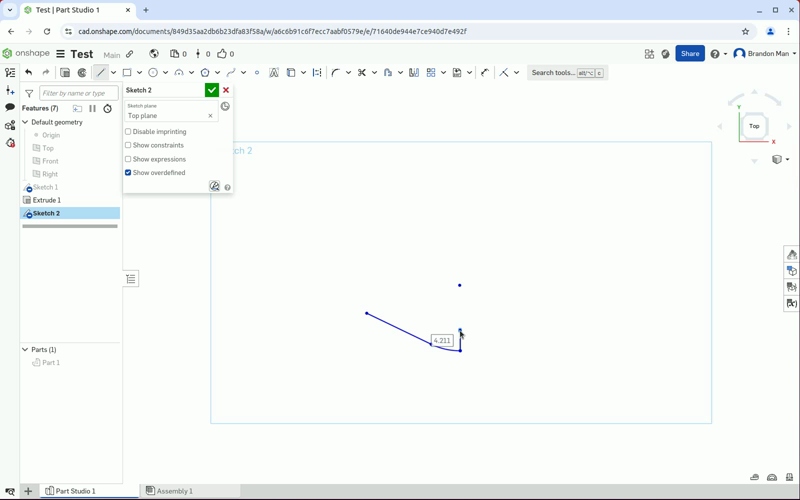
key(a)
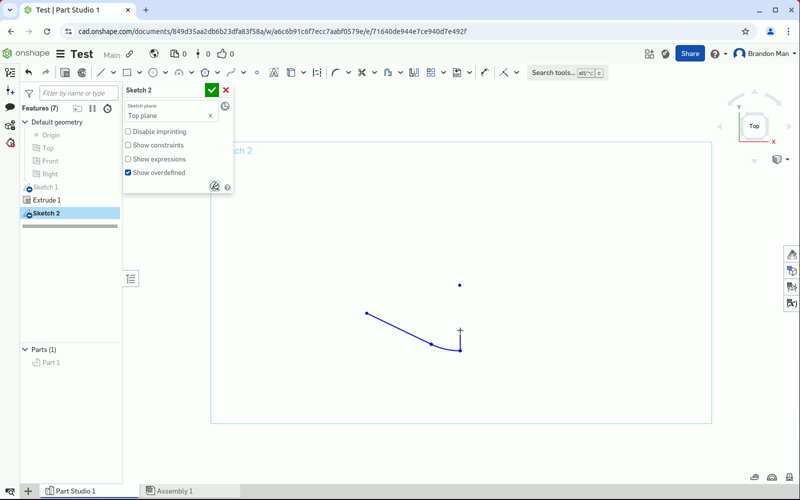
mouse_move(460, 330)
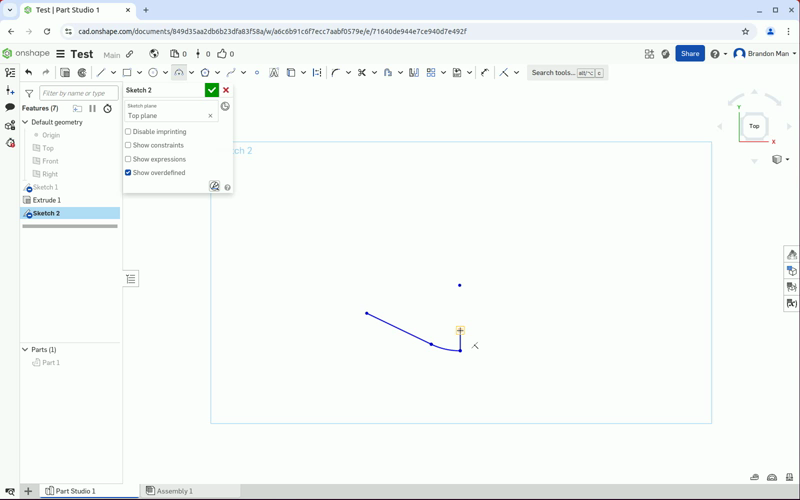
click(460, 330)
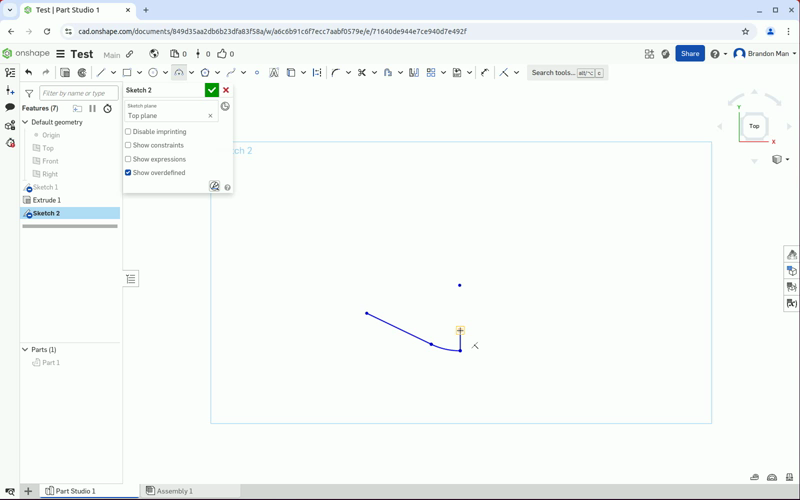
key_down(shift)
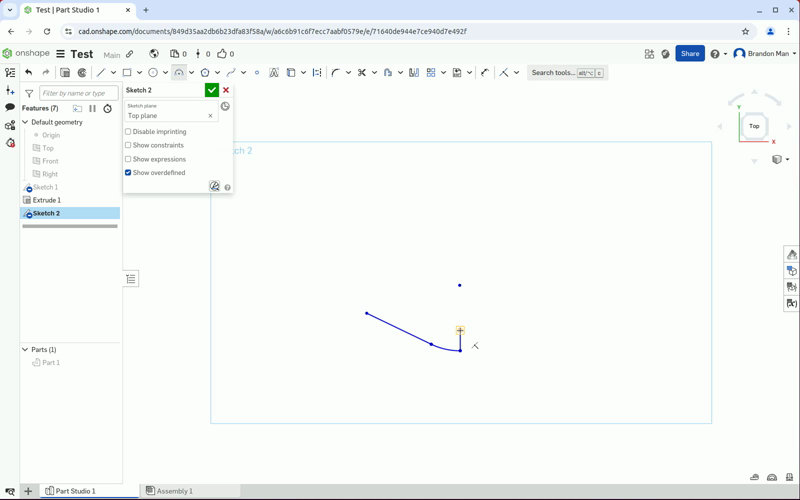
mouse_move(460, 235)
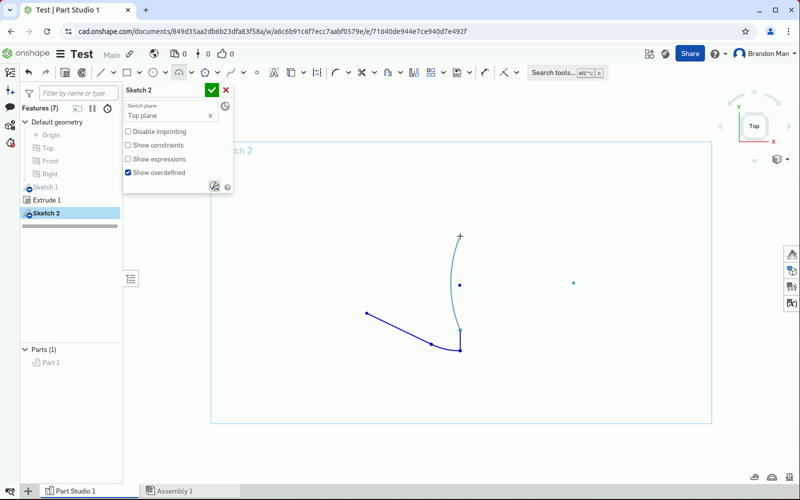
click(460, 235)
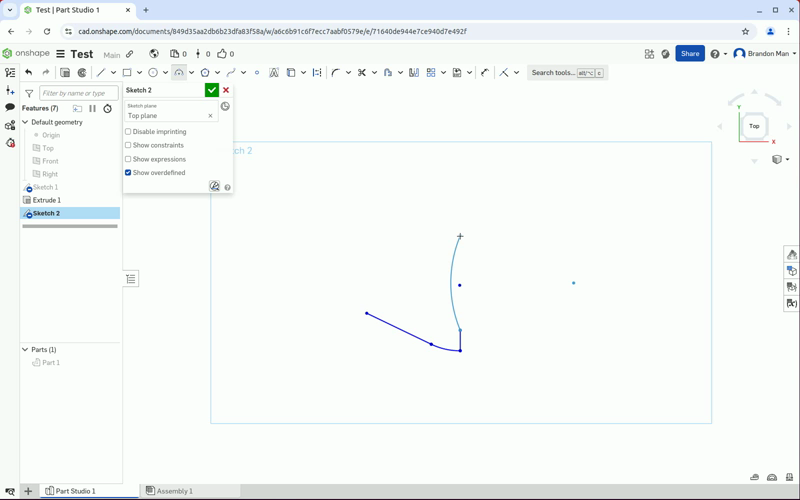
mouse_move(413, 282)
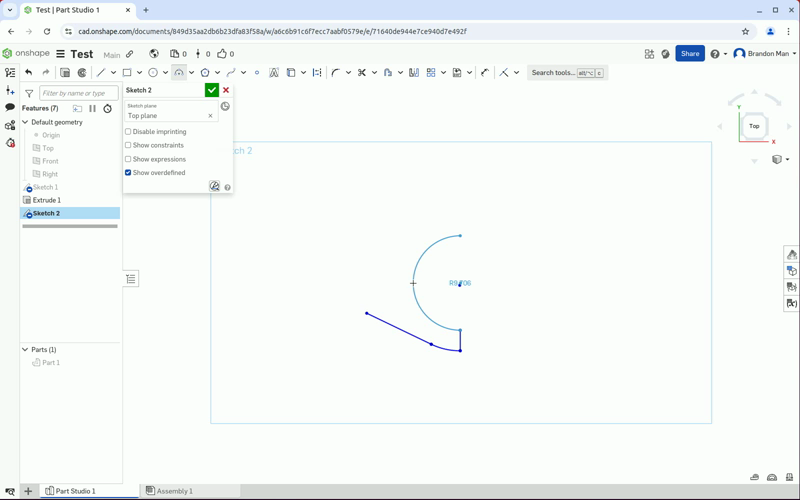
click(413, 282)
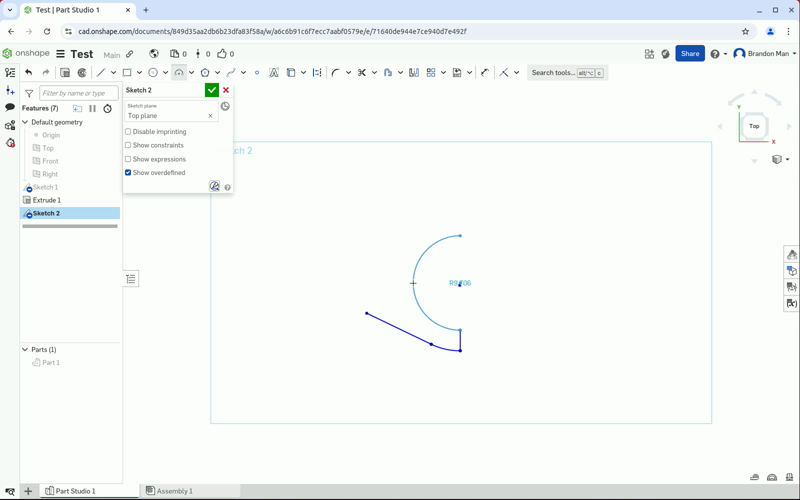
key_up(shift)
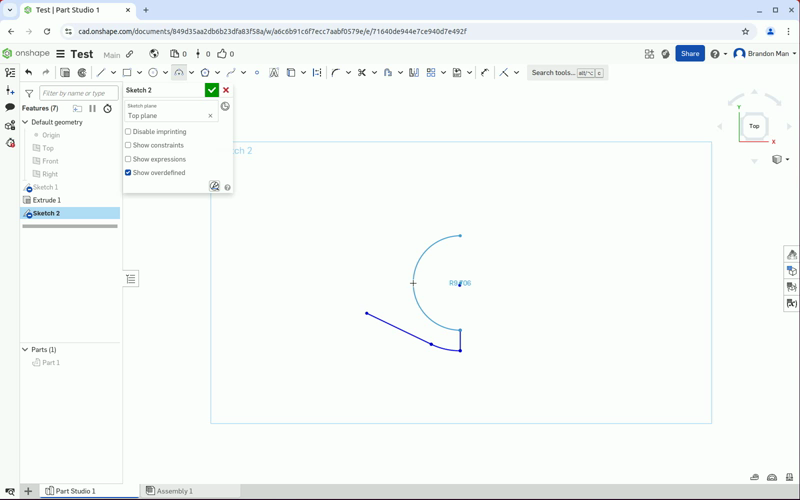
key(esc)
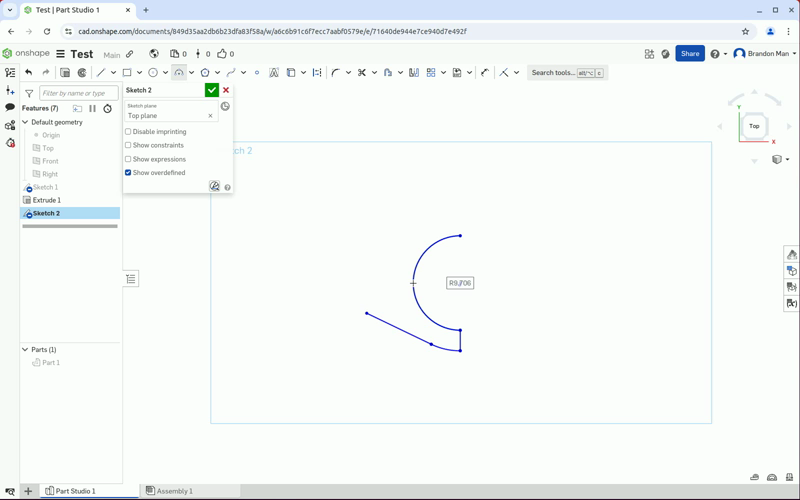
key(l)
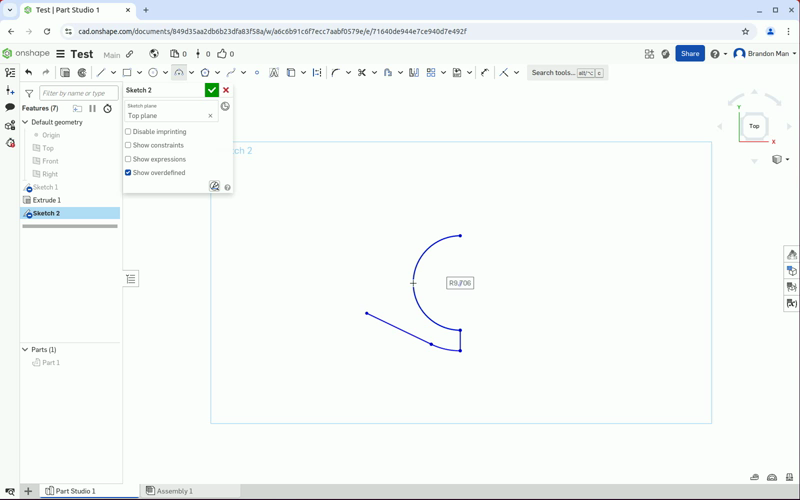
mouse_move(460, 235)
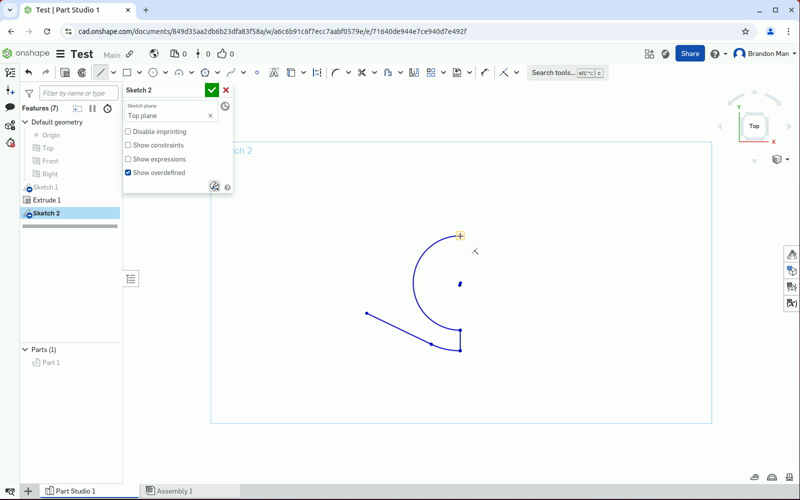
click(460, 235)
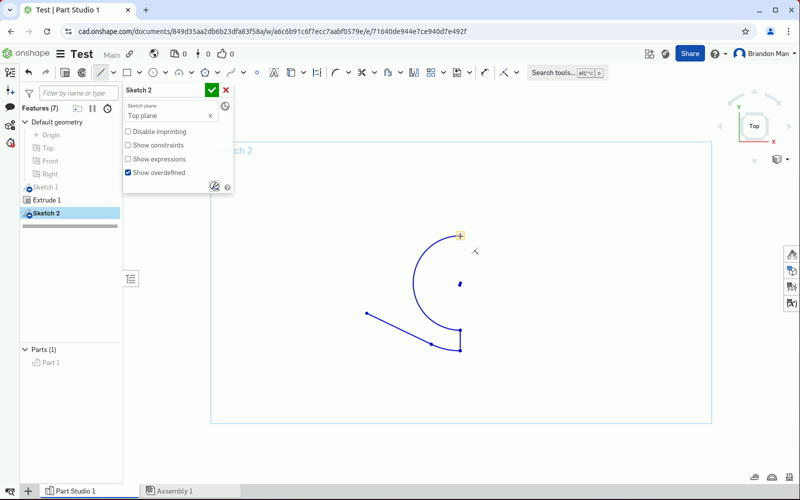
key_down(shift)
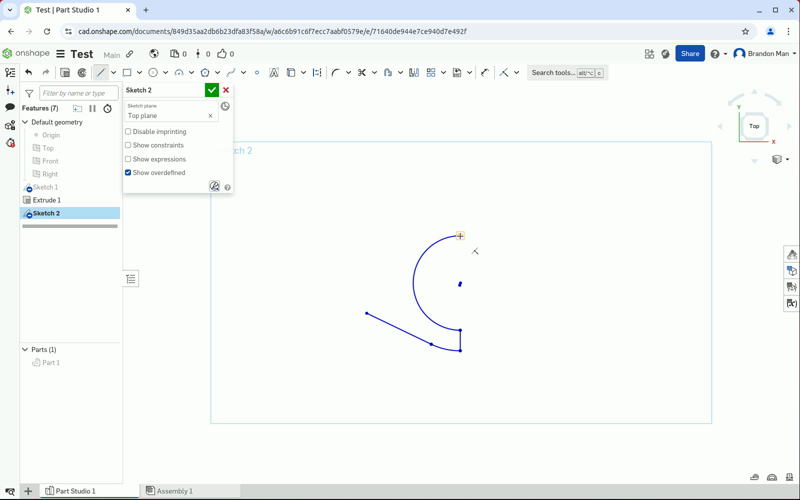
mouse_move(490, 235)
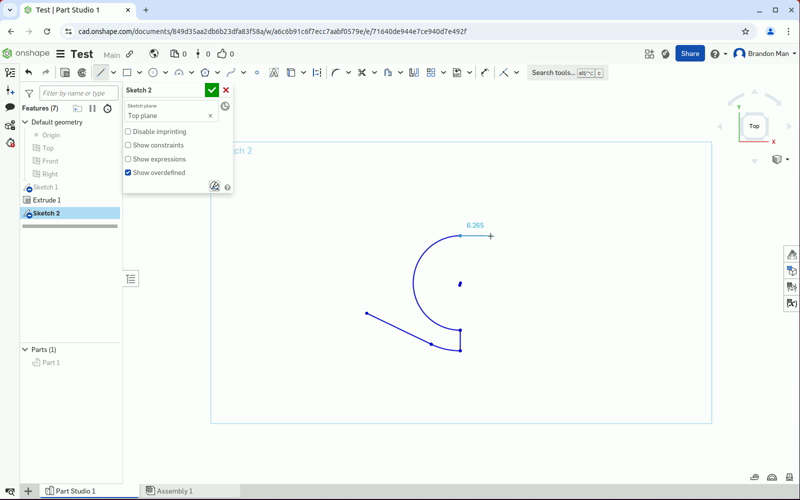
mouse_move(460, 214)
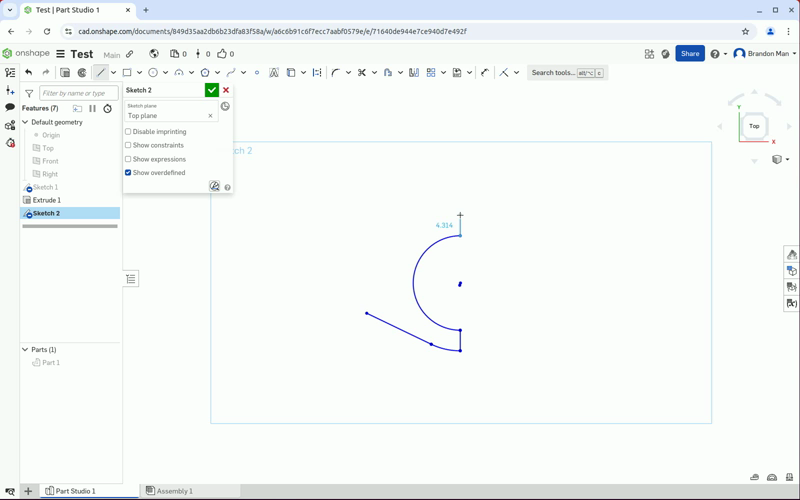
click(460, 214)
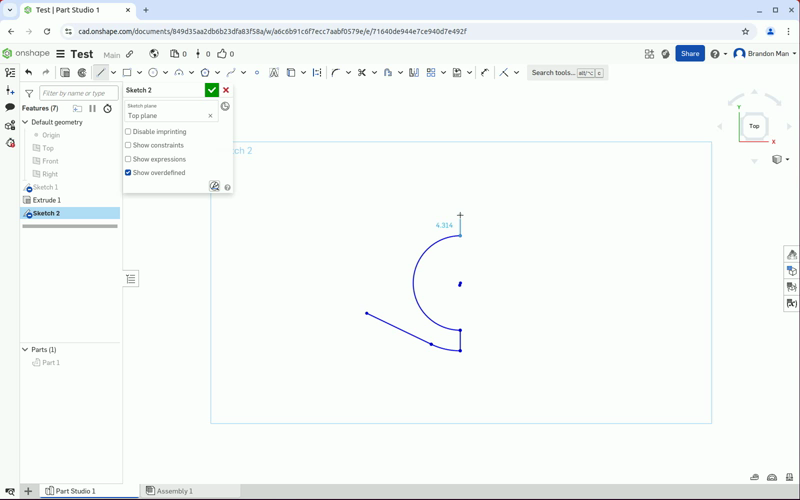
key_up(shift)
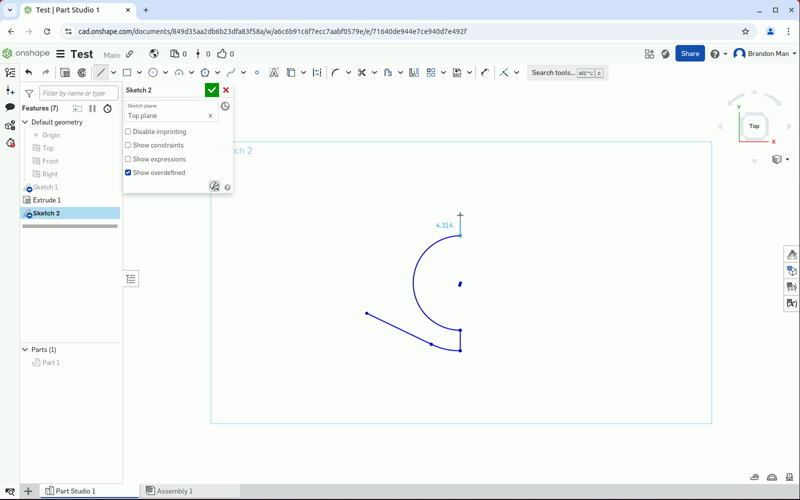
key(esc)
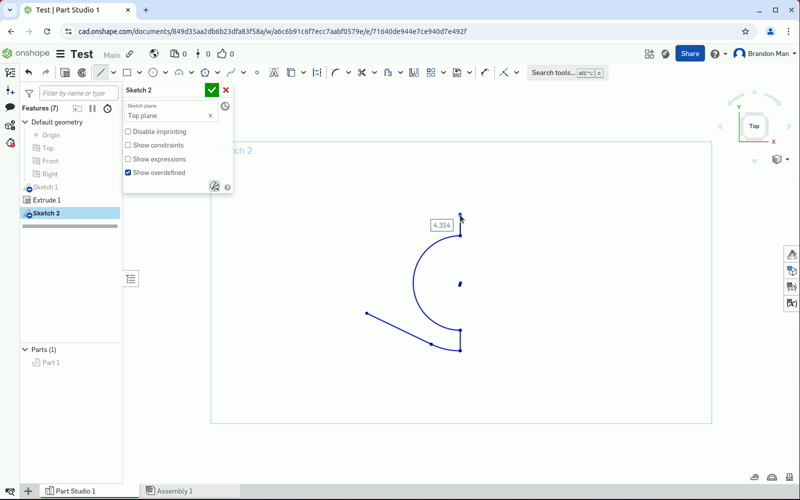
key(a)
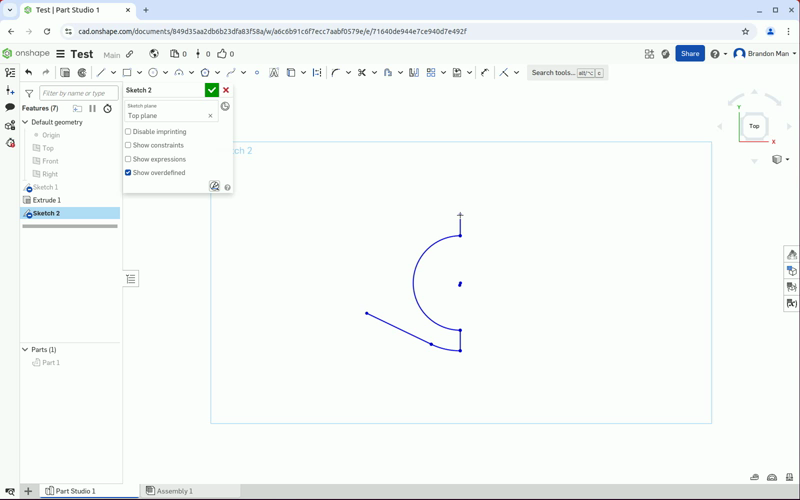
mouse_move(460, 214)
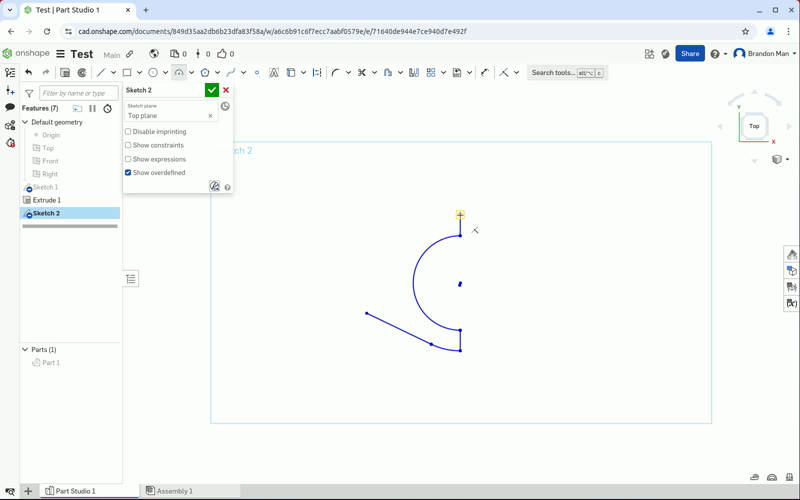
click(460, 214)
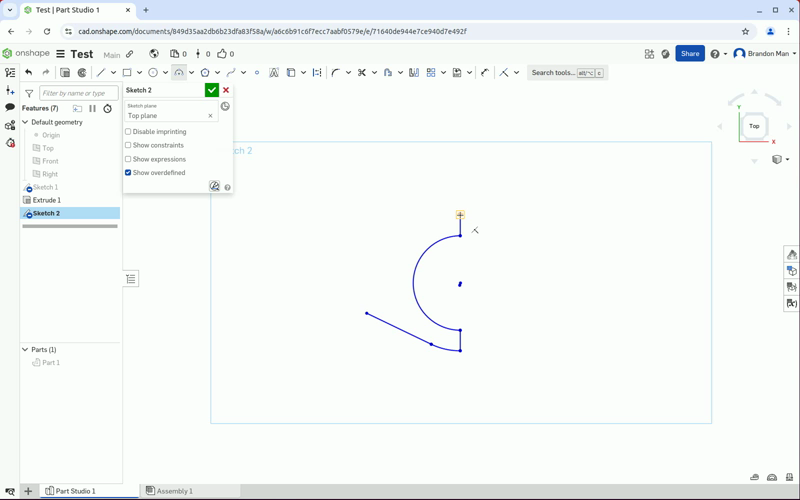
key_down(shift)
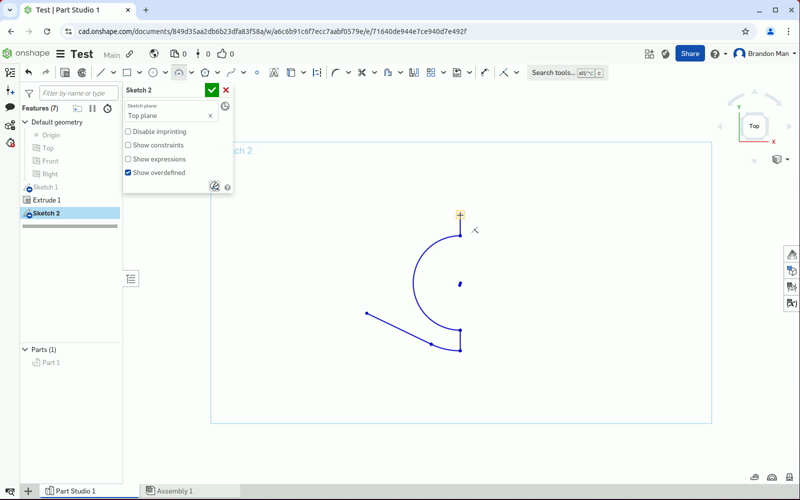
mouse_move(431, 221)
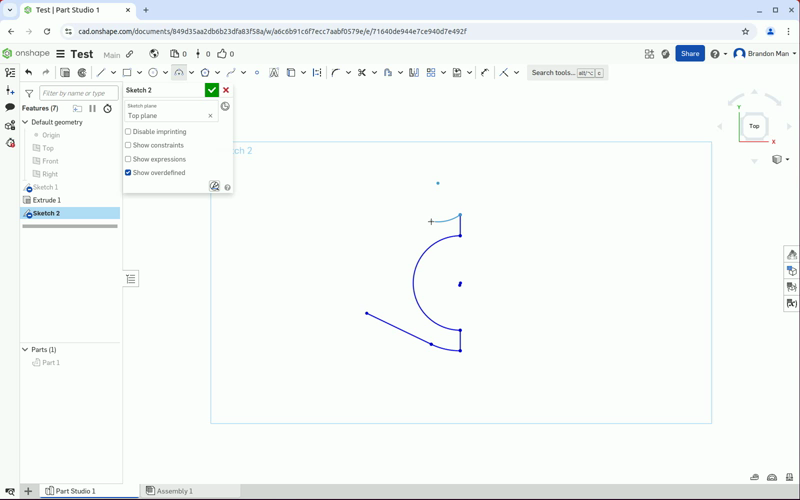
click(431, 221)
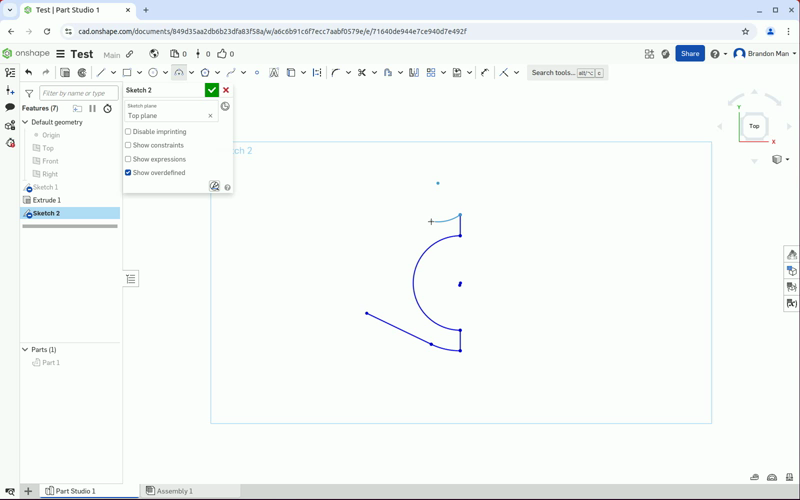
mouse_move(445, 216)
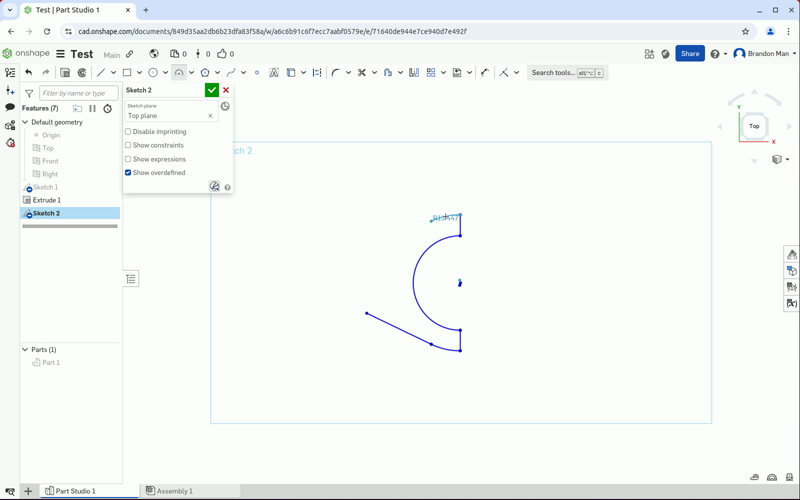
click(445, 216)
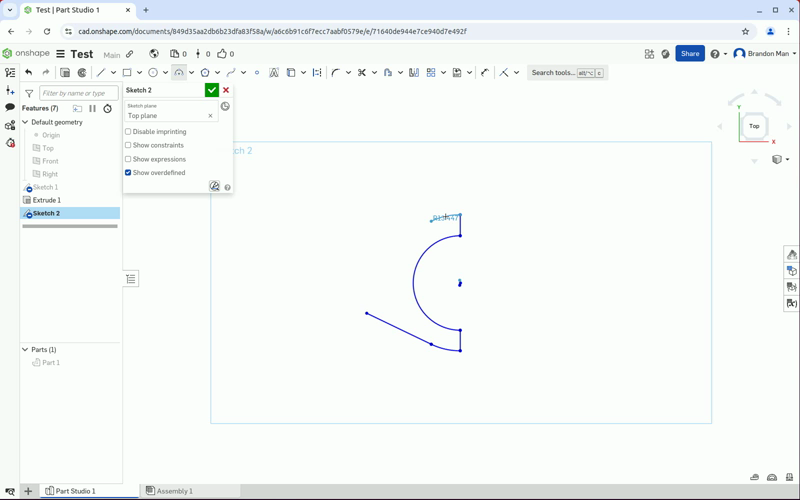
key_up(shift)
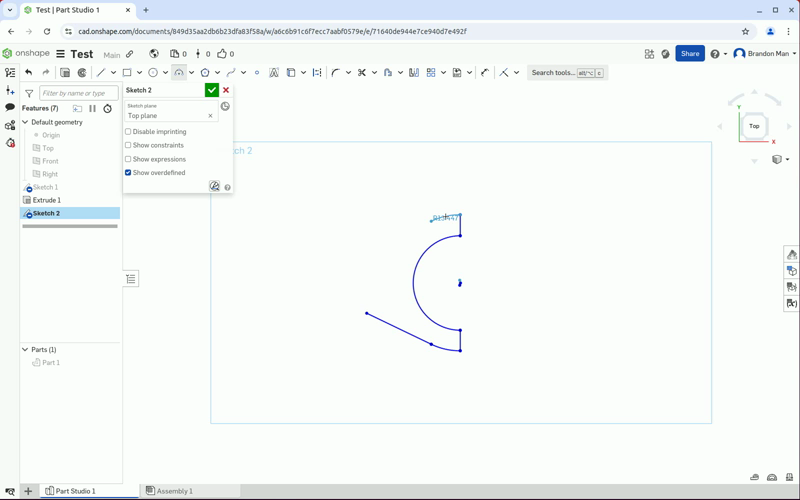
key(esc)
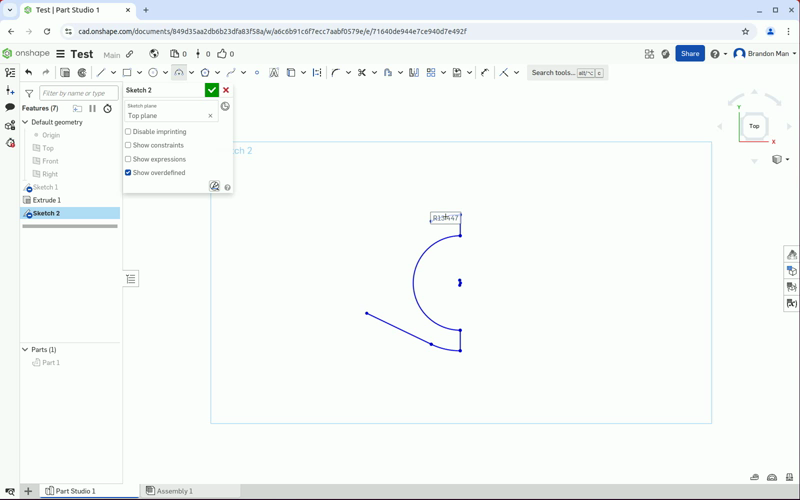
key(l)
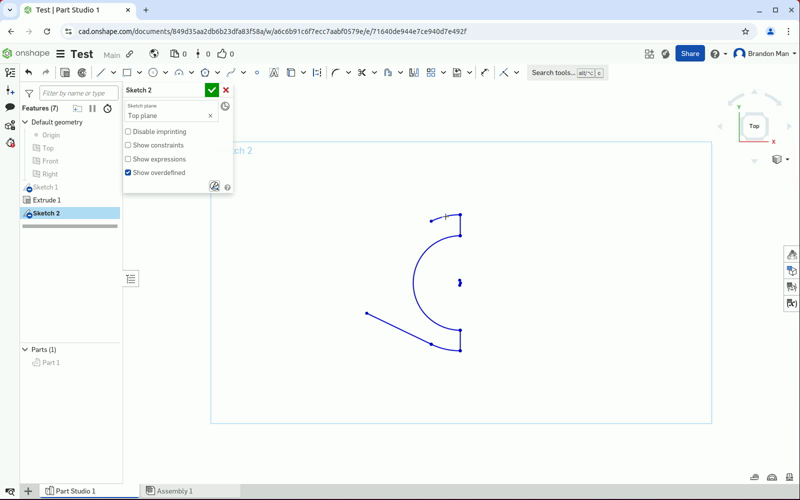
mouse_move(431, 221)
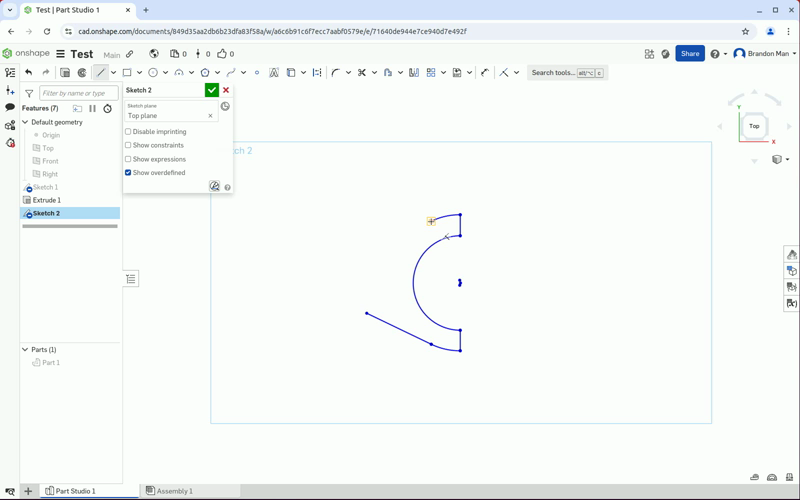
click(431, 221)
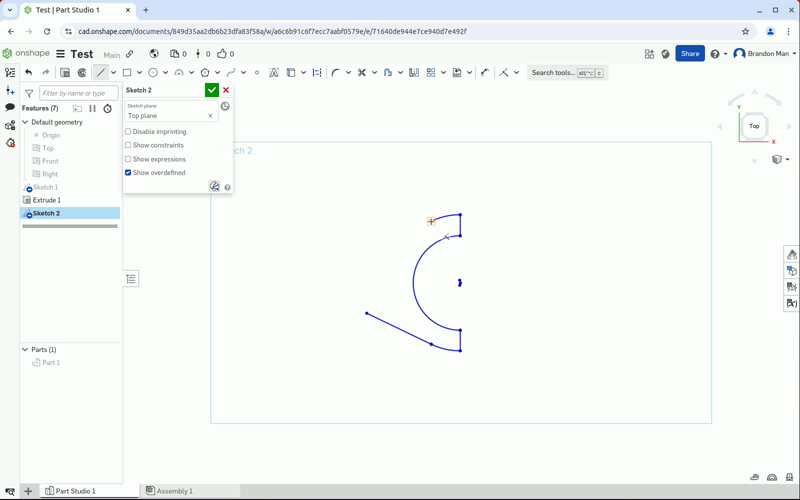
key_down(shift)
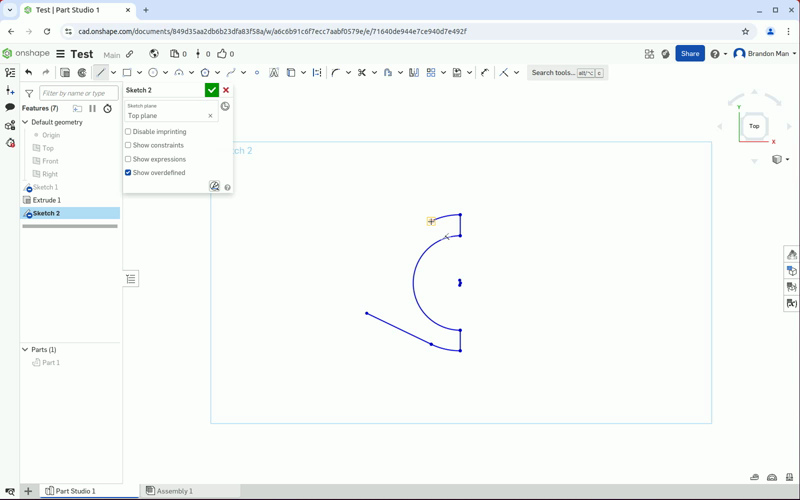
mouse_move(366, 252)
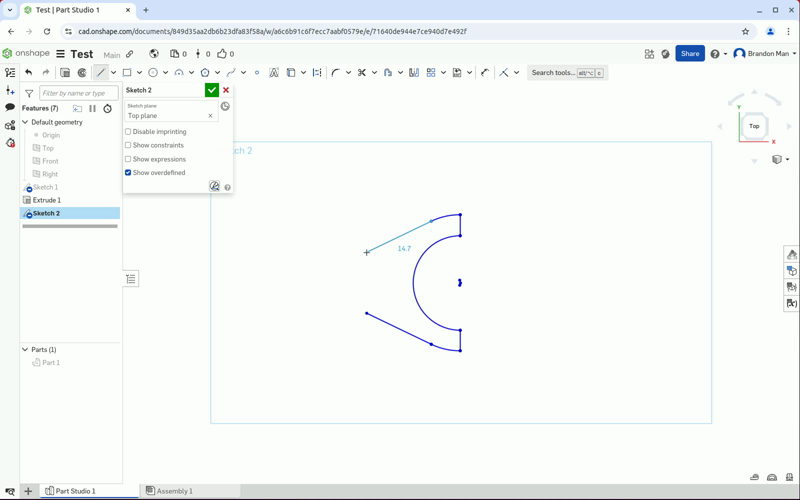
click(366, 252)
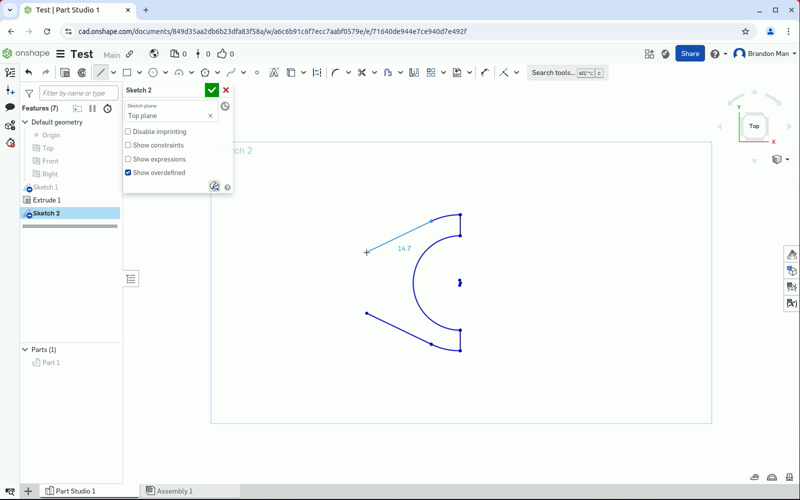
key_up(shift)
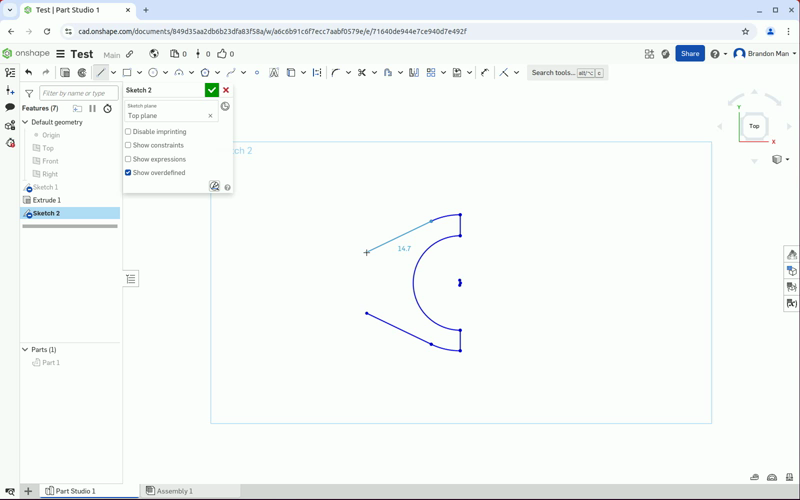
key(esc)
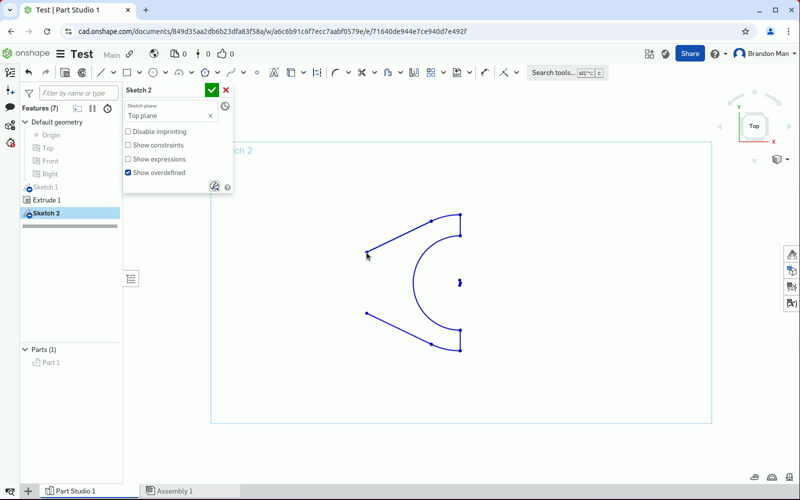
key(a)
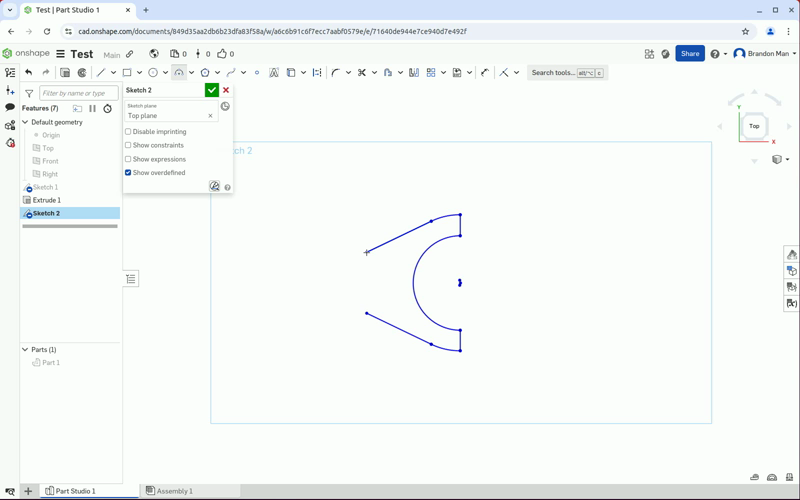
mouse_move(366, 252)
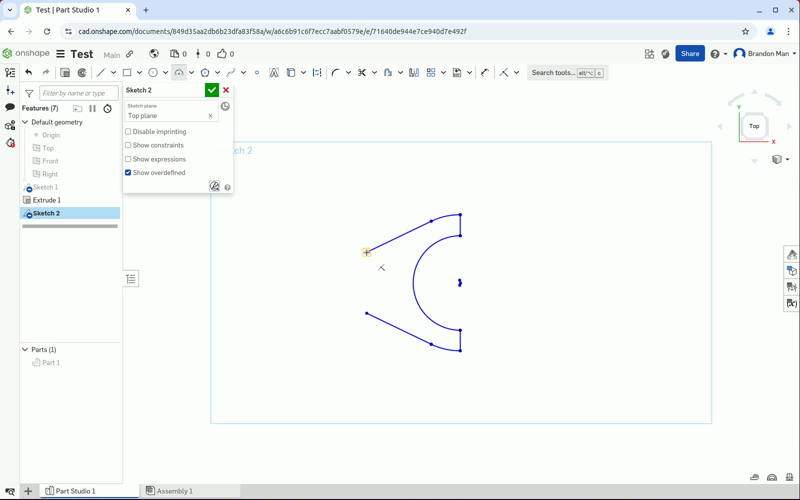
click(366, 252)
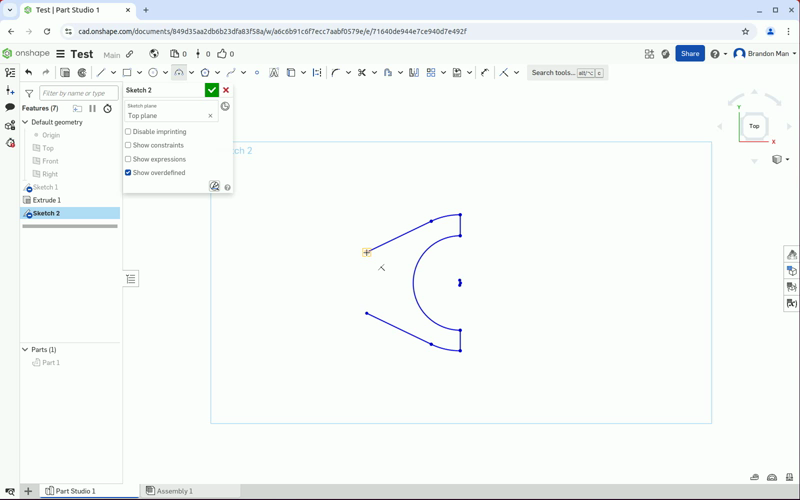
mouse_move(366, 313)
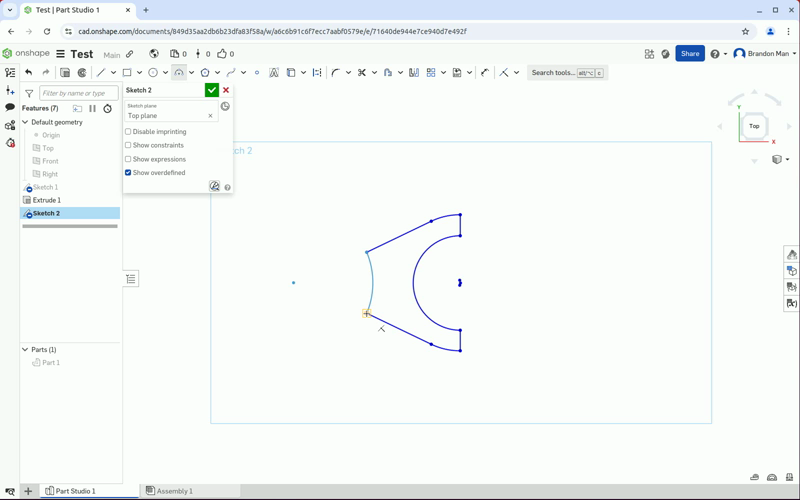
click(366, 313)
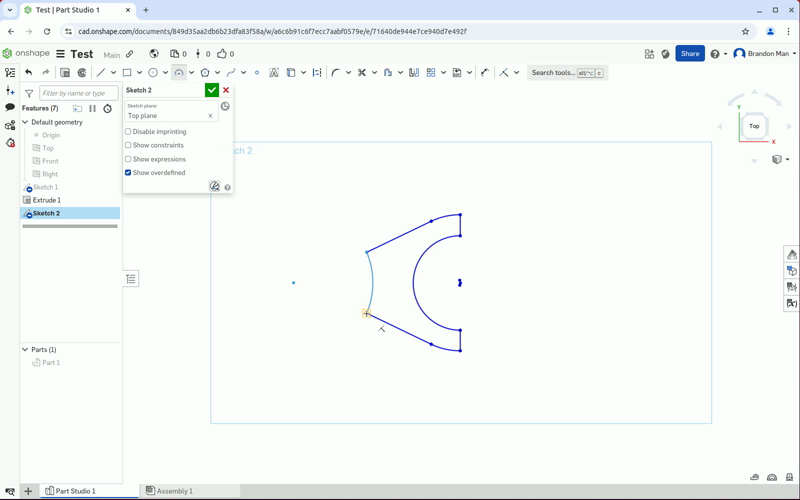
key_down(shift)
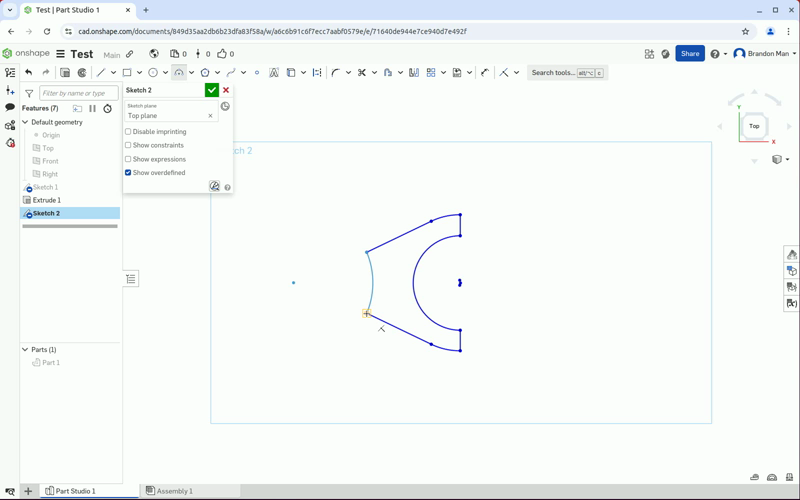
mouse_move(347, 282)
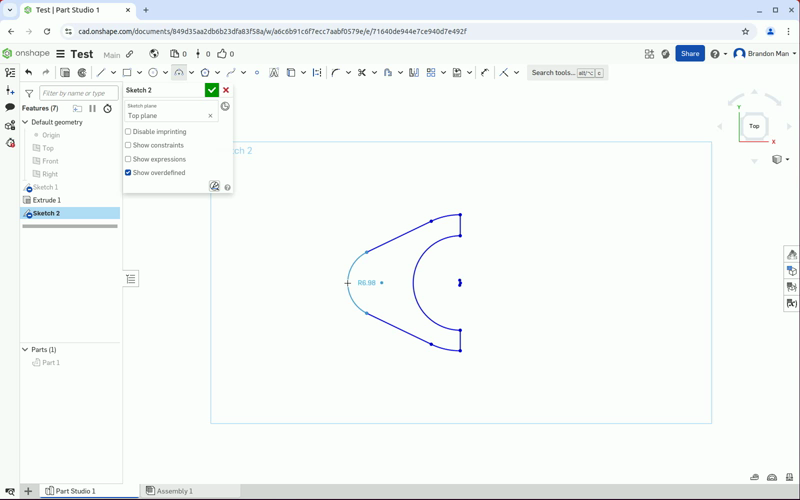
click(347, 282)
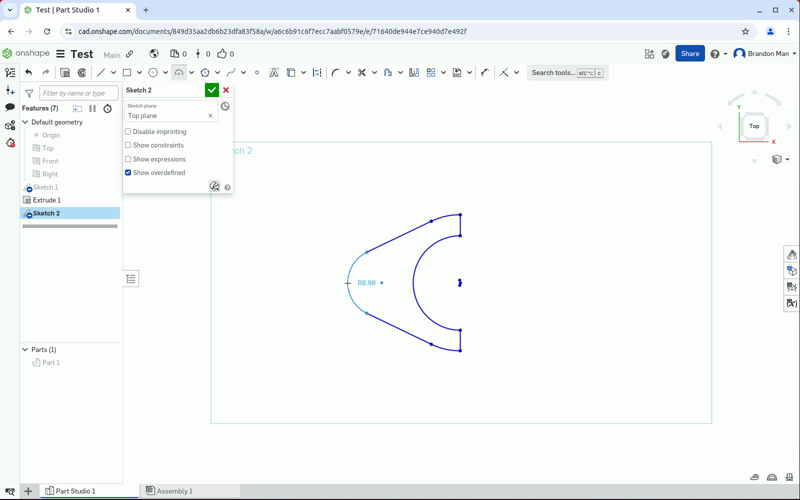
key_up(shift)
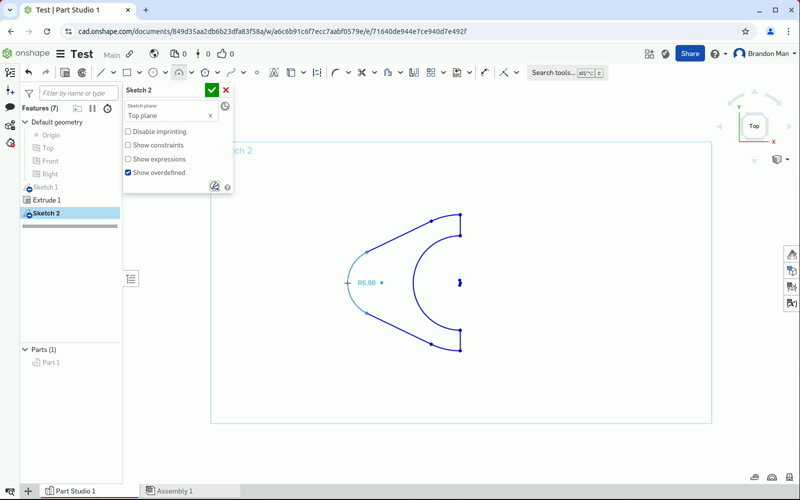
key(esc)
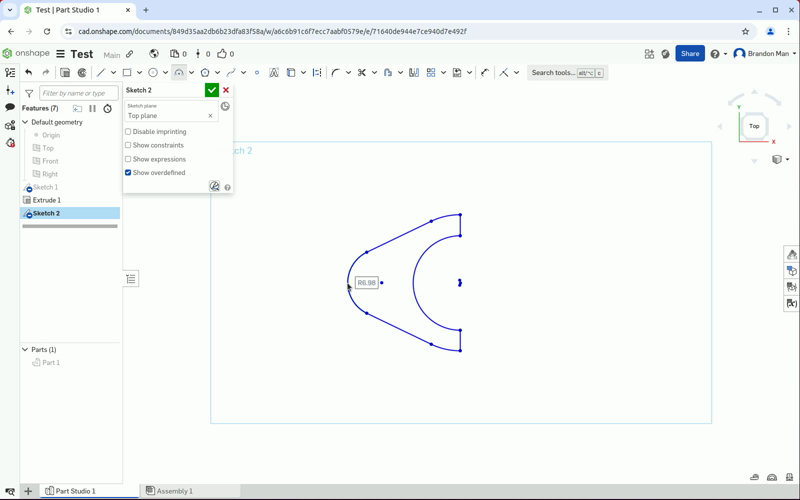
key(c)
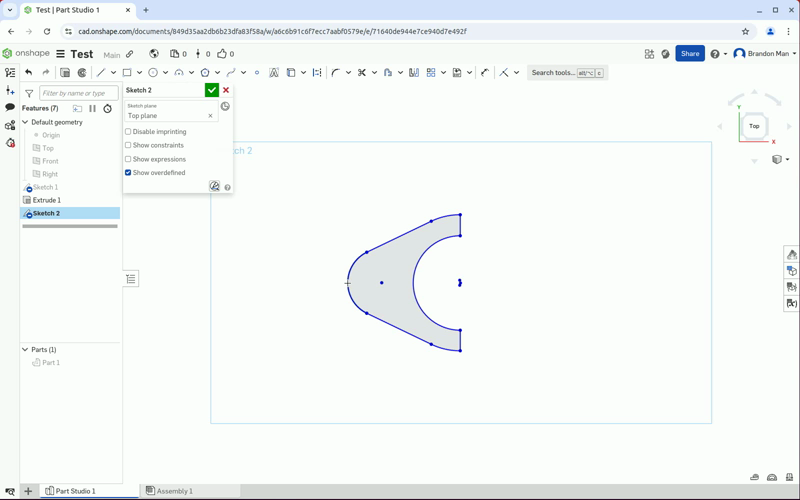
key_down(shift)
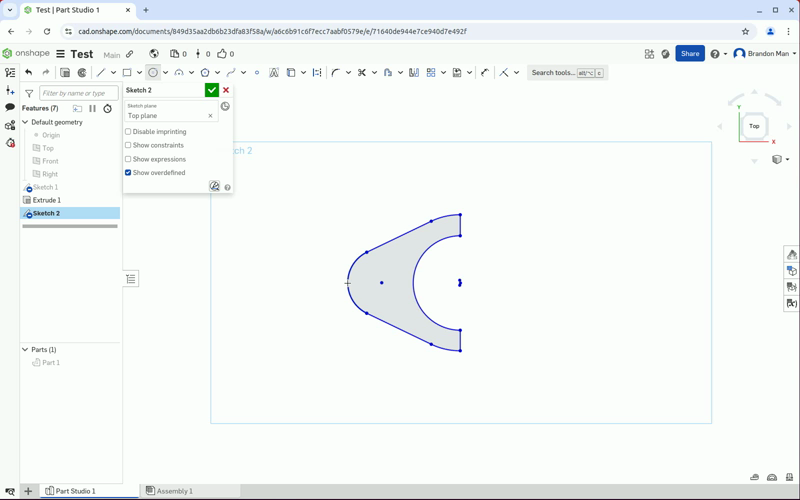
mouse_move(381, 282)
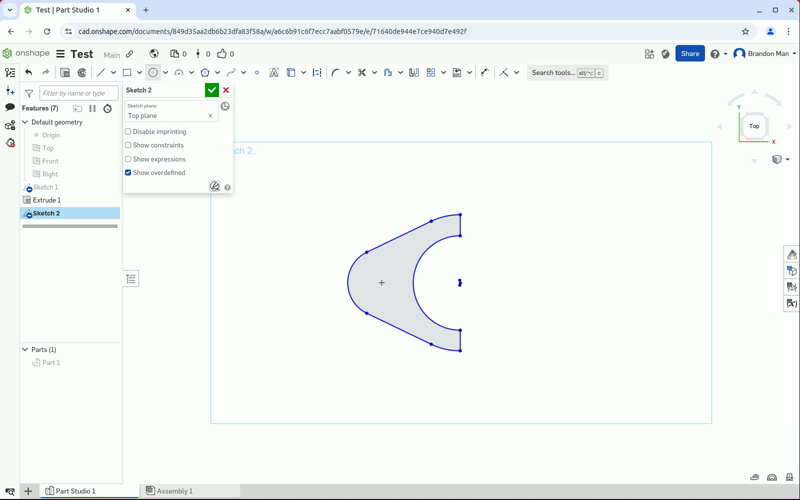
click(381, 282)
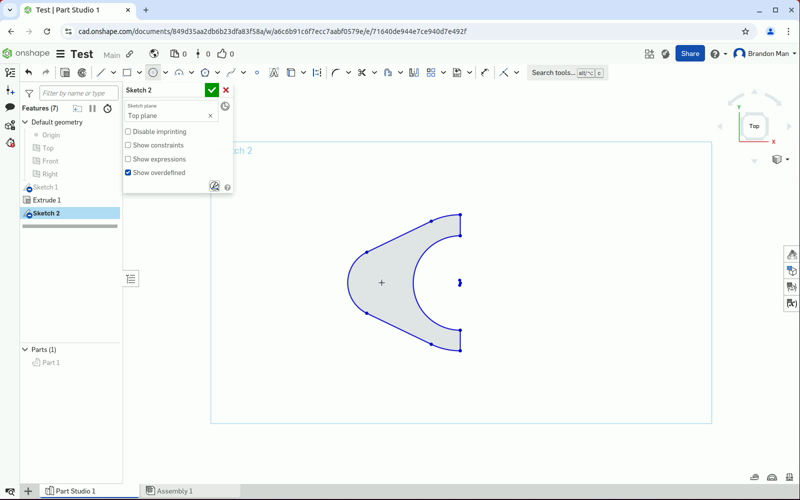
key_up(shift)
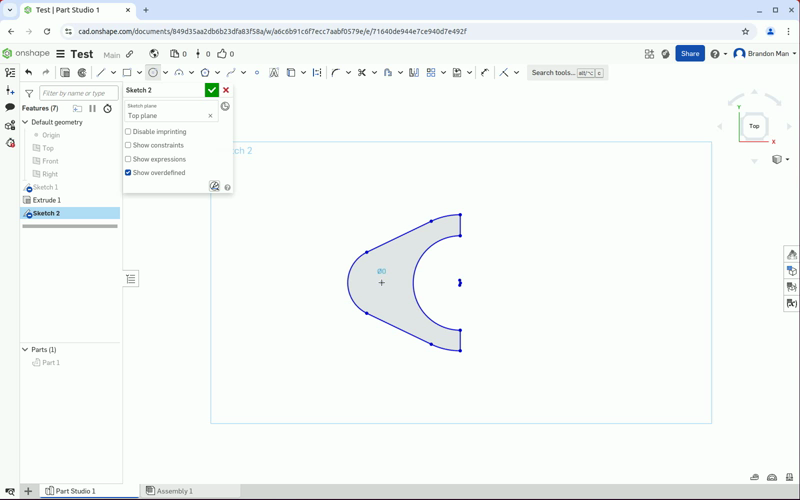
mouse_move(395, 282)
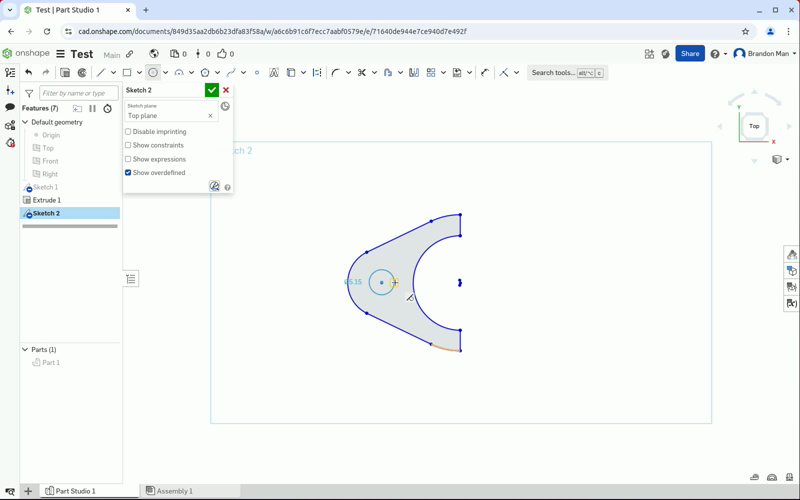
click(395, 282)
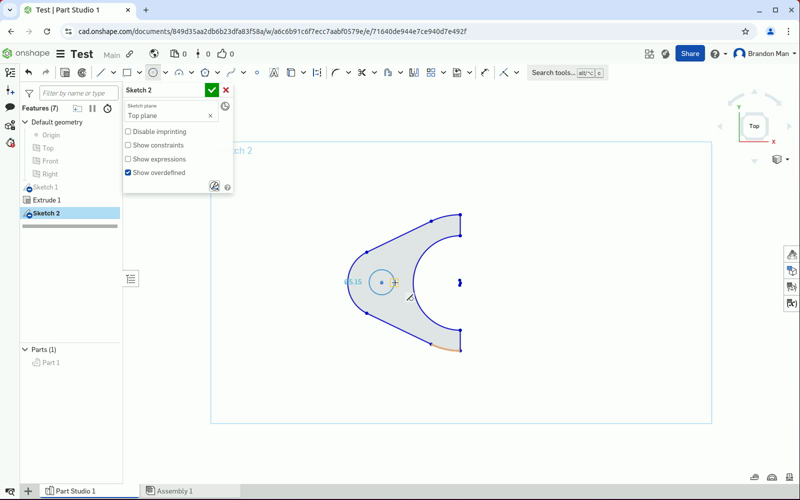
key(esc)
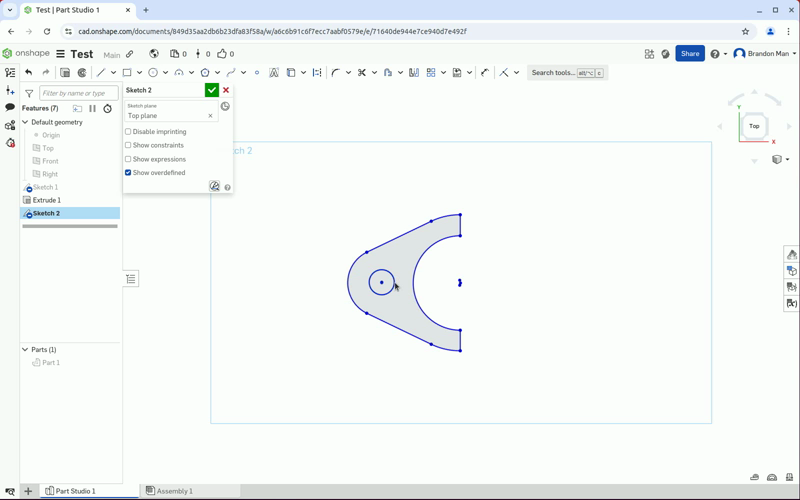
mouse_move(432, 239)
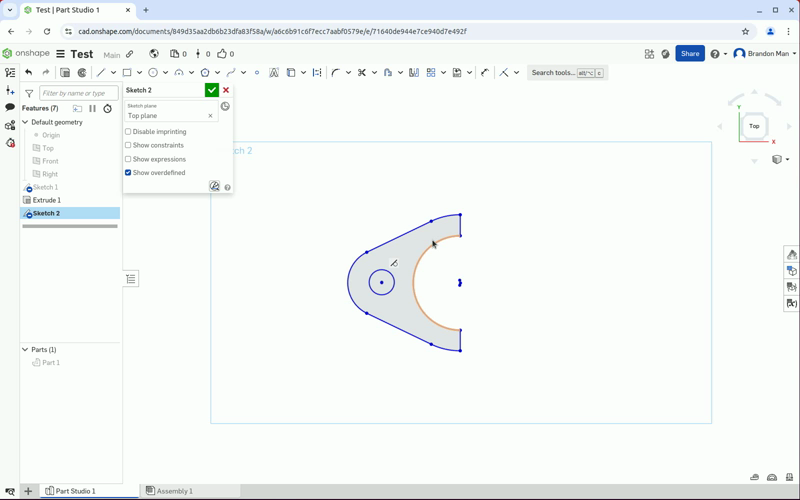
click(432, 239)
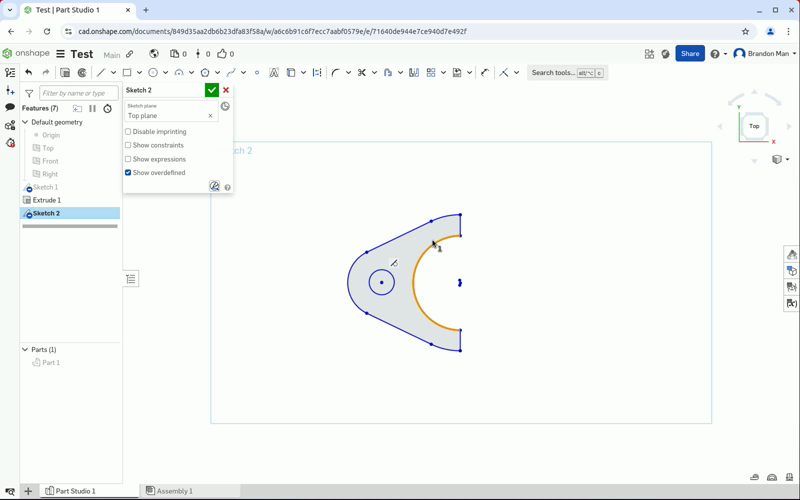
mouse_move(73, 352)
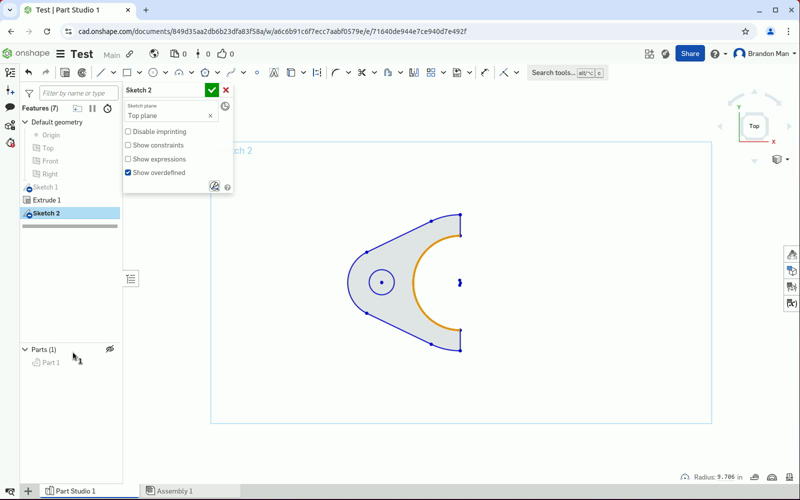
key(shift+y)
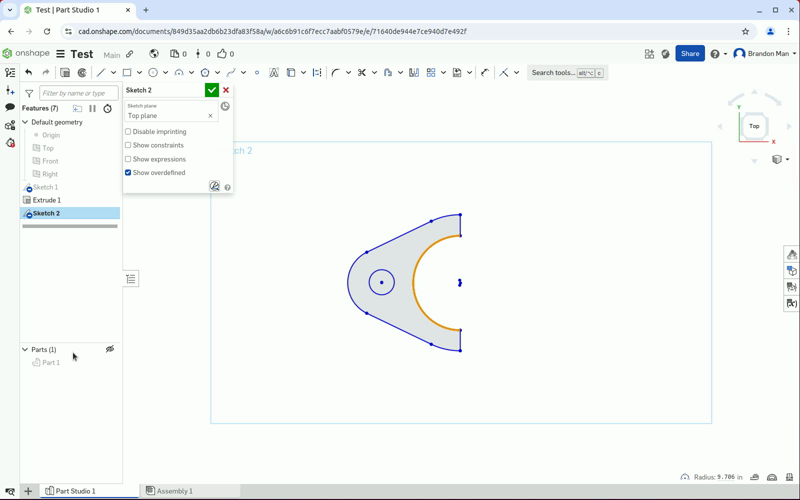
key(shift+e)
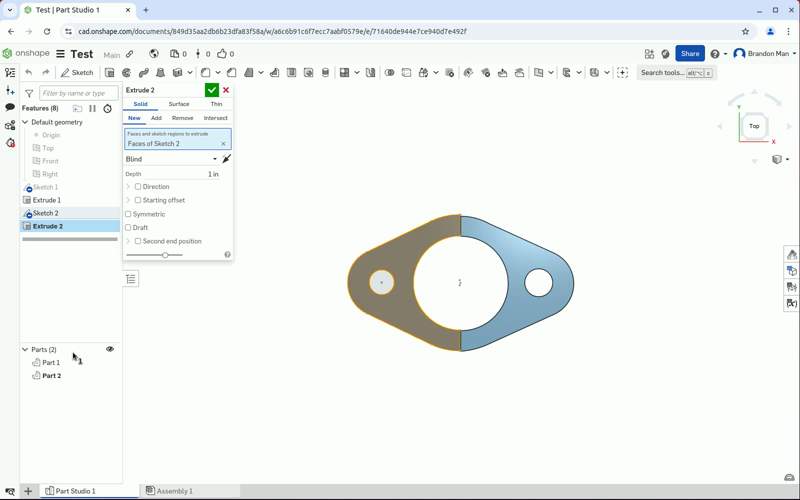
mouse_move(143, 106)
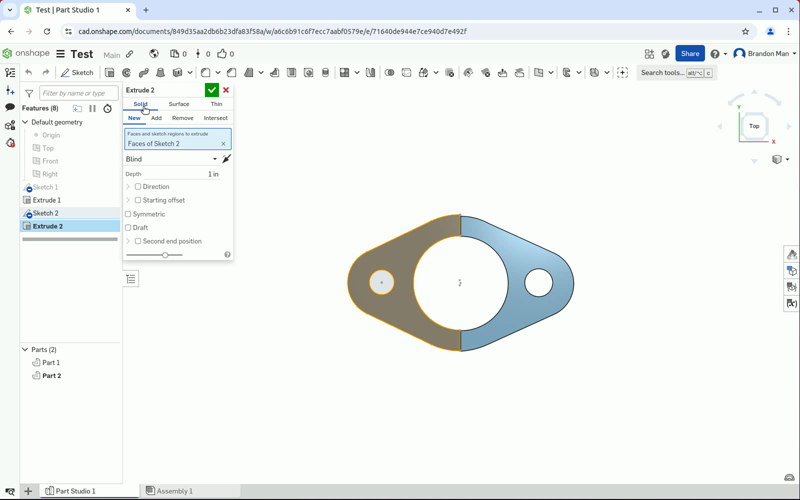
click(143, 106)
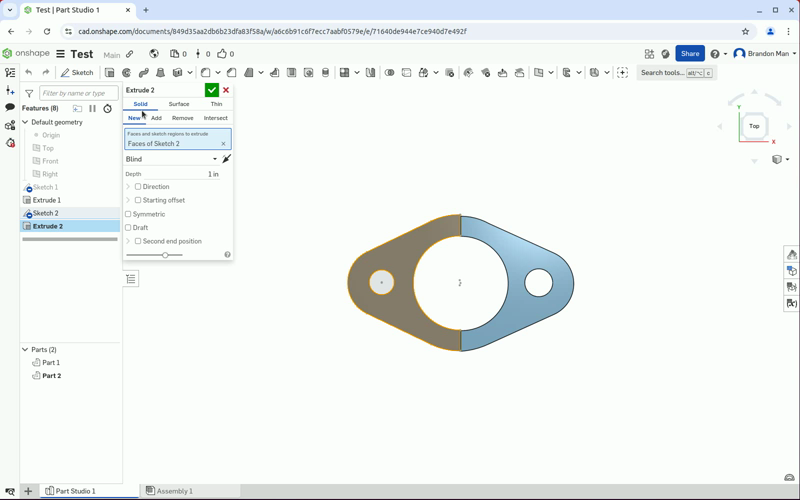
mouse_move(137, 120)
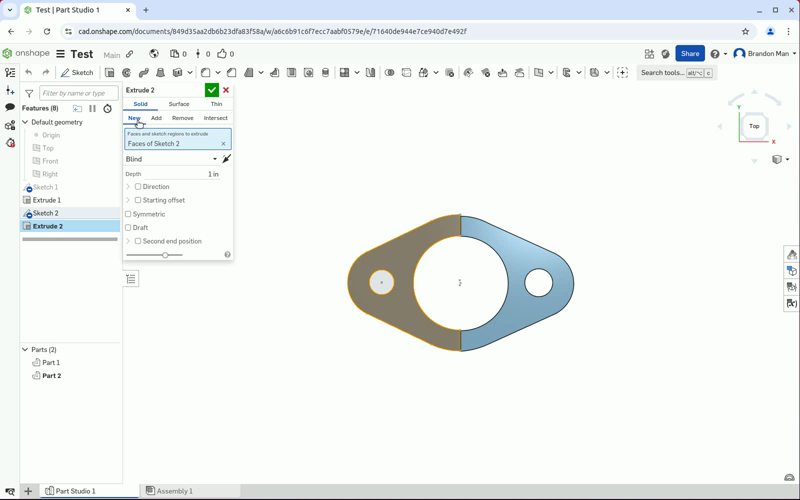
click(137, 120)
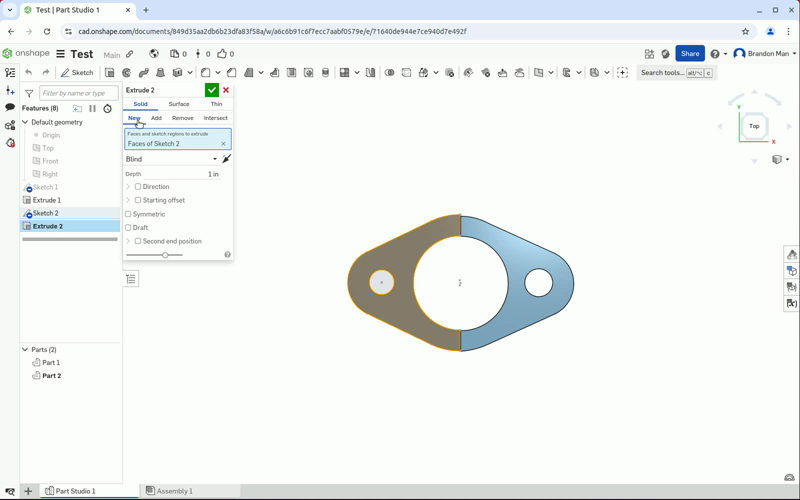
key(tab, 4)
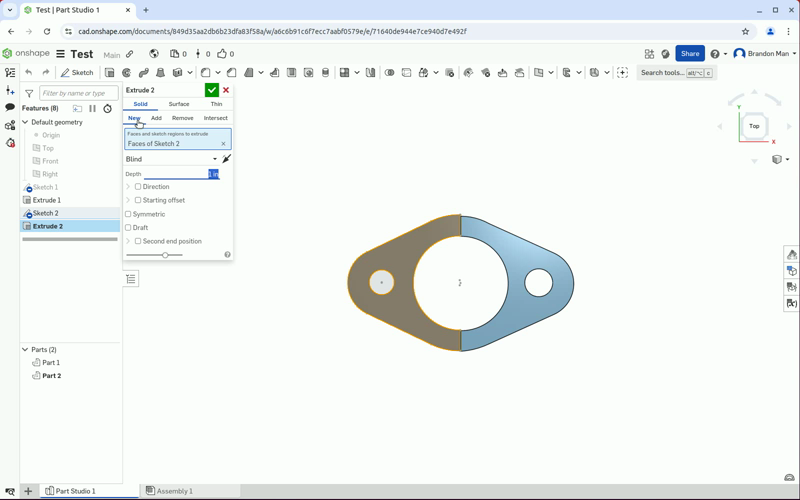
text(4.574)
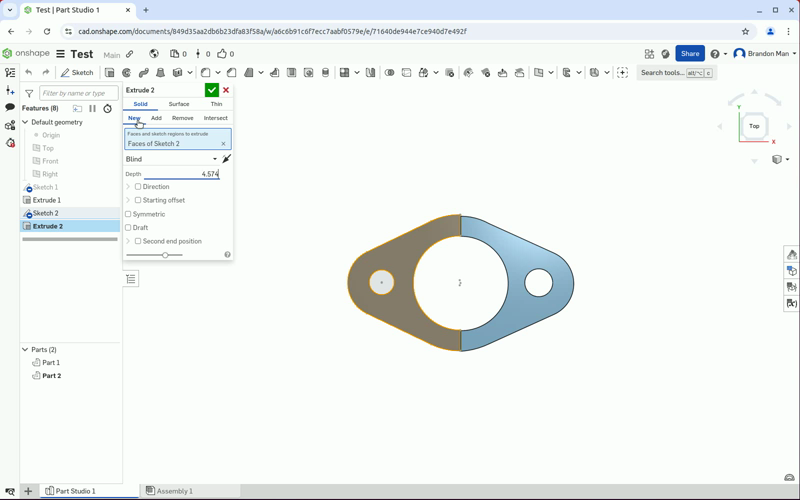
key(enter)
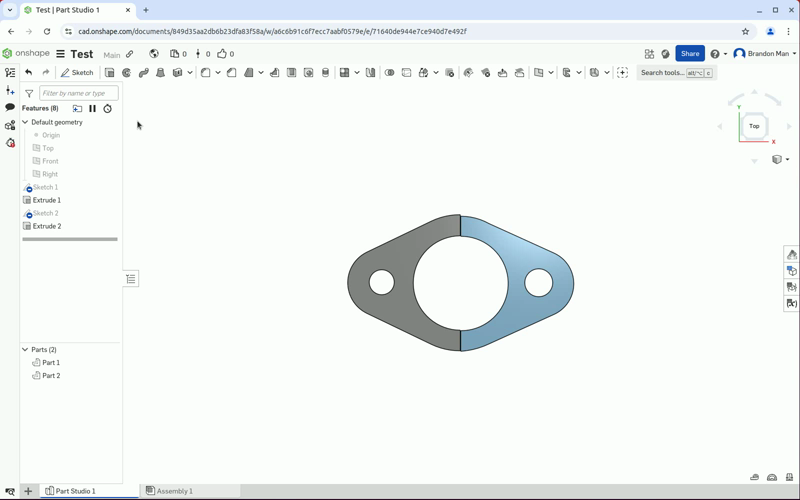
key(shift+h)
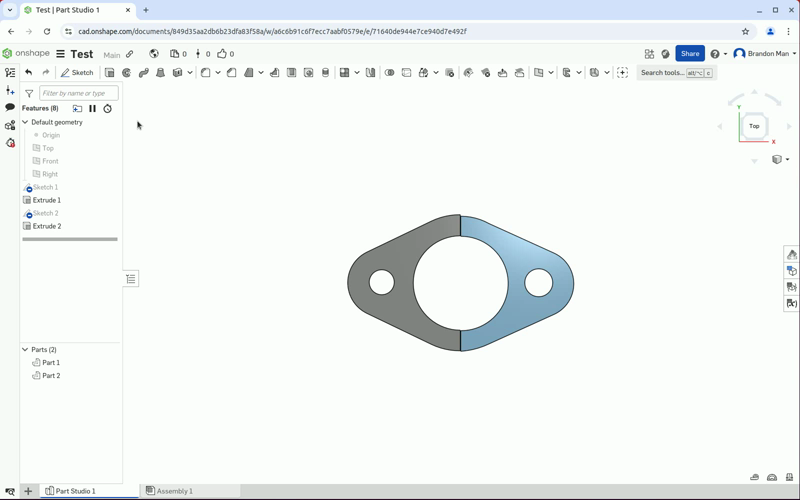
key(shift+h)
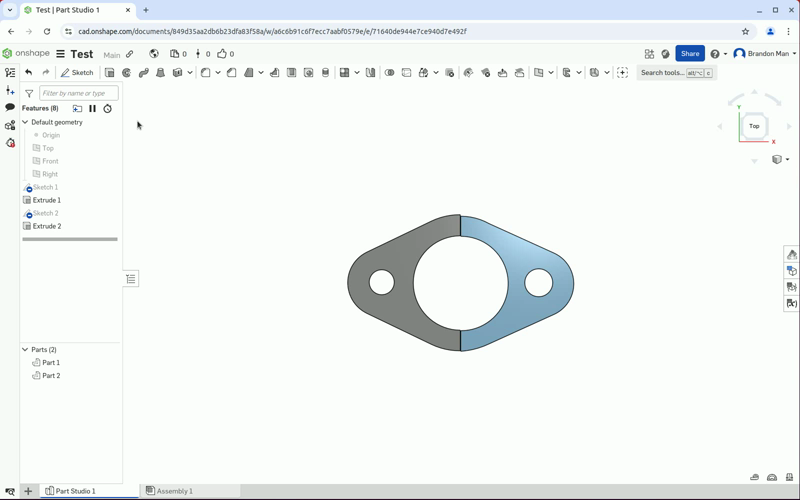
mouse_move(73, 189)
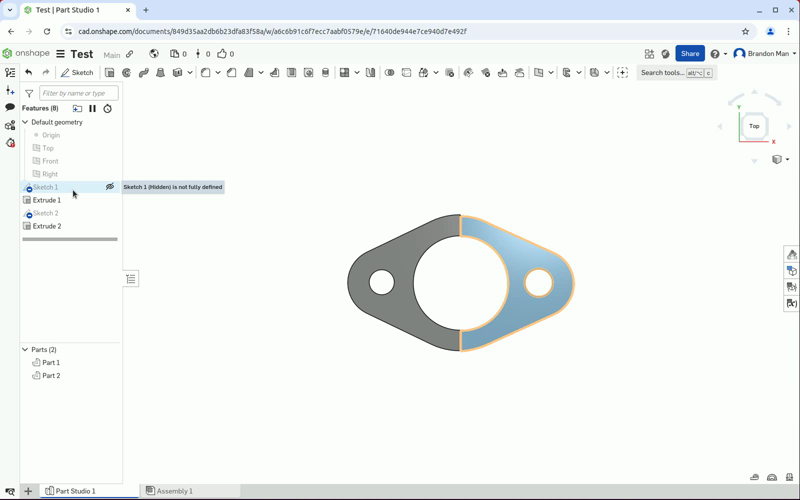
click(73, 189)
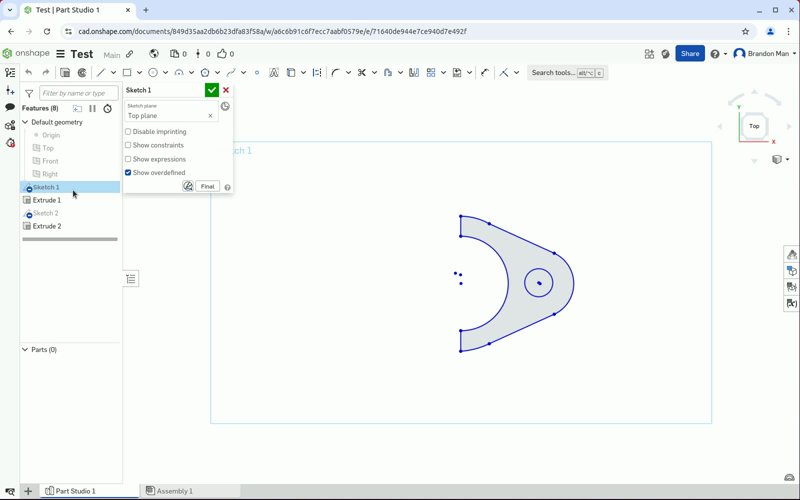
mouse_move(229, 92)
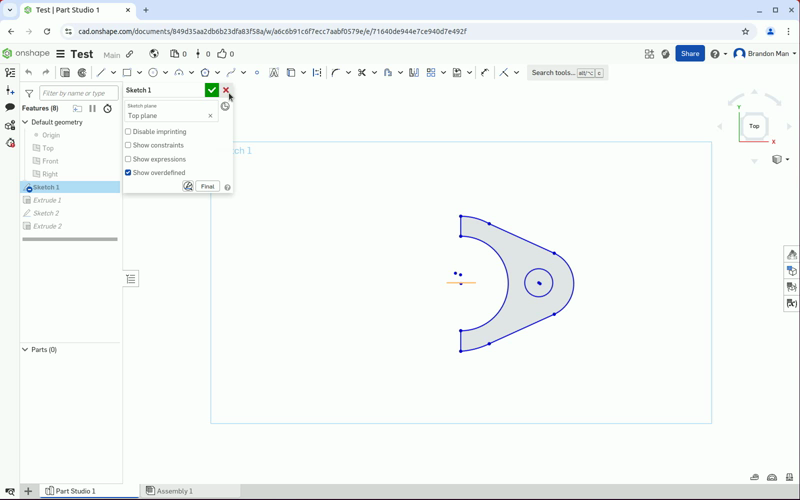
click(229, 92)
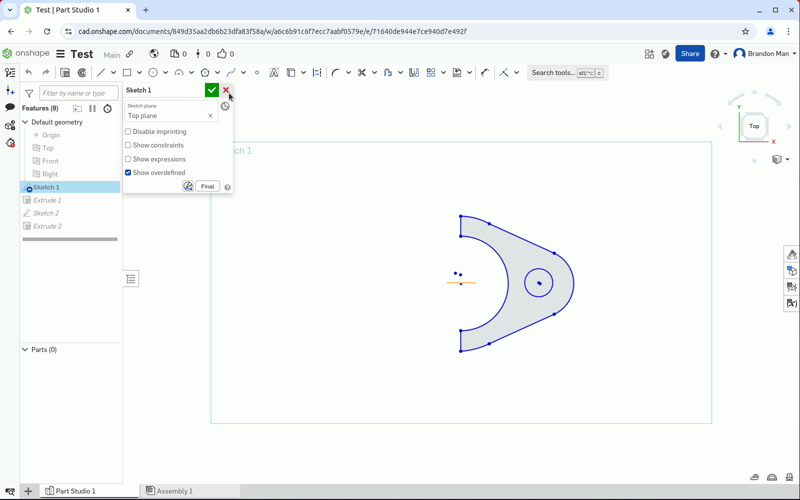
key(shift+s)
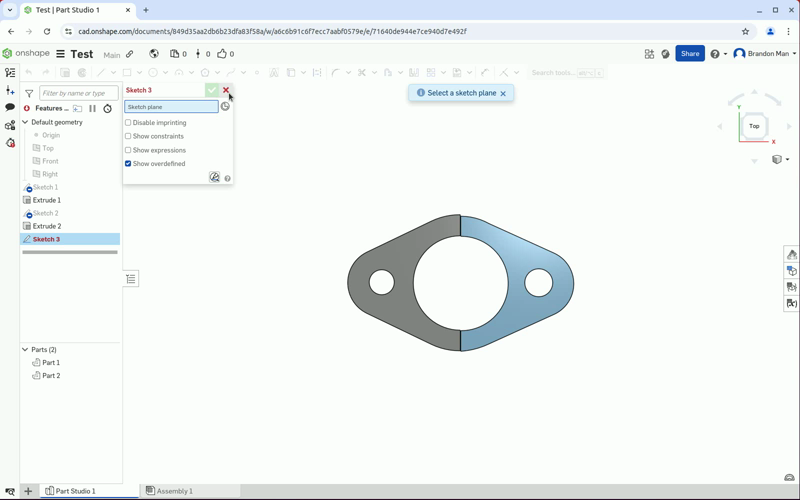
mouse_move(73, 150)
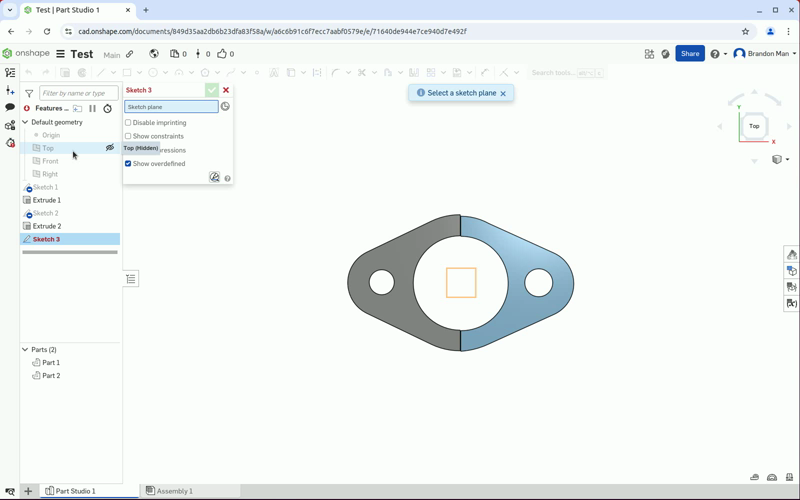
click(73, 150)
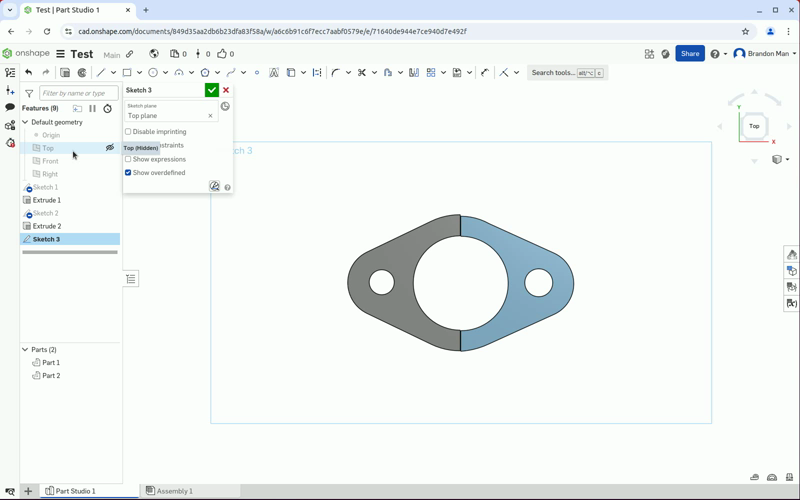
mouse_move(73, 352)
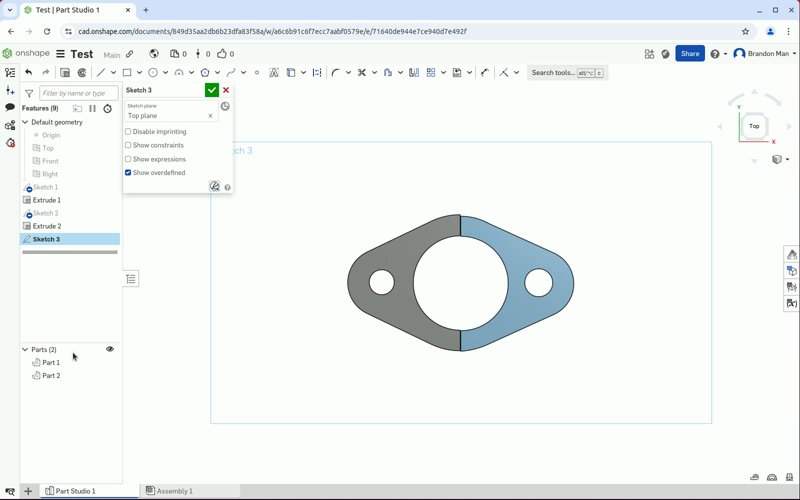
key(y)
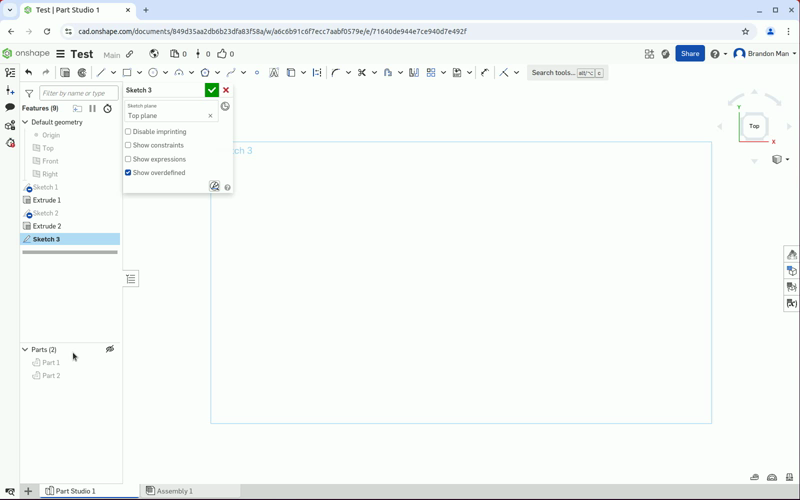
key(a)
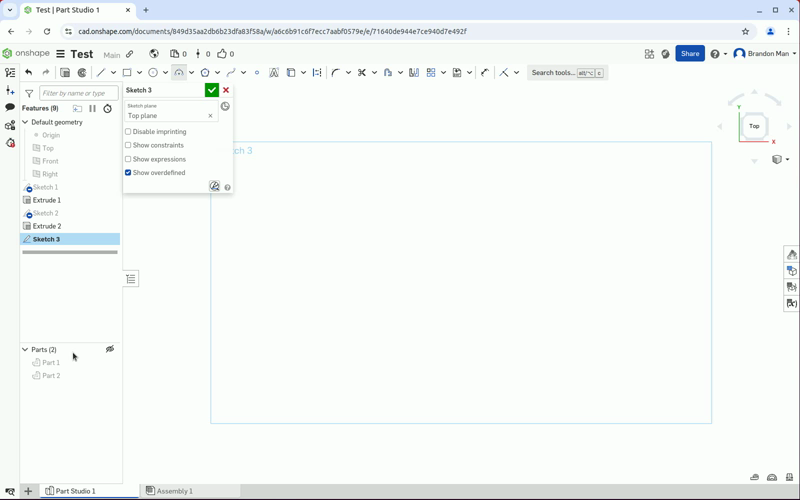
key_down(shift)
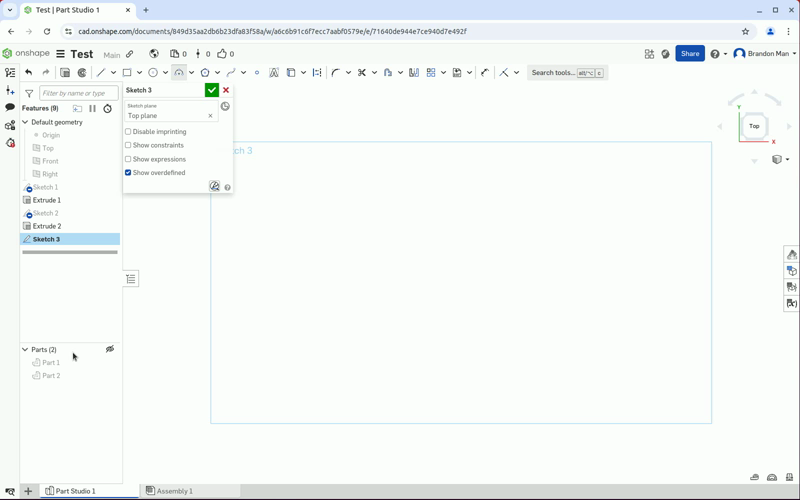
mouse_move(460, 351)
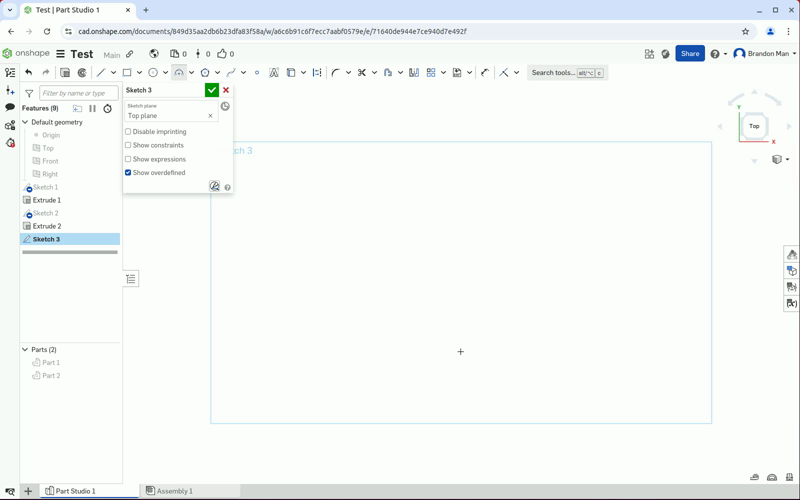
click(460, 351)
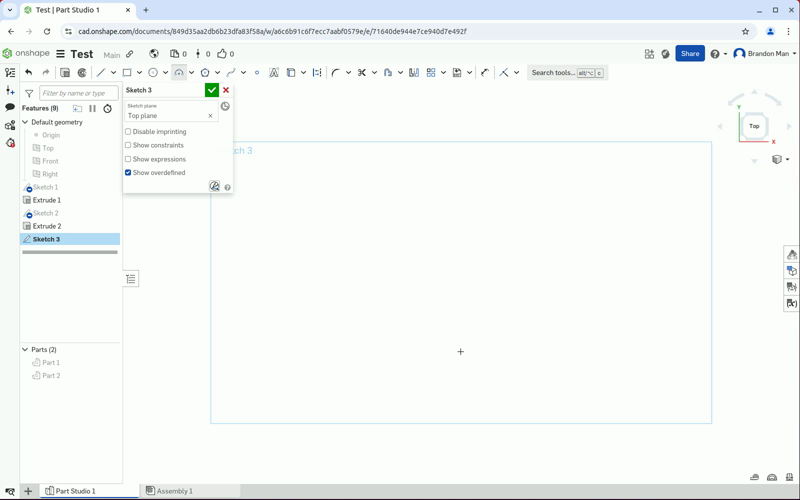
key_up(shift)
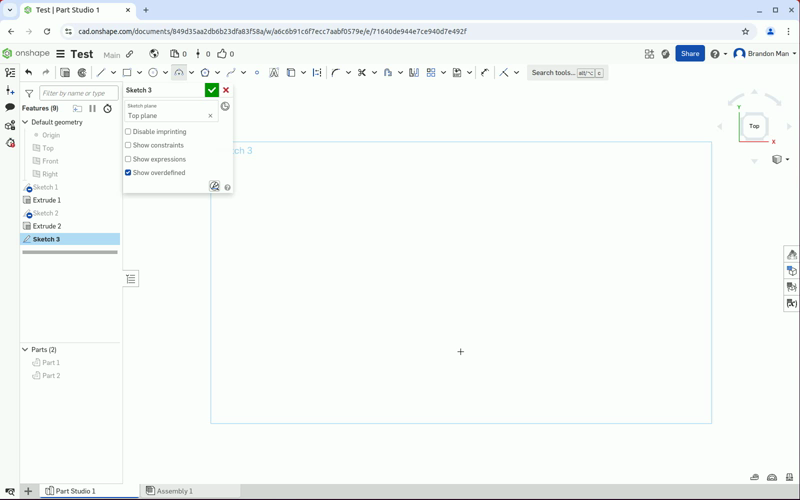
key_down(shift)
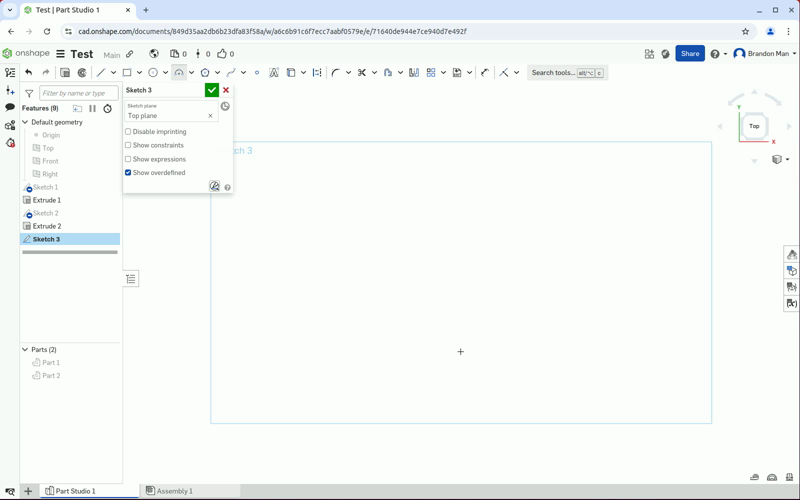
mouse_move(489, 343)
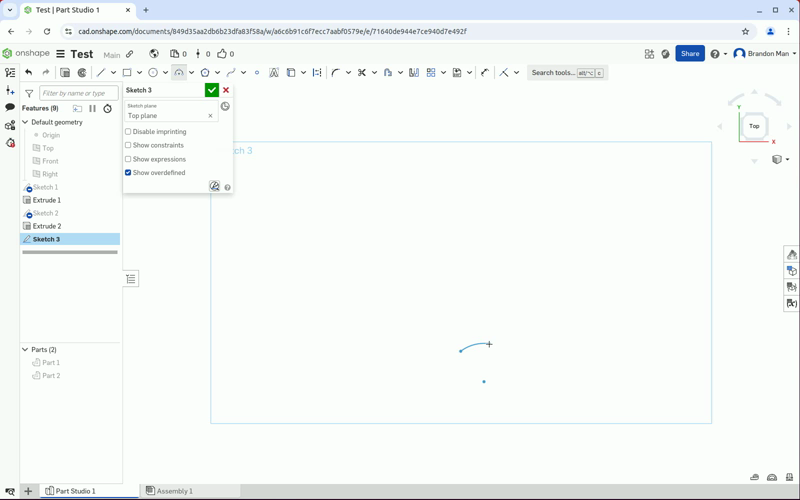
click(489, 343)
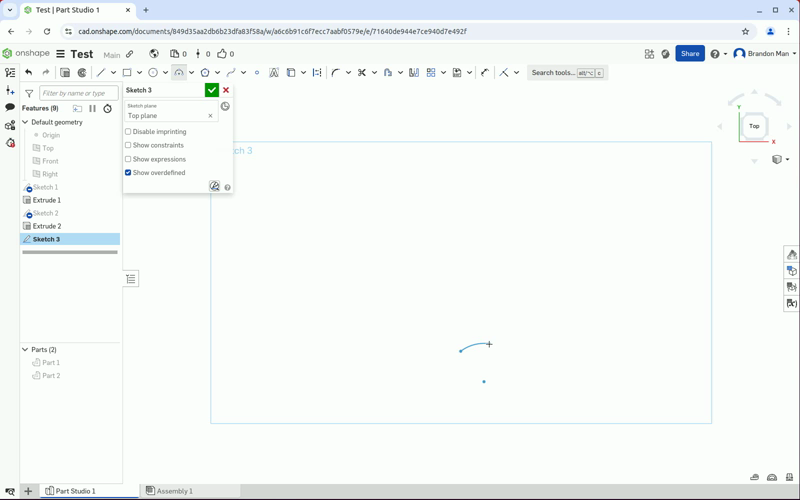
mouse_move(475, 348)
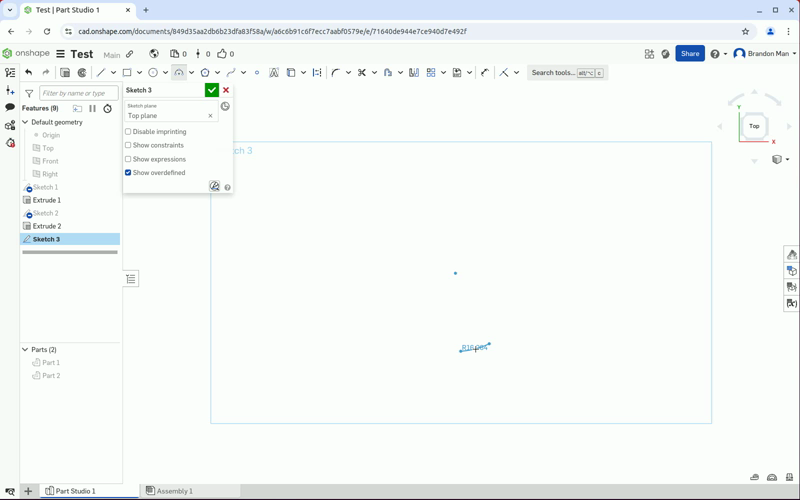
click(475, 348)
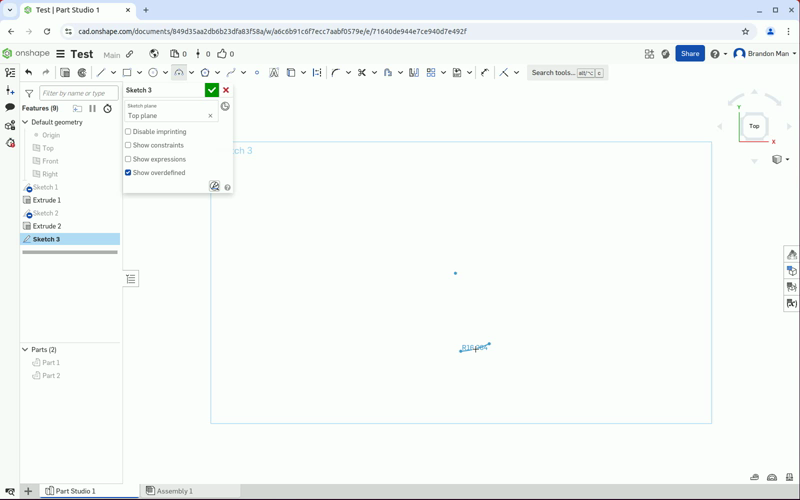
key_up(shift)
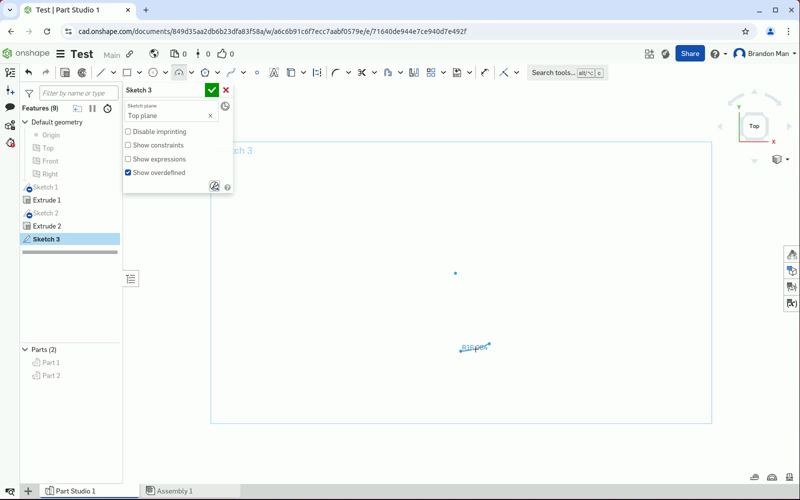
key(esc)
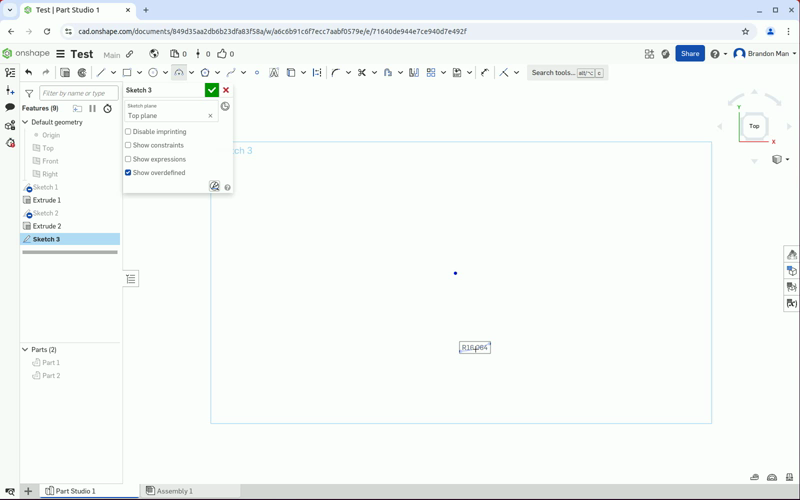
key(l)
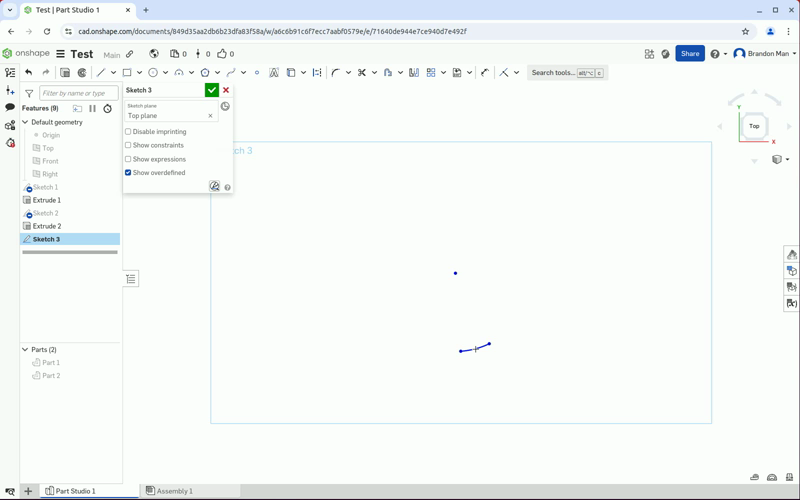
mouse_move(489, 343)
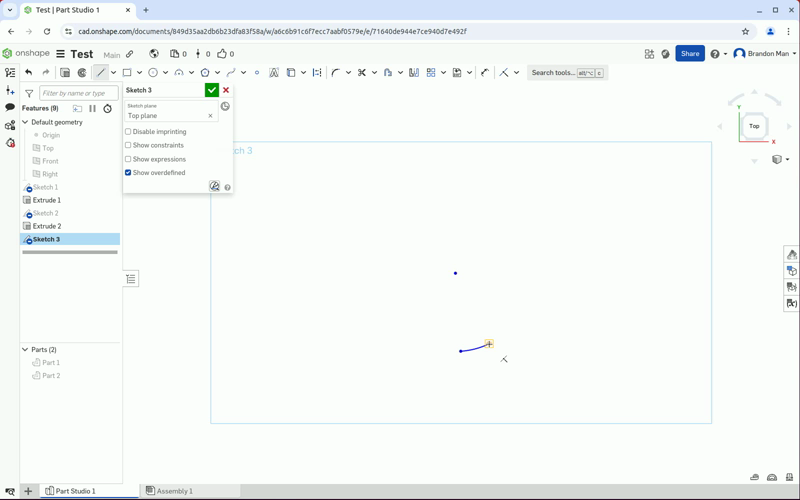
click(489, 343)
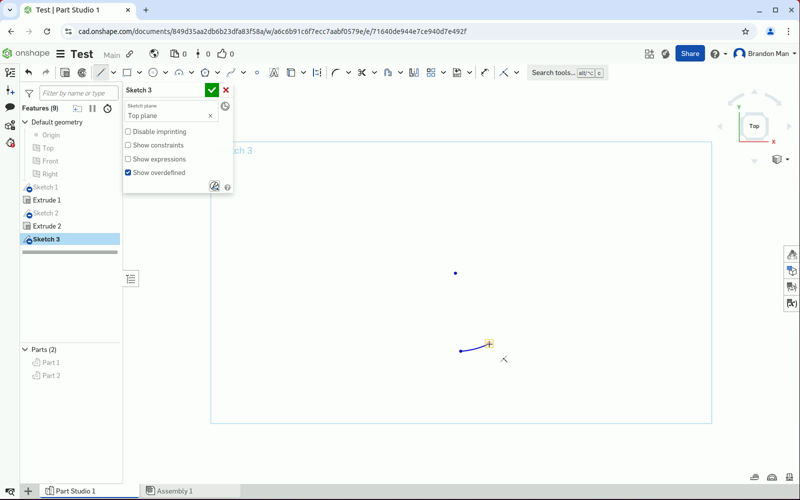
key_down(shift)
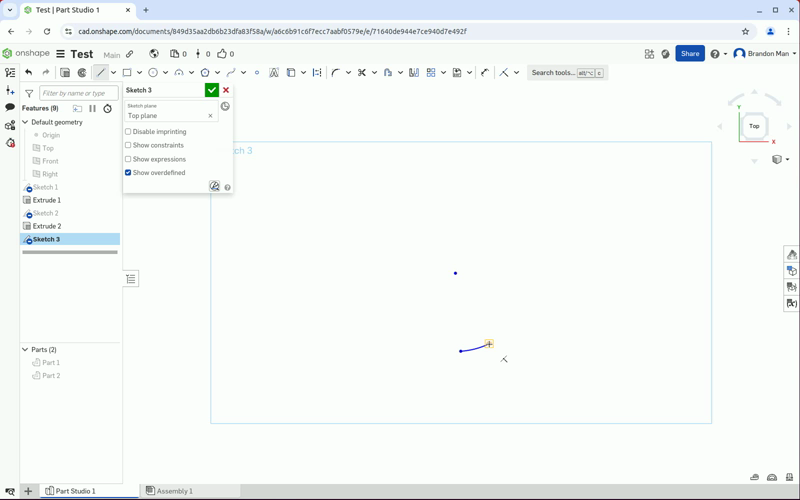
mouse_move(554, 314)
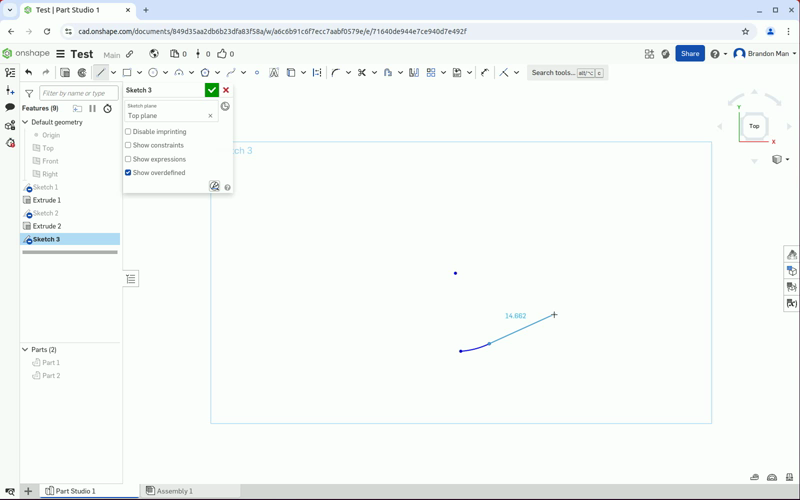
click(554, 314)
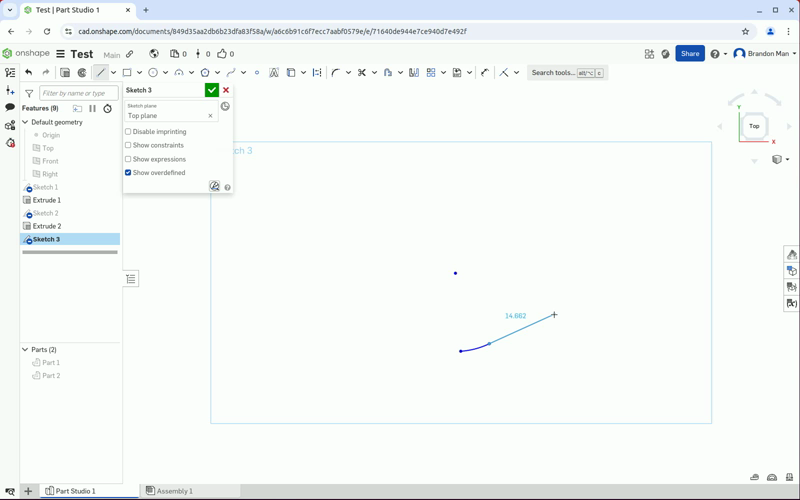
key_up(shift)
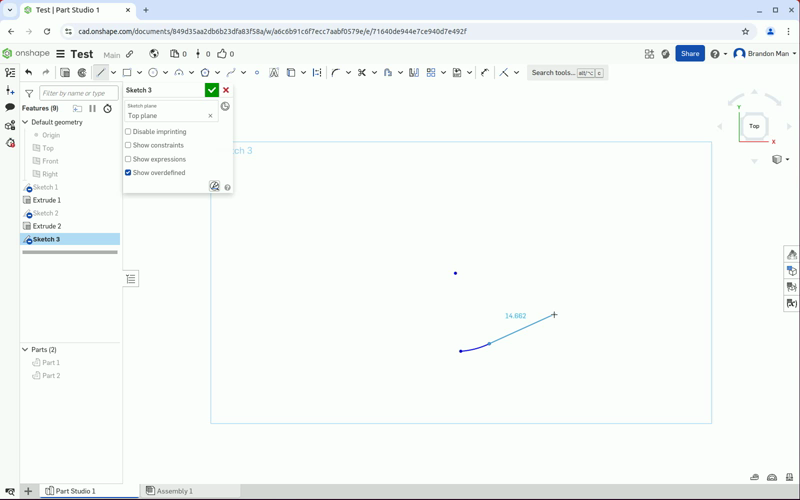
key(esc)
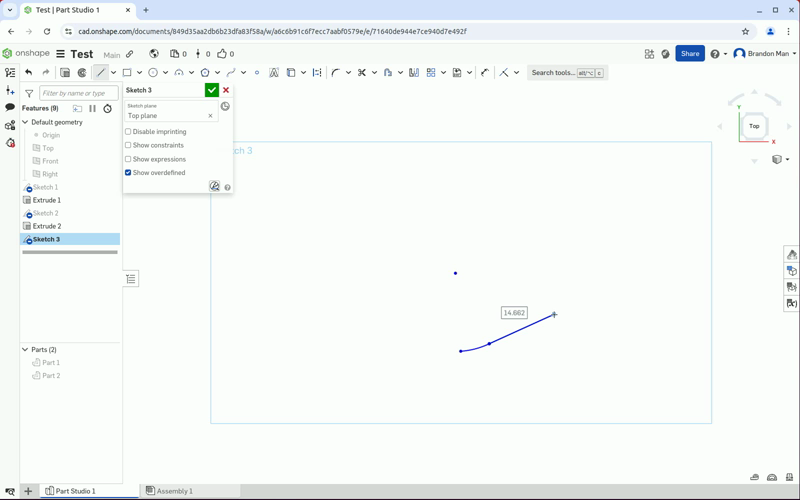
key(a)
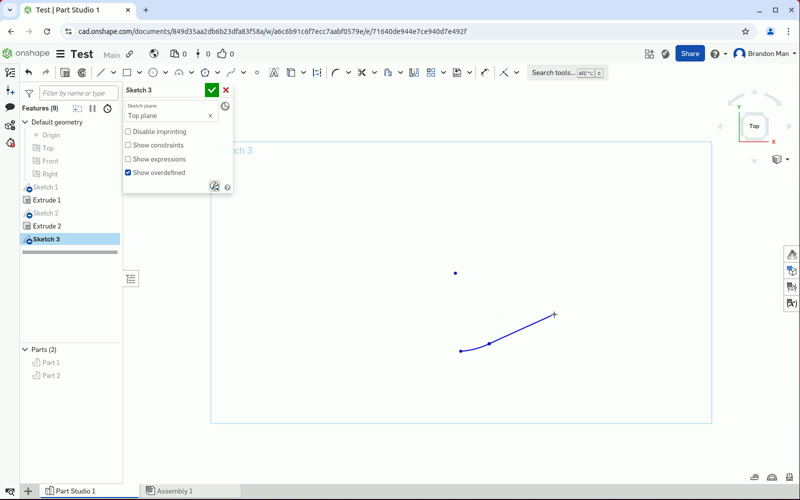
mouse_move(554, 314)
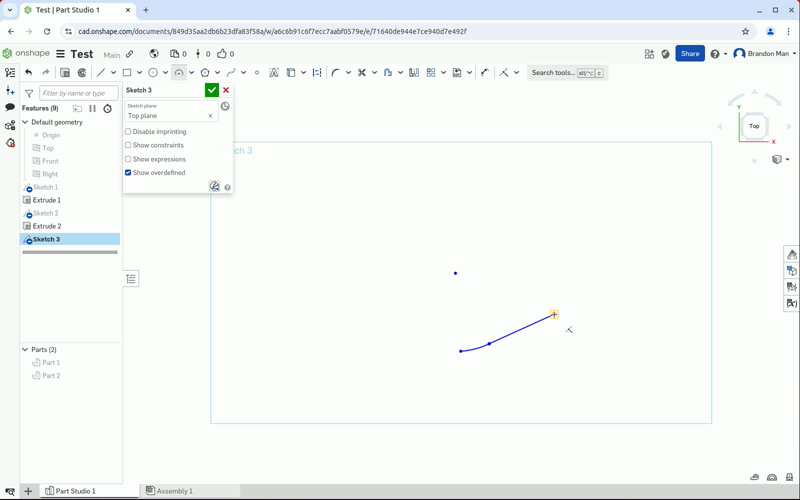
click(554, 314)
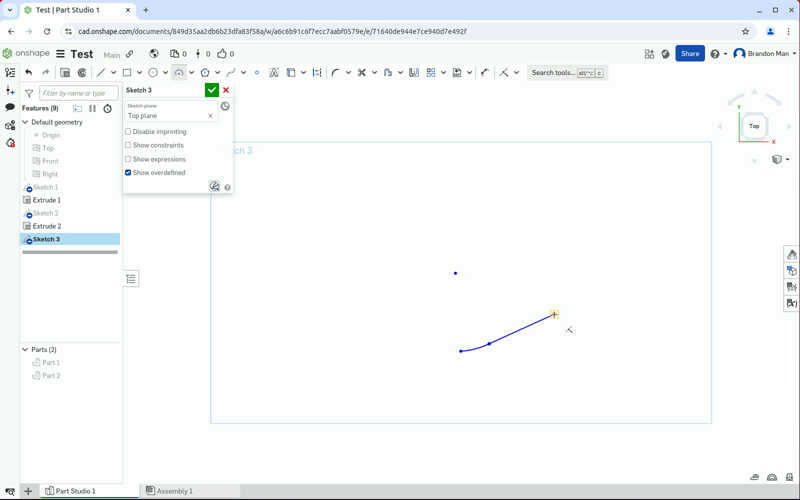
key_down(shift)
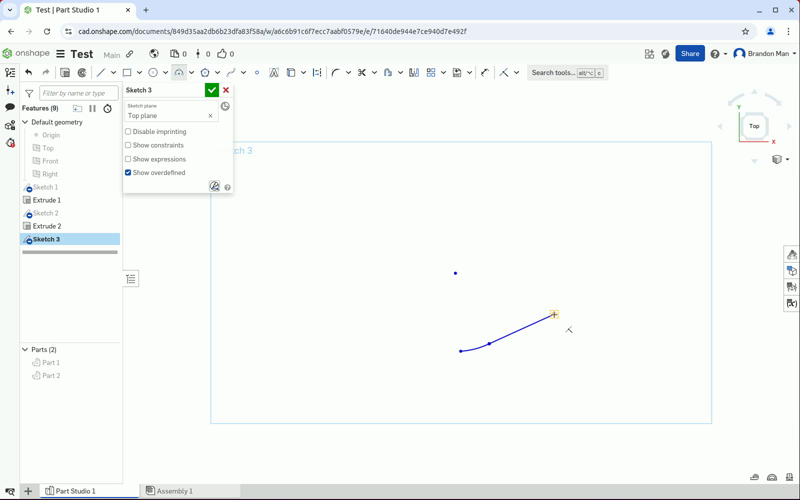
mouse_move(554, 253)
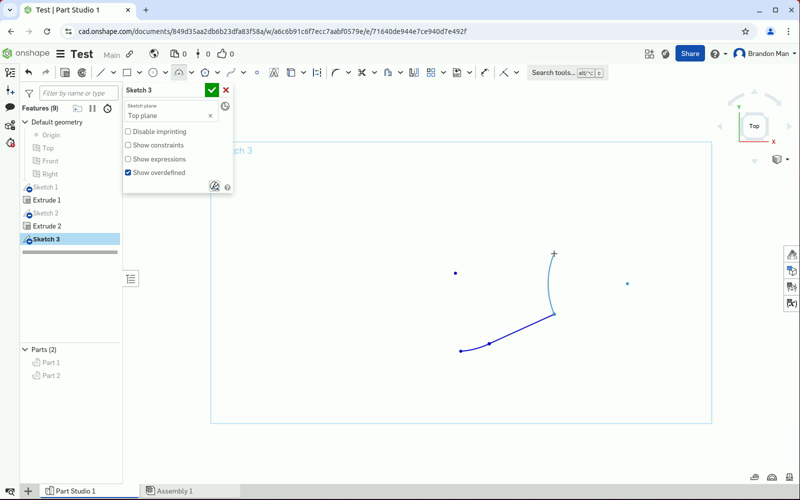
click(554, 253)
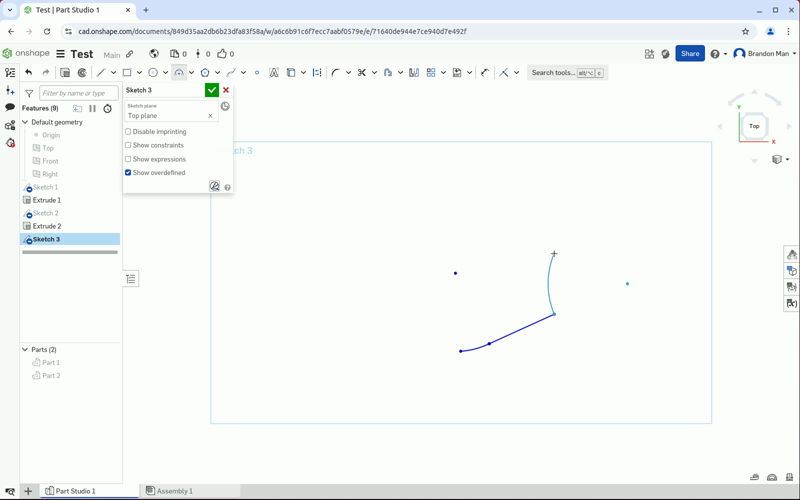
mouse_move(573, 283)
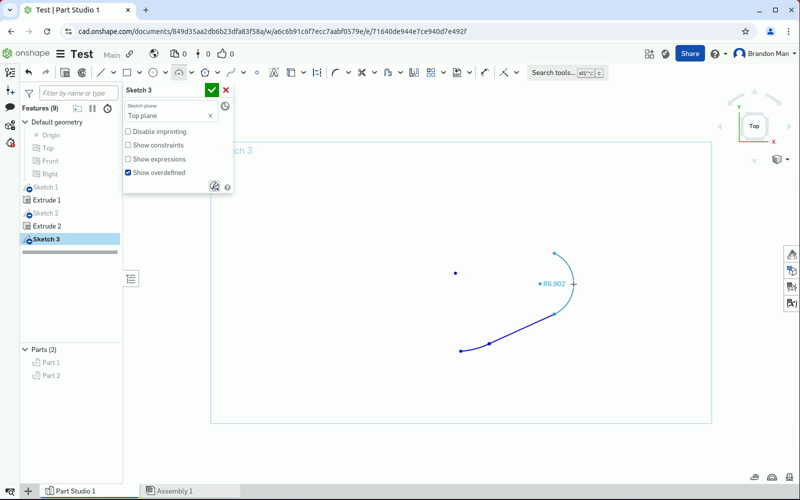
click(573, 283)
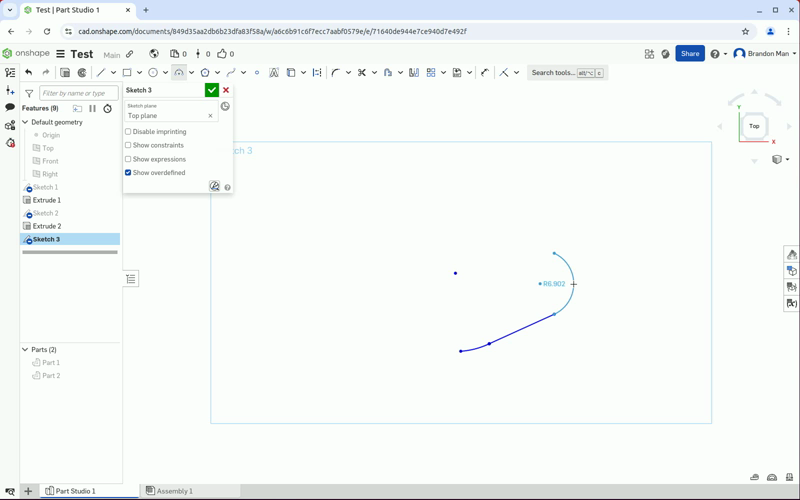
key_up(shift)
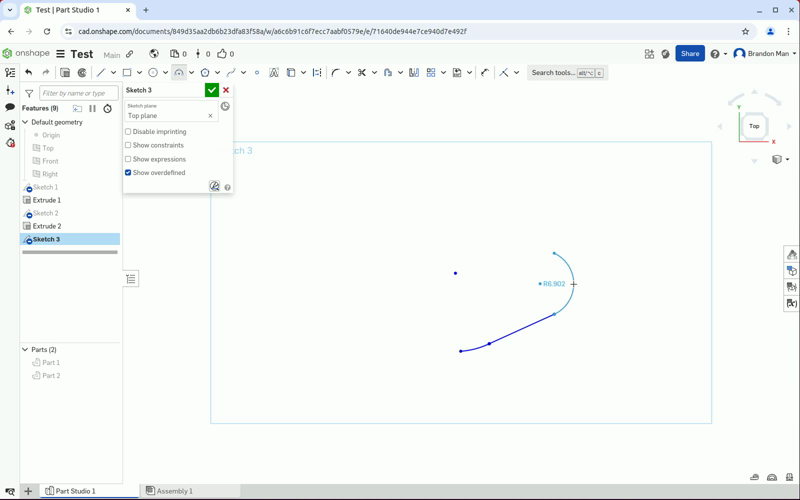
key(esc)
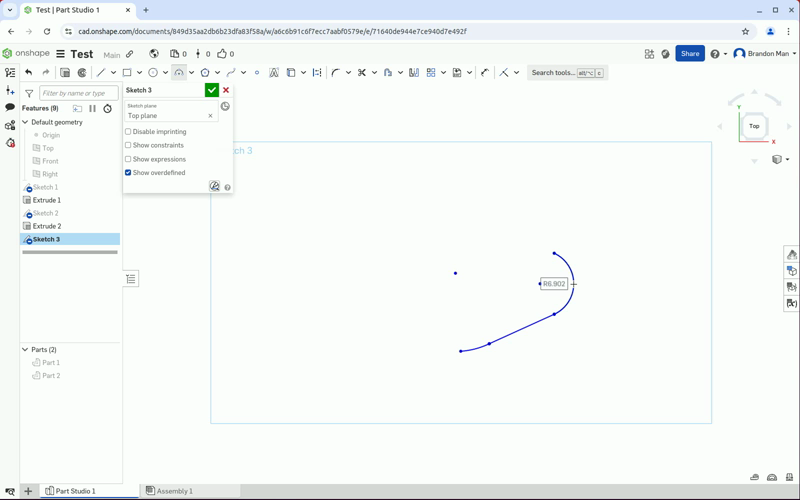
key(l)
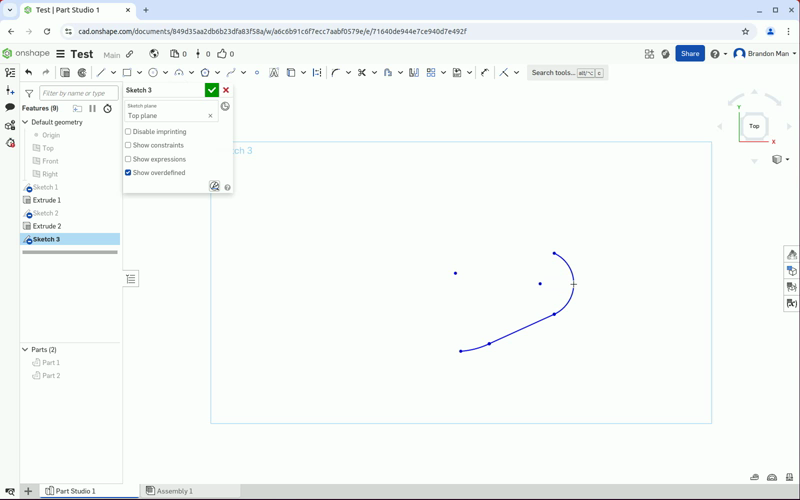
mouse_move(554, 253)
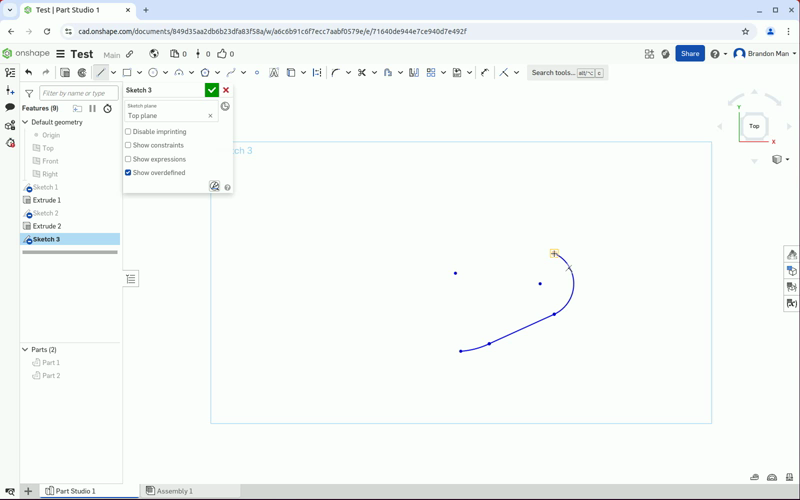
click(554, 253)
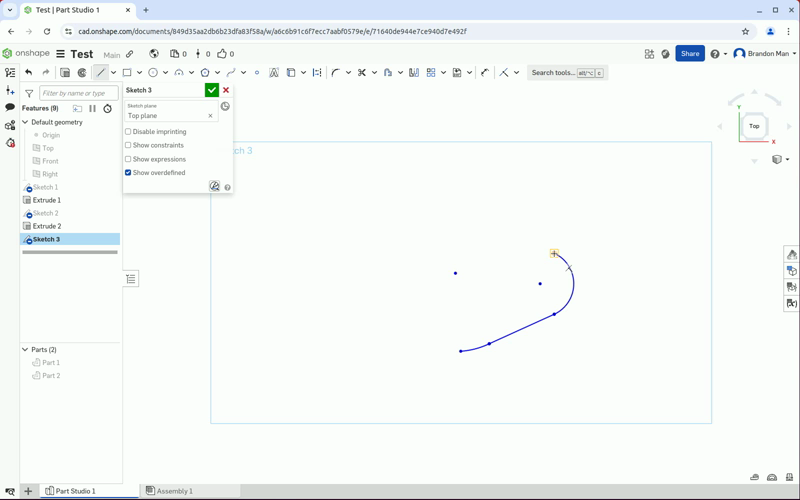
key_down(shift)
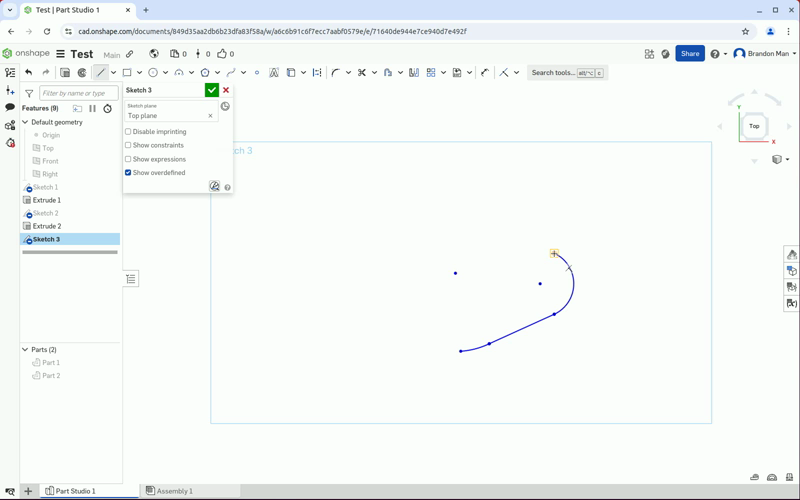
mouse_move(489, 223)
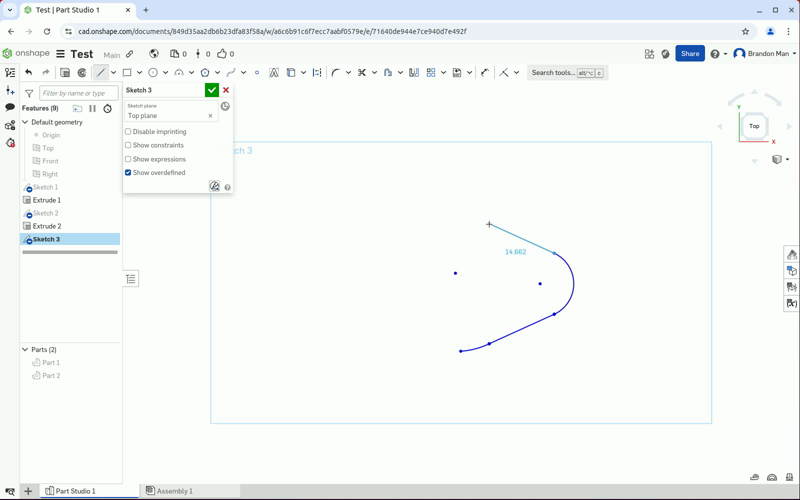
click(489, 223)
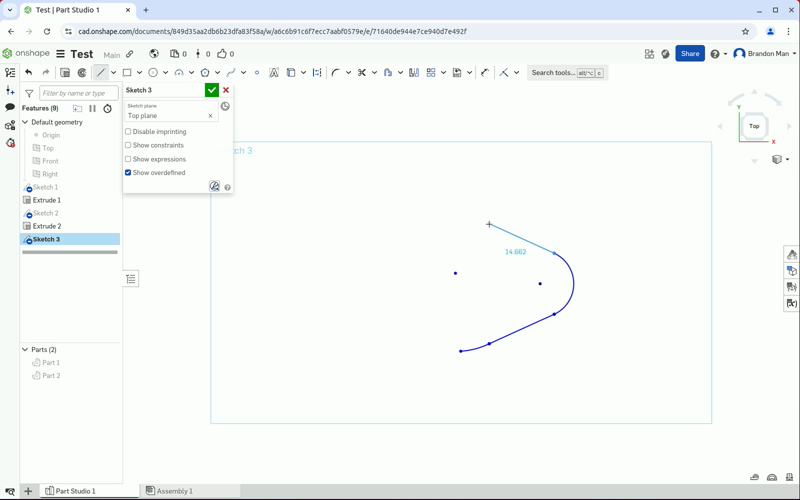
key_up(shift)
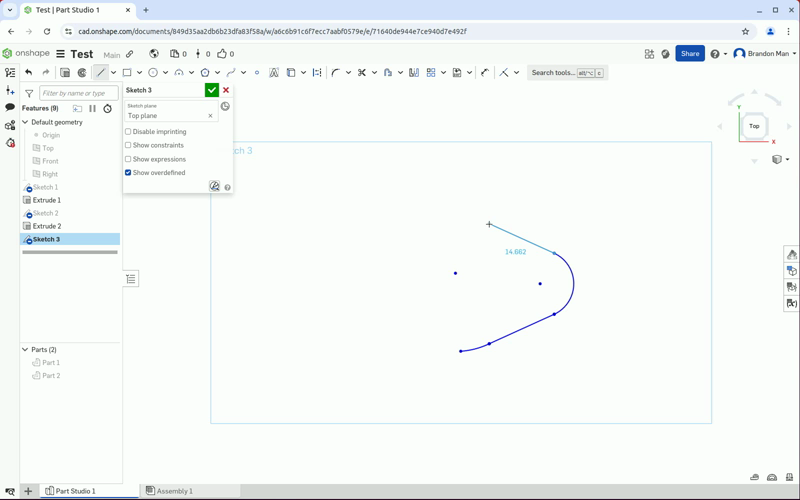
key(esc)
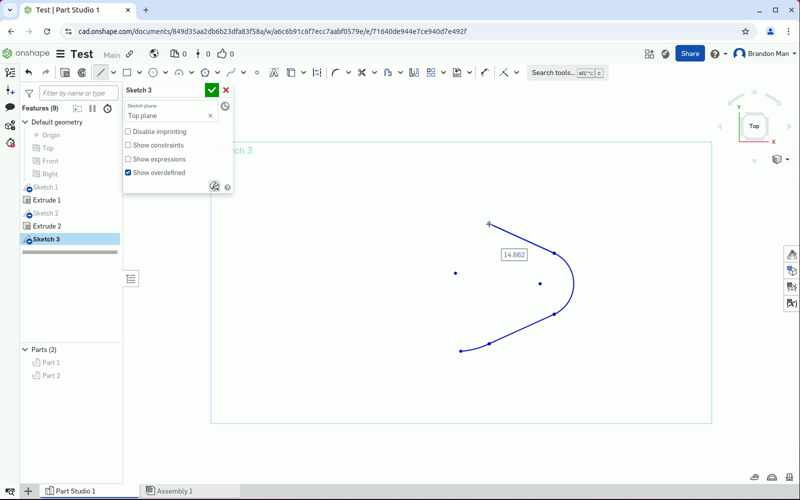
key(a)
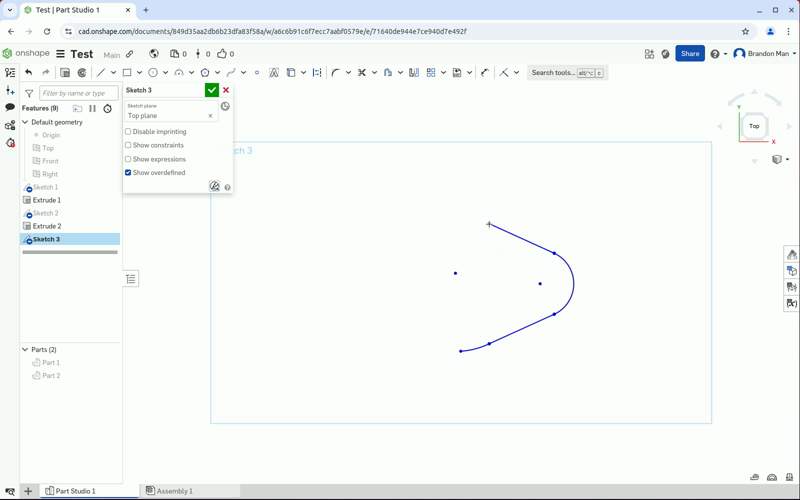
mouse_move(489, 223)
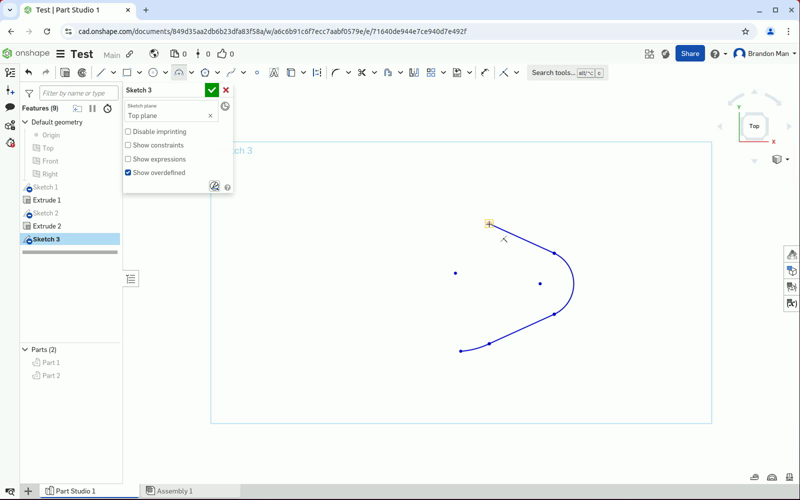
click(489, 223)
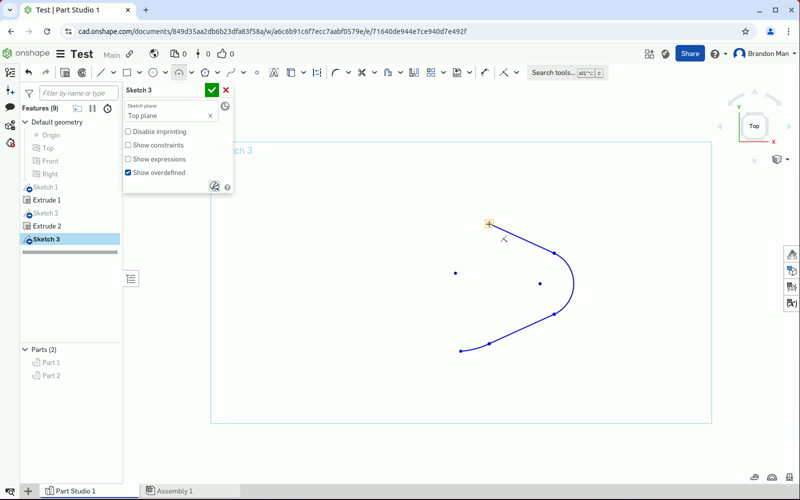
key_down(shift)
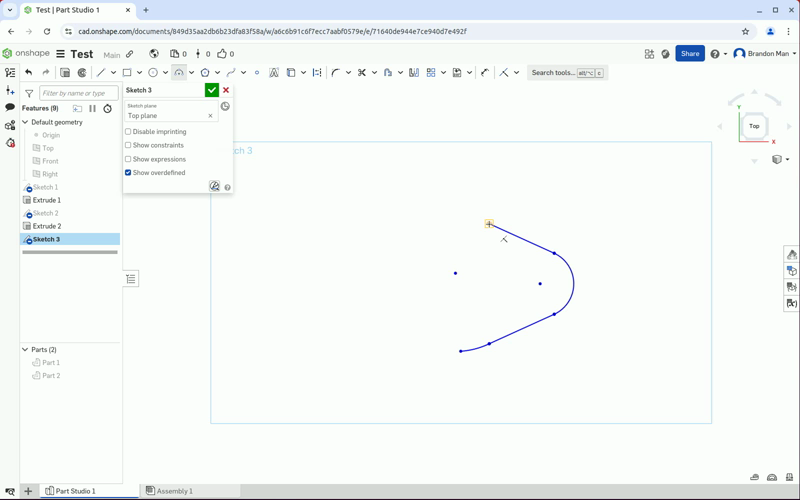
mouse_move(460, 216)
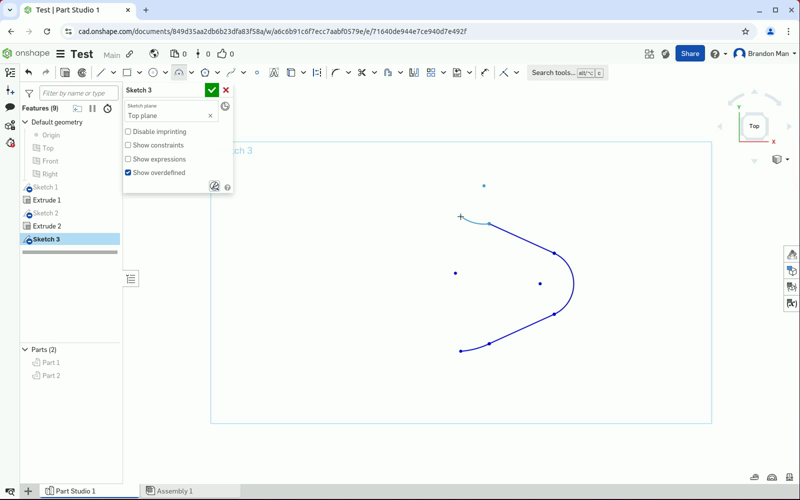
click(460, 216)
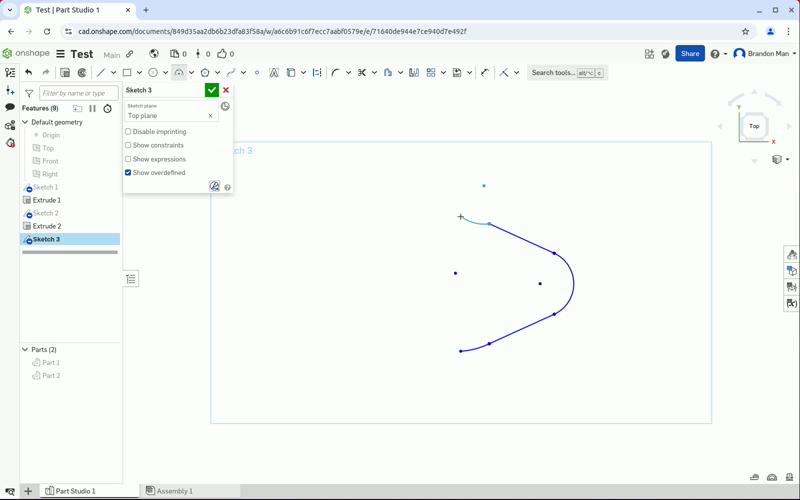
mouse_move(475, 218)
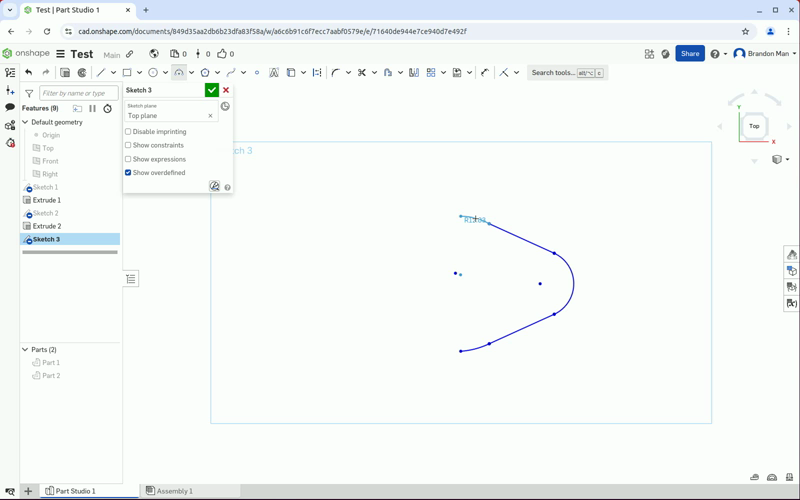
click(475, 218)
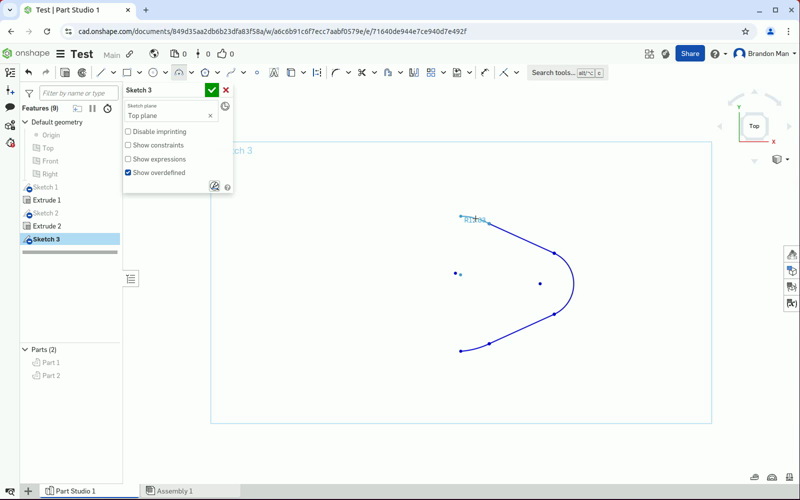
key_up(shift)
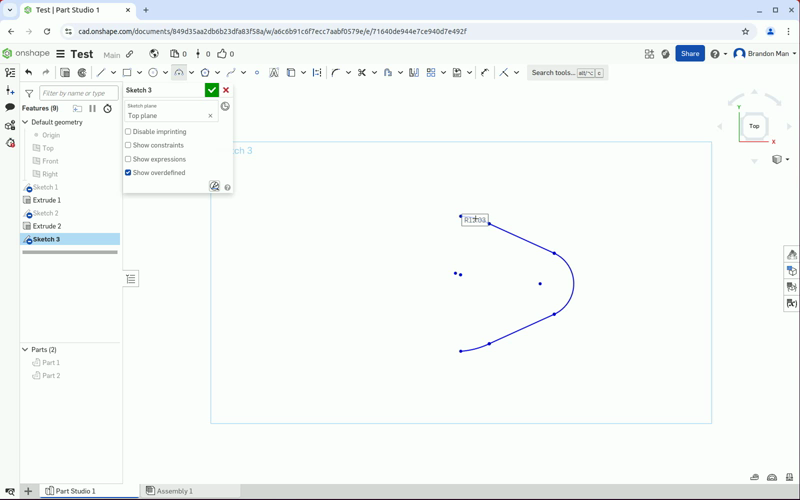
key(esc)
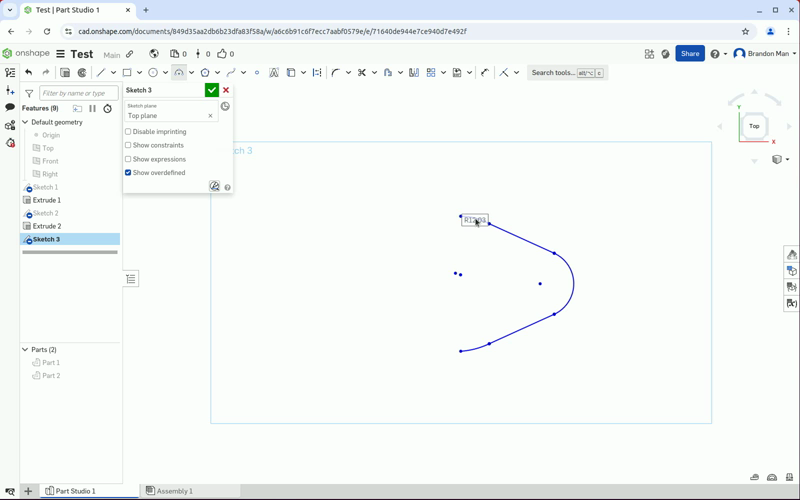
key(l)
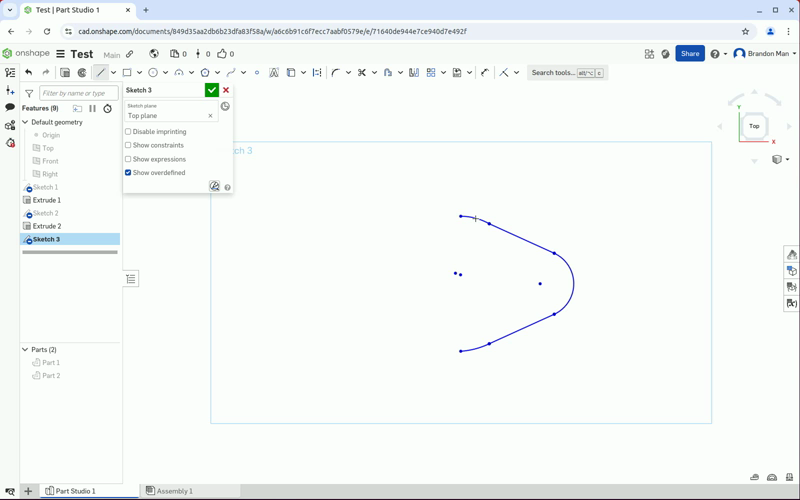
mouse_move(460, 216)
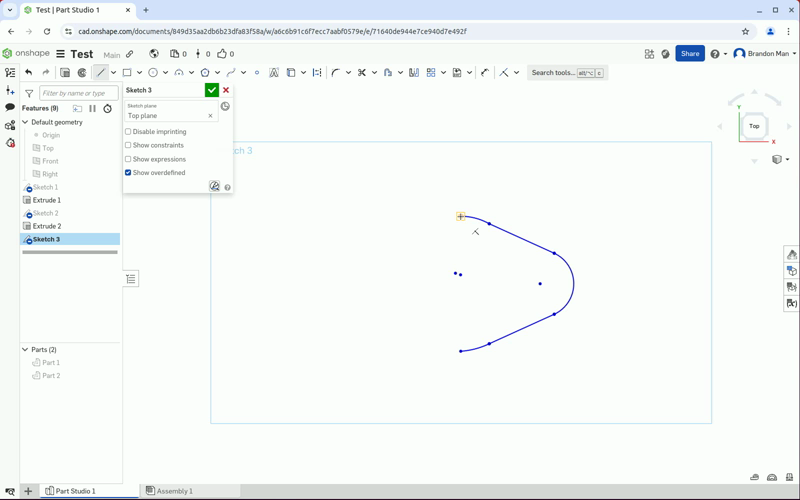
click(460, 216)
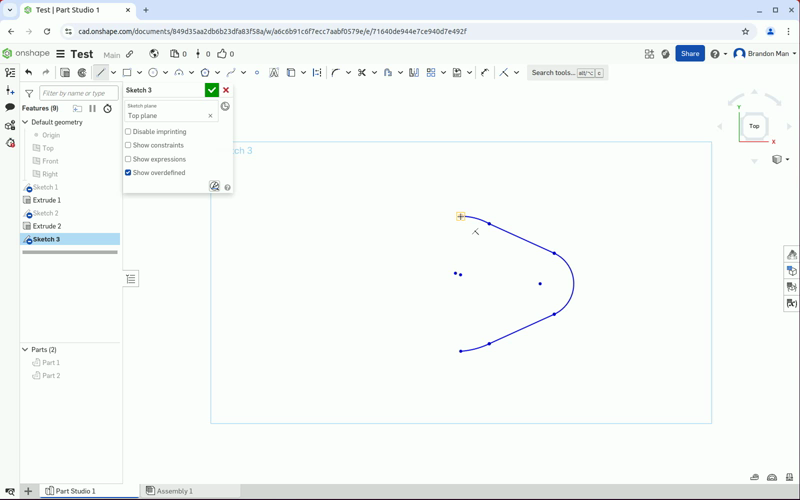
key_down(shift)
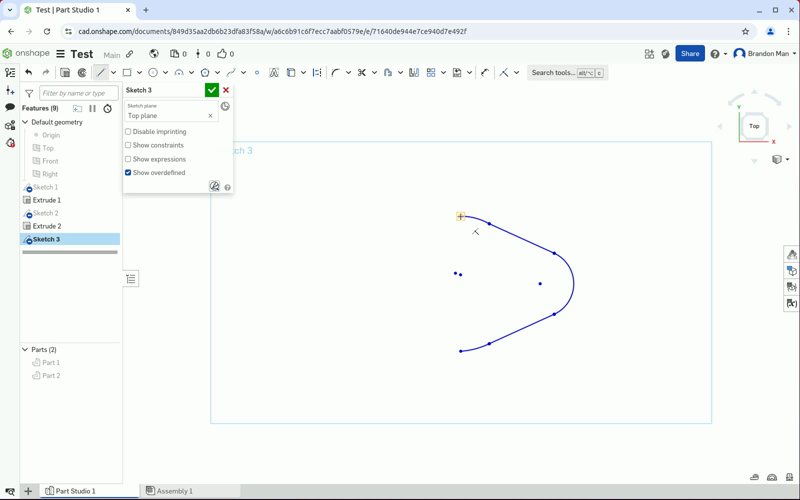
mouse_move(490, 216)
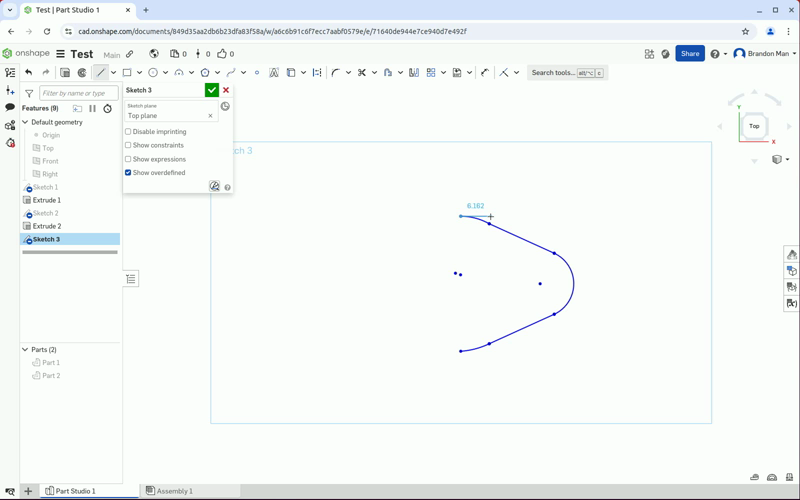
mouse_move(460, 236)
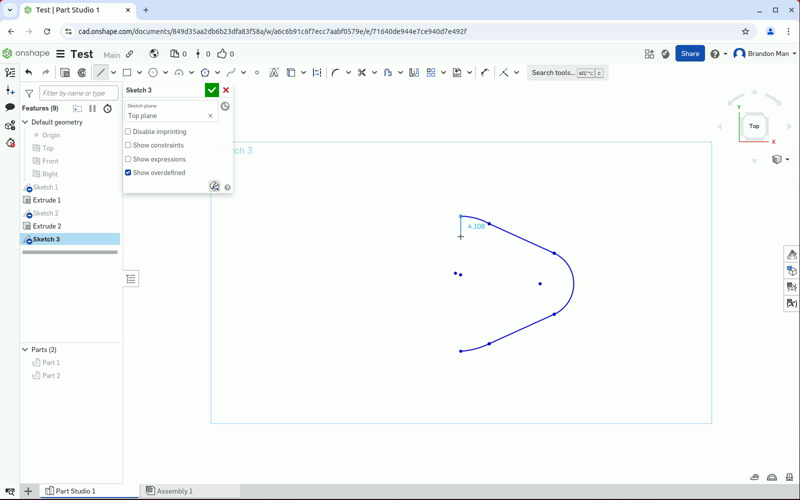
click(460, 236)
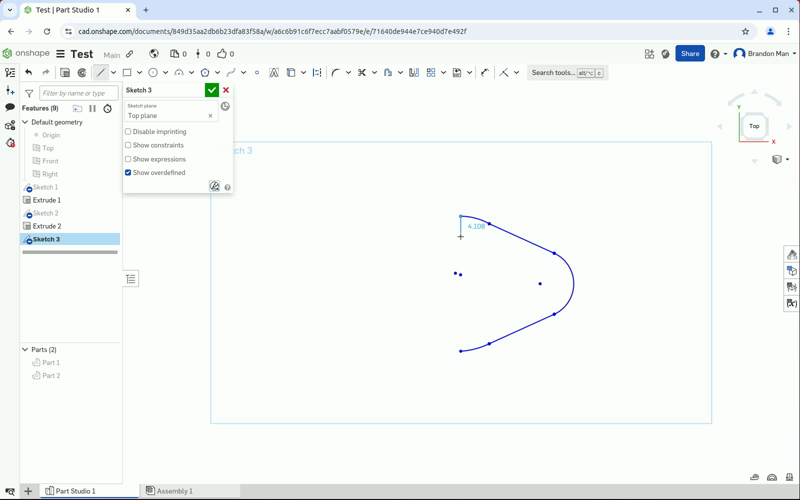
key_up(shift)
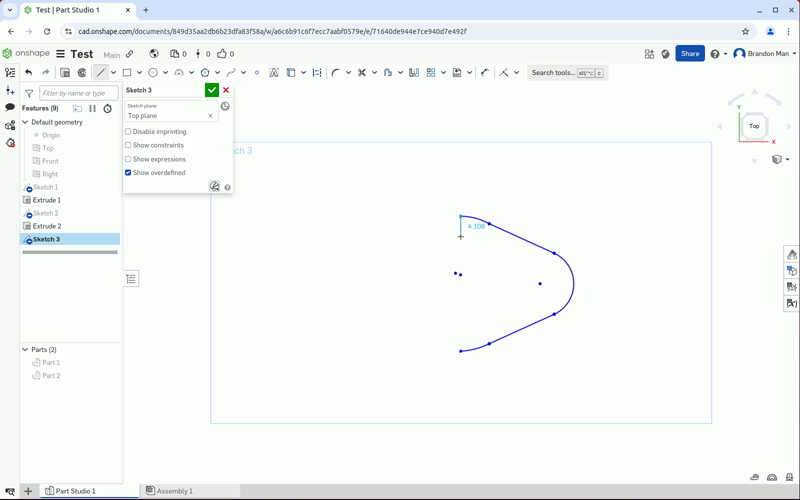
key(esc)
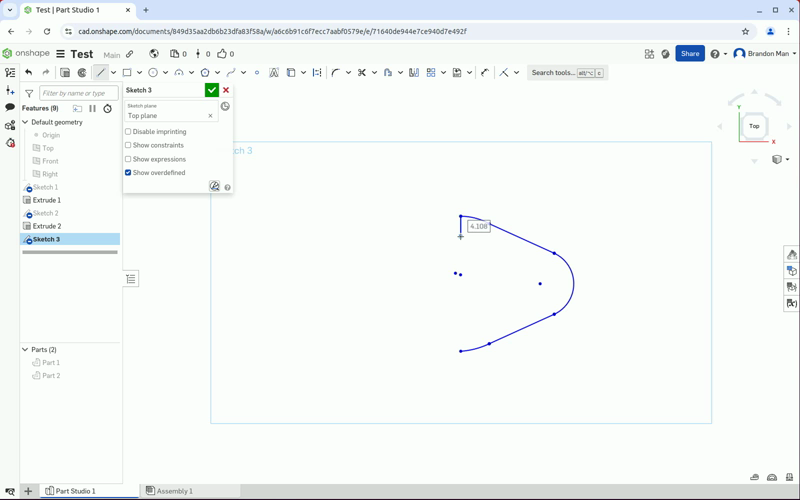
key(a)
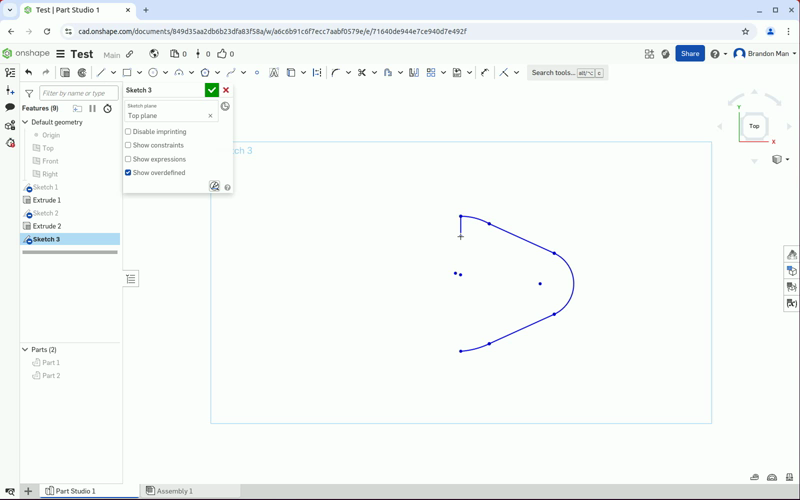
mouse_move(460, 236)
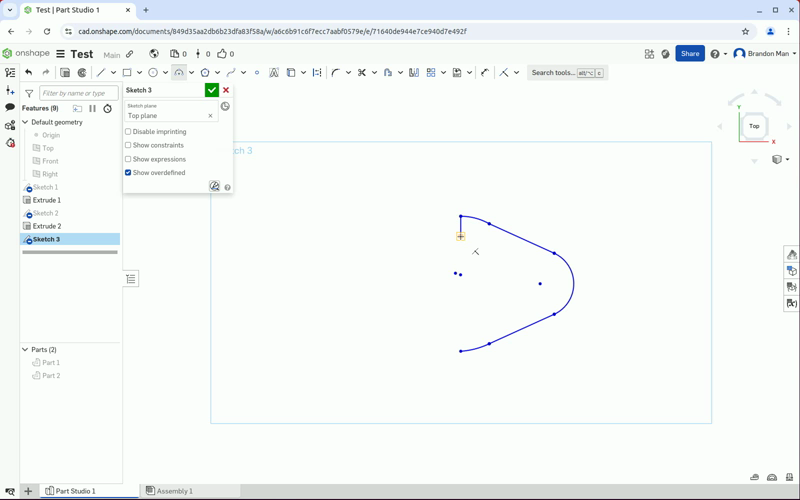
click(460, 236)
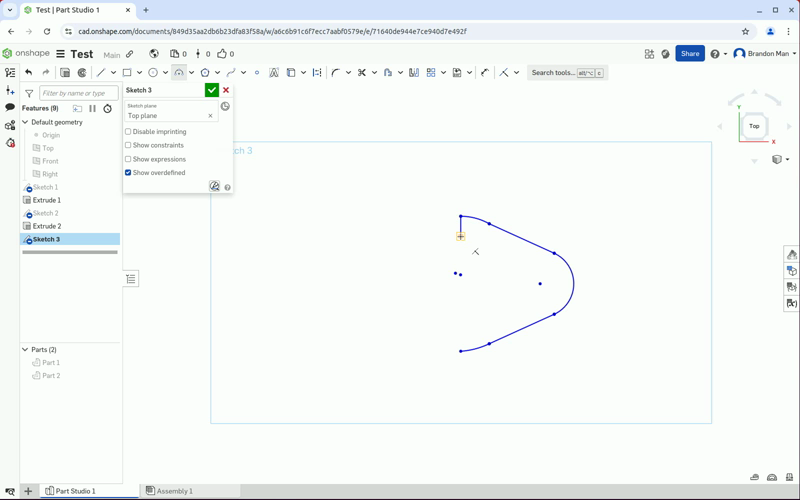
key_down(shift)
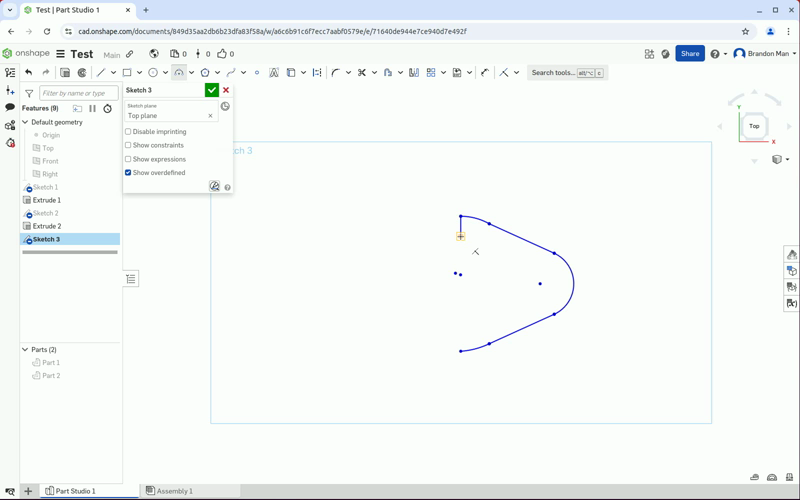
mouse_move(460, 330)
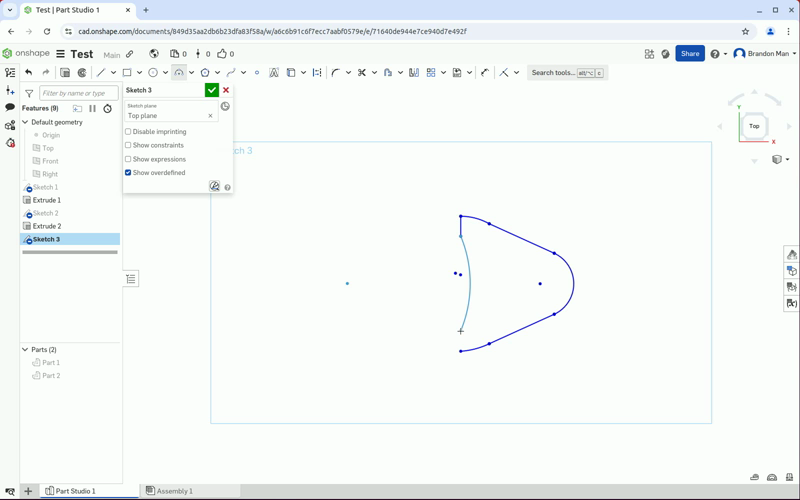
click(460, 330)
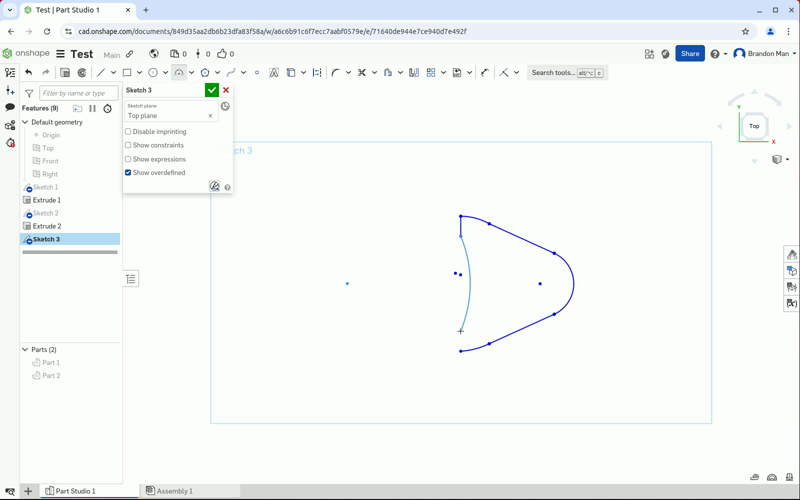
mouse_move(508, 283)
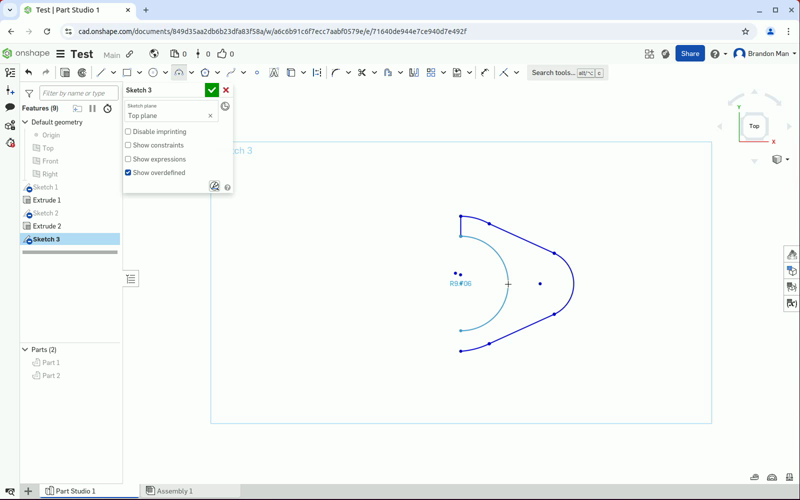
click(508, 283)
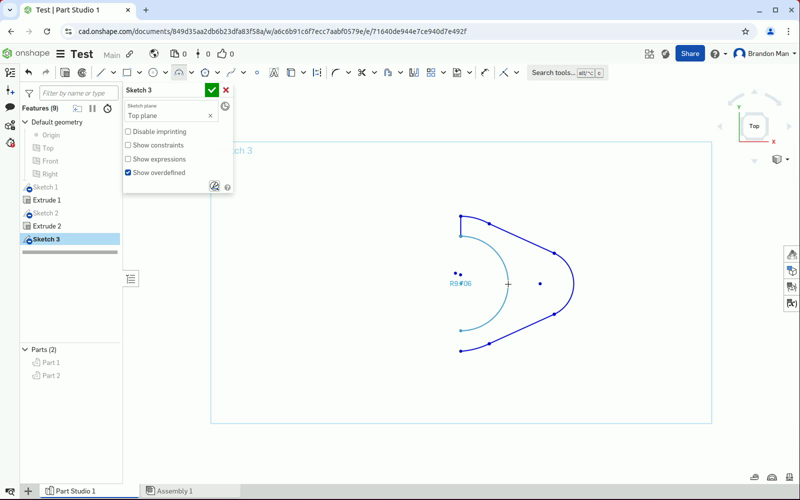
key_up(shift)
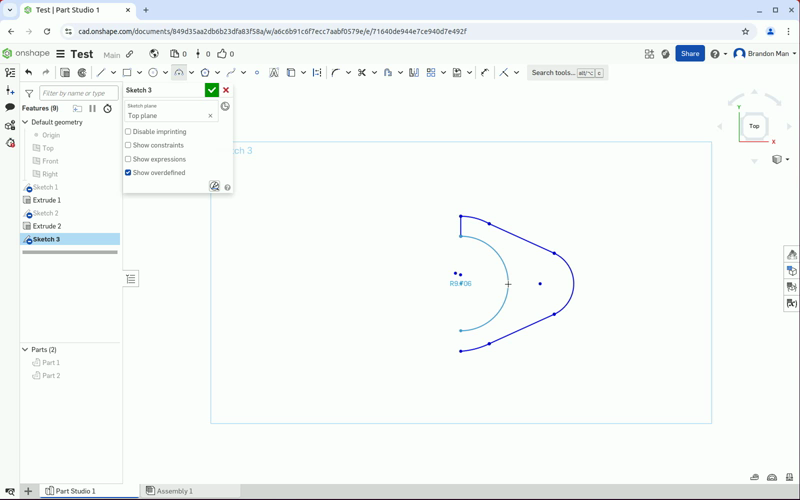
key(esc)
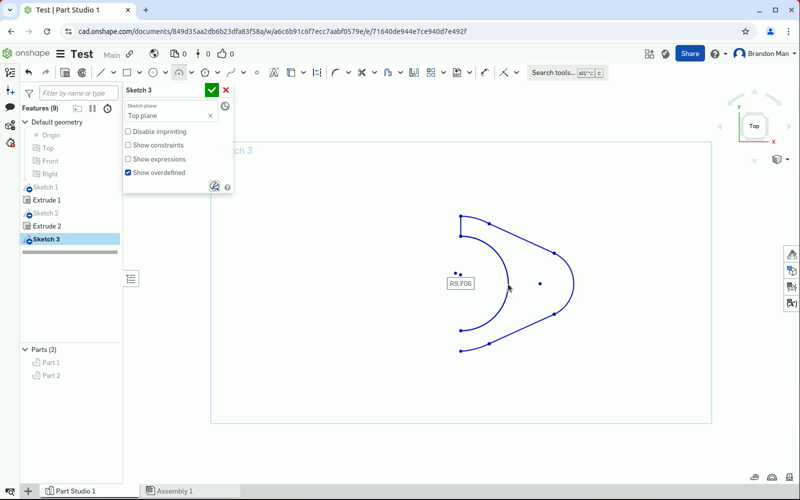
key(l)
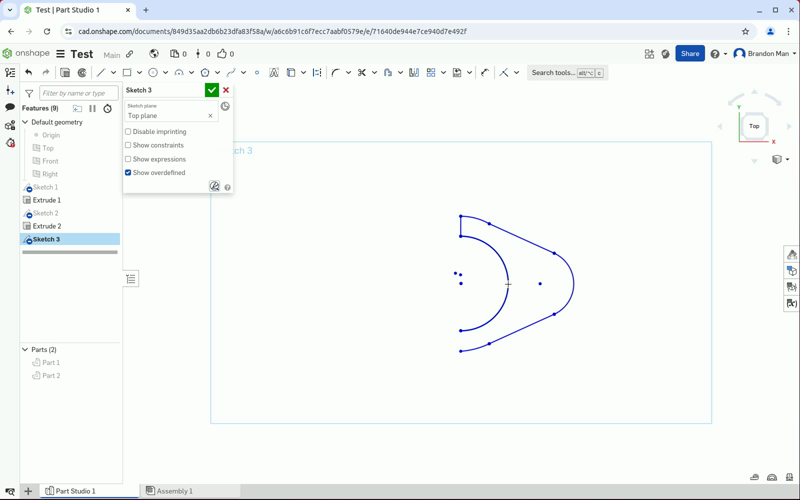
mouse_move(460, 330)
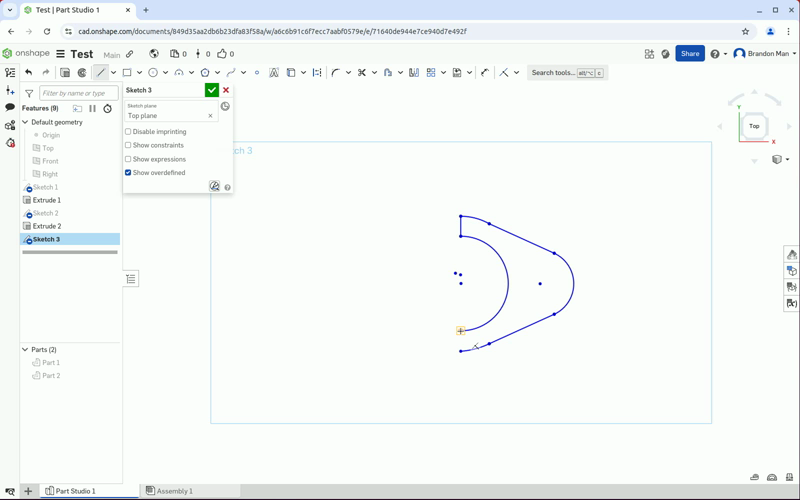
click(460, 330)
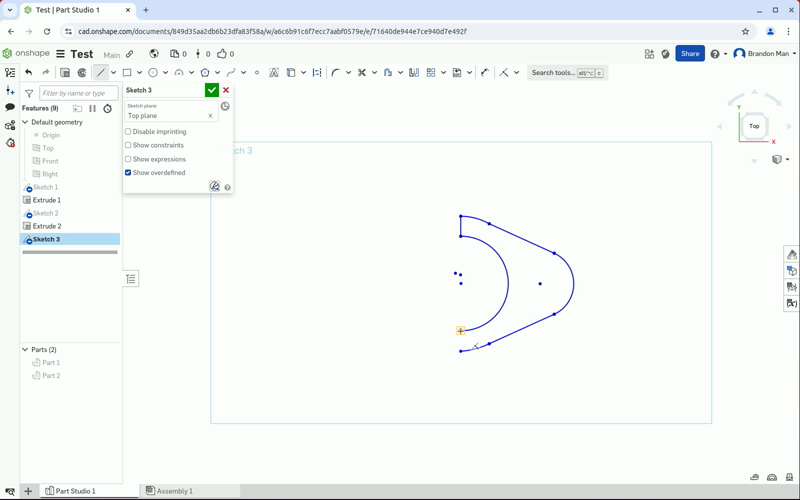
mouse_move(490, 330)
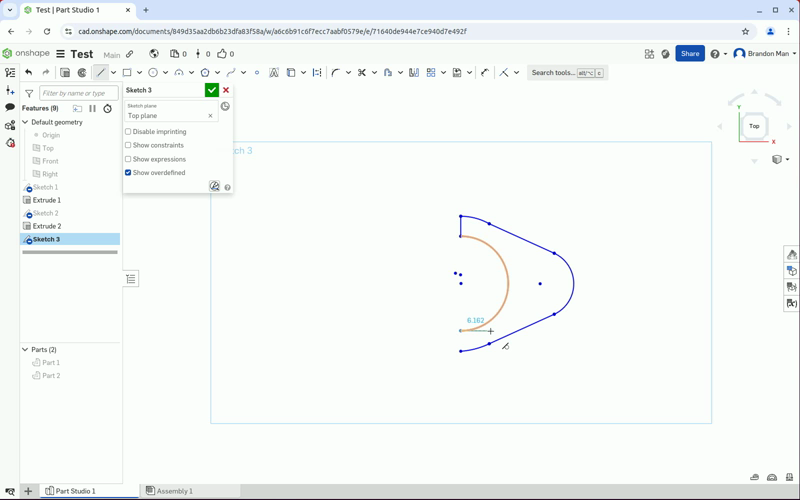
key_down(shift)
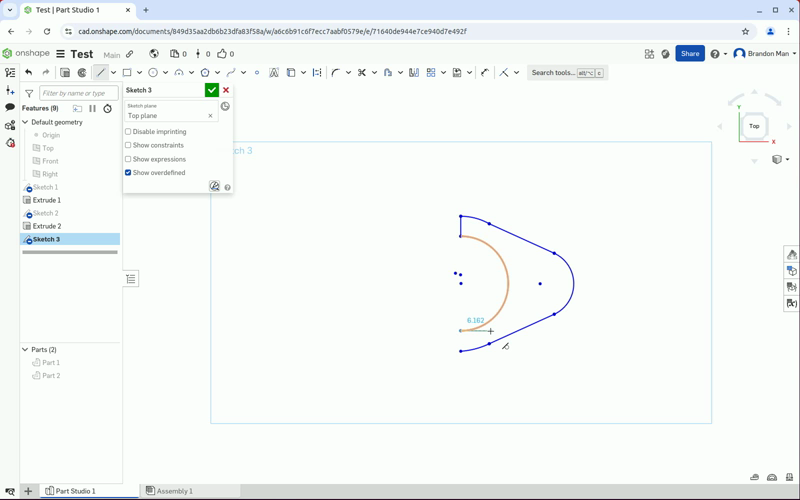
mouse_move(460, 351)
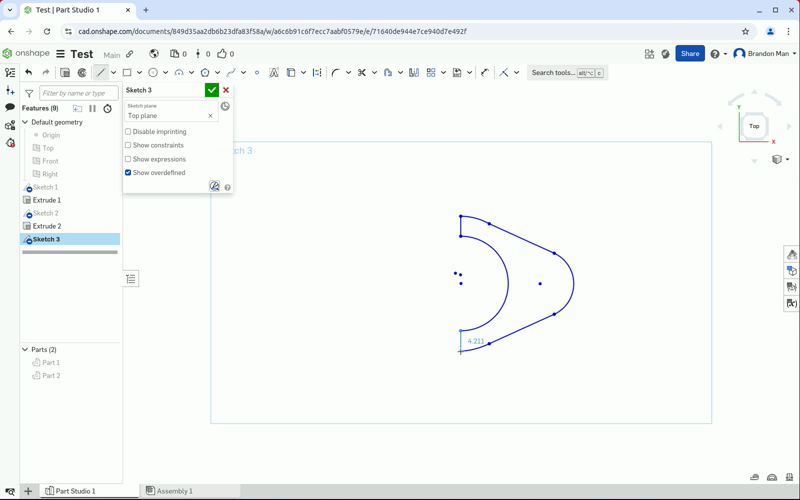
key_up(shift)
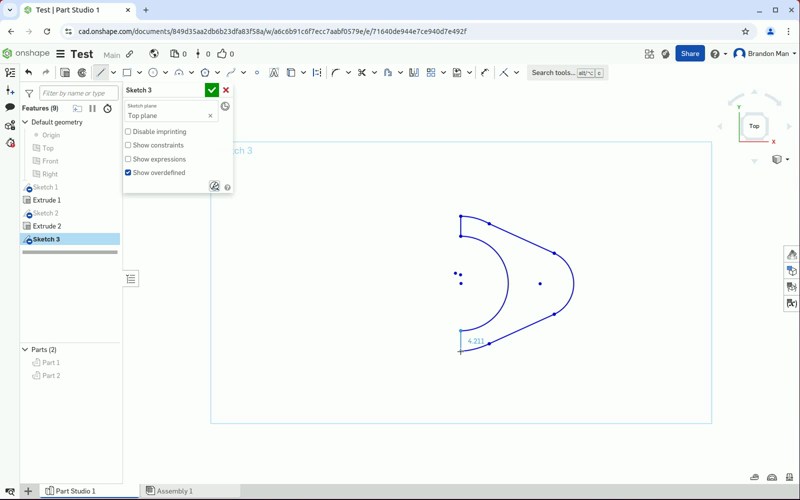
click(460, 351)
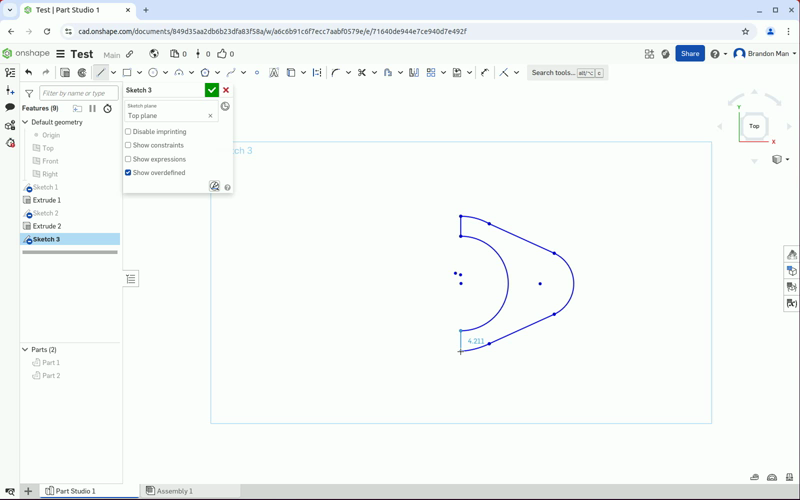
key(esc)
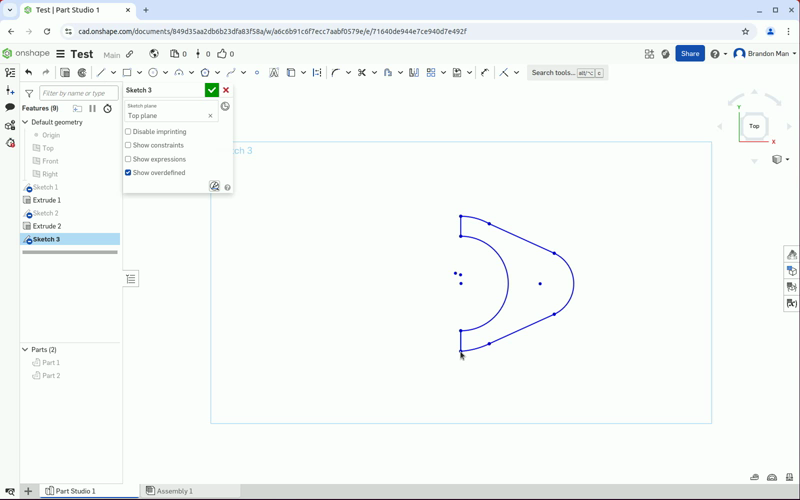
key(c)
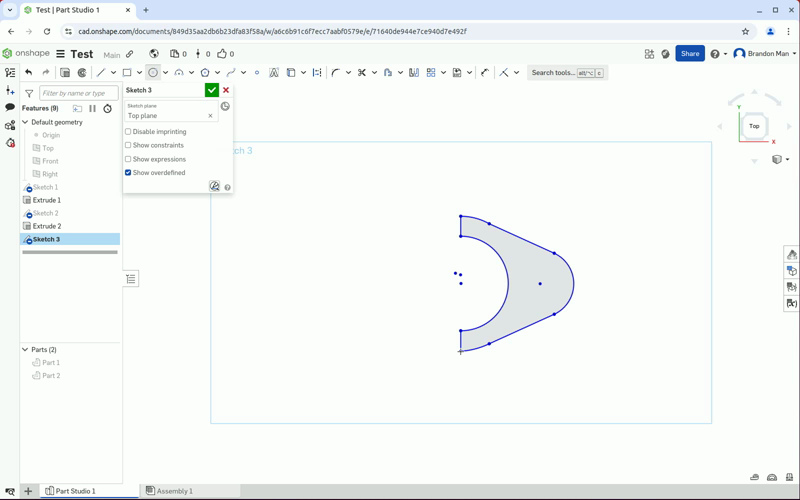
key_down(shift)
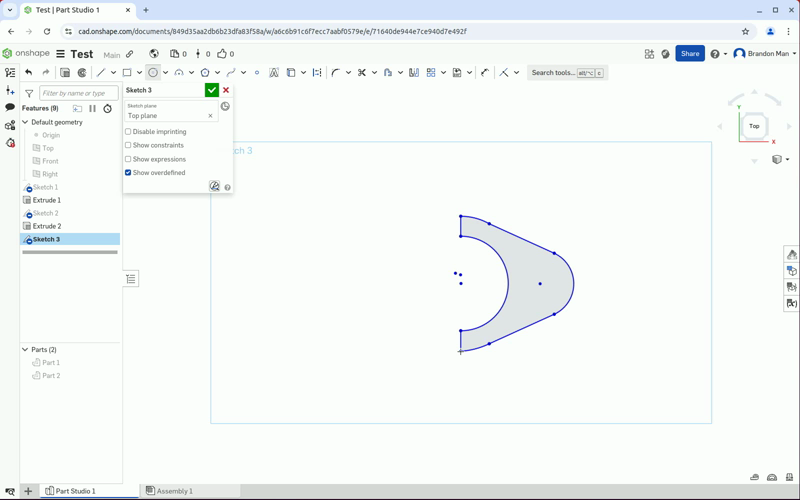
mouse_move(538, 282)
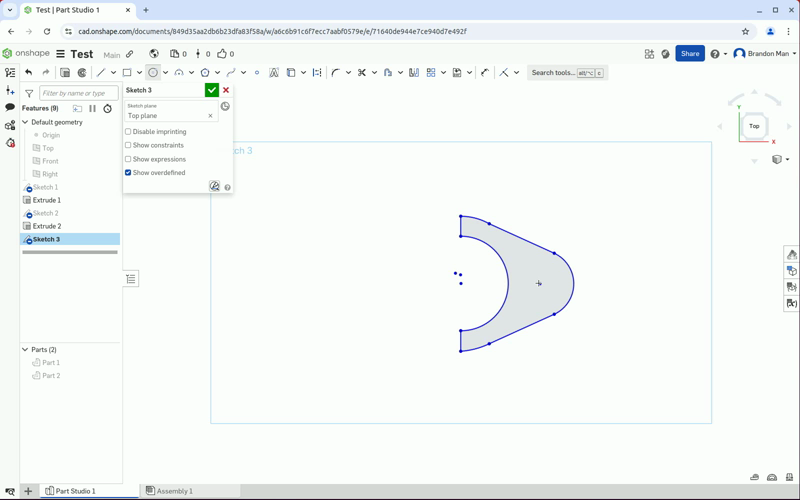
scroll(6)
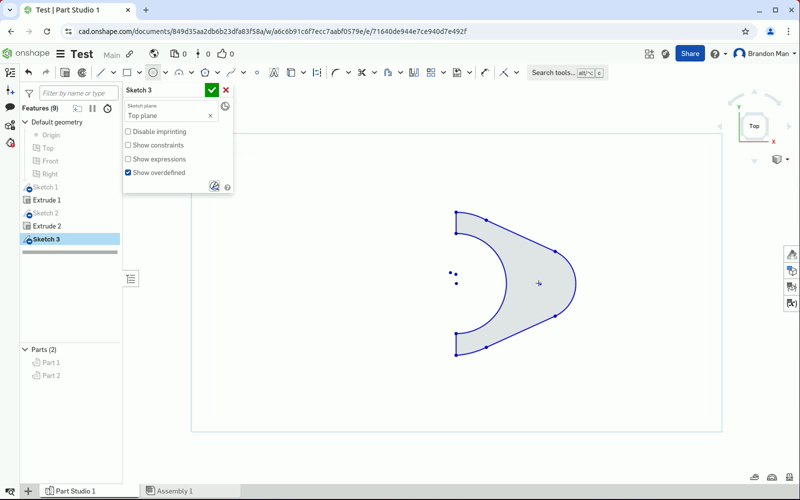
scroll(6)
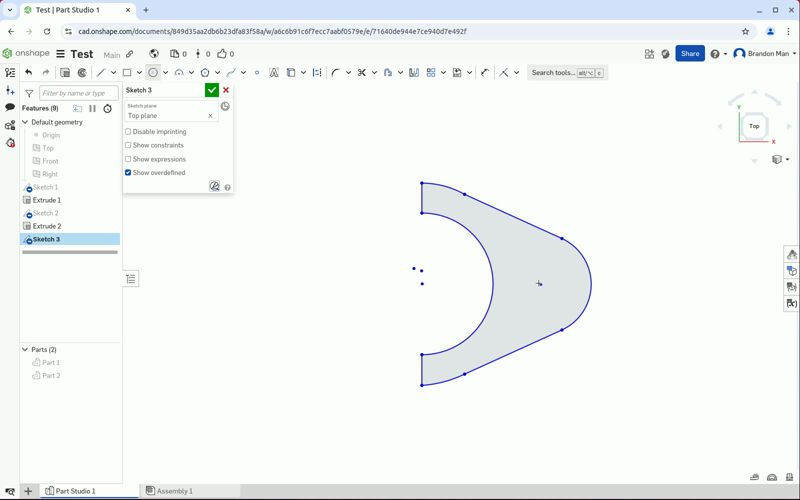
scroll(6)
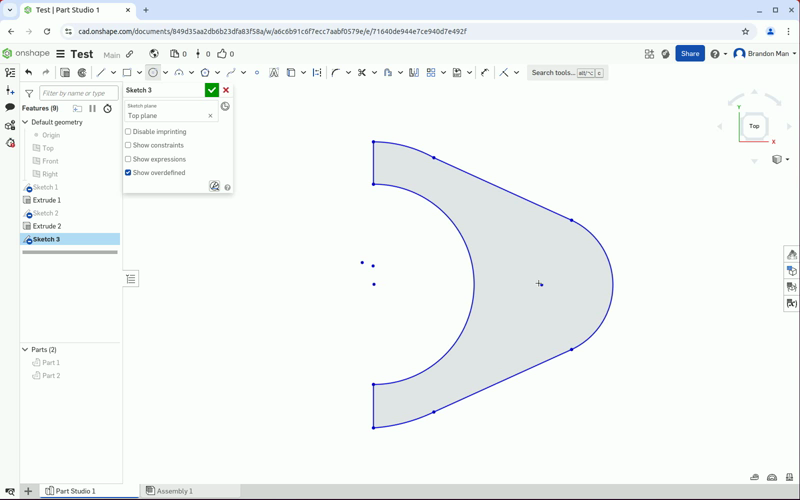
scroll(6)
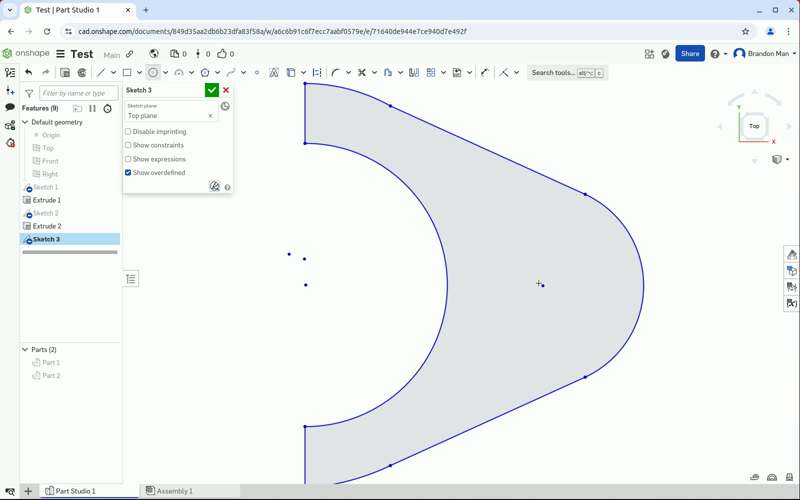
scroll(6)
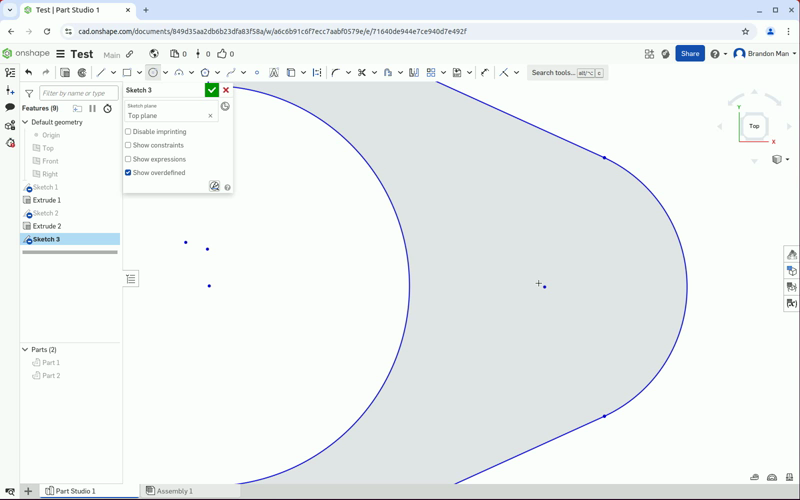
scroll(6)
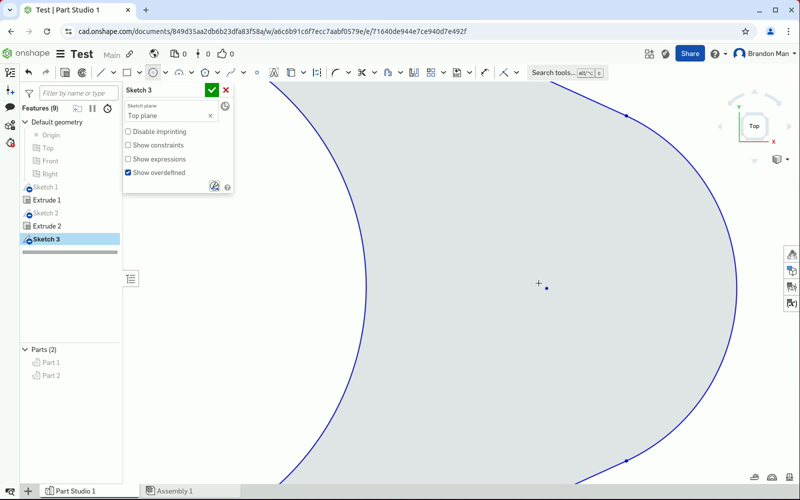
scroll(6)
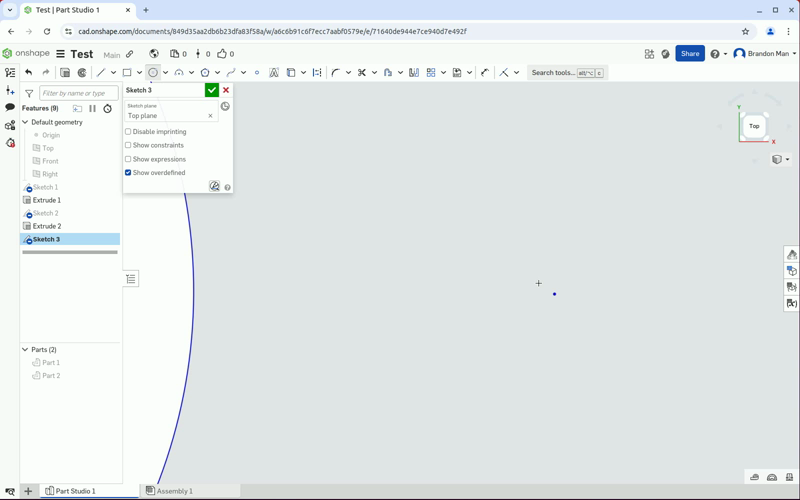
click(538, 282)
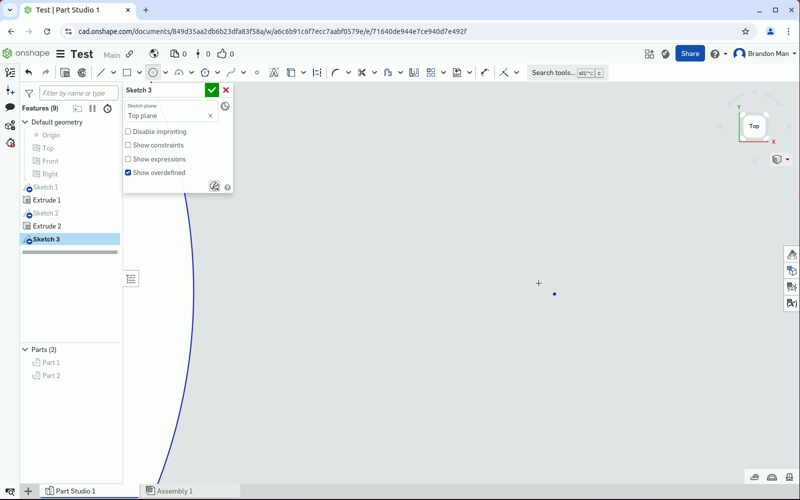
scroll(-6)
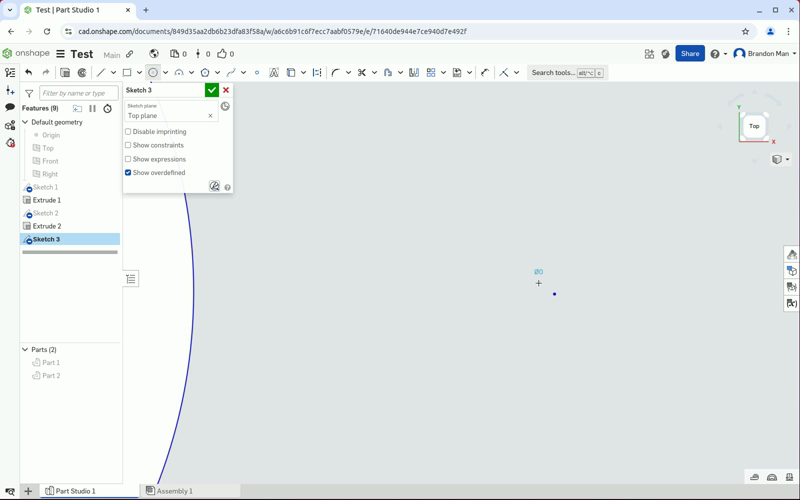
scroll(-6)
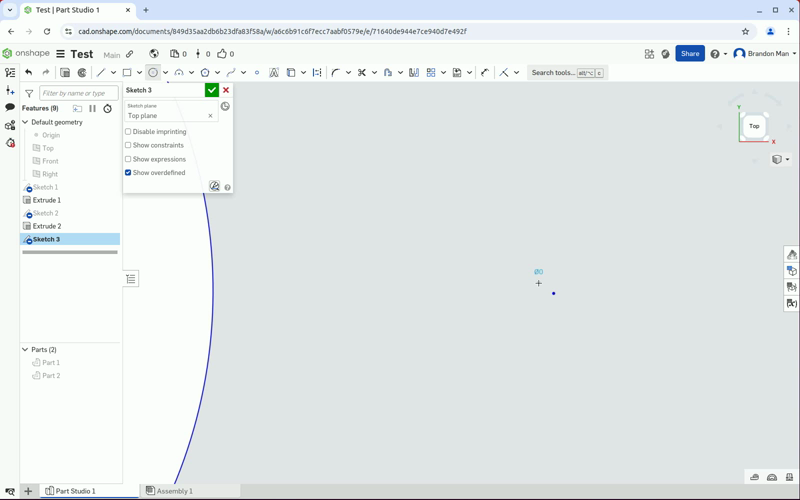
scroll(-6)
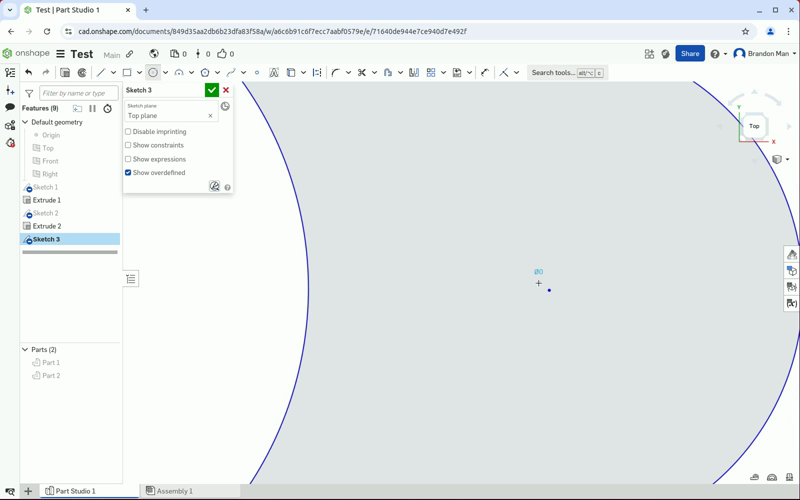
scroll(-6)
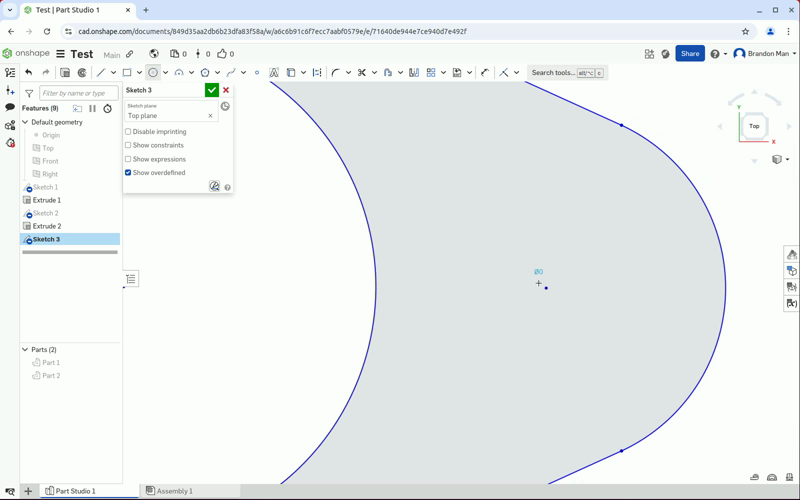
scroll(-6)
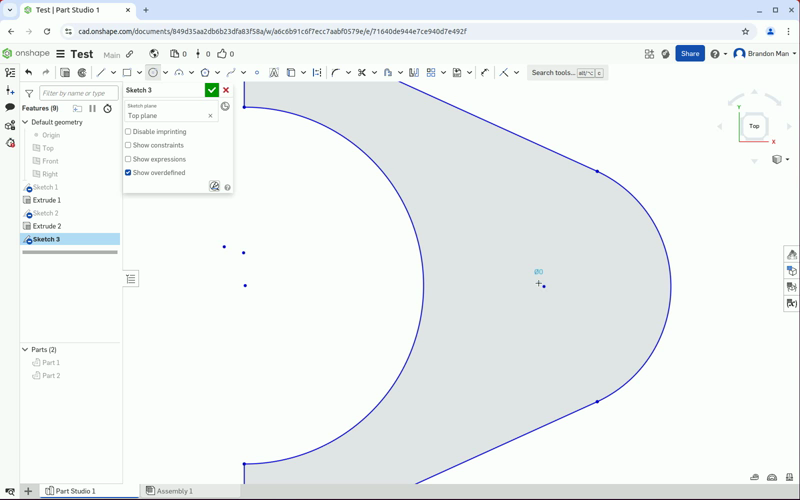
scroll(-6)
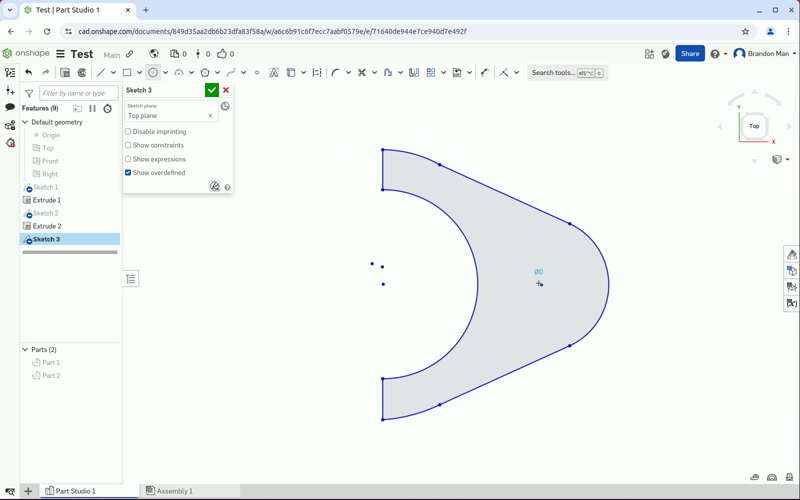
scroll(-6)
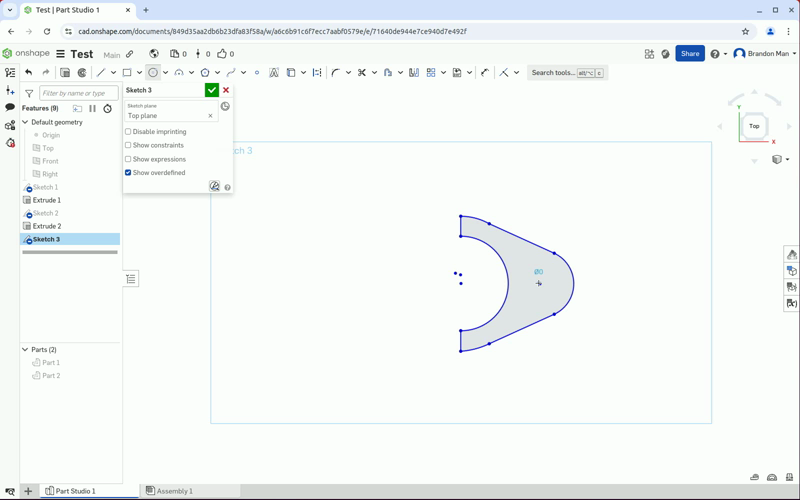
key_up(shift)
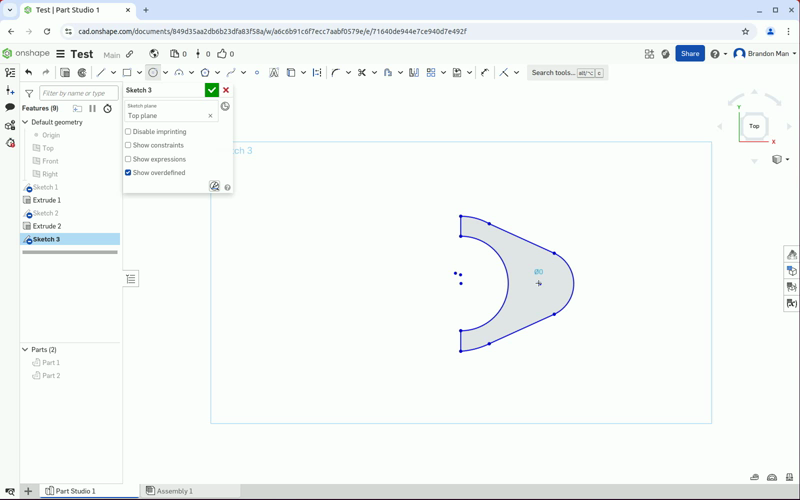
mouse_move(552, 282)
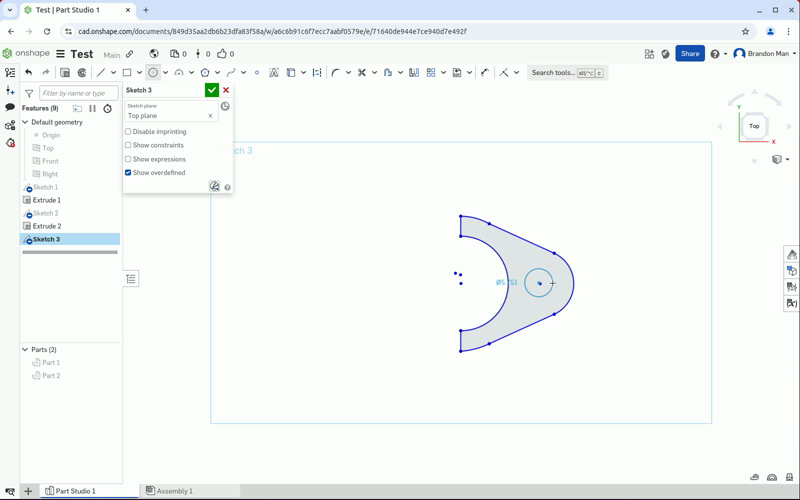
click(552, 282)
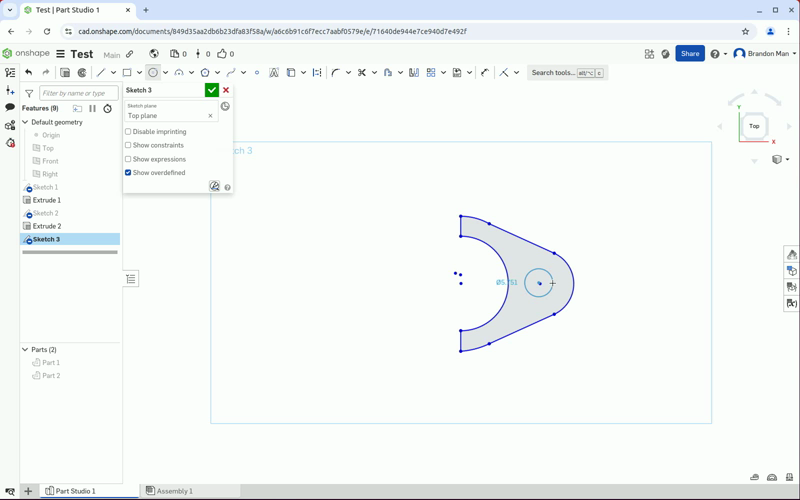
key(esc)
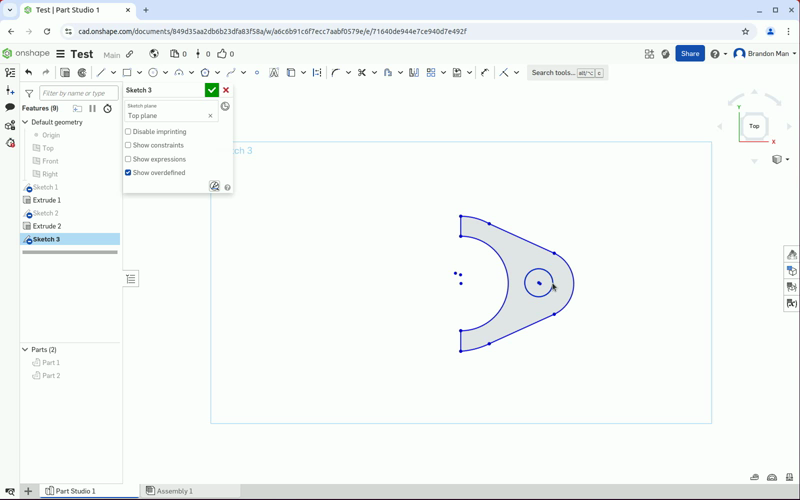
mouse_move(472, 269)
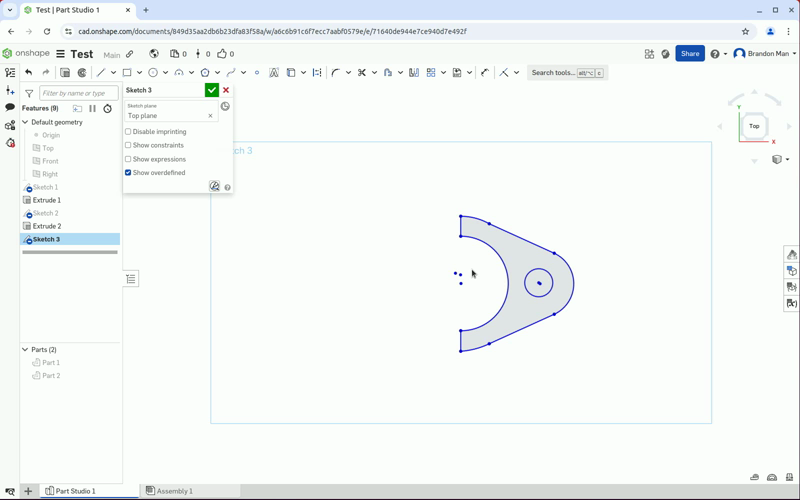
click(472, 269)
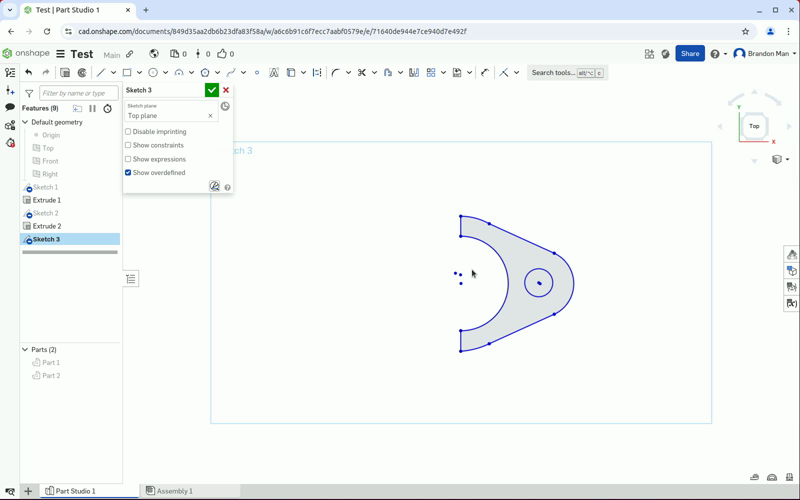
mouse_move(73, 352)
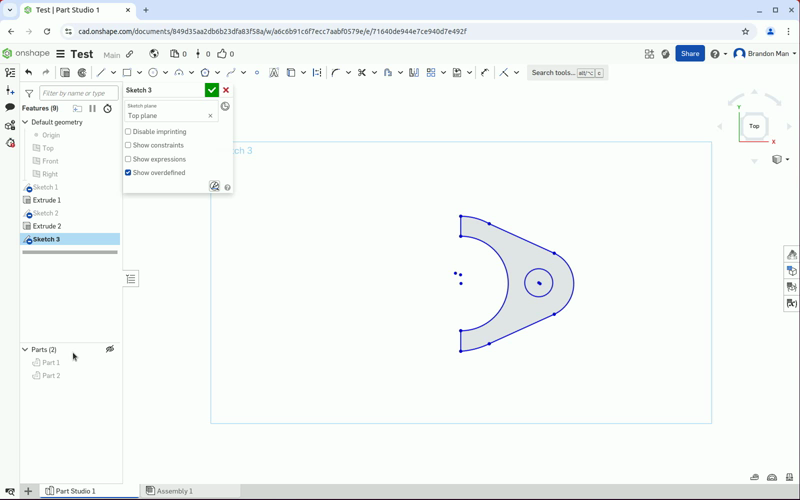
key(shift+y)
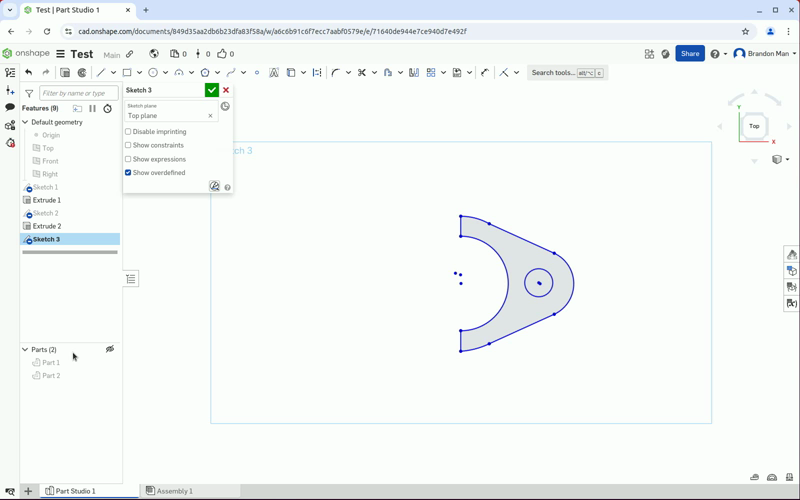
key(shift+e)
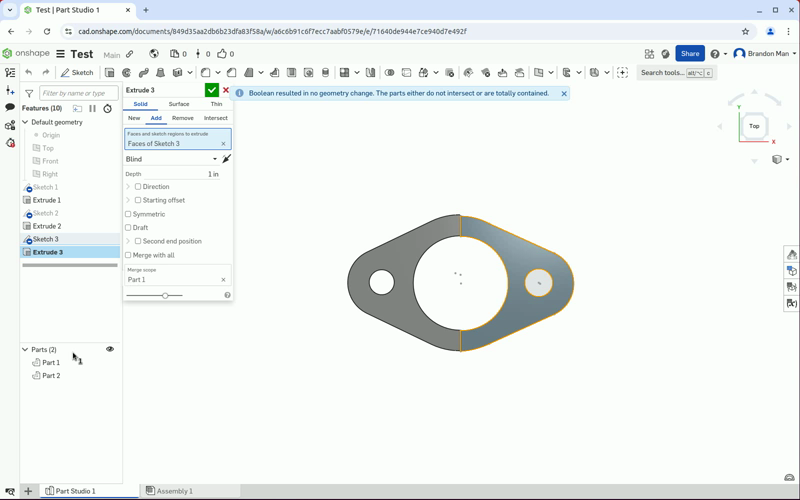
mouse_move(143, 106)
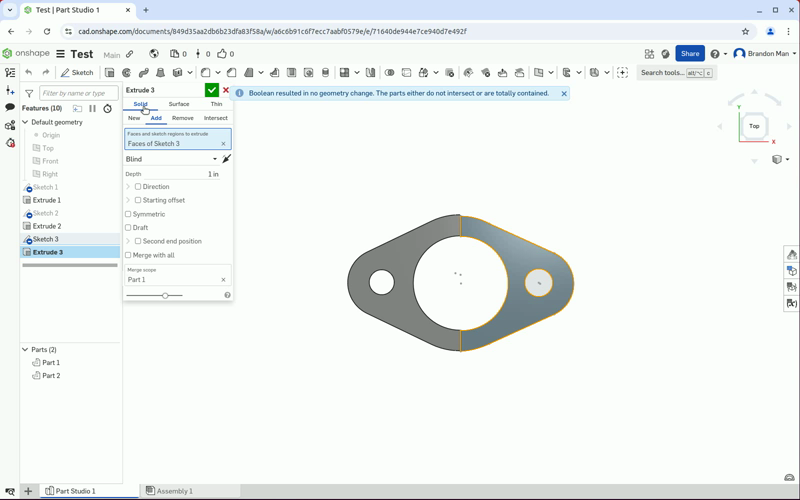
click(143, 106)
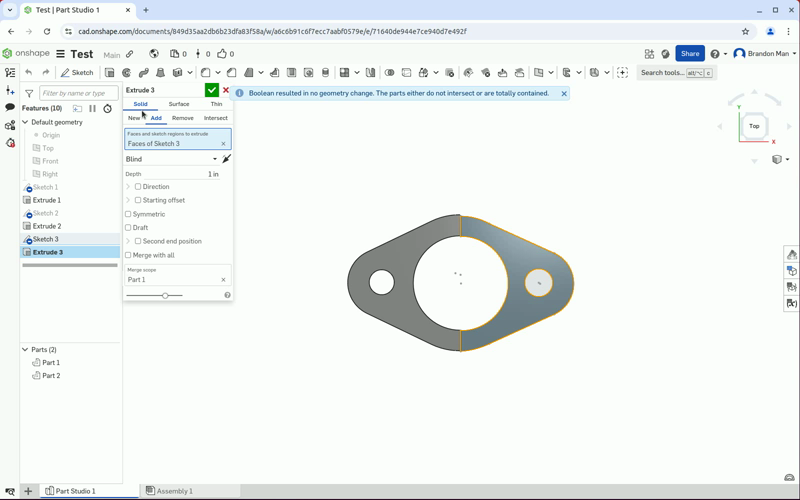
mouse_move(137, 120)
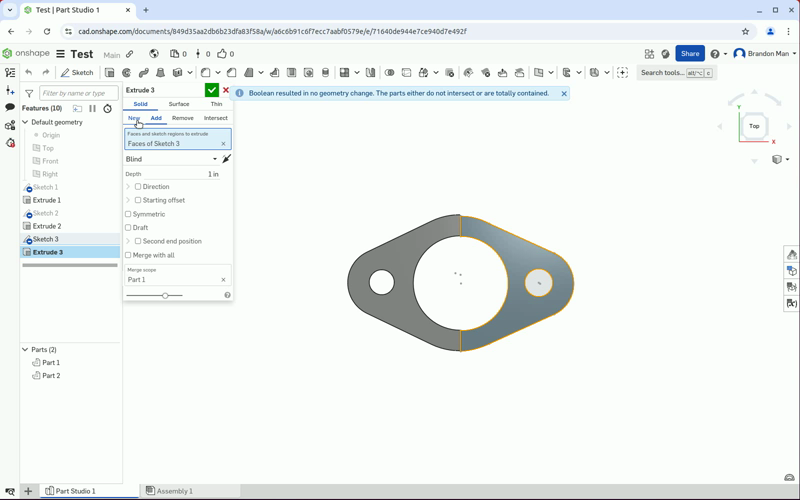
click(137, 120)
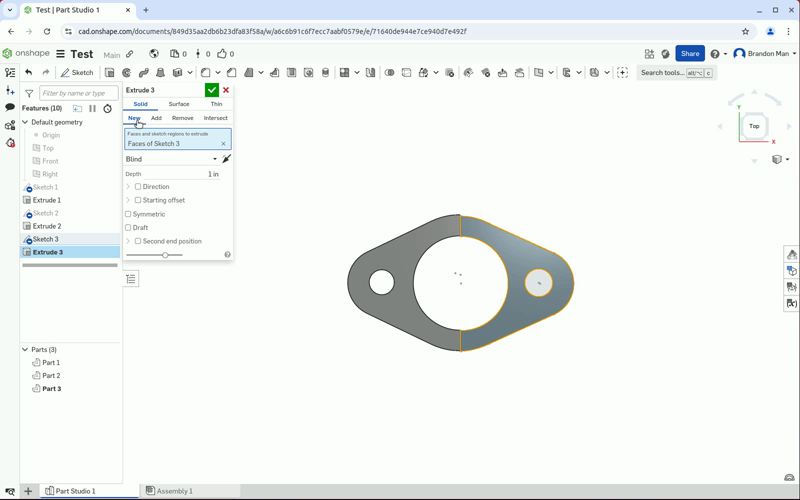
key(tab, 4)
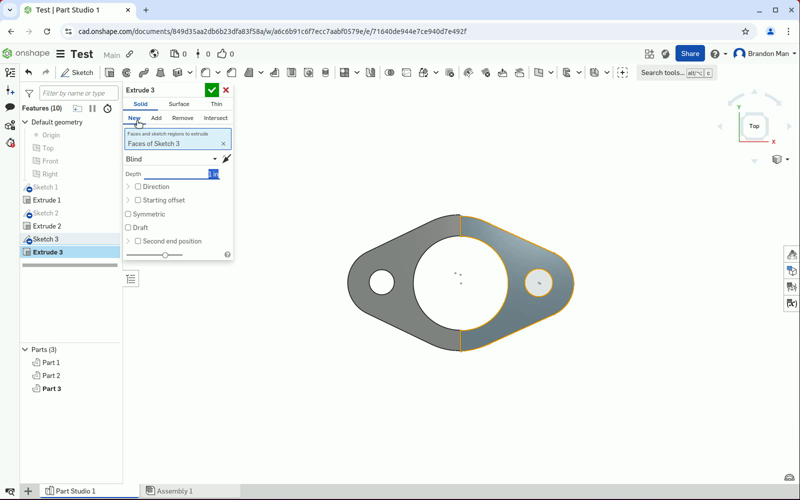
text(11.554)
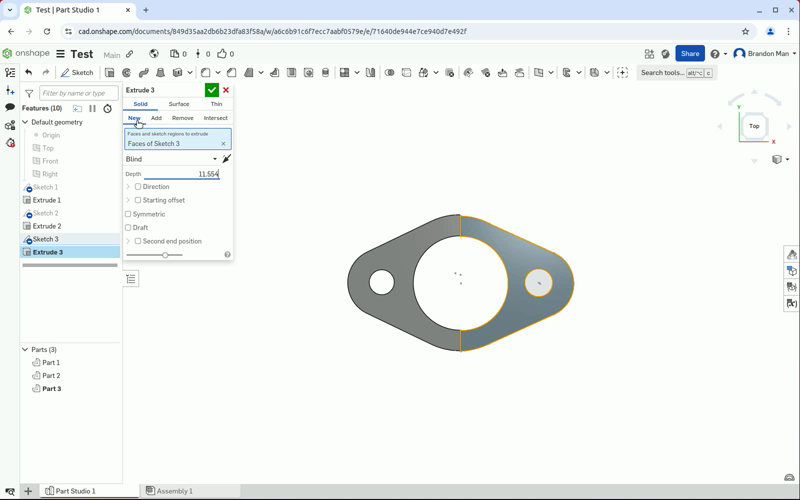
key(enter)
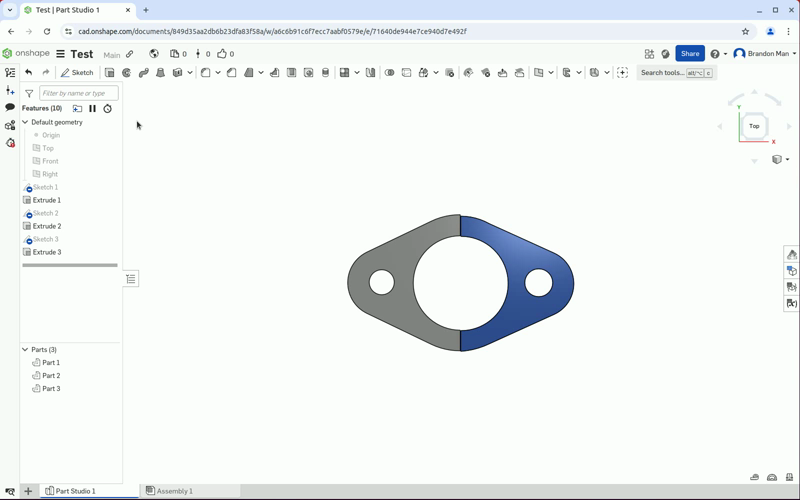
key(shift+h)
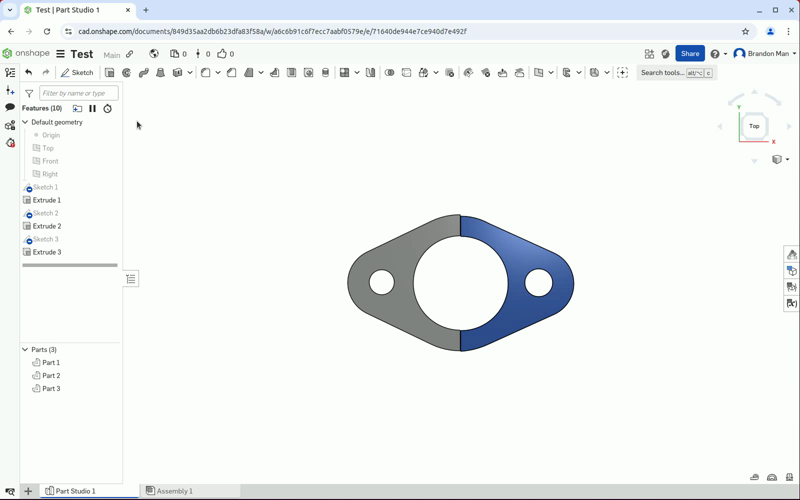
key(shift+h)
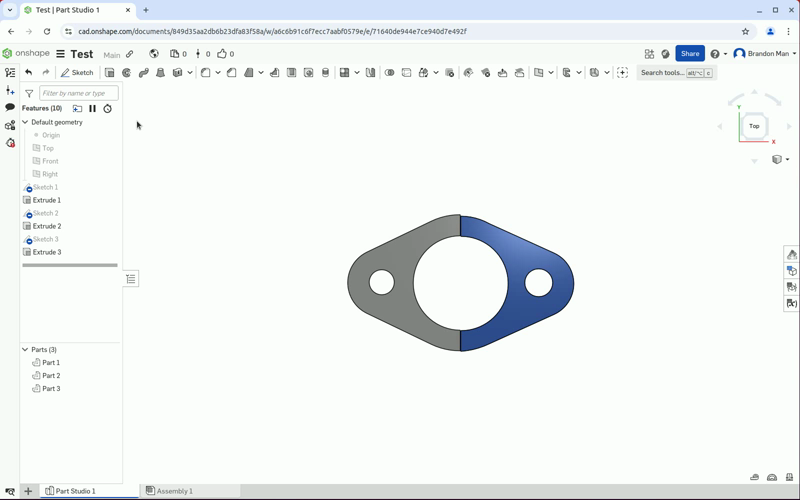
mouse_move(73, 189)
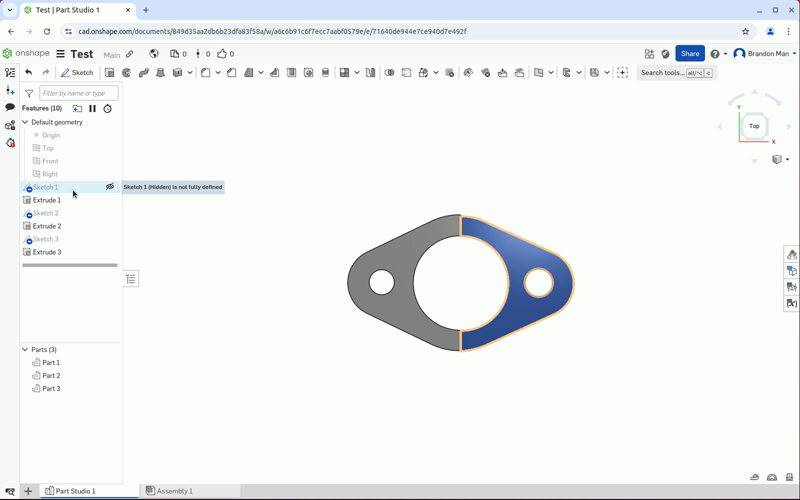
click(73, 189)
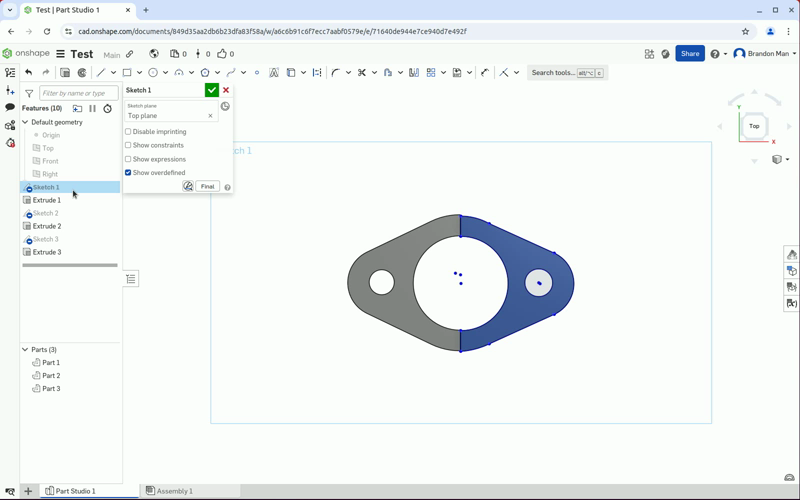
mouse_move(229, 92)
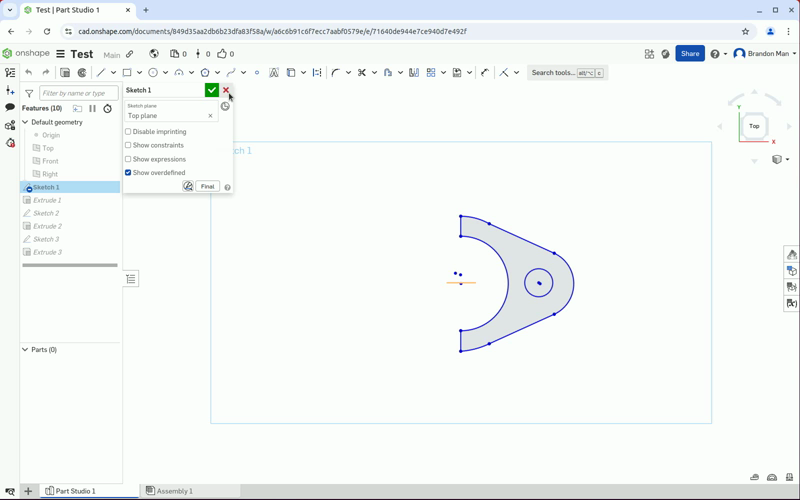
click(229, 92)
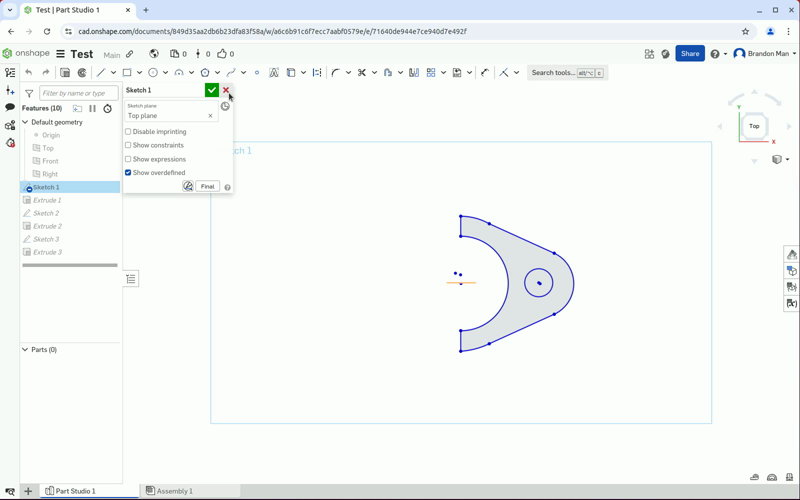
key(shift+s)
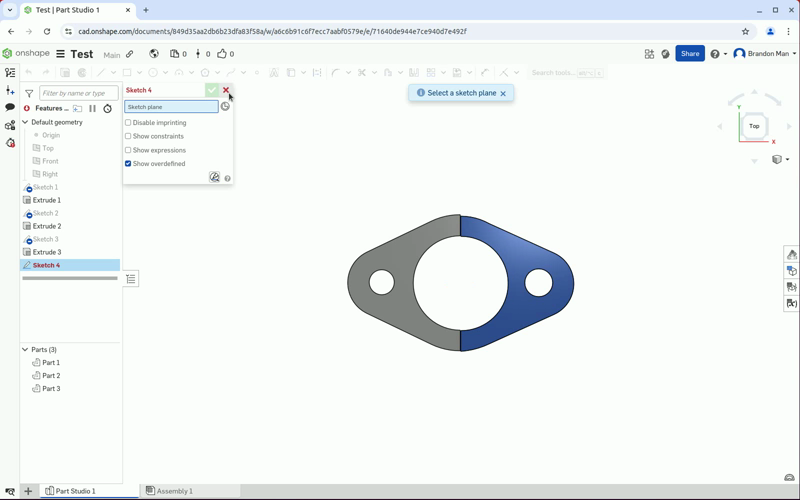
mouse_move(73, 150)
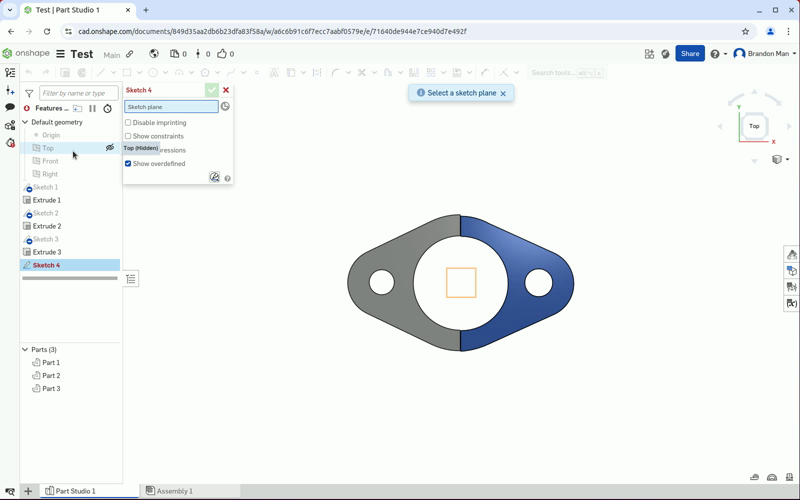
click(73, 150)
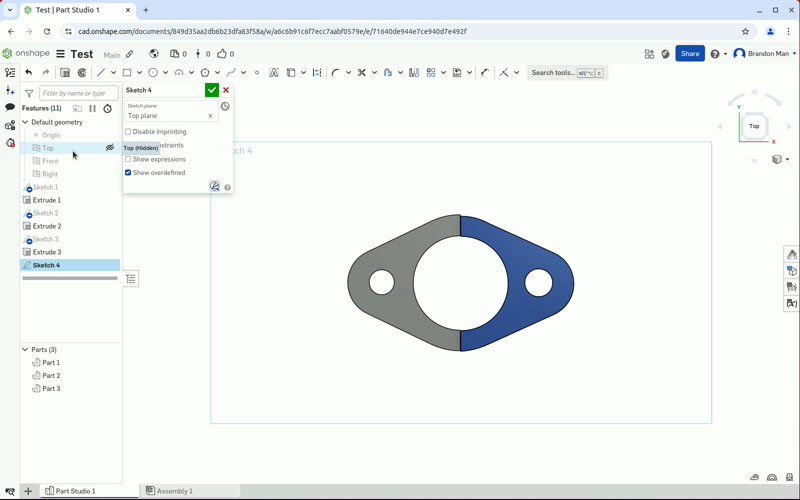
mouse_move(73, 352)
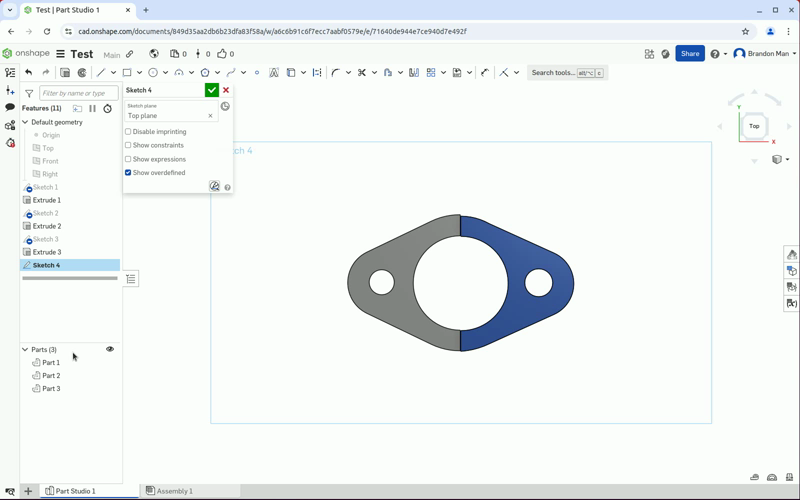
key(y)
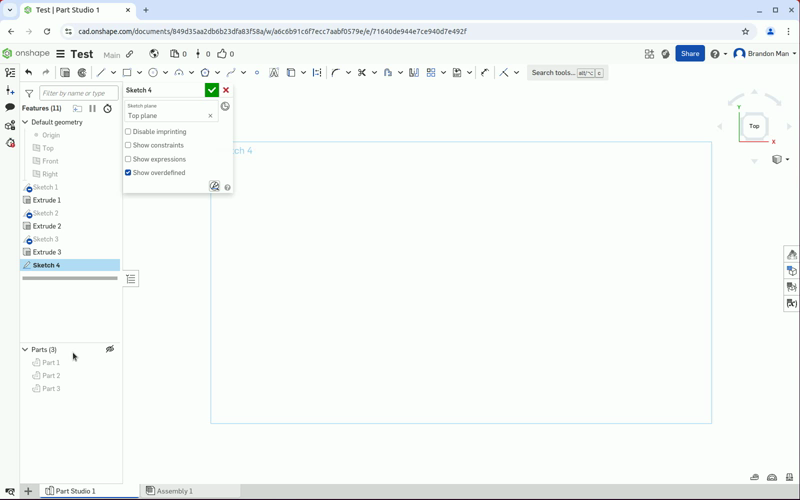
key(l)
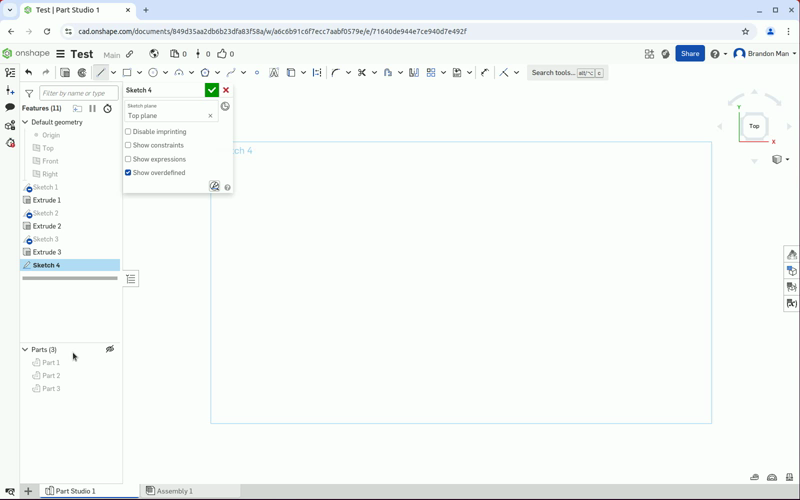
key_down(shift)
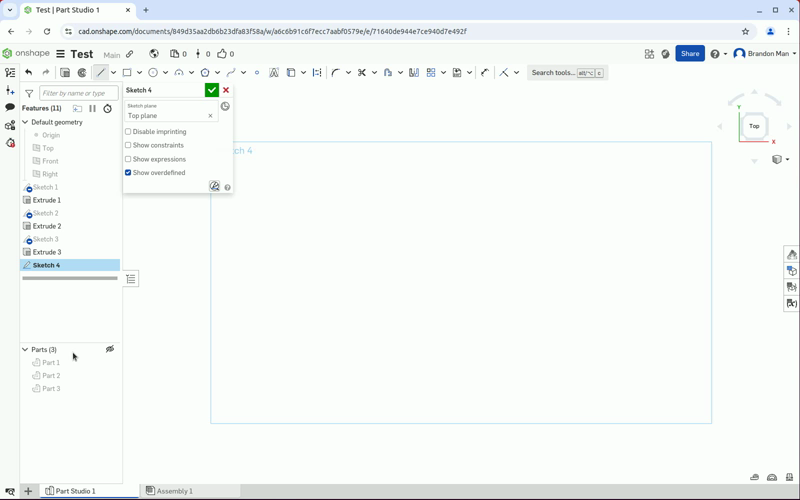
mouse_move(366, 313)
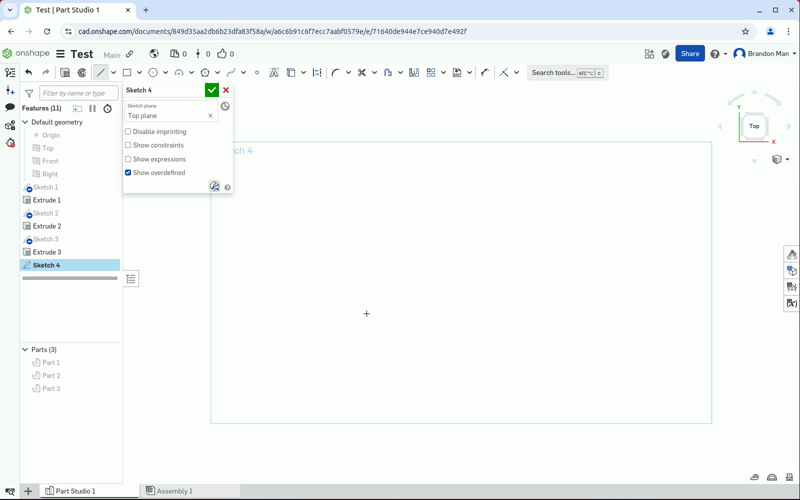
click(366, 313)
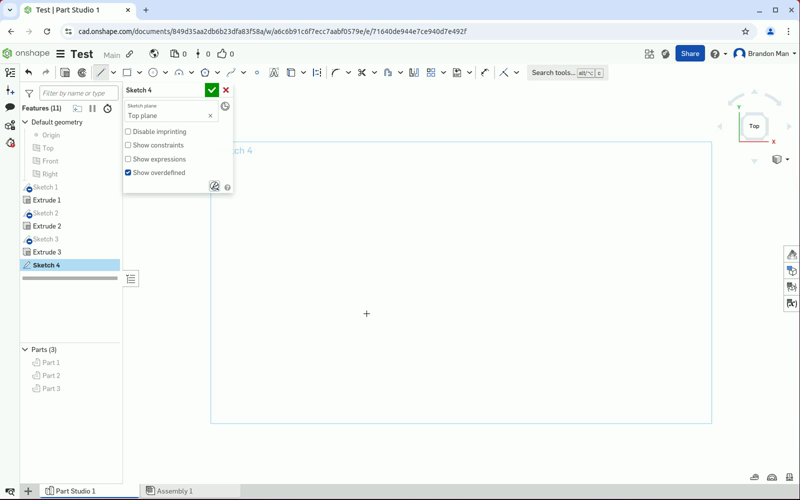
key_up(shift)
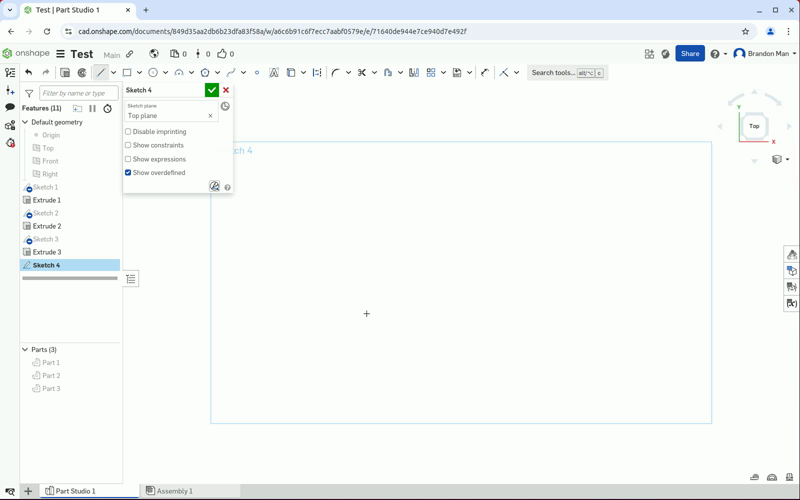
key_down(shift)
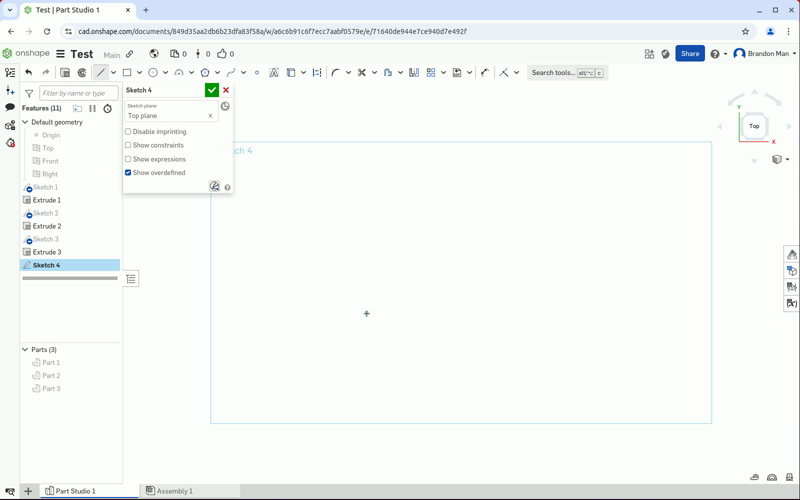
mouse_move(431, 344)
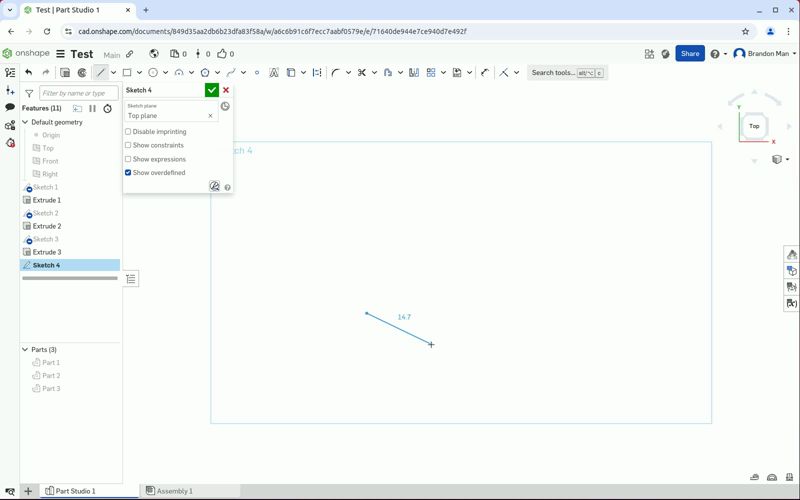
click(431, 344)
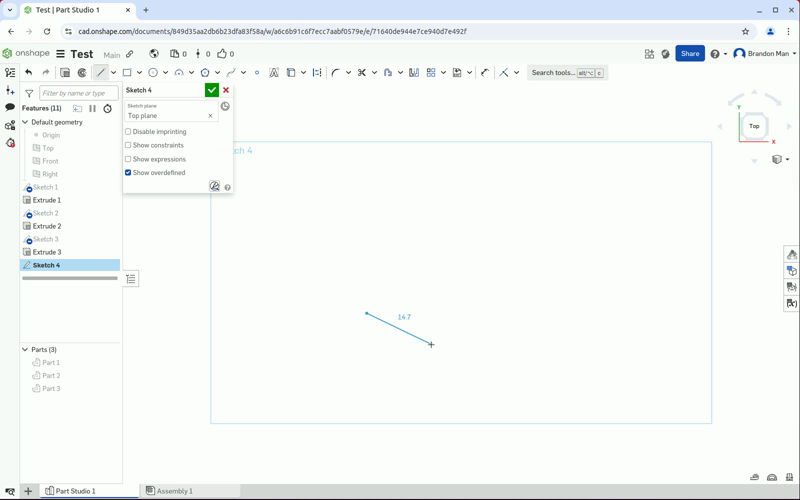
key_up(shift)
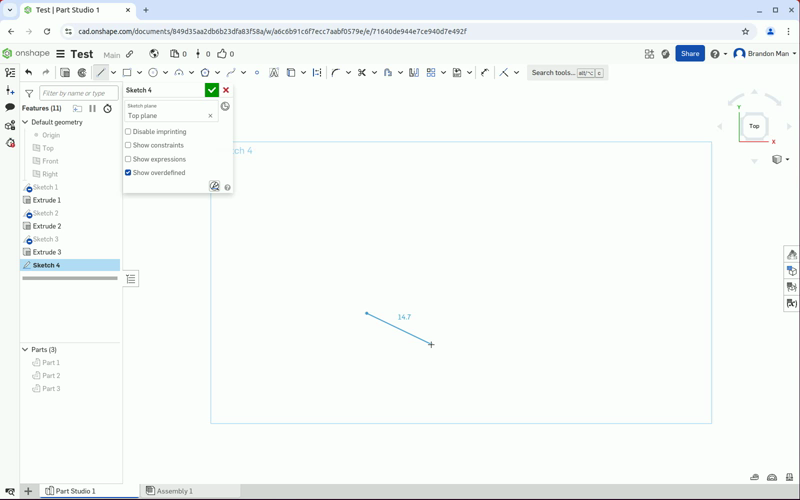
key(esc)
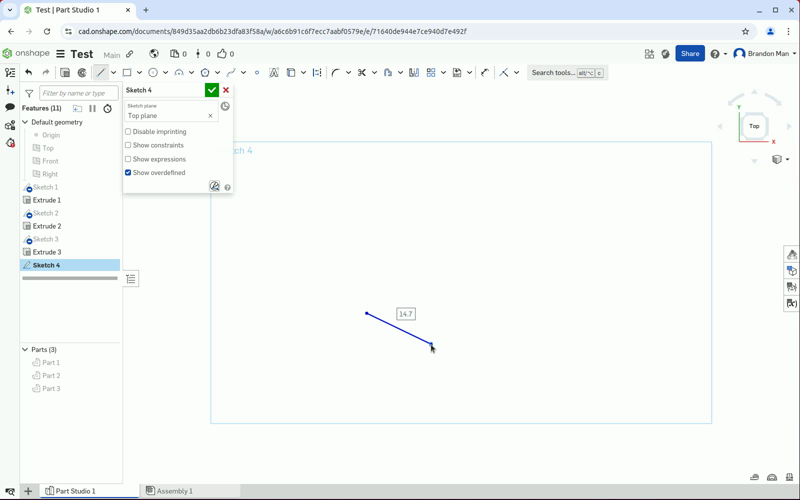
key(a)
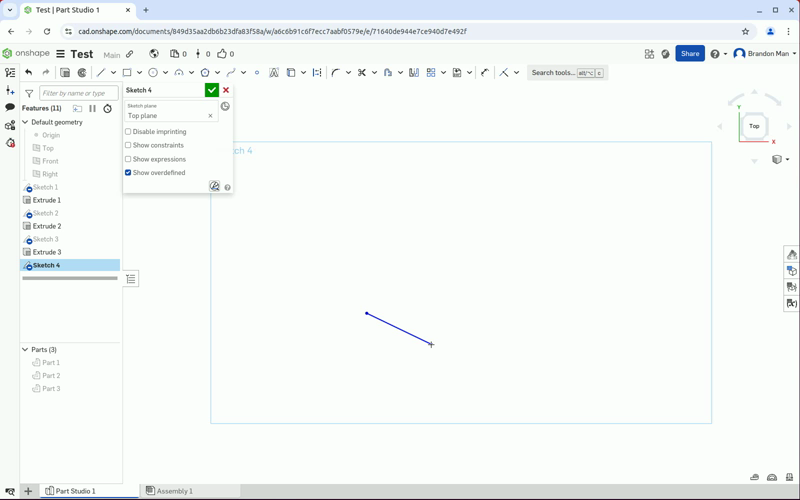
mouse_move(431, 344)
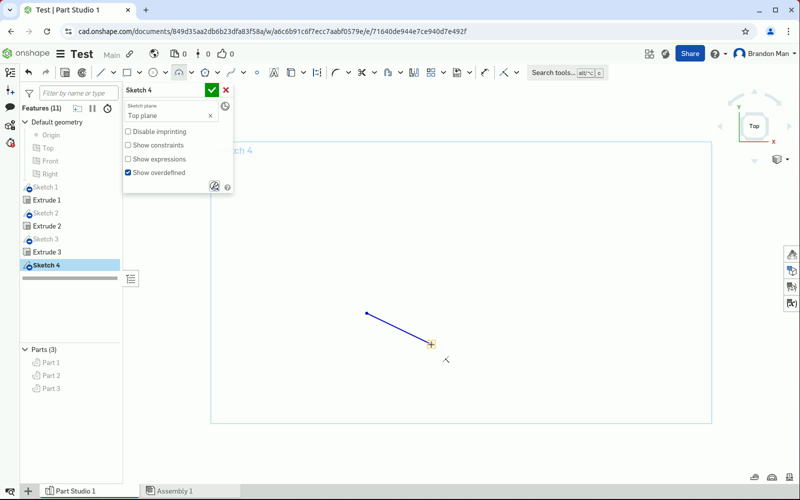
click(431, 344)
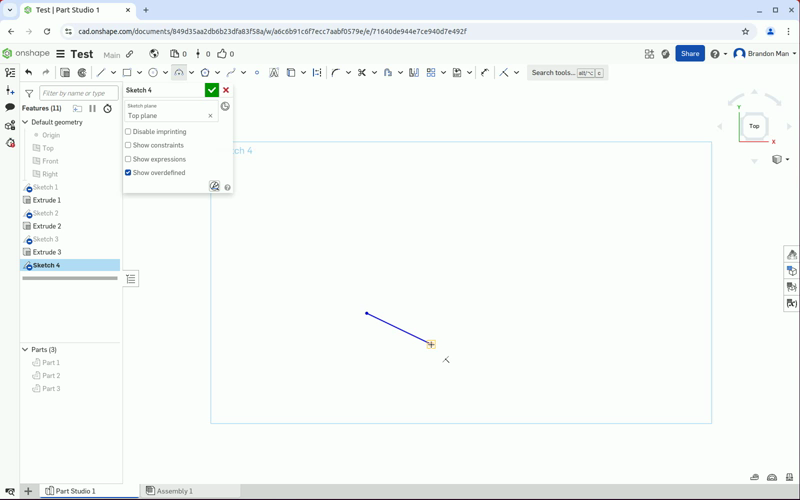
key_down(shift)
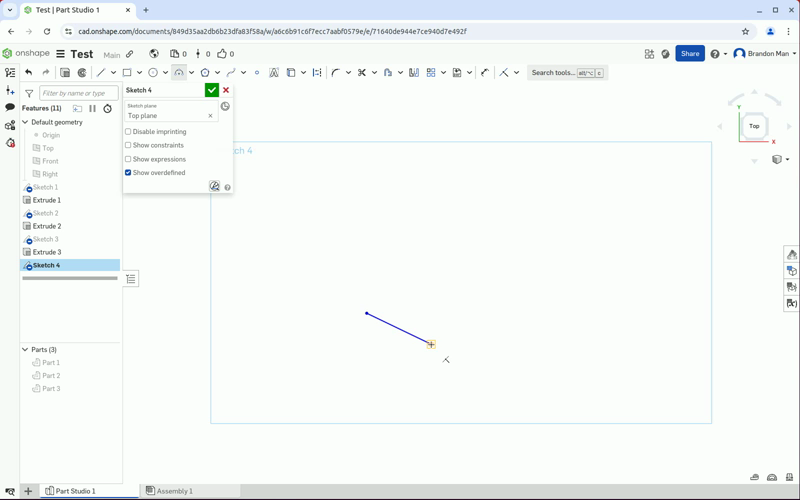
mouse_move(460, 350)
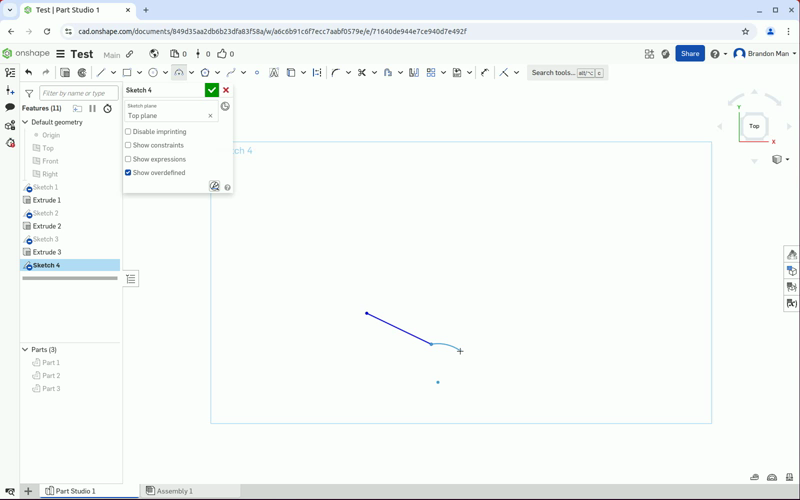
click(460, 350)
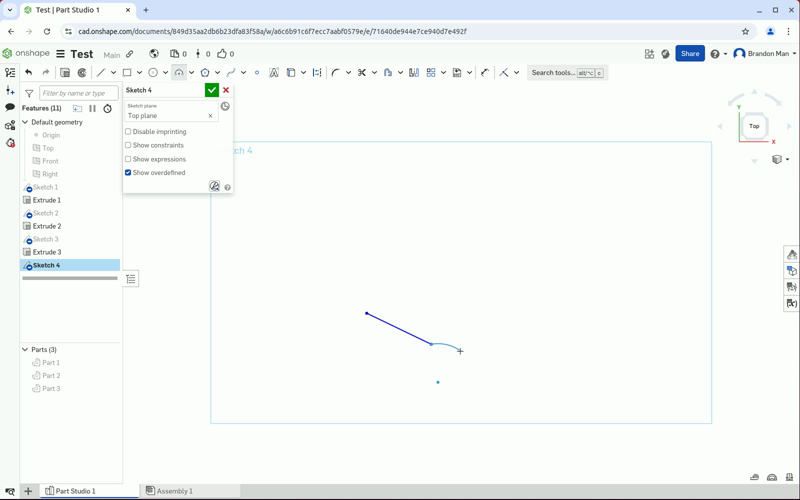
mouse_move(445, 349)
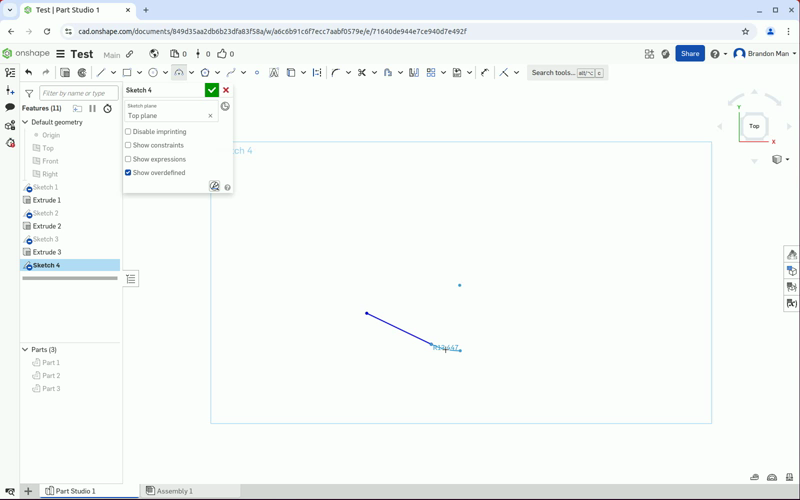
click(445, 349)
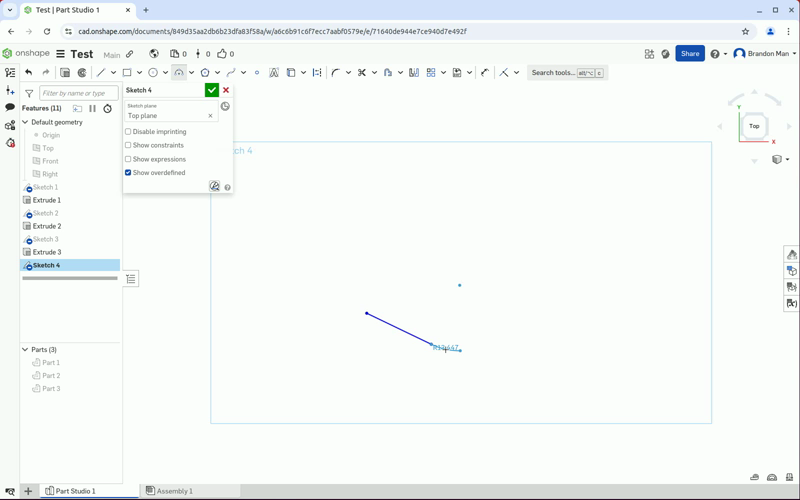
key_up(shift)
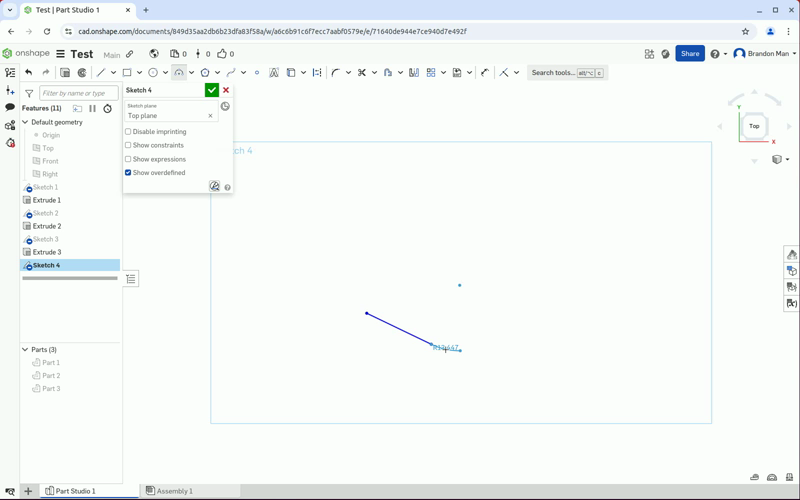
key(esc)
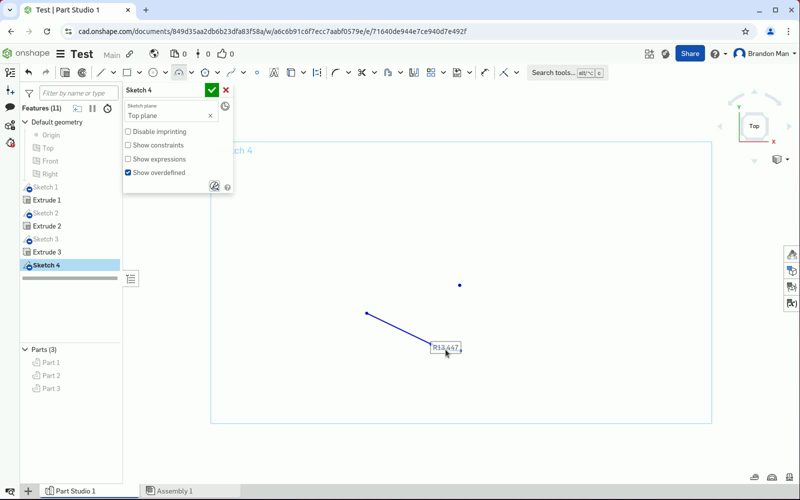
key(l)
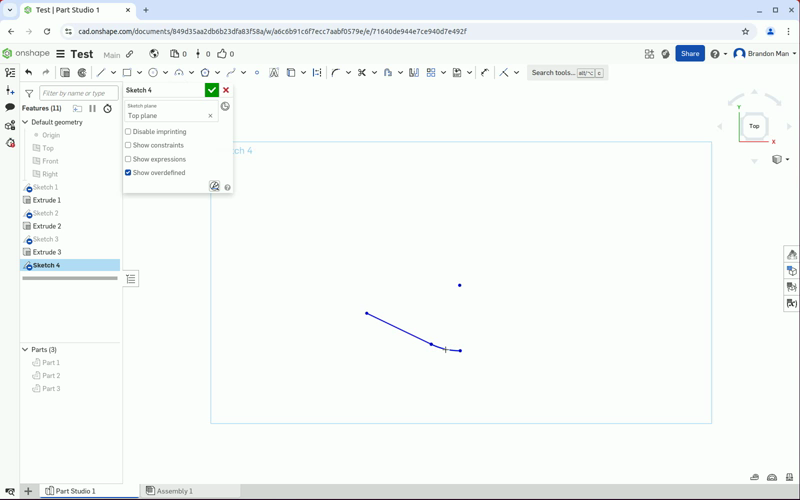
mouse_move(460, 350)
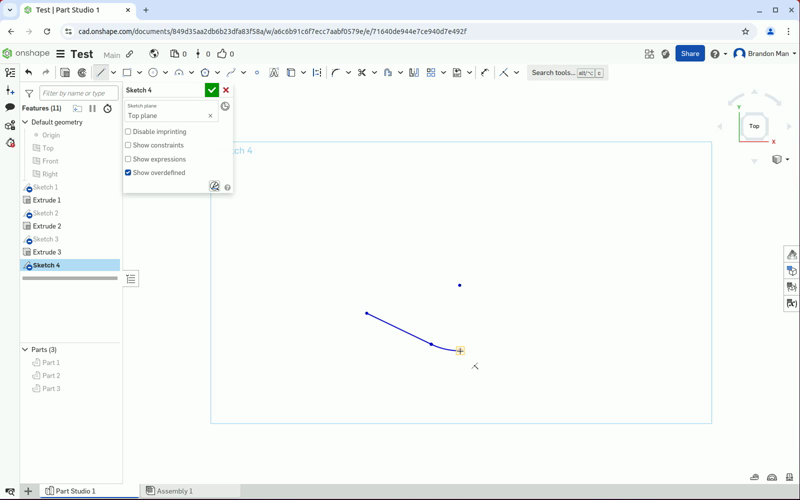
click(460, 350)
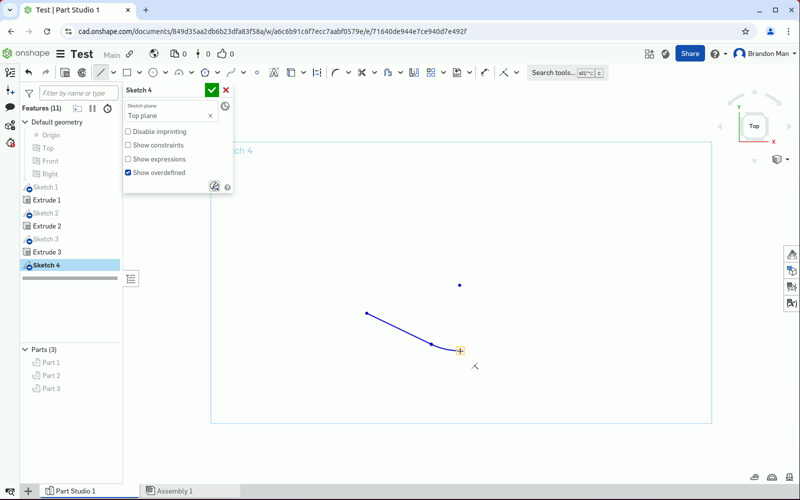
key_down(shift)
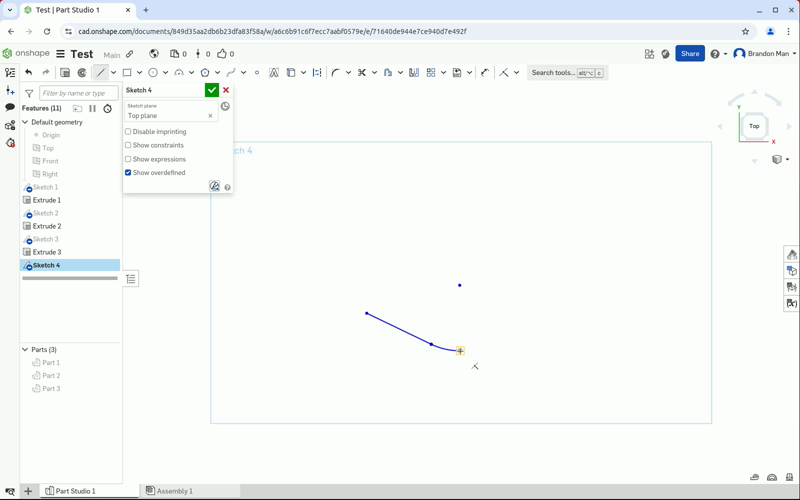
mouse_move(490, 350)
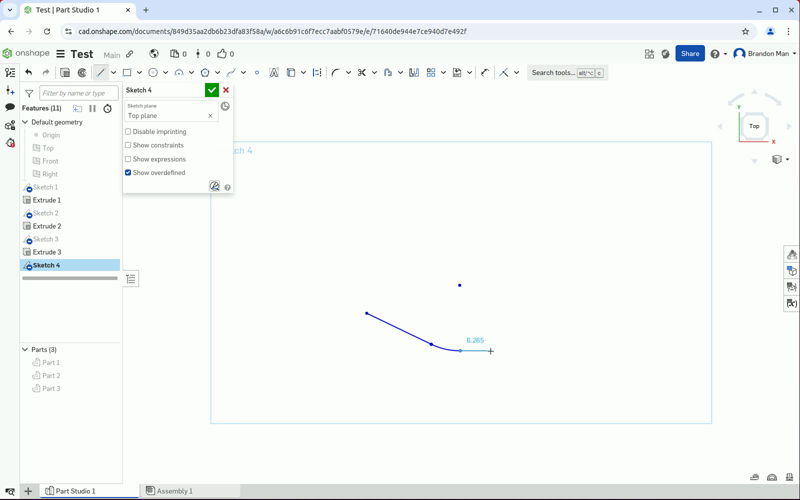
mouse_move(460, 330)
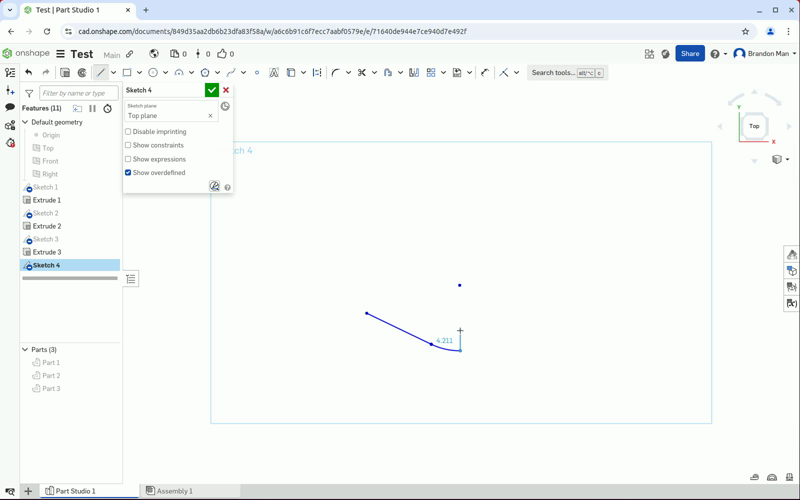
click(460, 330)
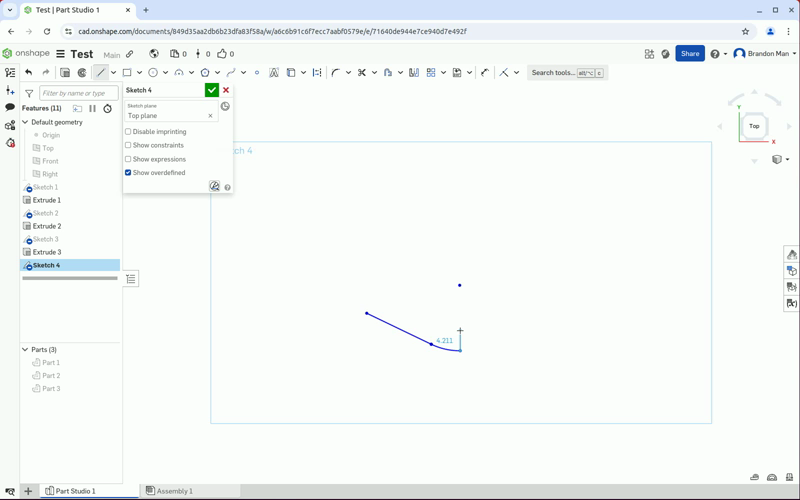
key_up(shift)
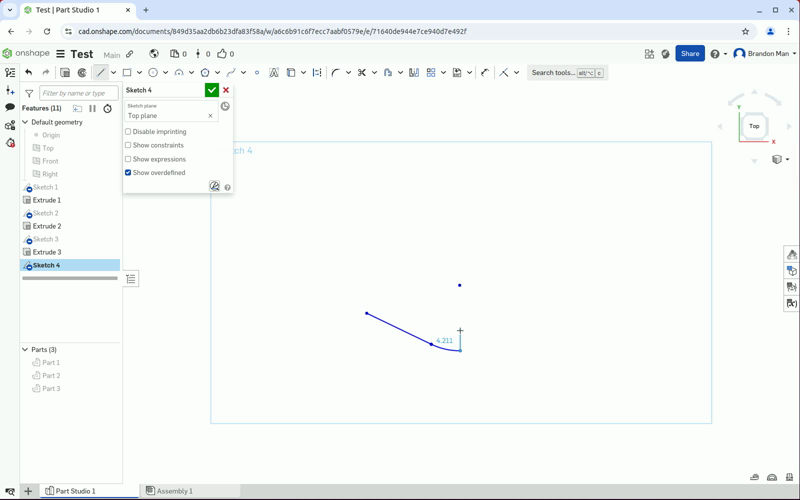
key(esc)
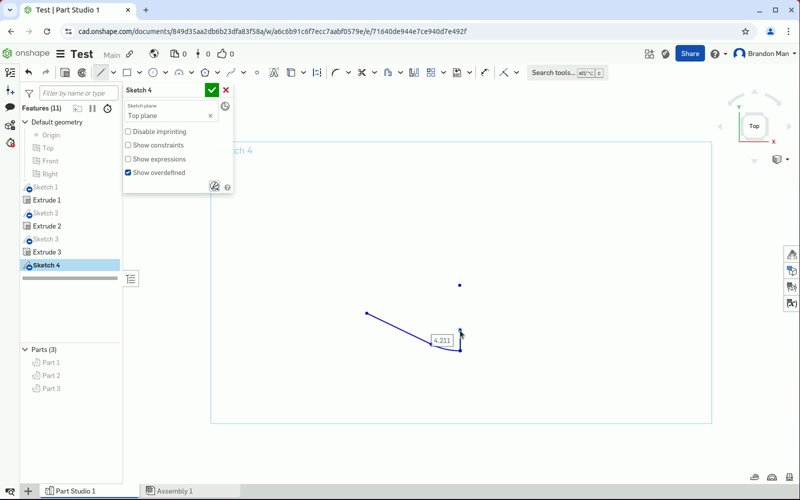
key(a)
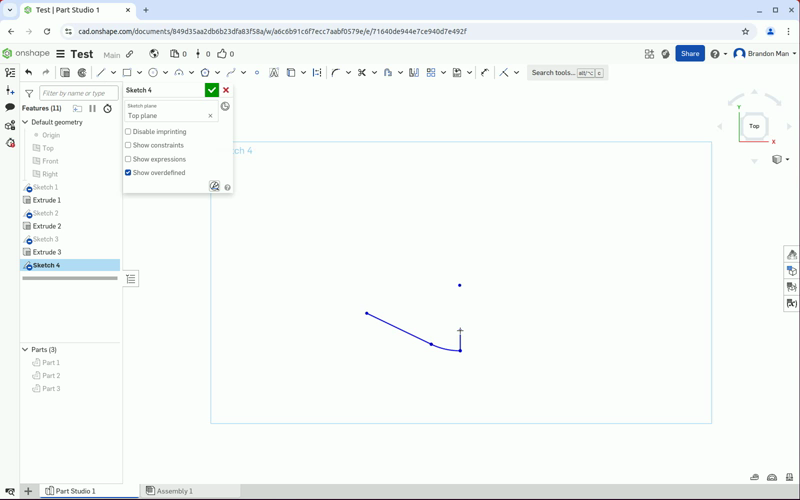
mouse_move(460, 330)
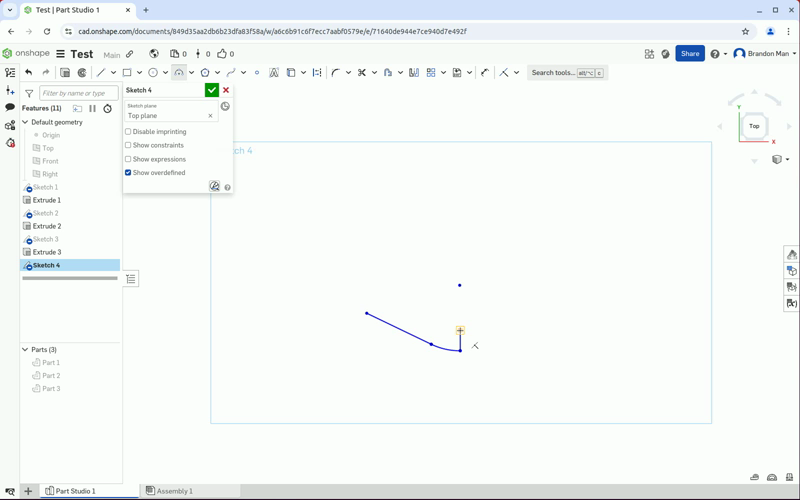
click(460, 330)
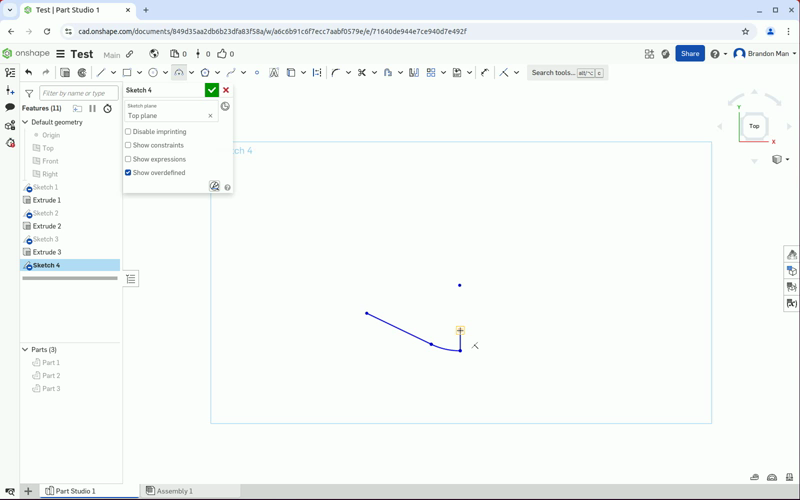
key_down(shift)
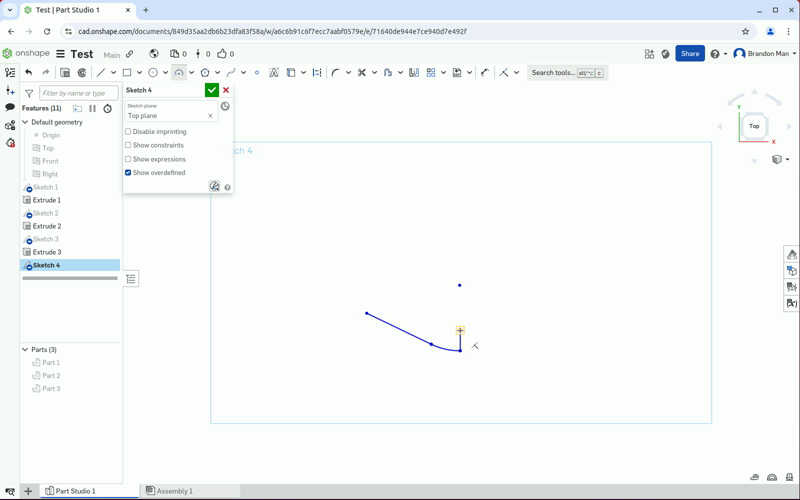
mouse_move(460, 235)
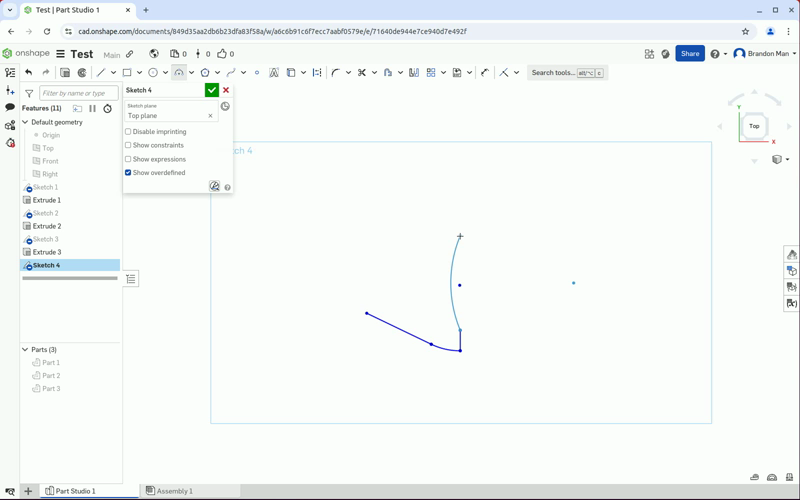
click(460, 235)
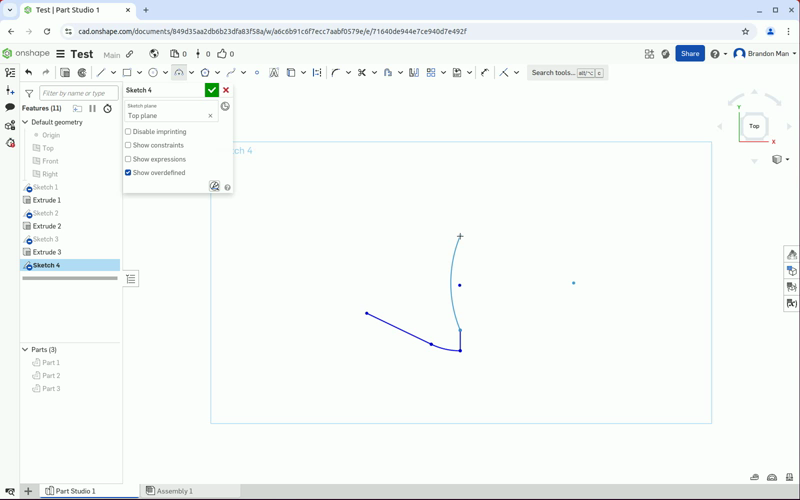
mouse_move(413, 282)
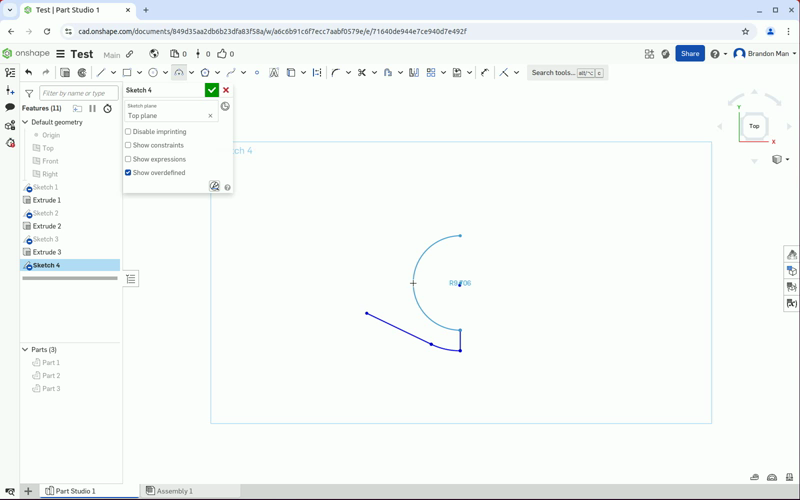
click(413, 282)
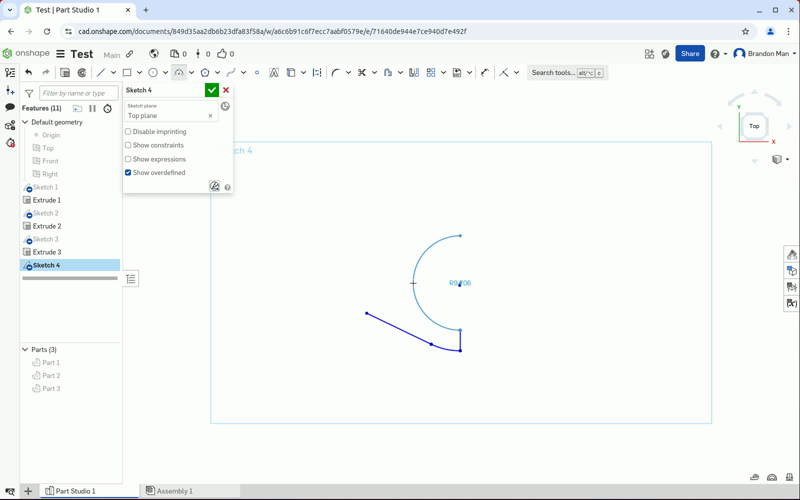
key_up(shift)
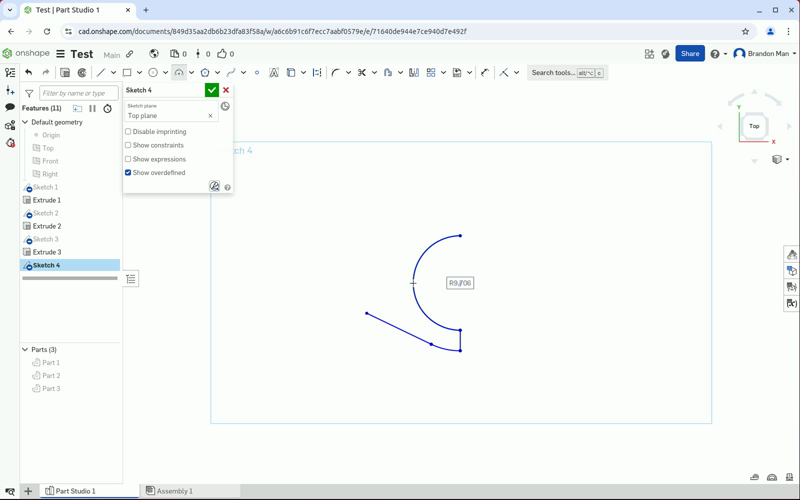
key(esc)
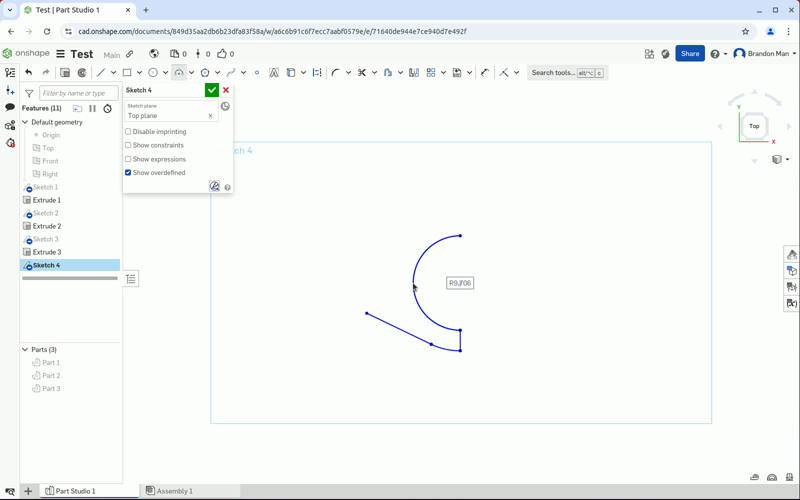
key(l)
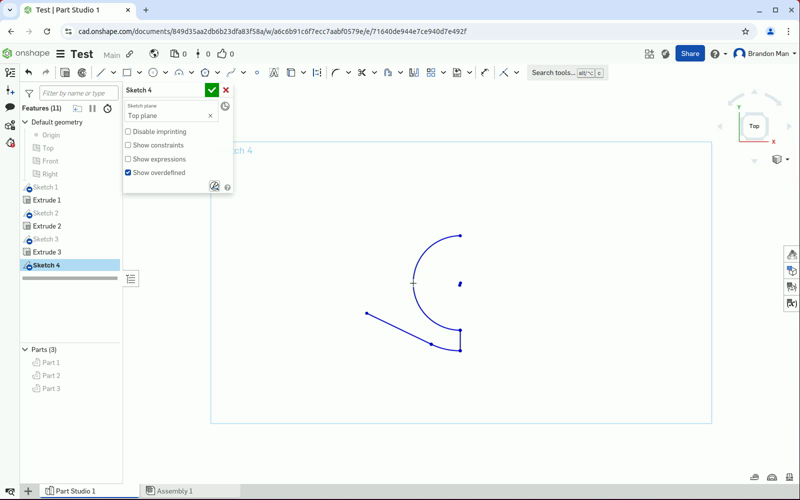
mouse_move(460, 235)
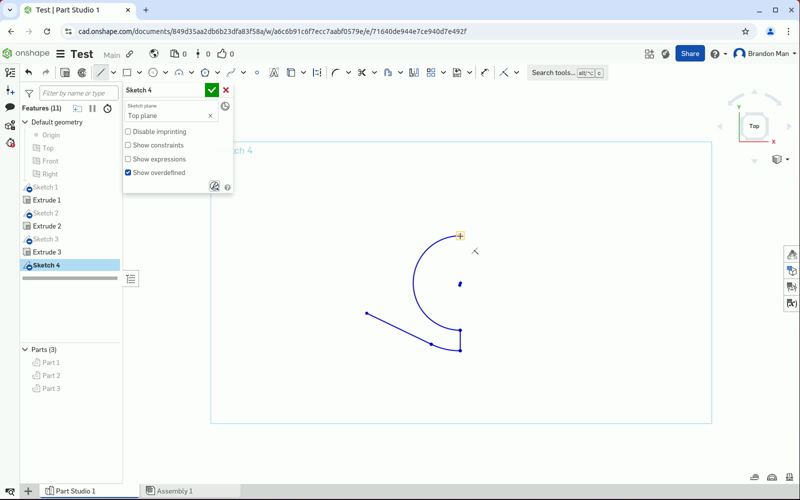
click(460, 235)
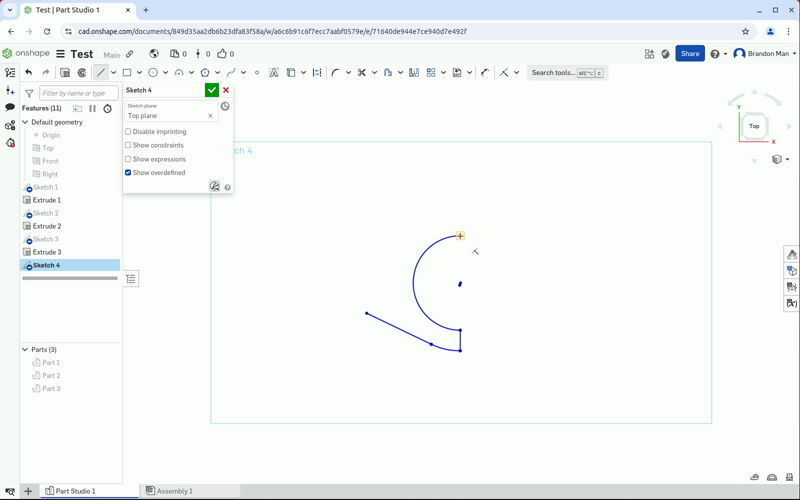
key_down(shift)
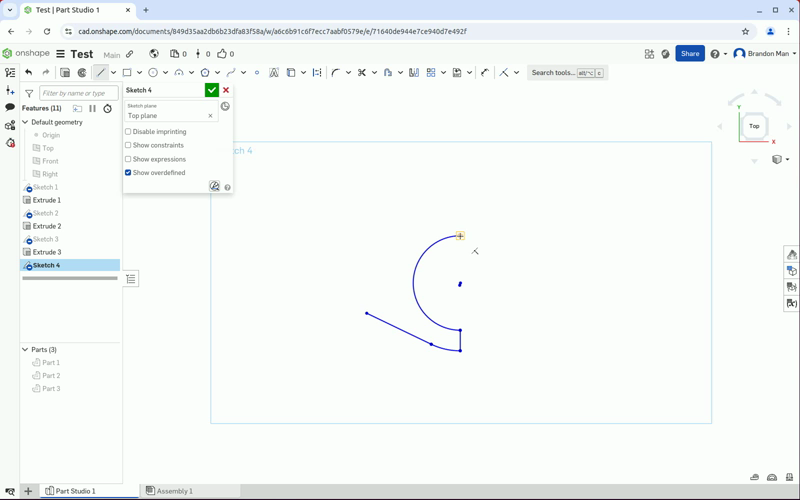
mouse_move(490, 235)
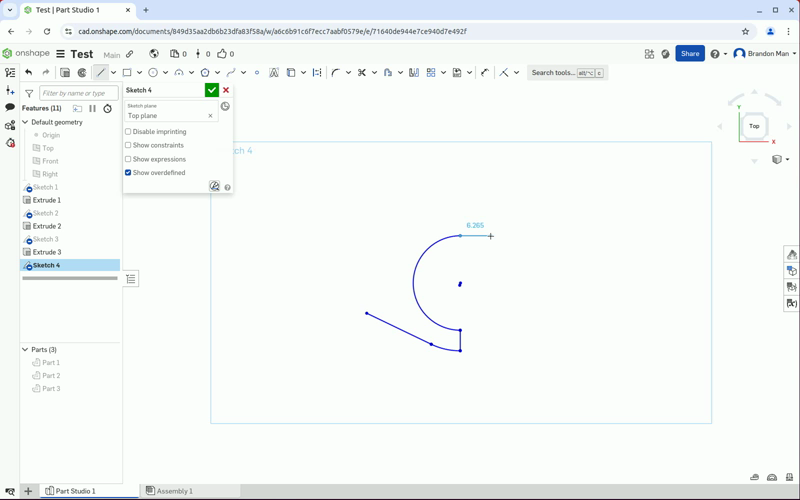
mouse_move(460, 214)
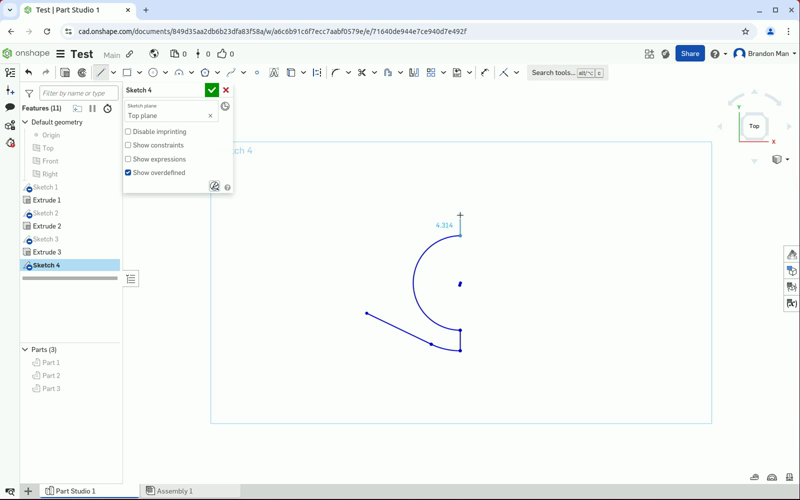
click(460, 214)
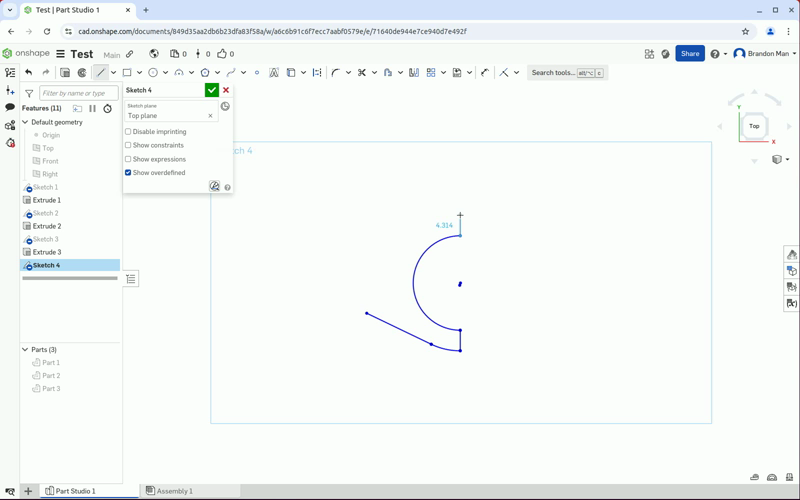
key_up(shift)
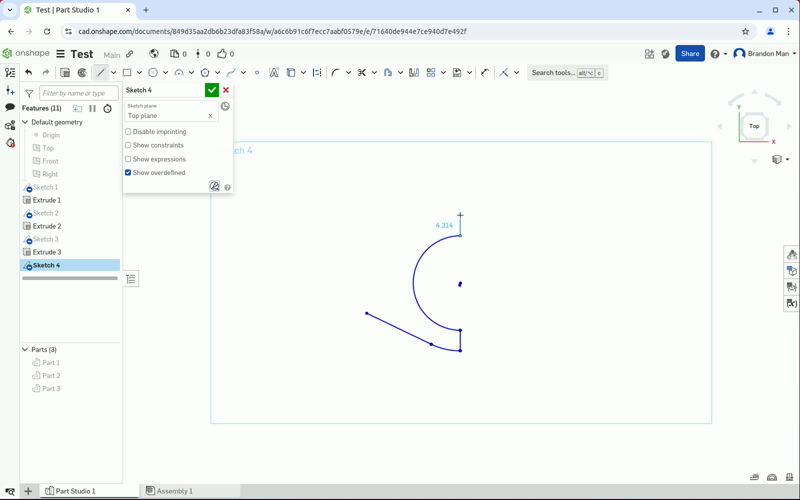
key(esc)
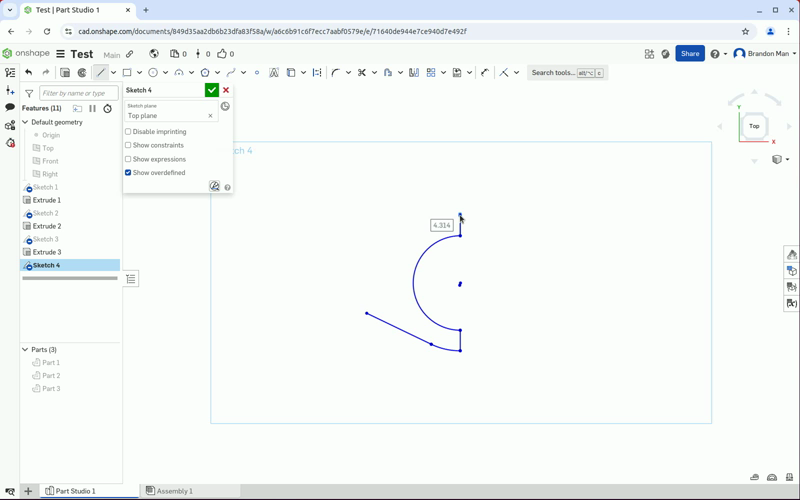
key(a)
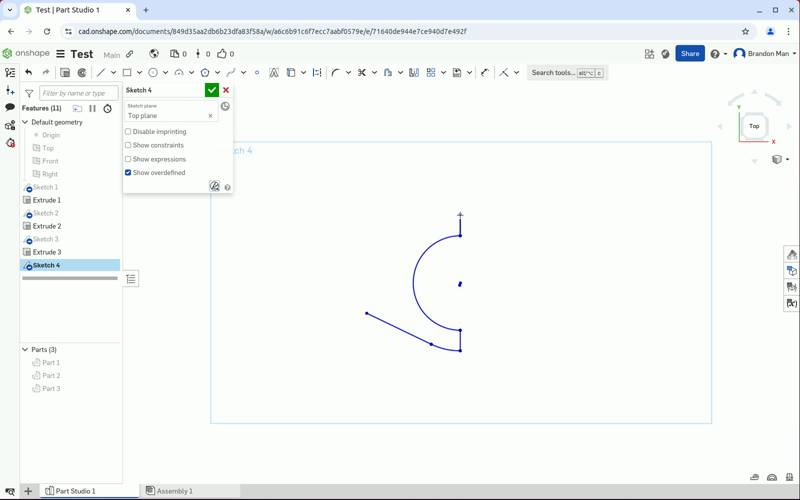
mouse_move(460, 214)
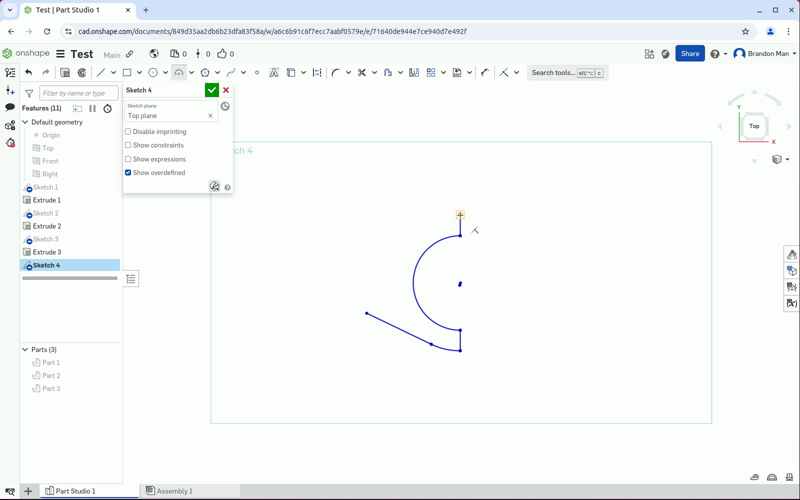
click(460, 214)
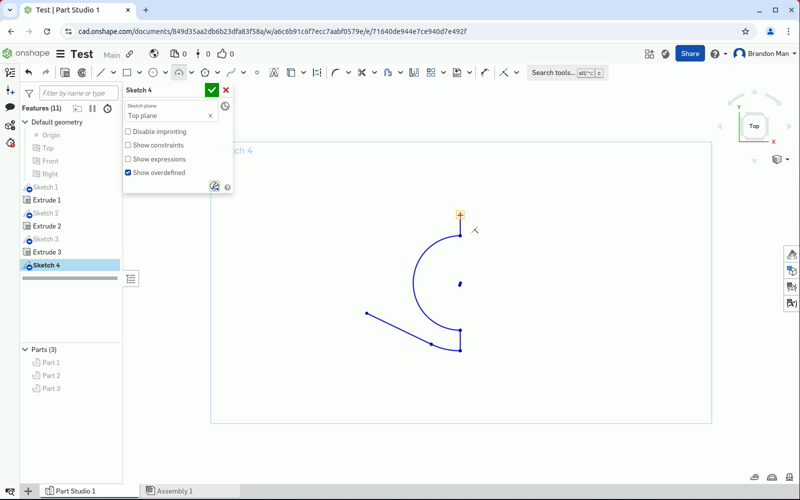
key_down(shift)
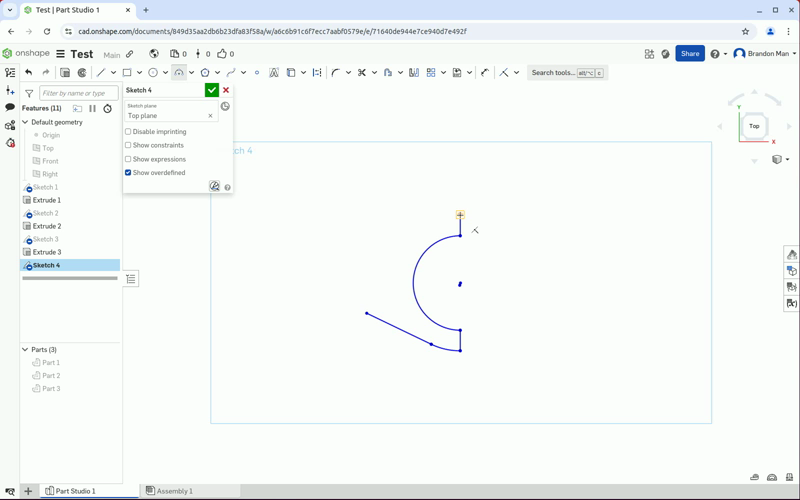
mouse_move(431, 221)
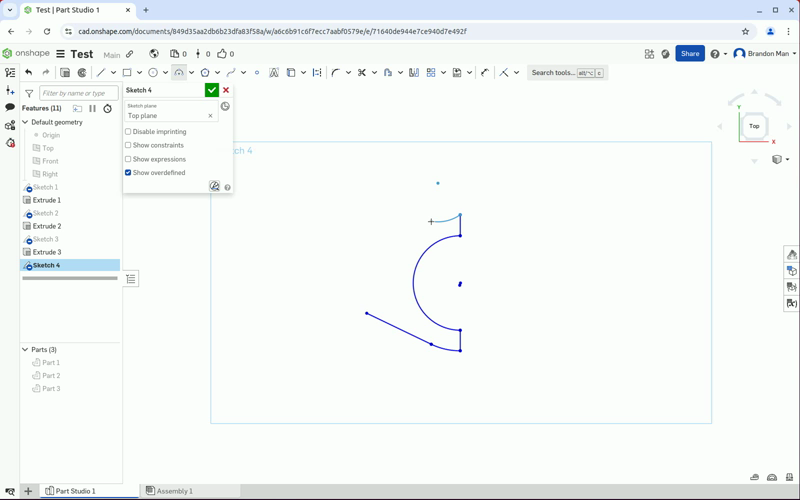
click(431, 221)
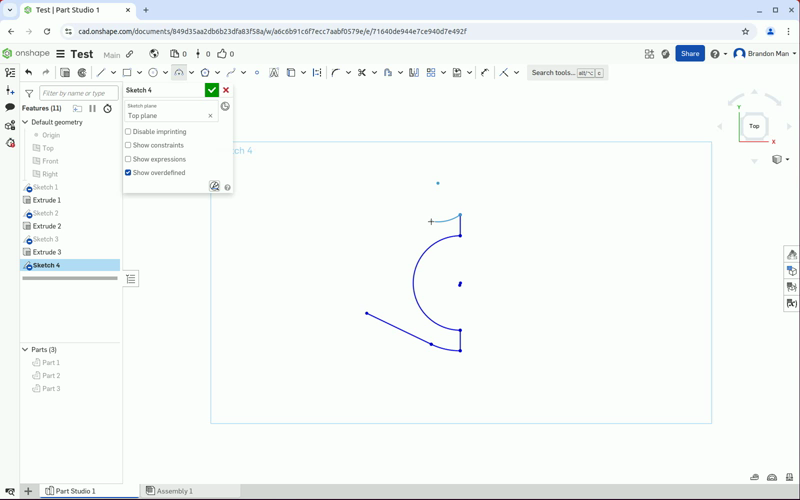
mouse_move(445, 216)
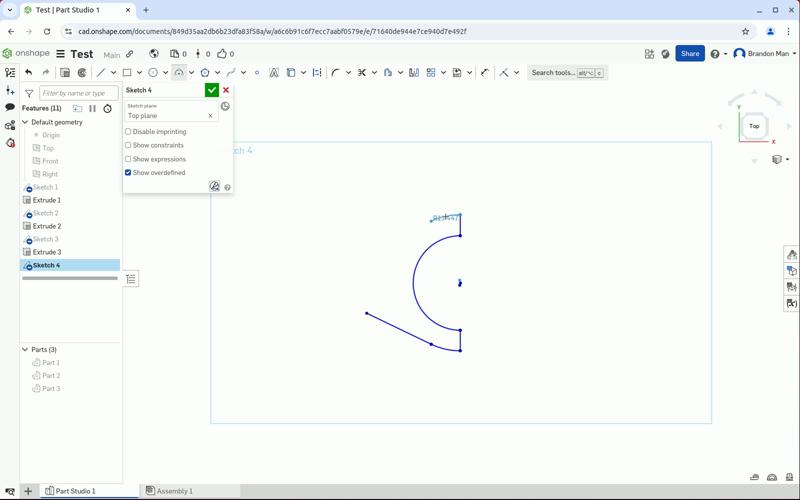
click(445, 216)
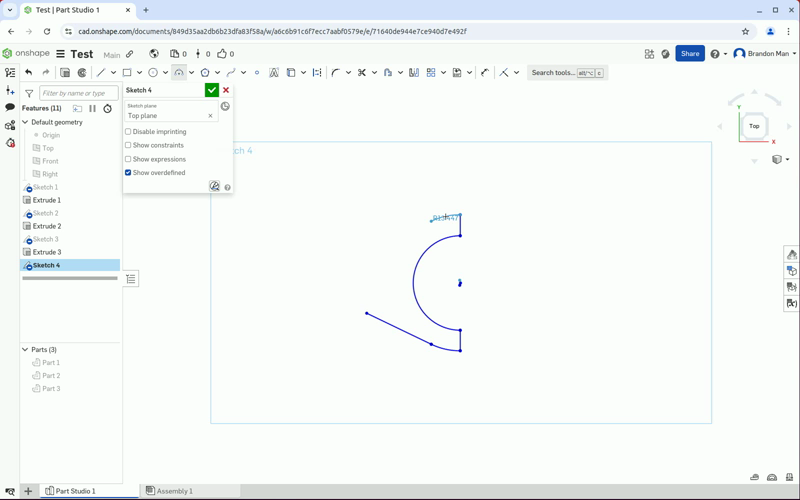
key_up(shift)
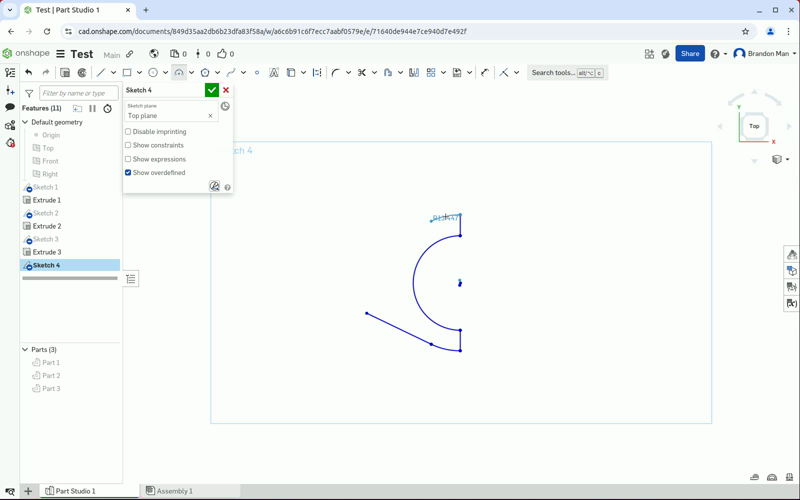
key(esc)
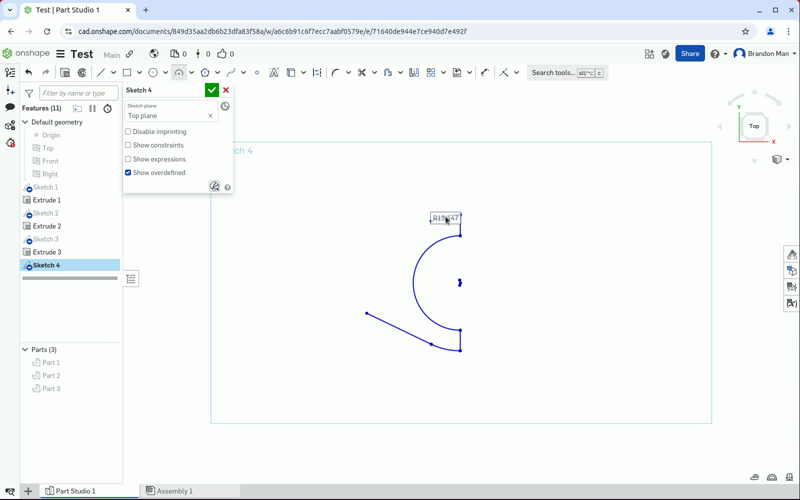
key(l)
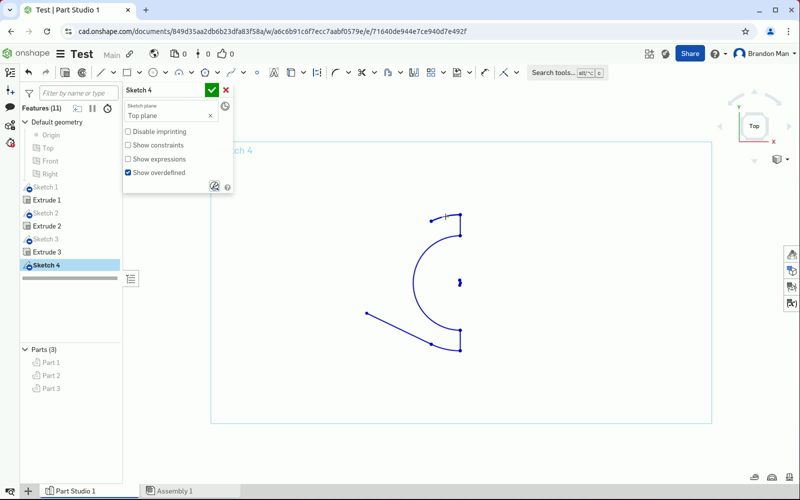
mouse_move(431, 221)
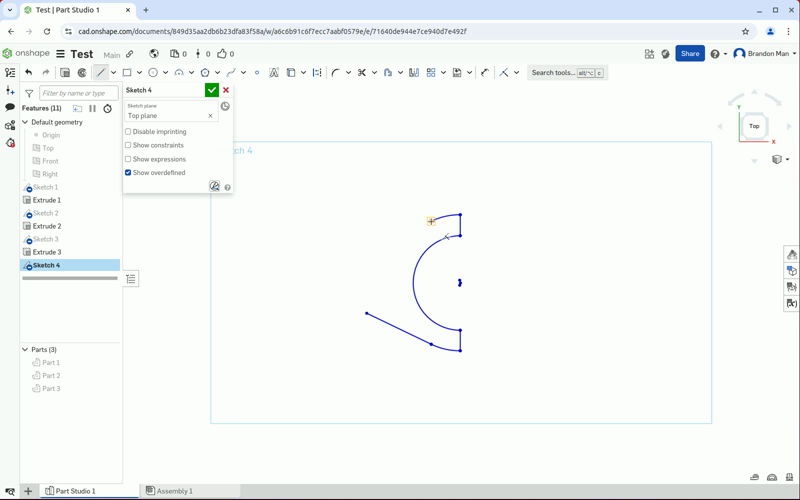
click(431, 221)
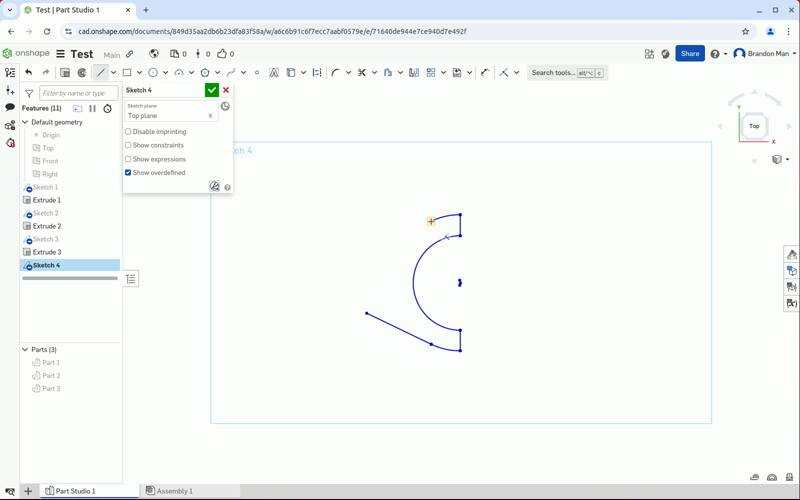
key_down(shift)
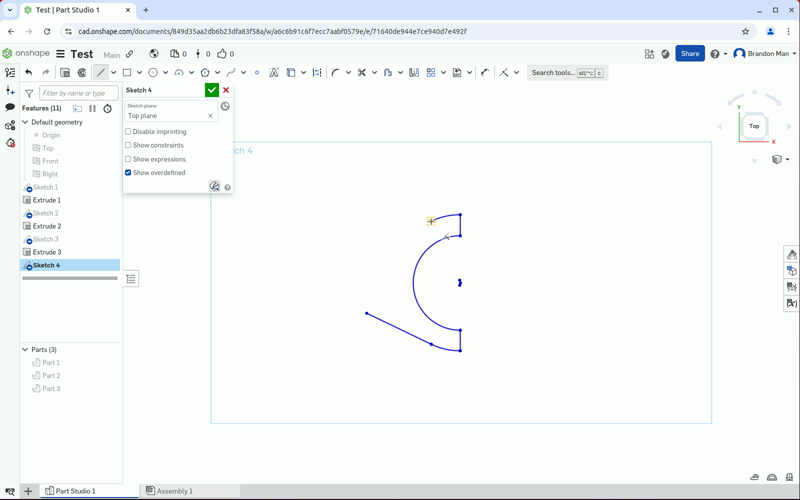
mouse_move(366, 252)
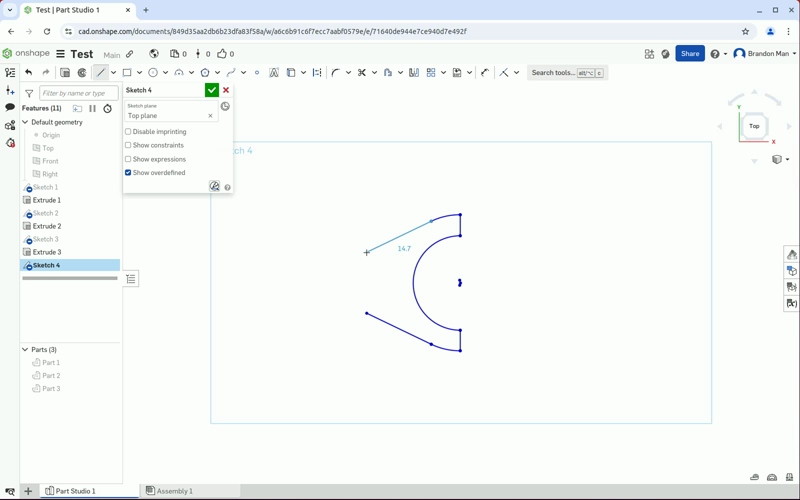
click(366, 252)
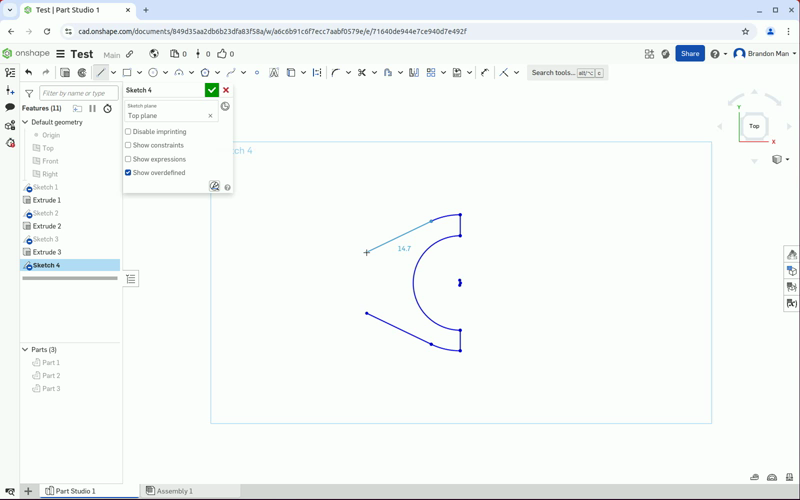
key_up(shift)
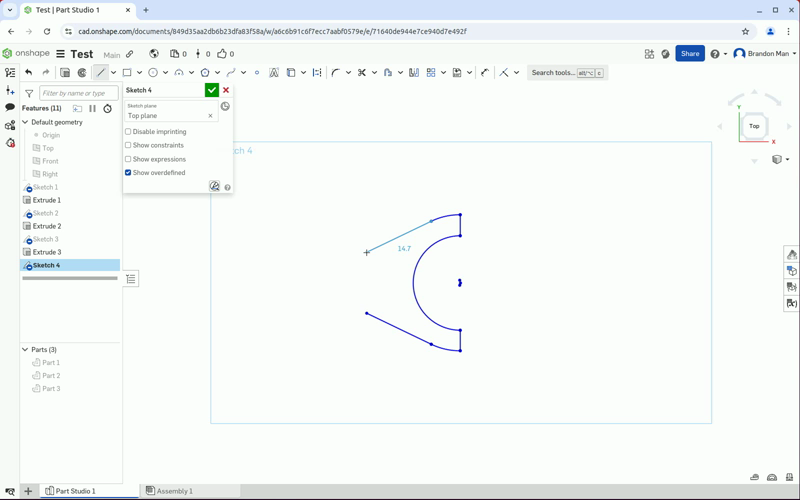
key(esc)
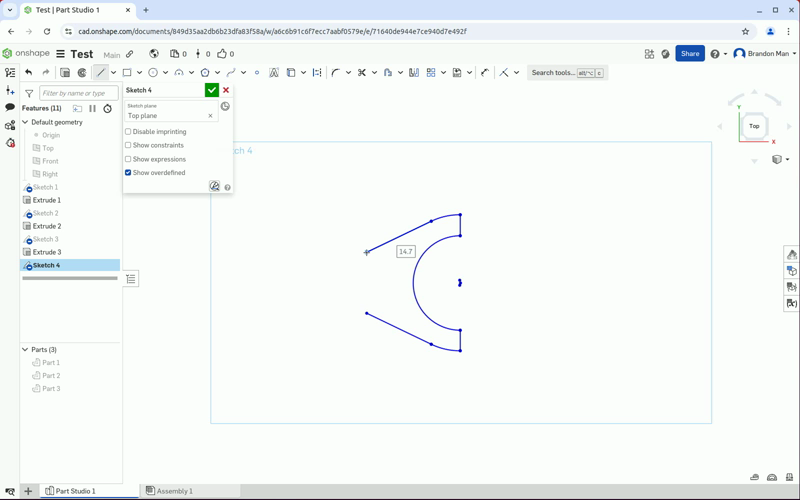
key(a)
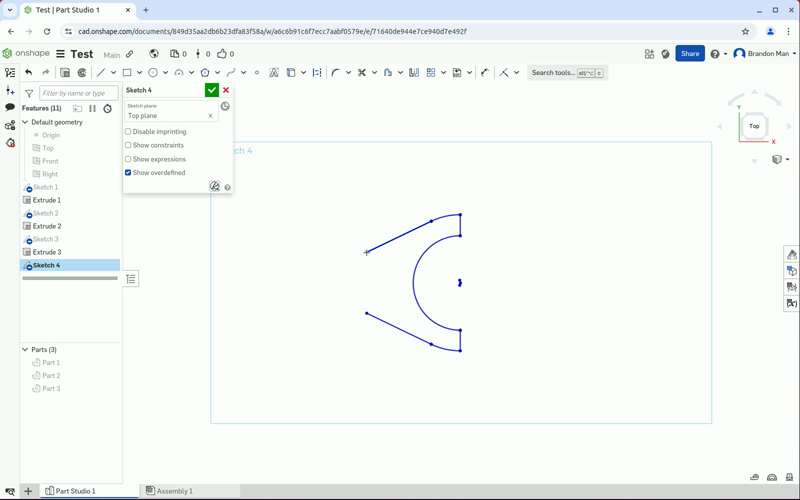
mouse_move(366, 252)
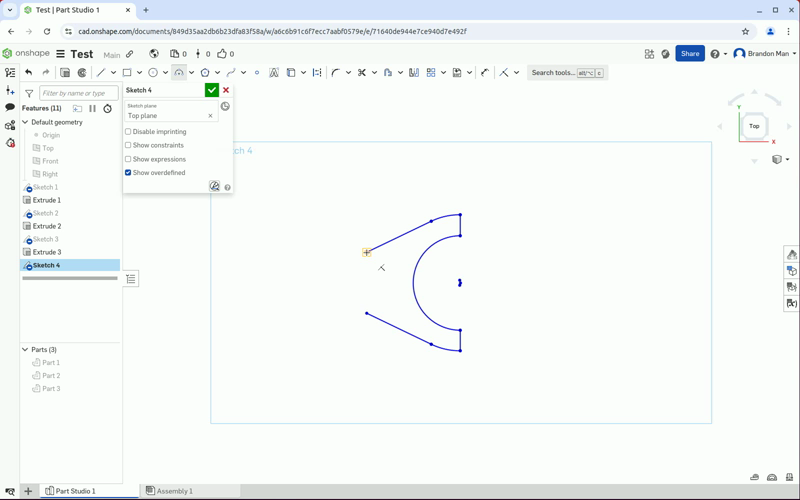
click(366, 252)
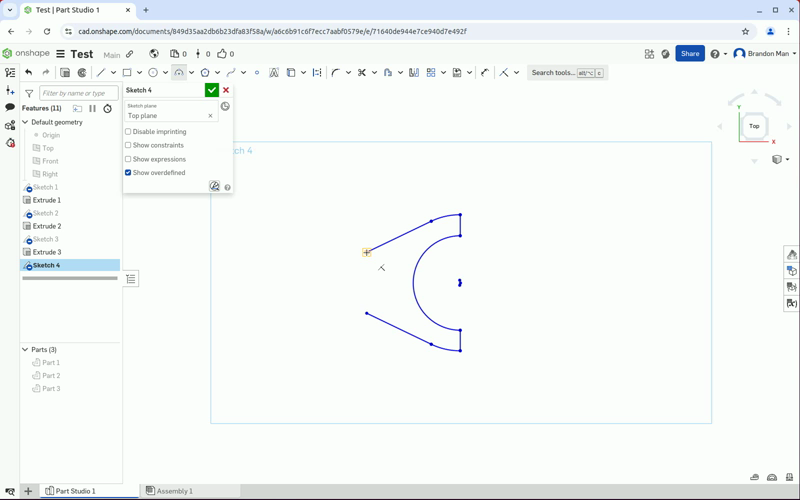
mouse_move(366, 313)
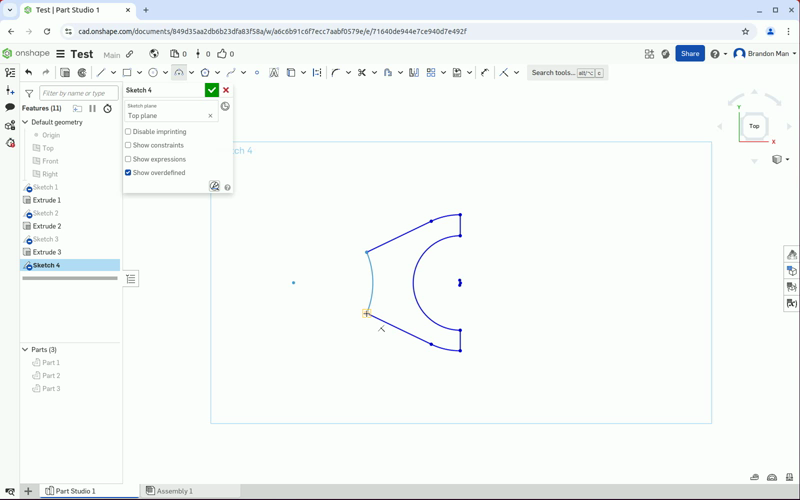
click(366, 313)
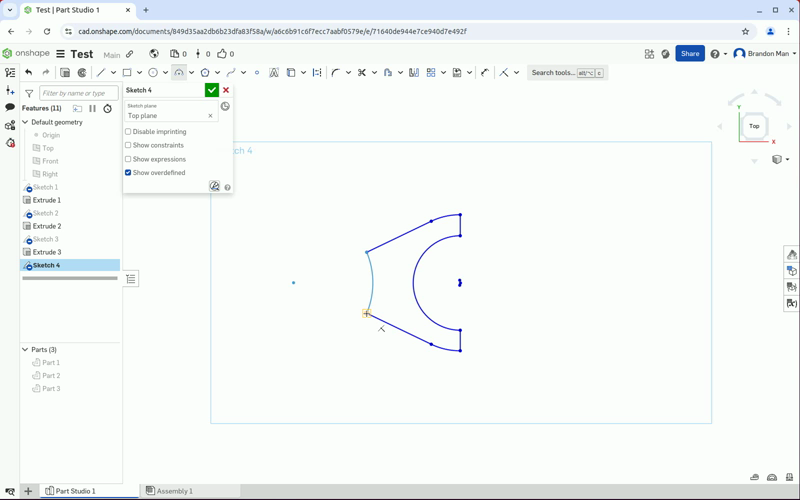
key_down(shift)
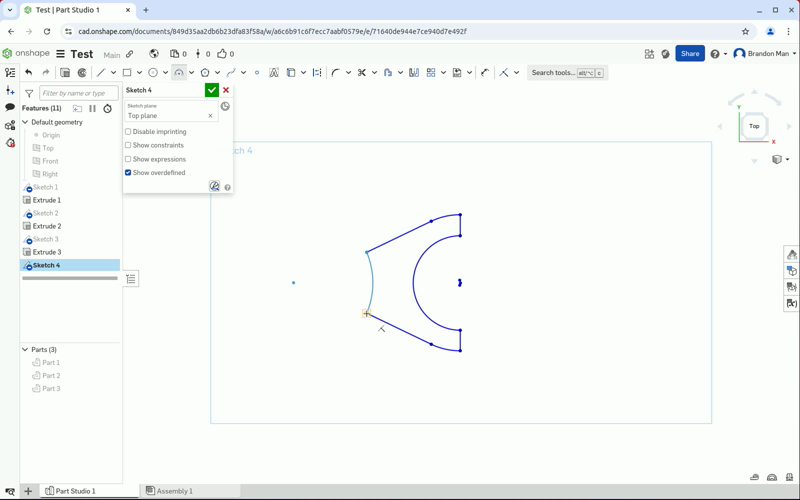
mouse_move(347, 282)
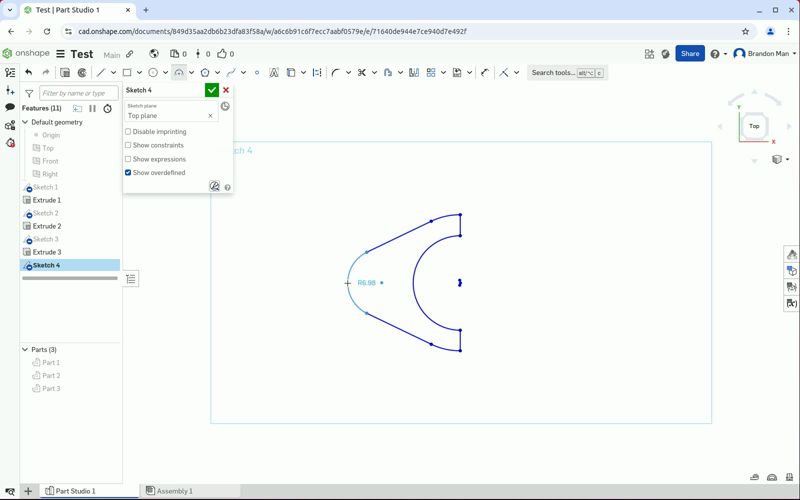
click(347, 282)
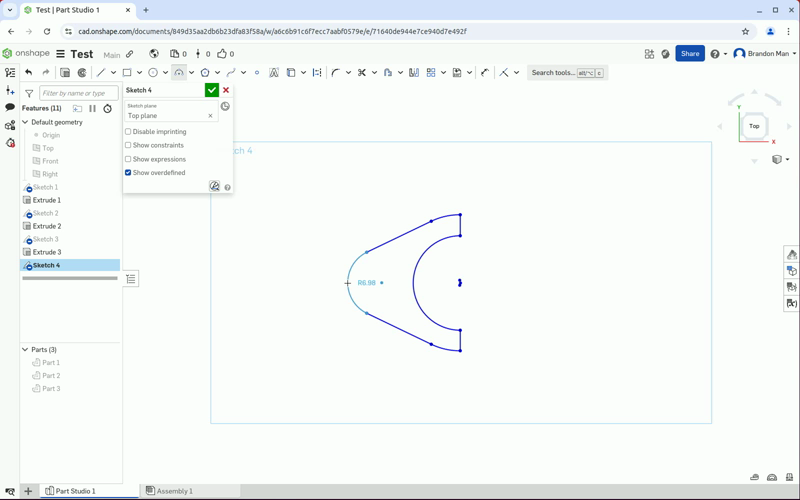
key_up(shift)
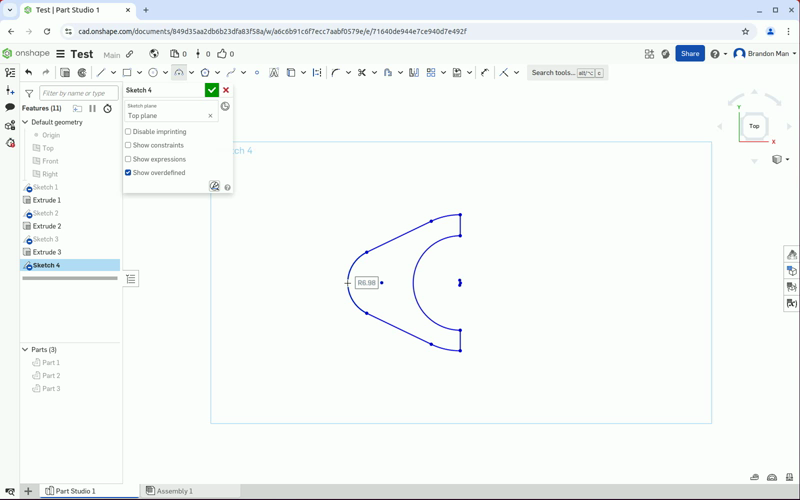
key(esc)
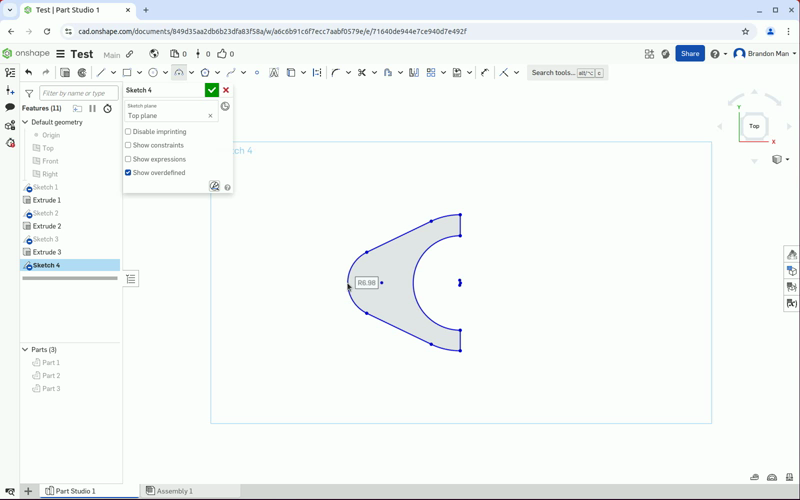
key(c)
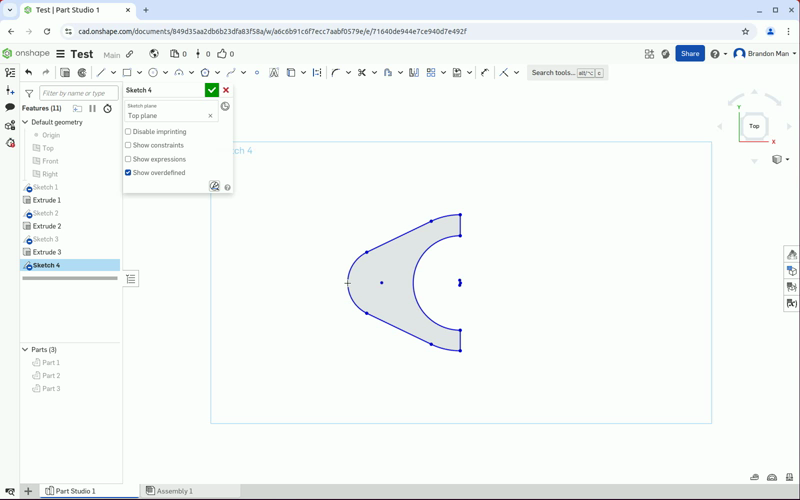
key_down(shift)
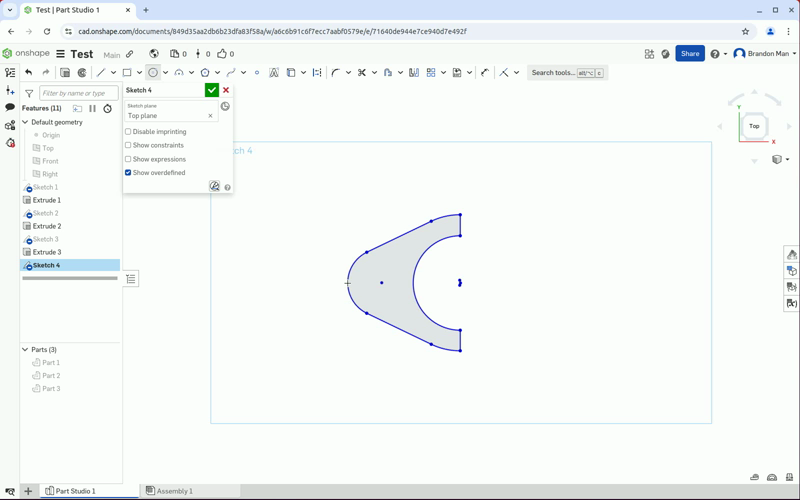
mouse_move(381, 282)
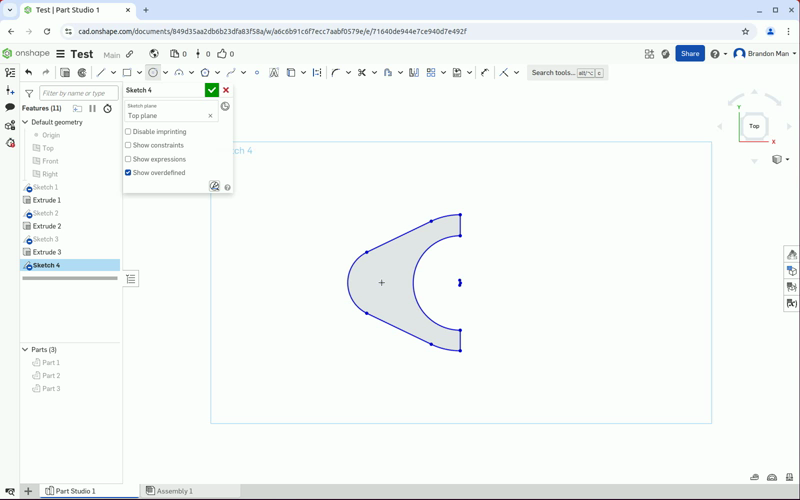
click(381, 282)
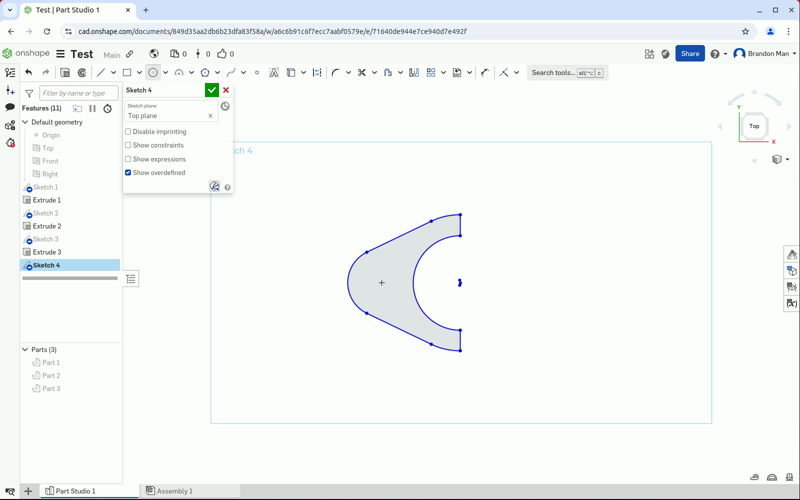
key_up(shift)
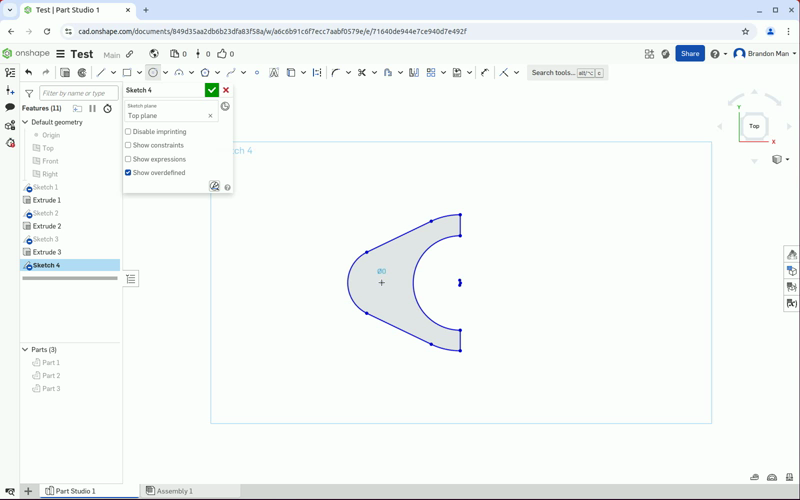
mouse_move(395, 282)
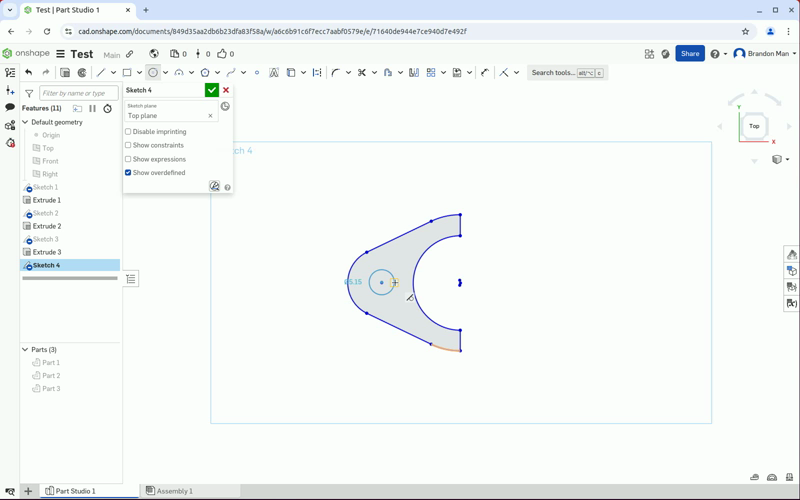
click(395, 282)
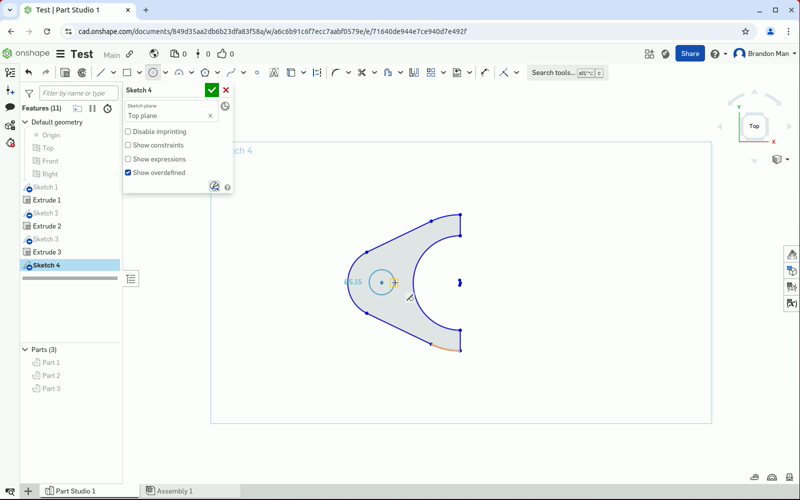
key(esc)
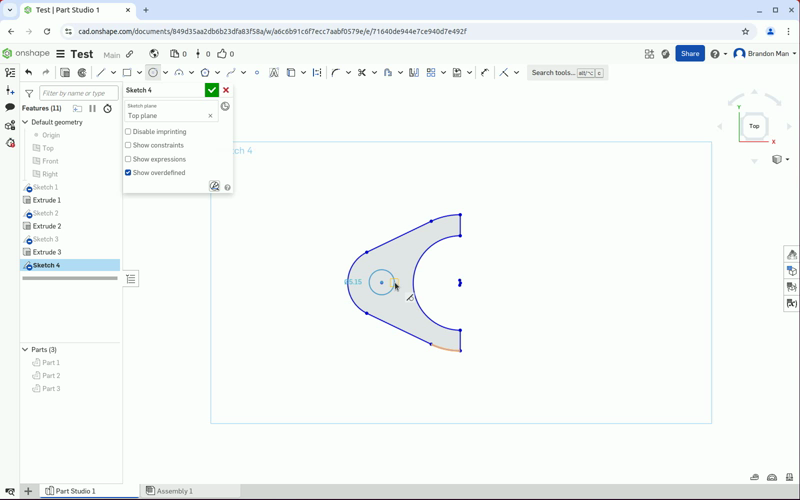
mouse_move(413, 291)
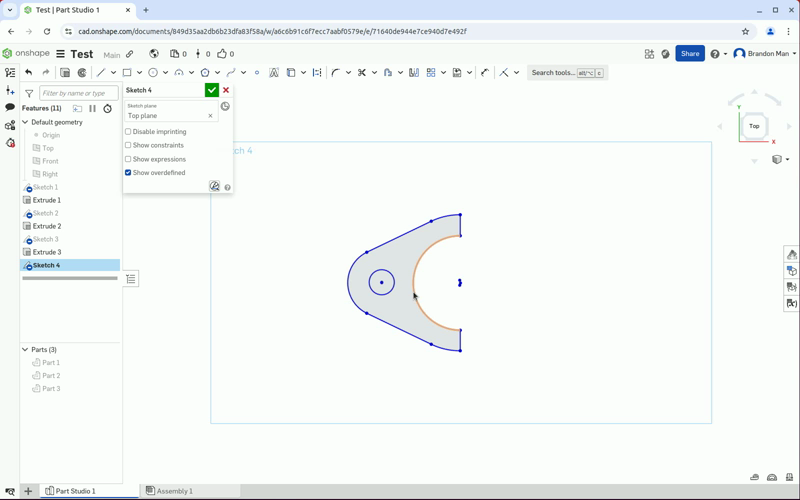
click(413, 291)
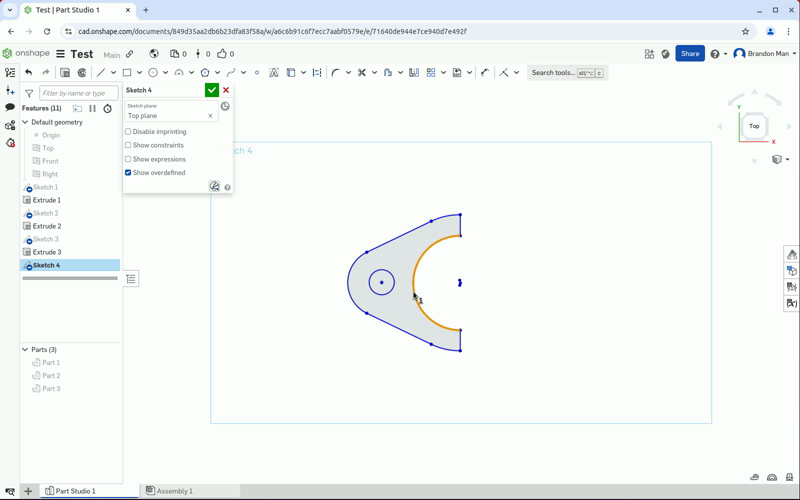
mouse_move(73, 352)
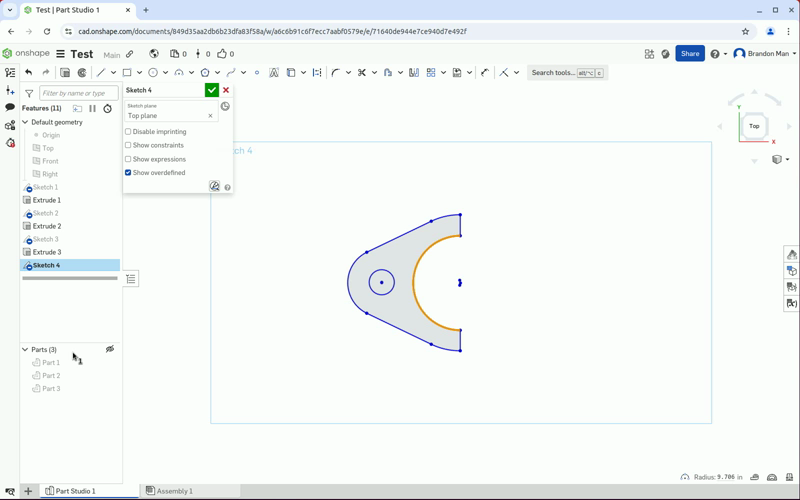
key(shift+y)
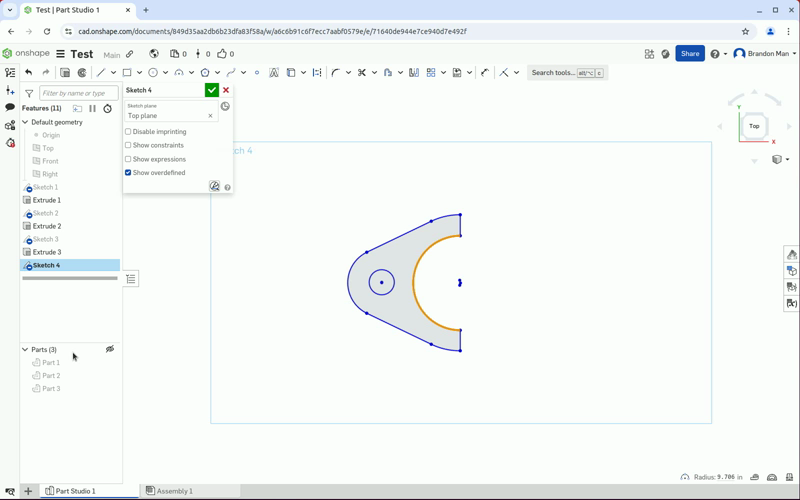
key(shift+e)
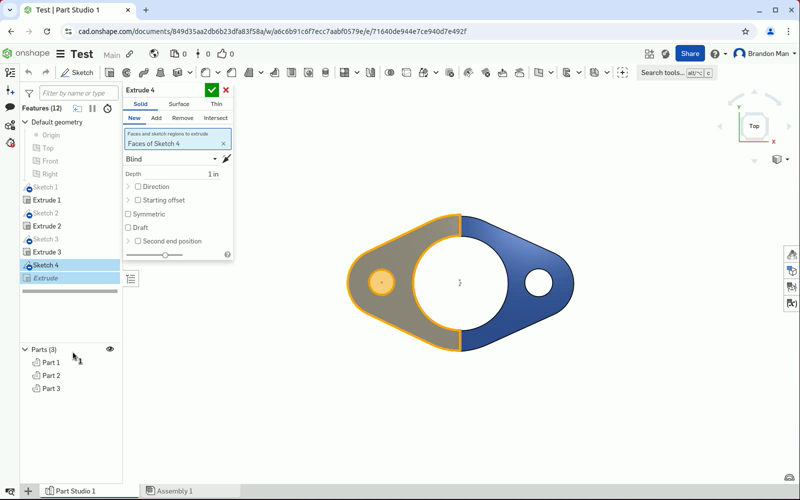
mouse_move(143, 106)
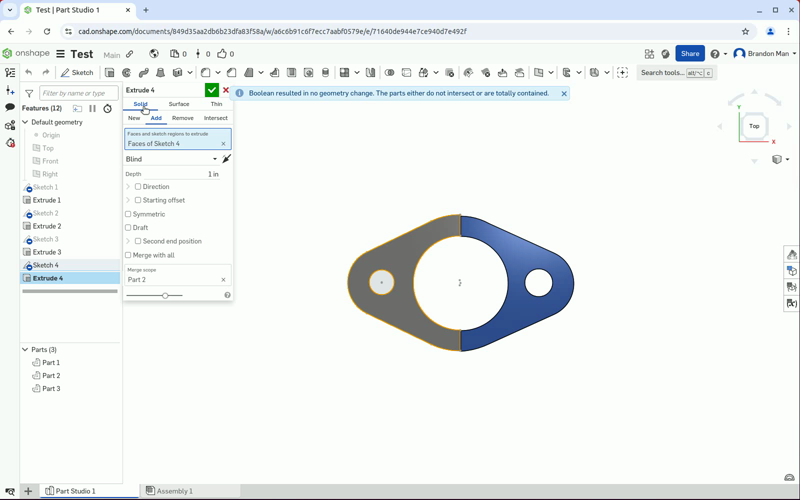
click(143, 106)
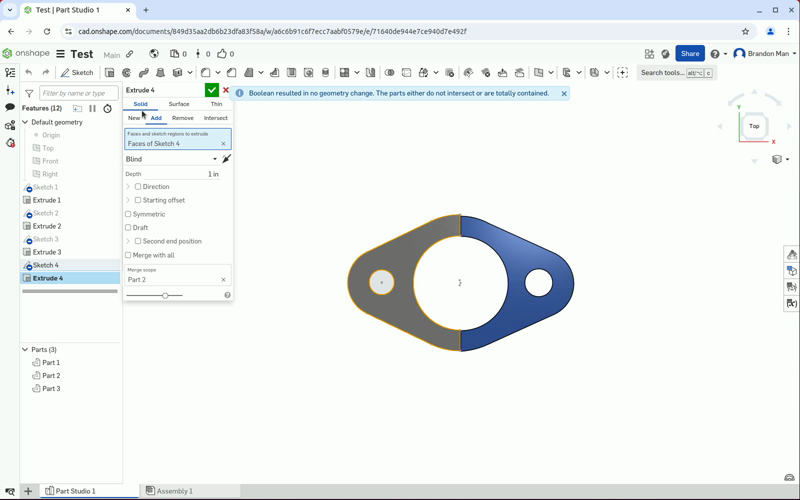
mouse_move(137, 120)
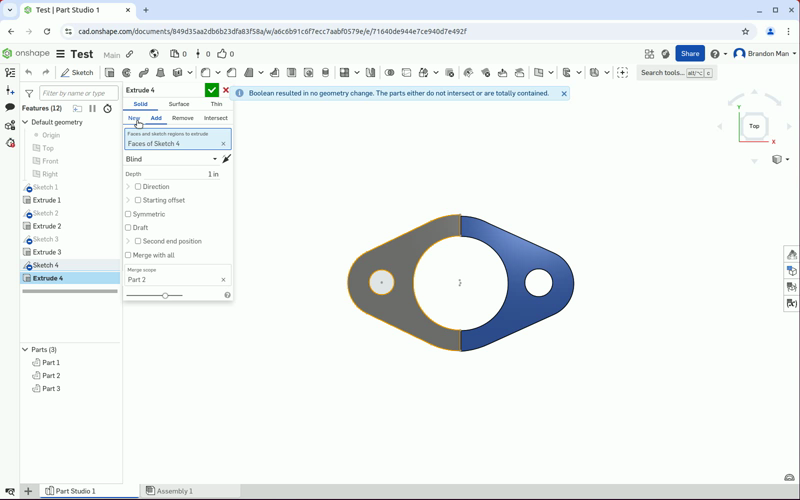
click(137, 120)
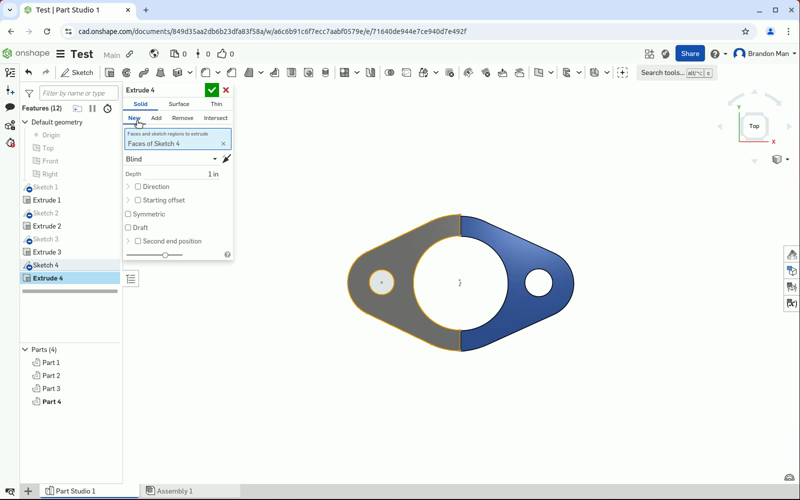
key(tab, 4)
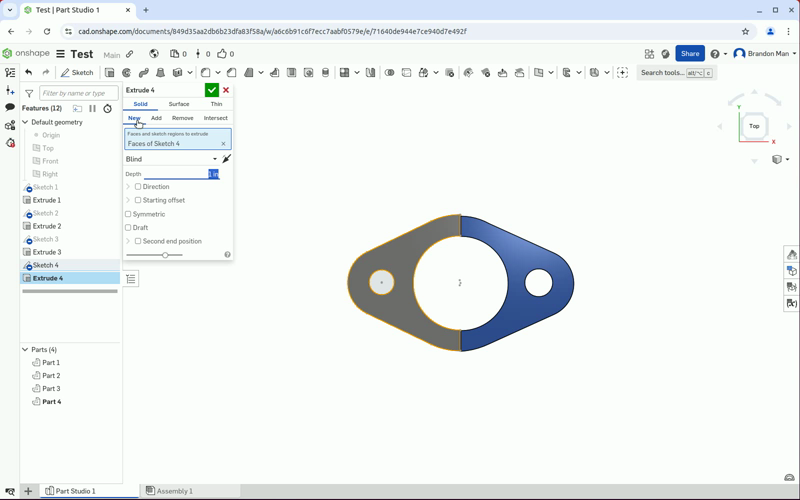
text(11.554)
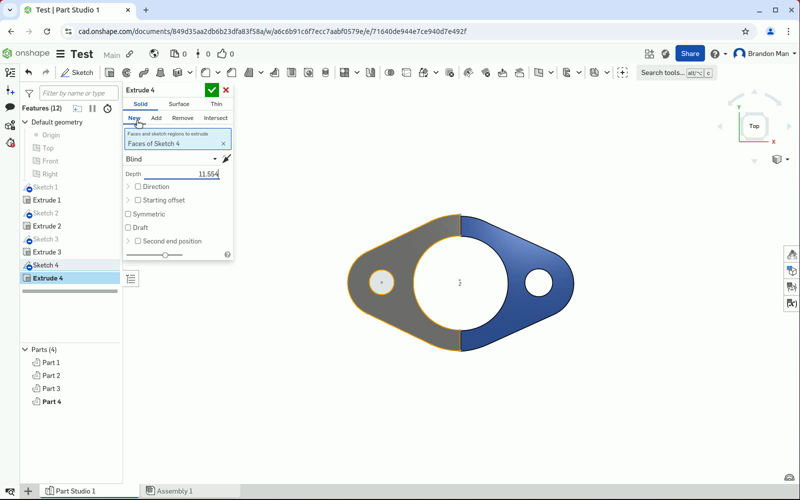
key(enter)
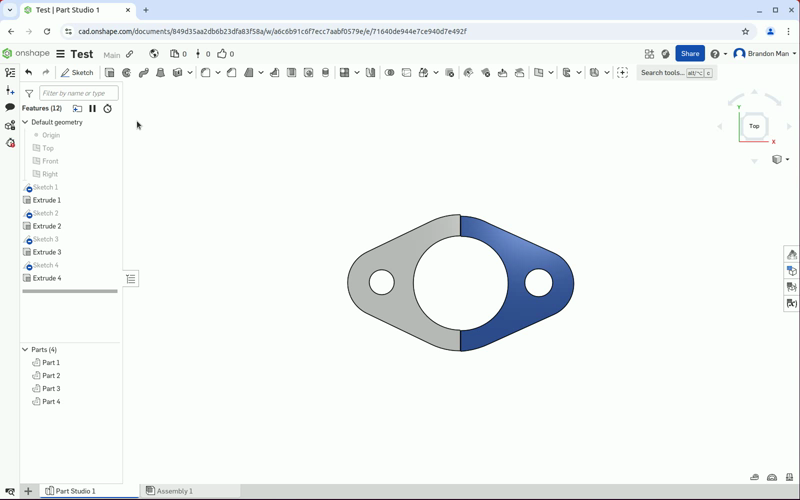
key(shift+h)
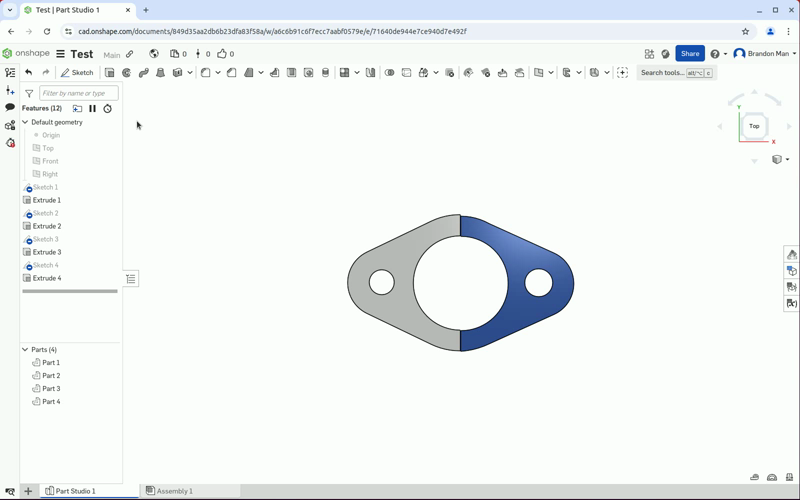
key(shift+h)
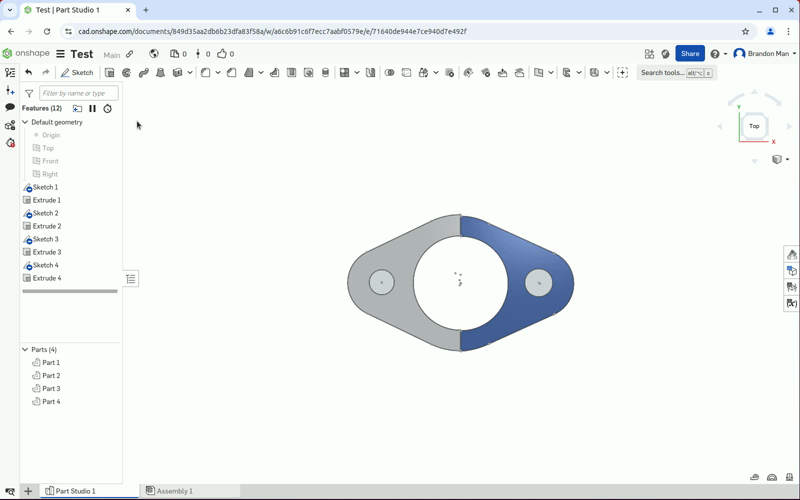
key(shift+7)
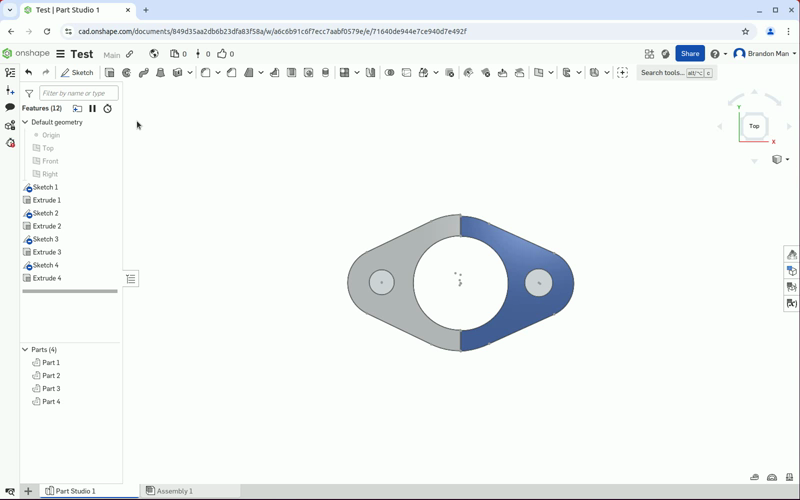
key(up, 3)
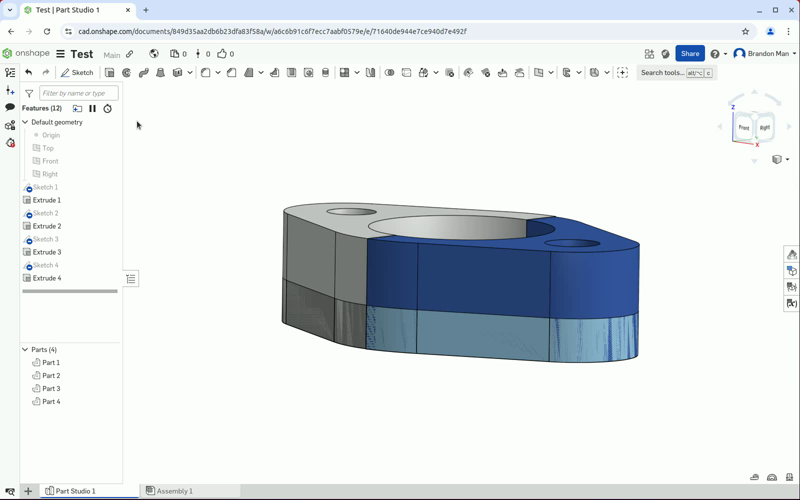
key(left, 3)
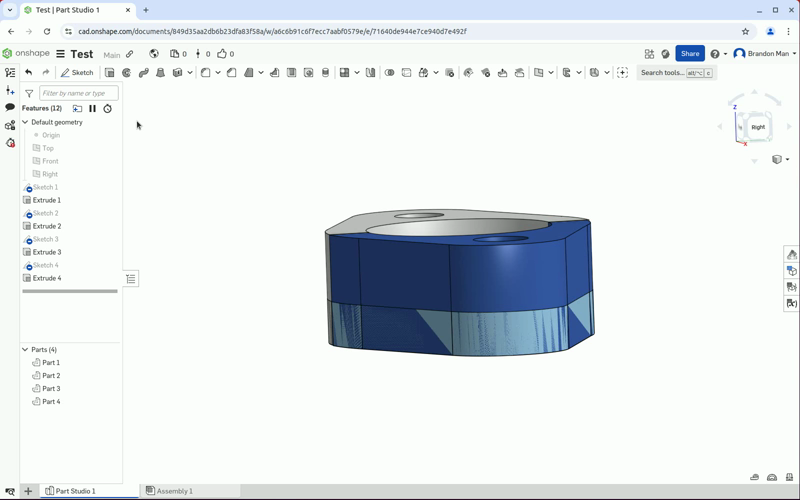
key(right, 3)
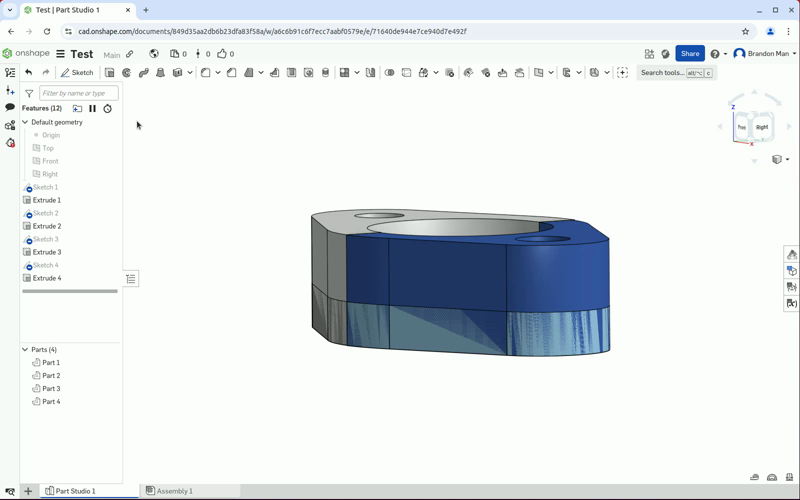
key(down, 3)
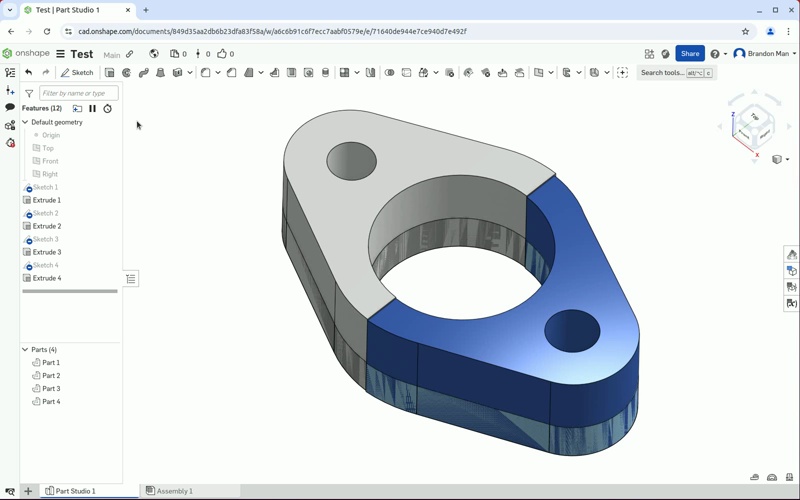
mouse_move(73, 189)
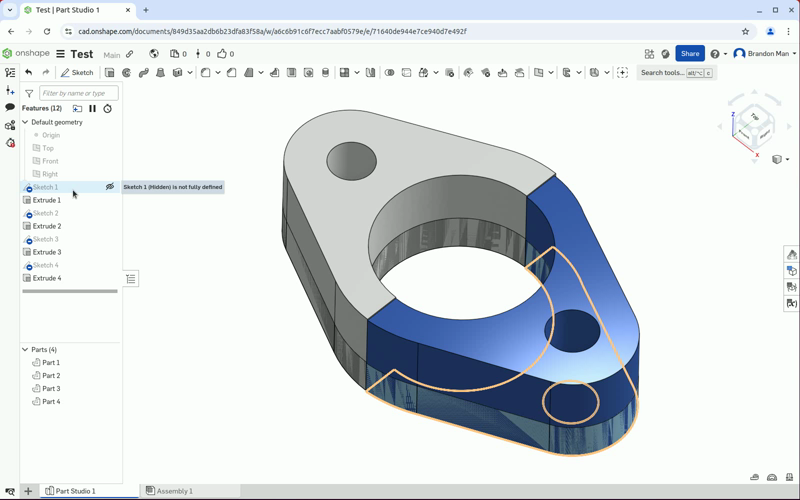
click(73, 189)